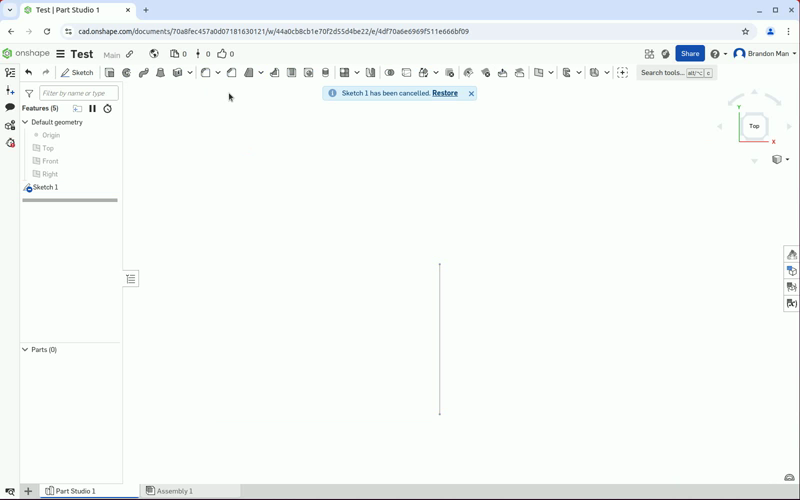
key(shift+h)
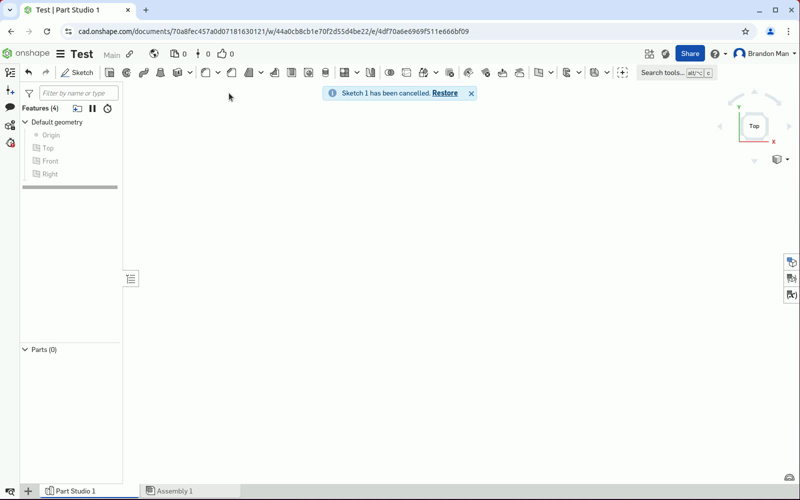
mouse_move(73, 352)
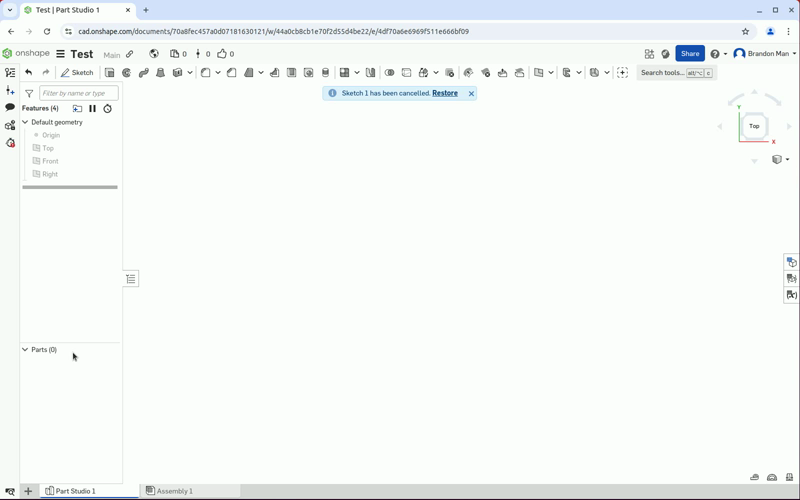
key(y)
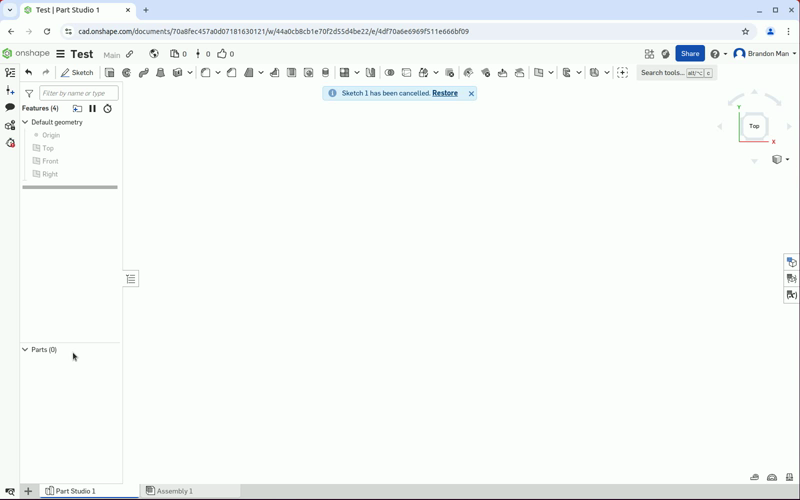
key(shift+p)
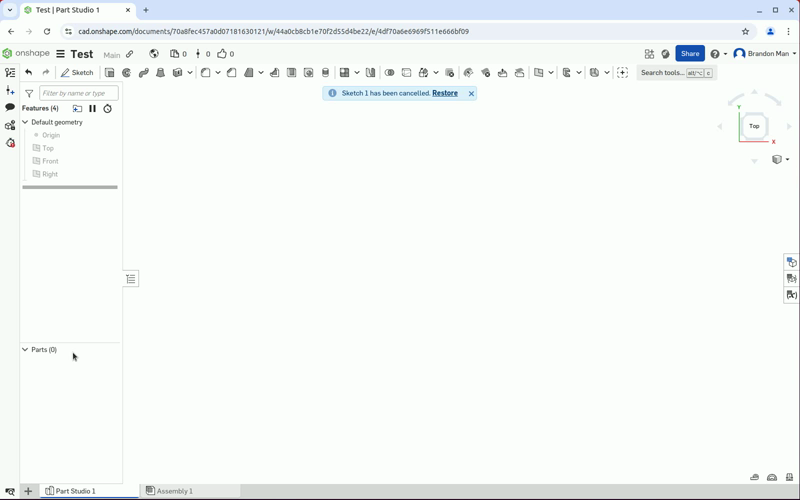
key(space)
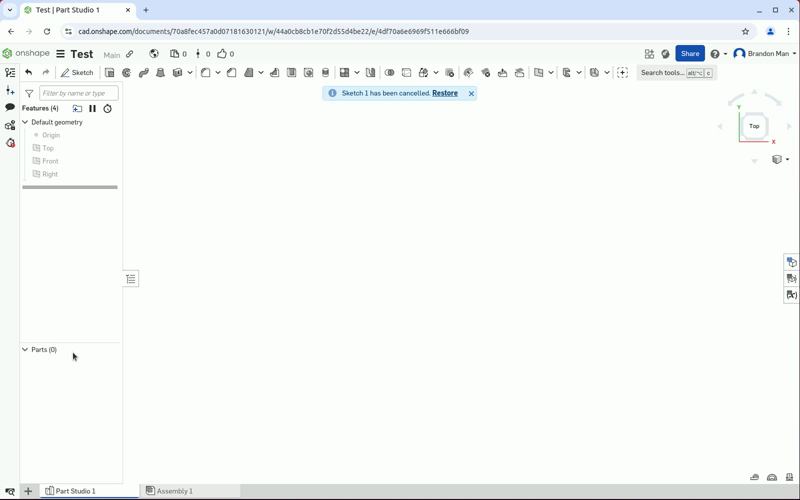
key_down(shift)
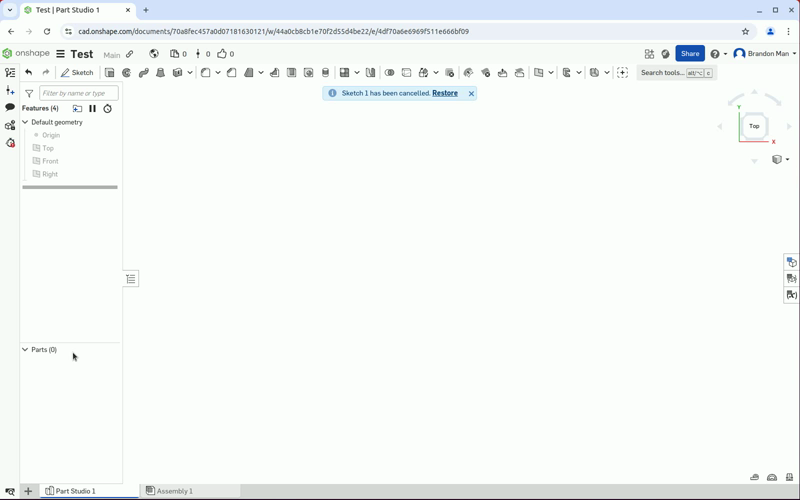
key(up)
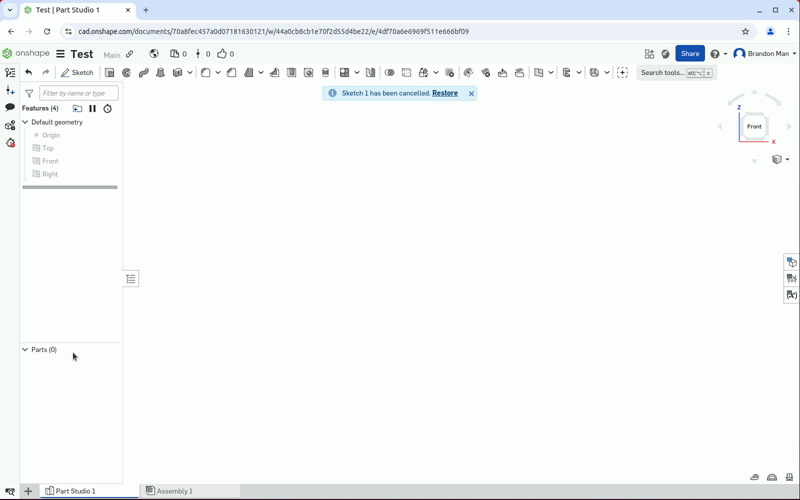
key_up(shift)
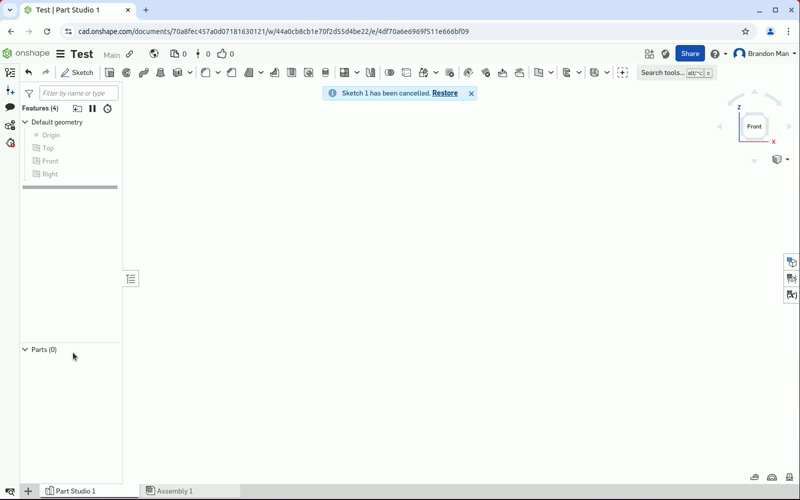
mouse_move(73, 352)
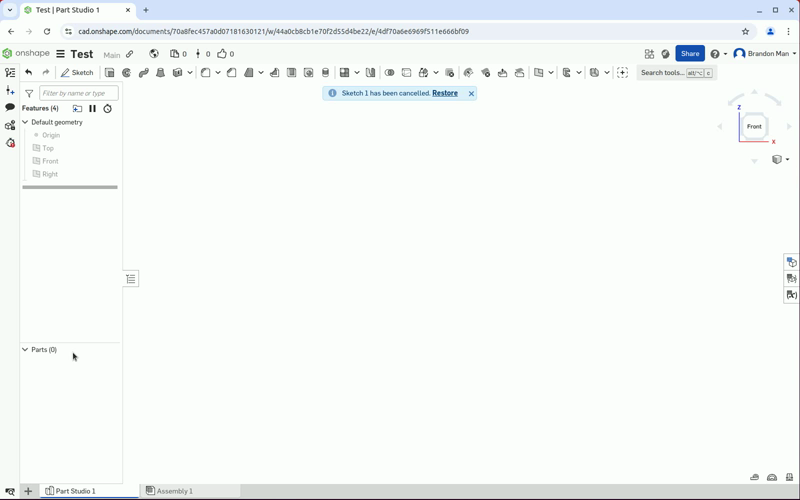
key(shift+y)
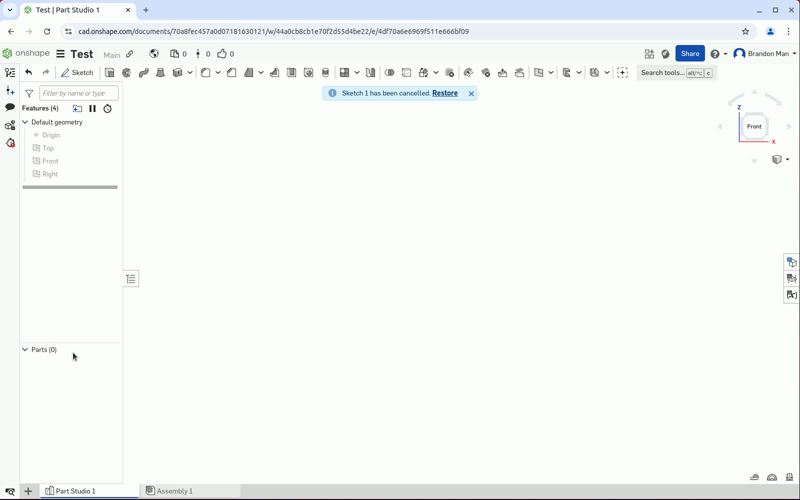
key(shift+s)
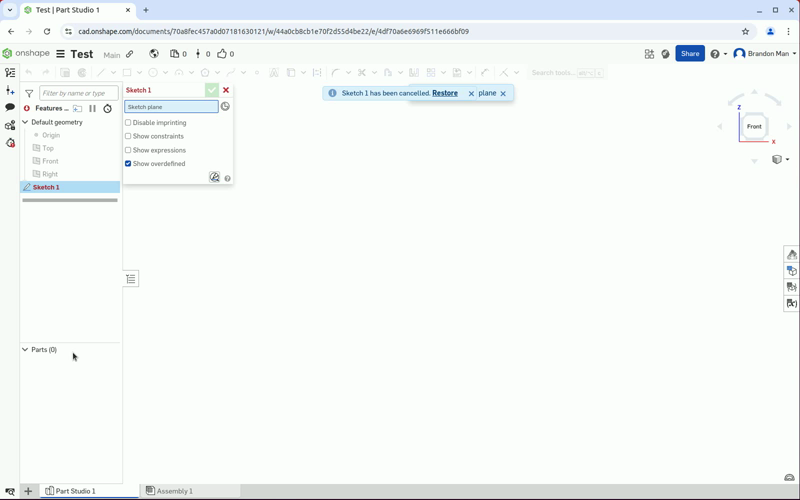
mouse_move(73, 163)
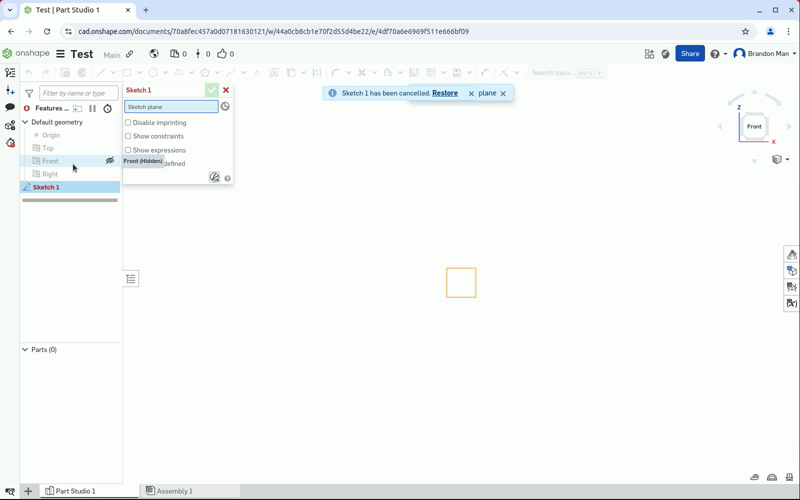
click(73, 163)
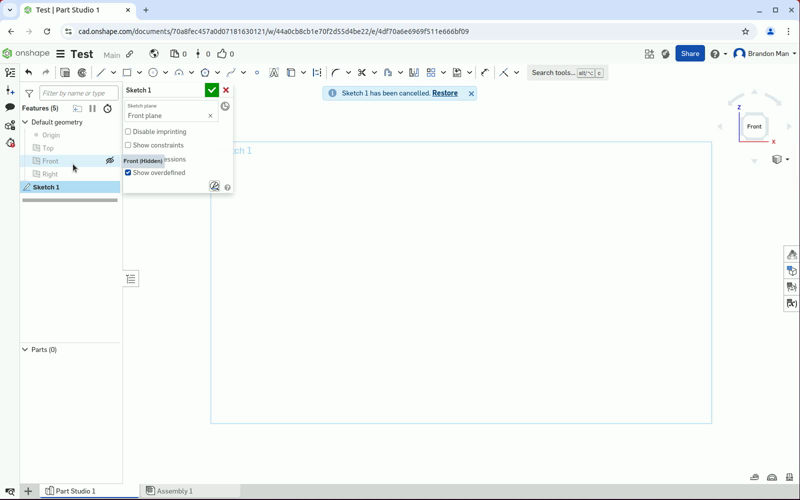
mouse_move(73, 352)
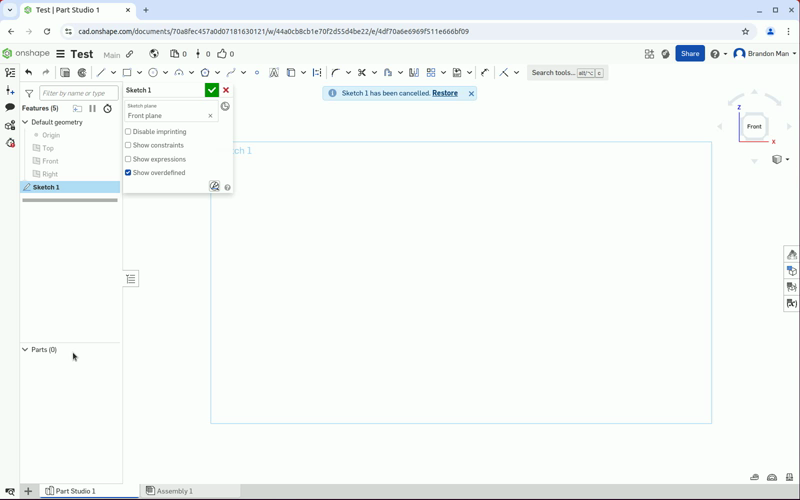
key(y)
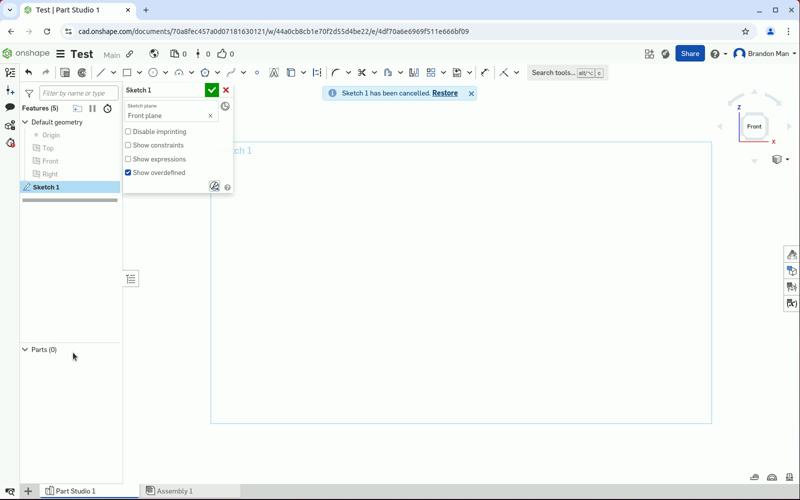
key(a)
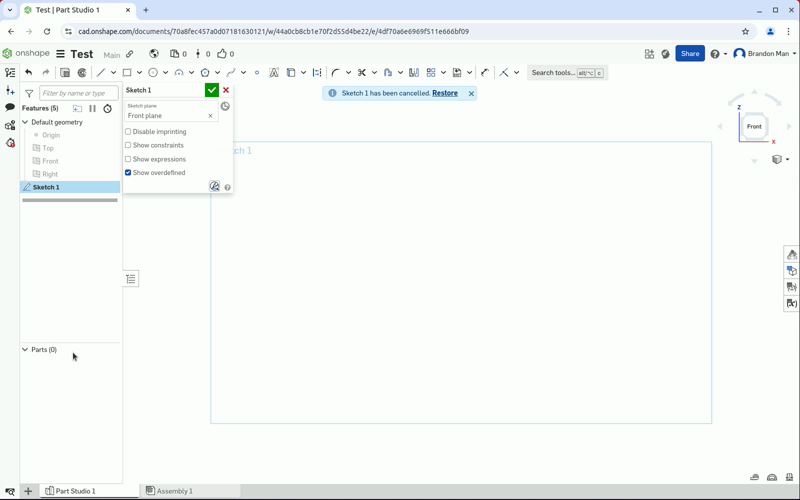
key_down(shift)
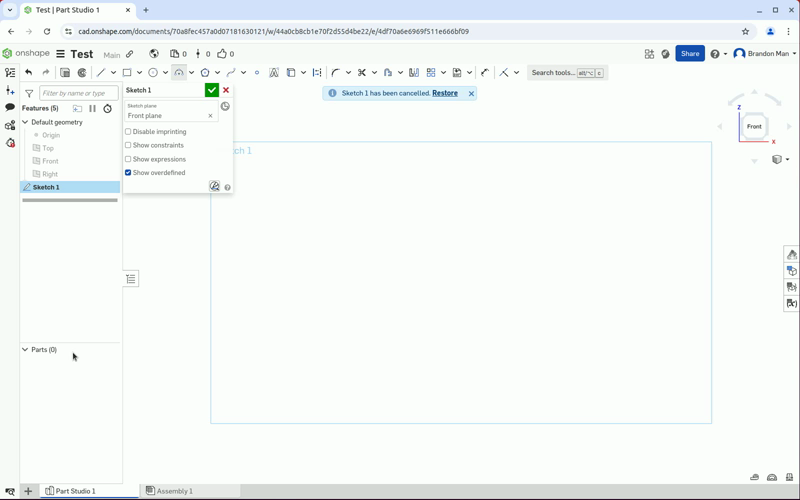
mouse_move(460, 250)
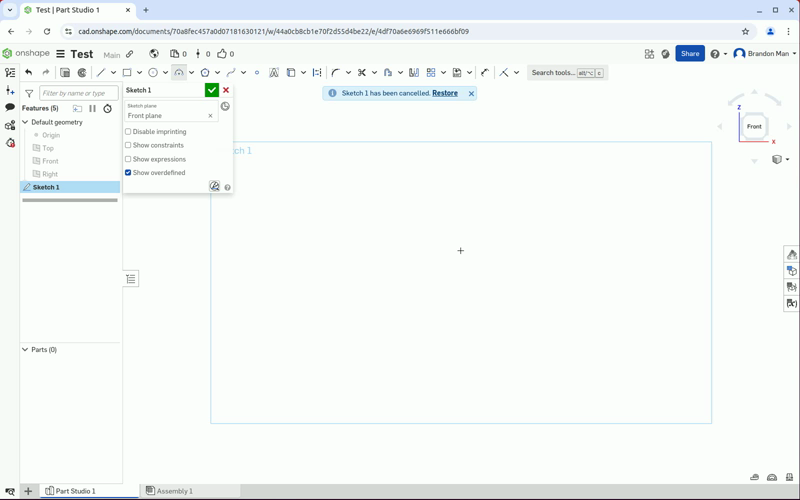
click(460, 250)
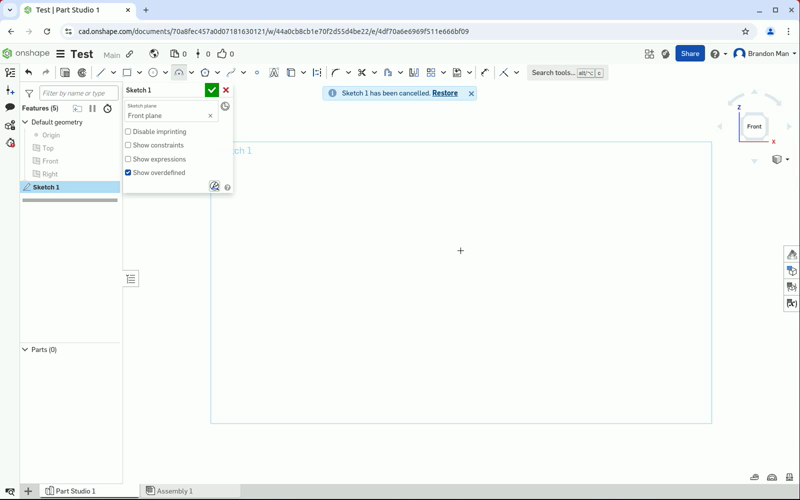
key_up(shift)
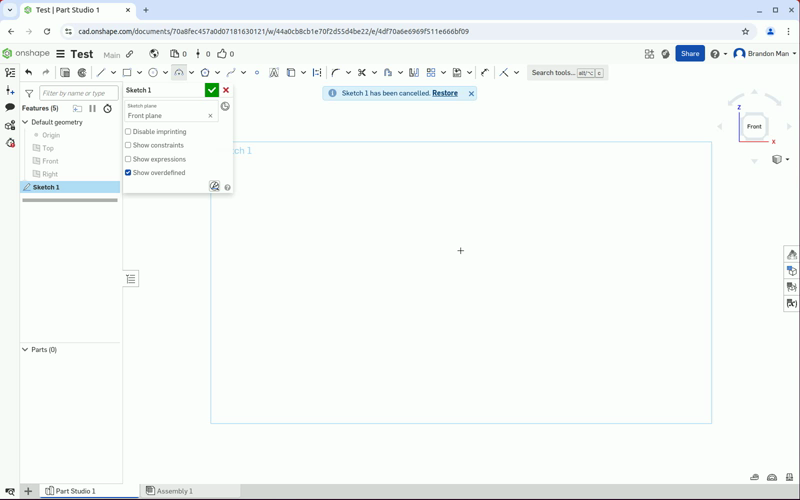
key_down(shift)
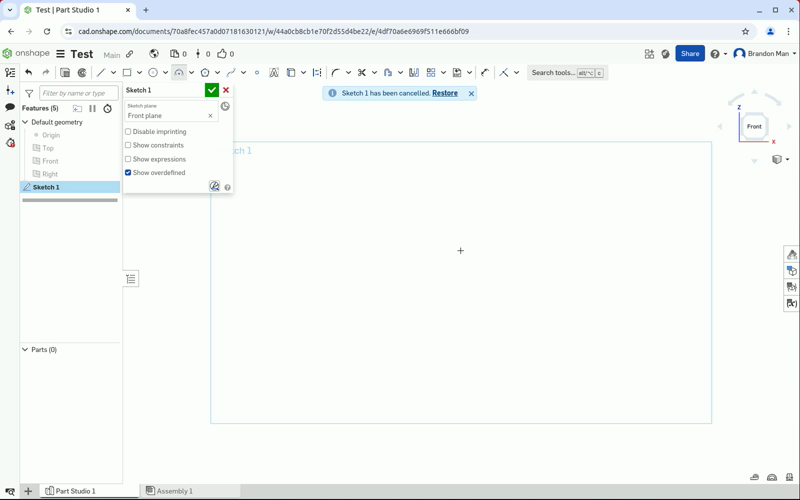
mouse_move(494, 281)
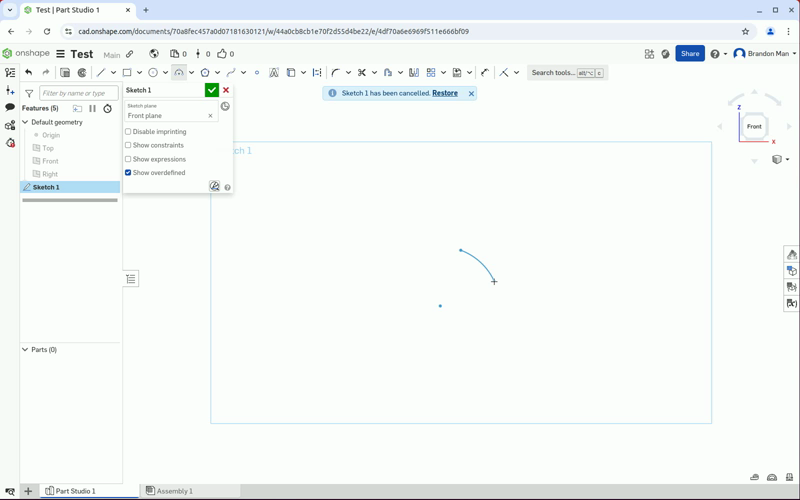
click(494, 281)
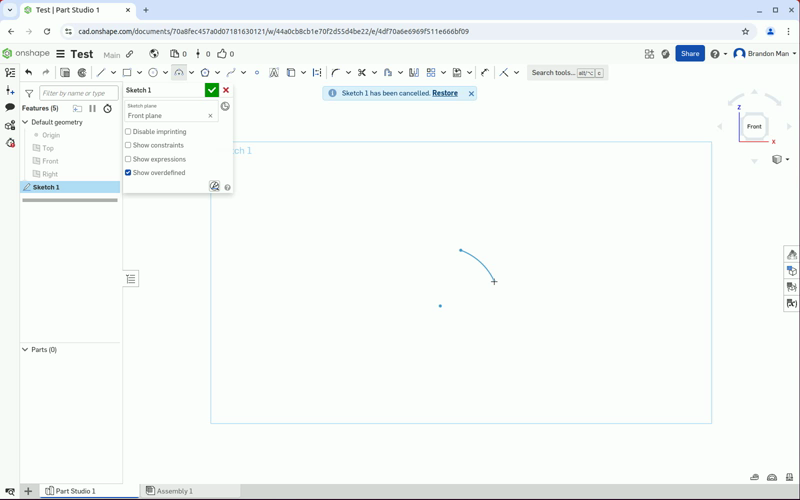
mouse_move(437, 308)
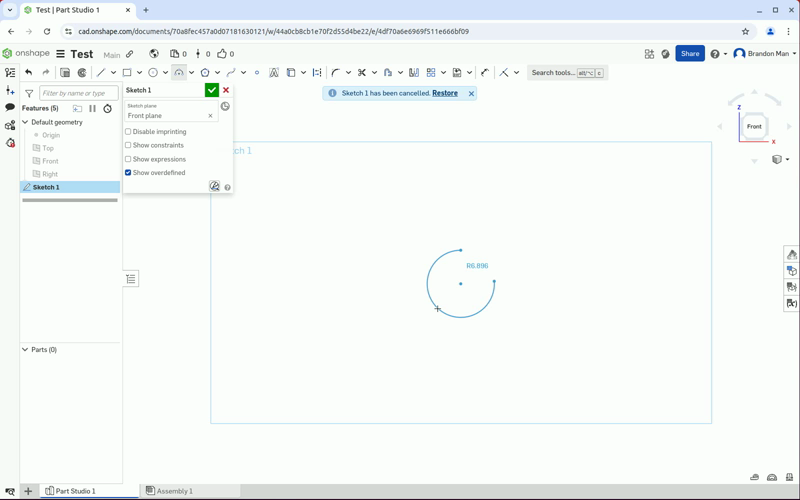
click(437, 308)
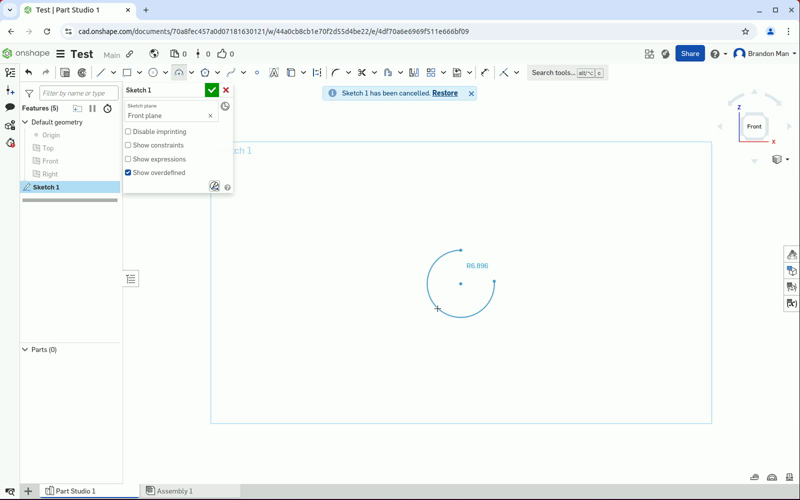
key_up(shift)
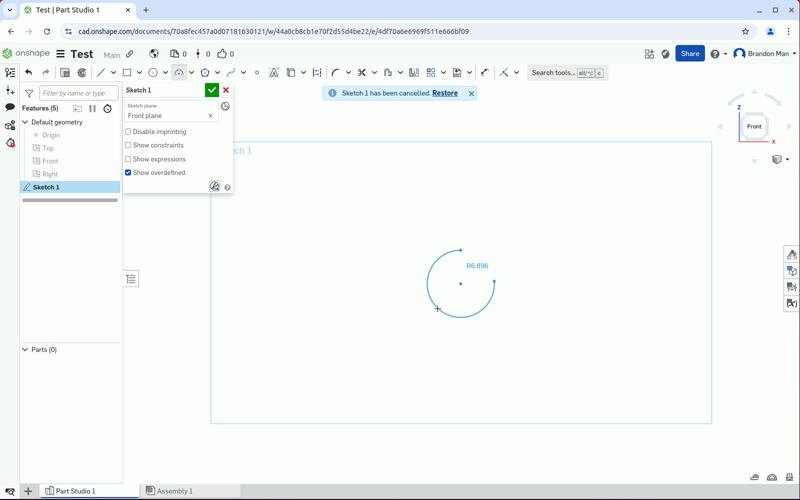
mouse_move(494, 281)
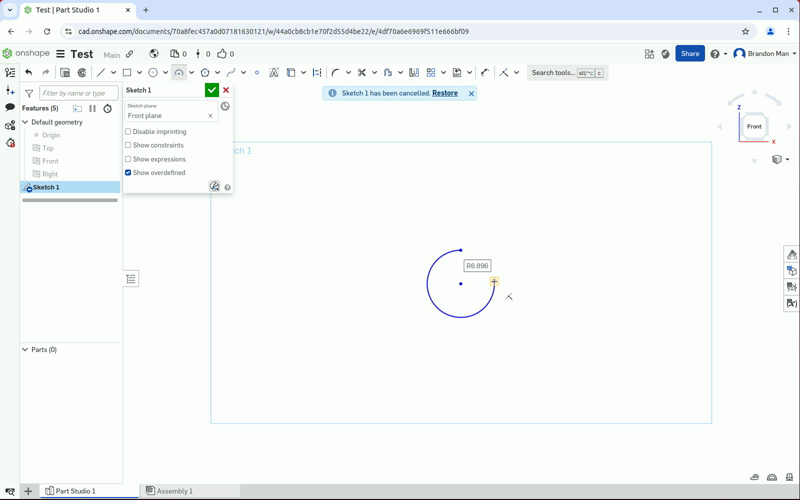
click(494, 281)
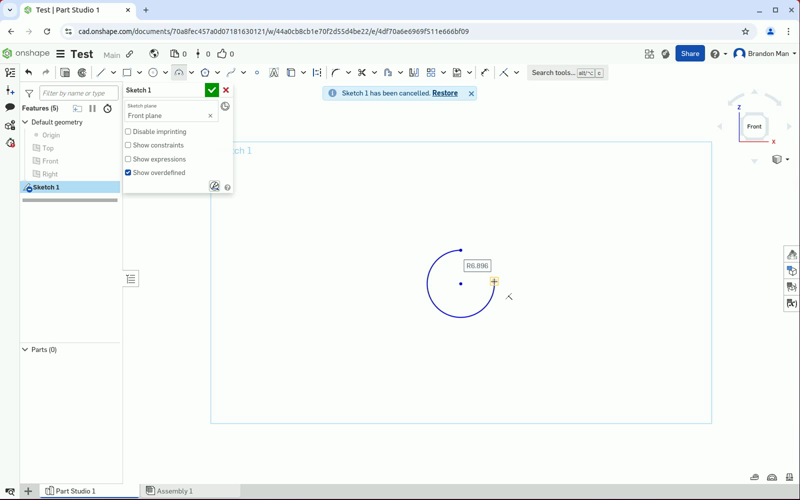
key_down(shift)
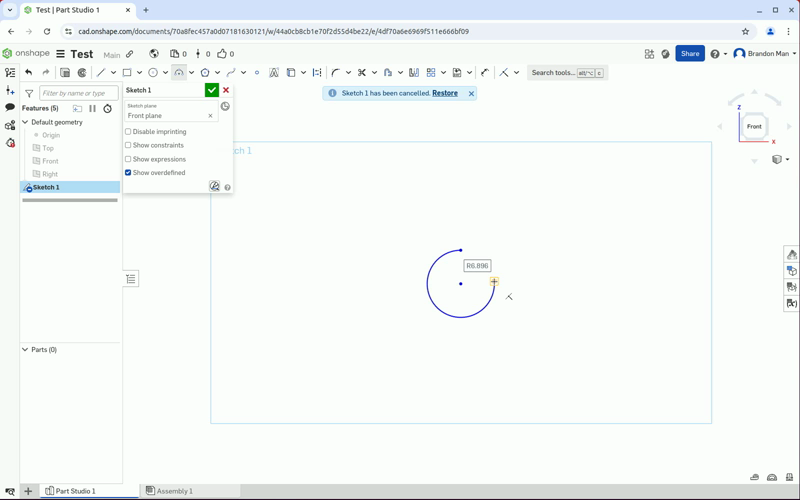
mouse_move(505, 268)
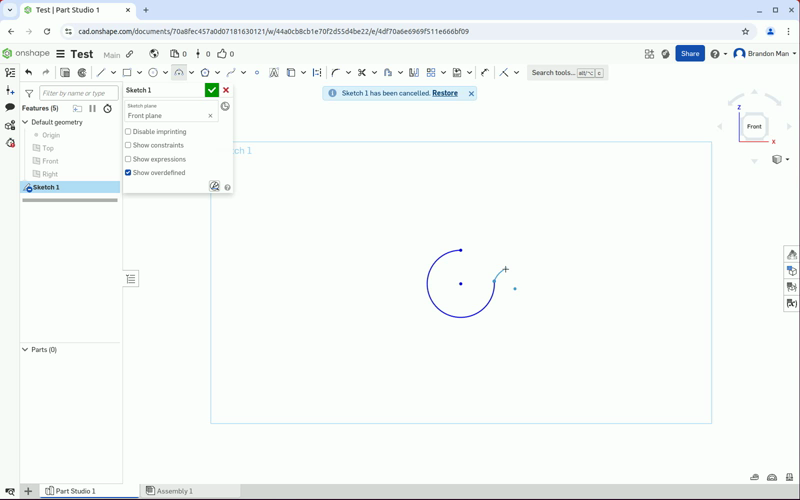
click(505, 268)
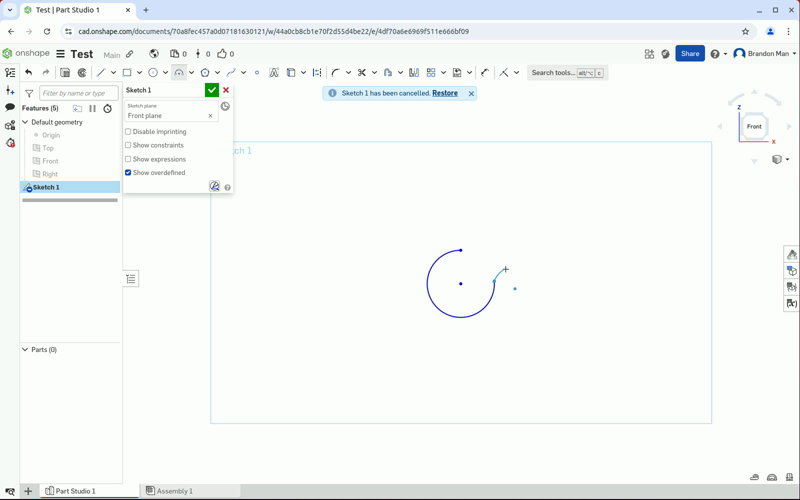
mouse_move(497, 272)
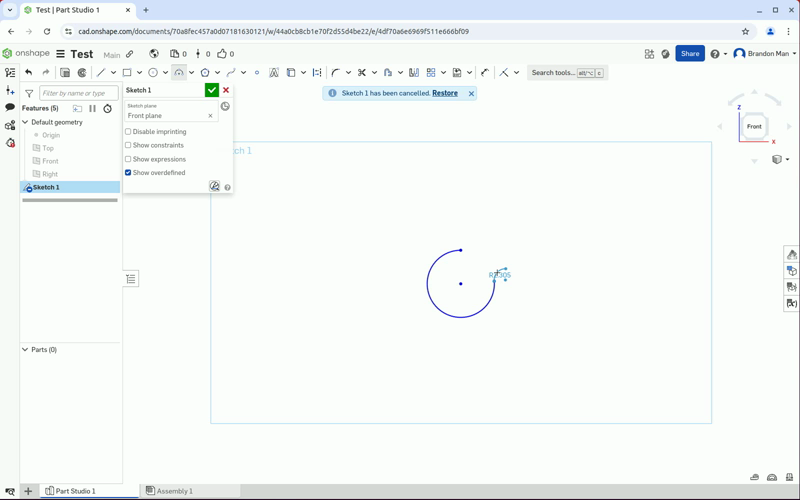
click(497, 272)
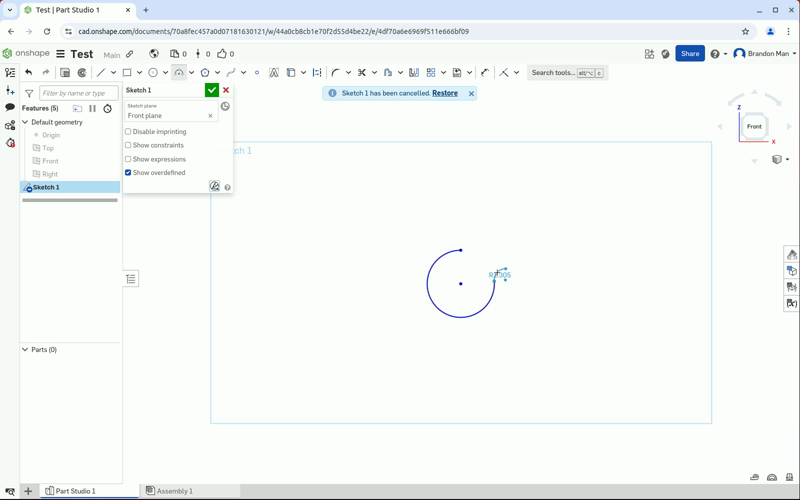
key_up(shift)
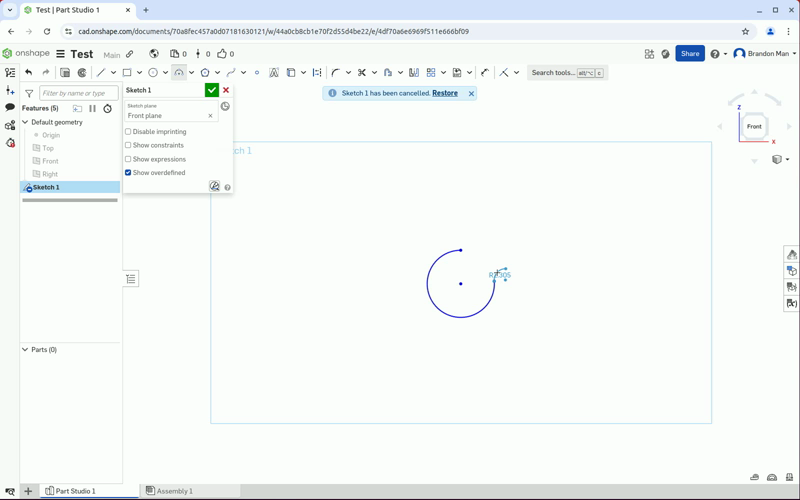
key(esc)
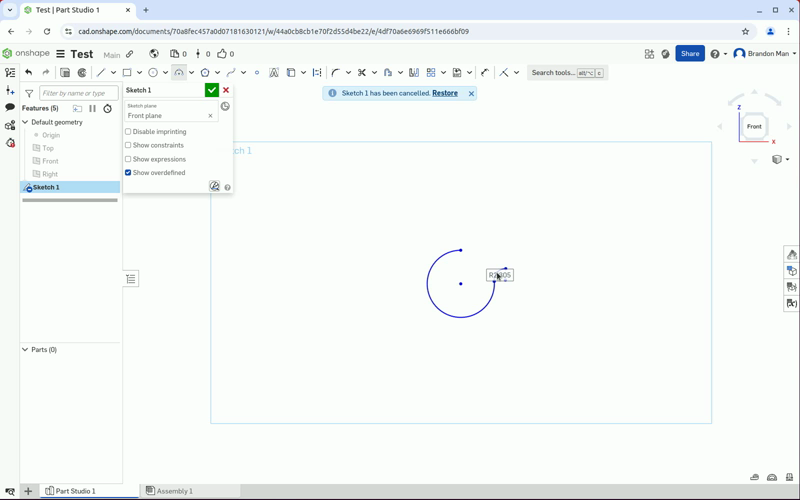
key(l)
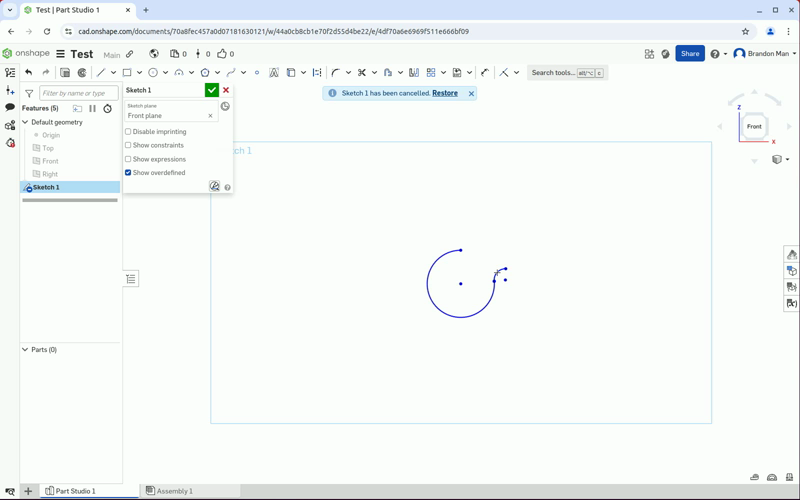
mouse_move(505, 268)
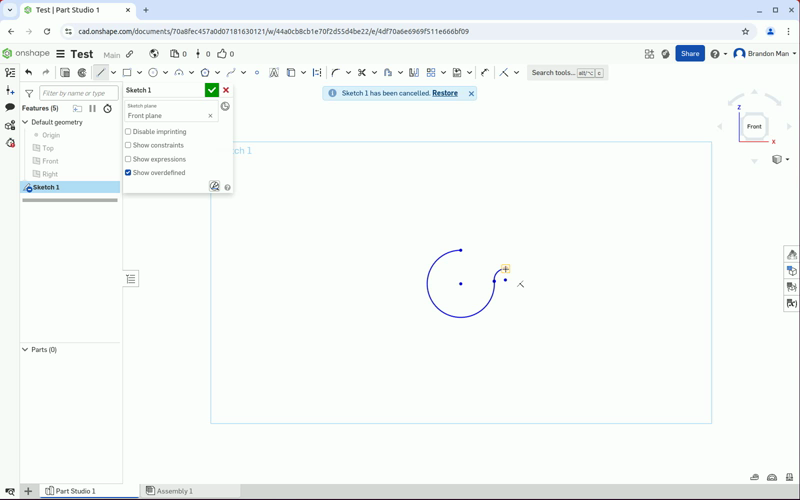
click(505, 268)
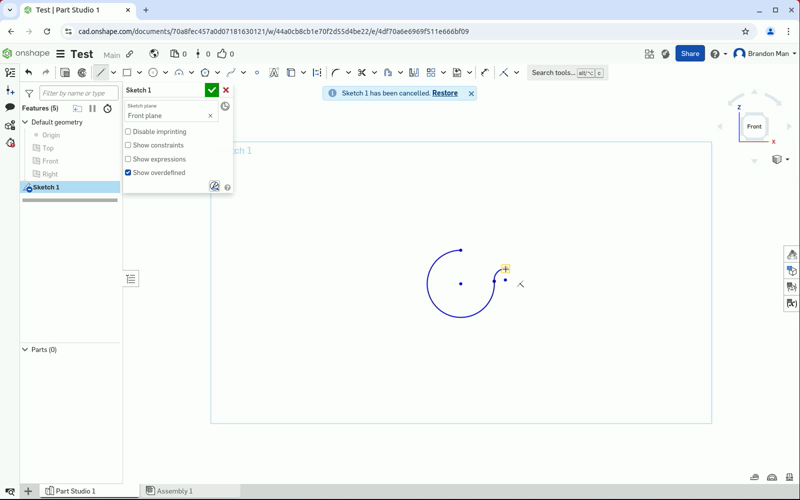
key_down(shift)
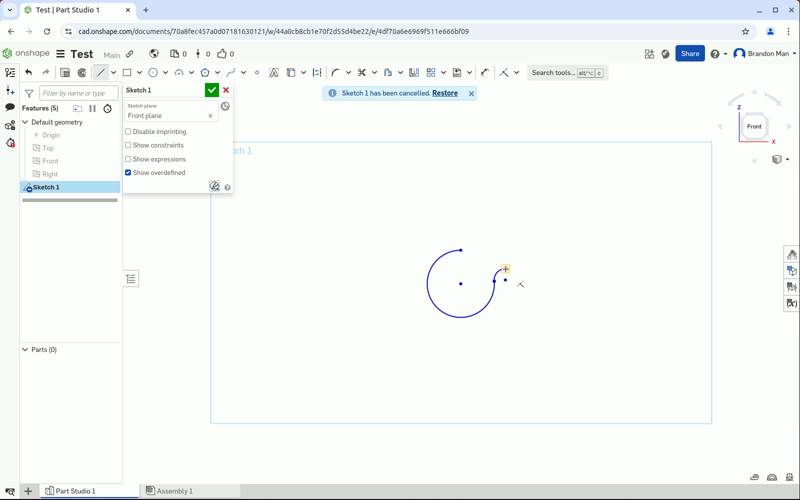
mouse_move(535, 268)
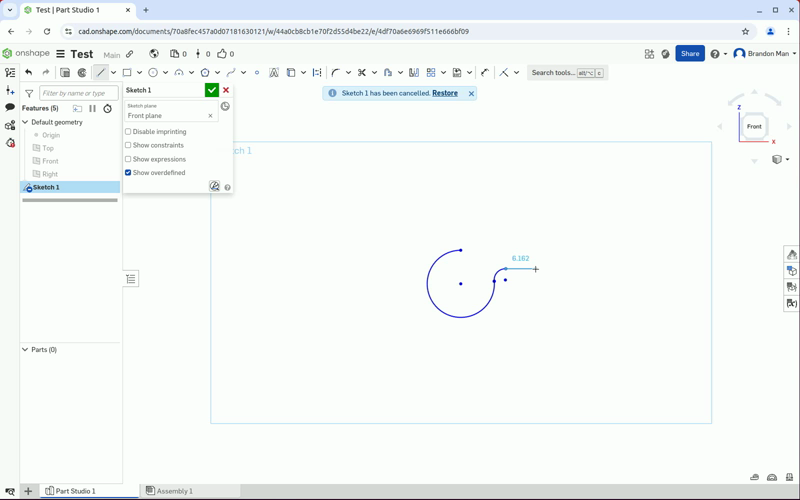
mouse_move(520, 268)
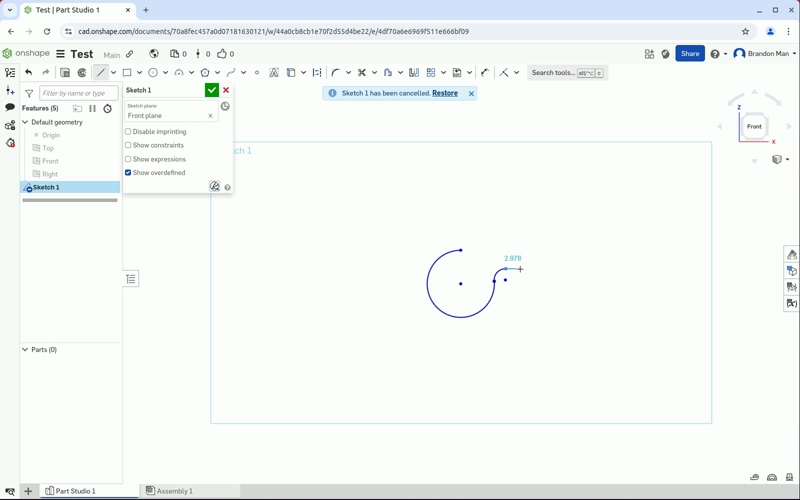
click(520, 268)
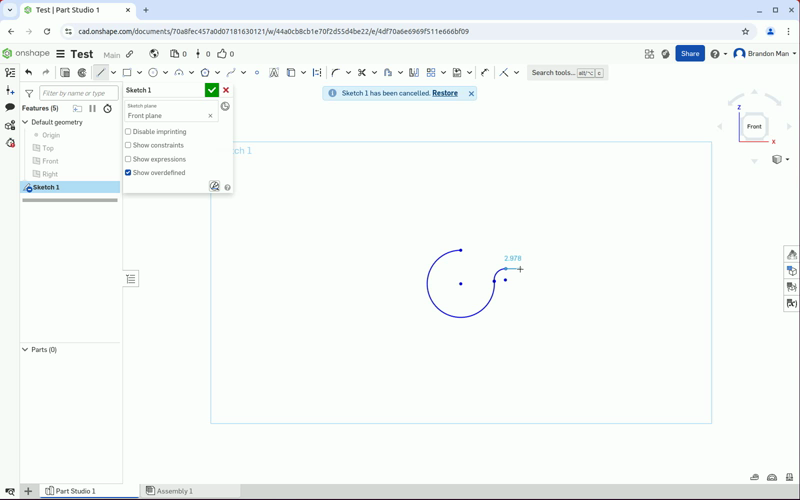
key_up(shift)
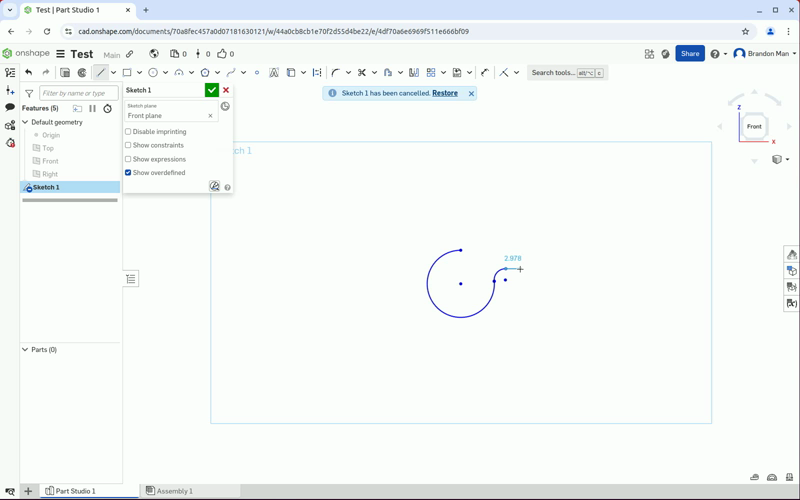
key_down(shift)
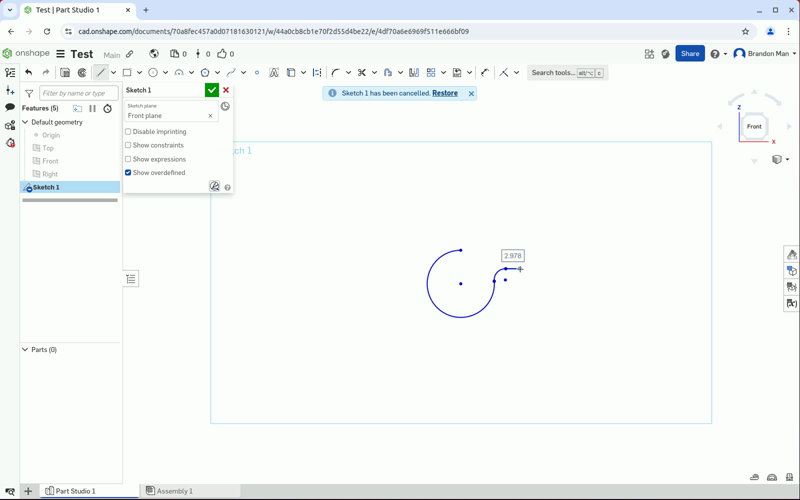
mouse_move(550, 268)
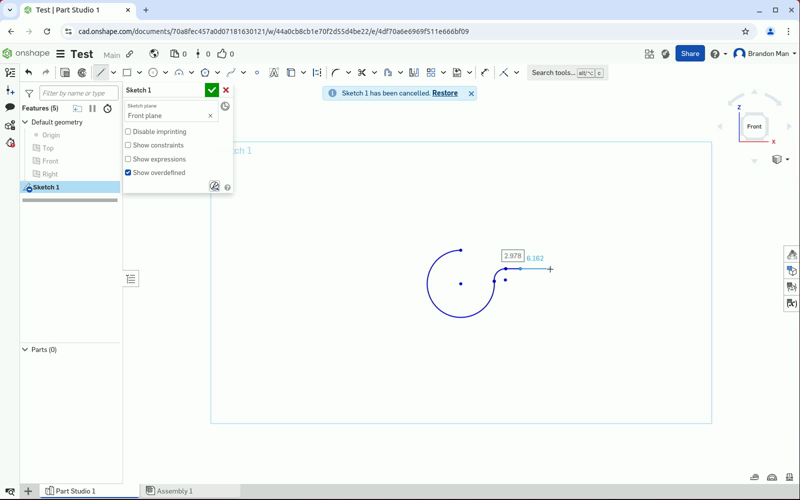
mouse_move(520, 250)
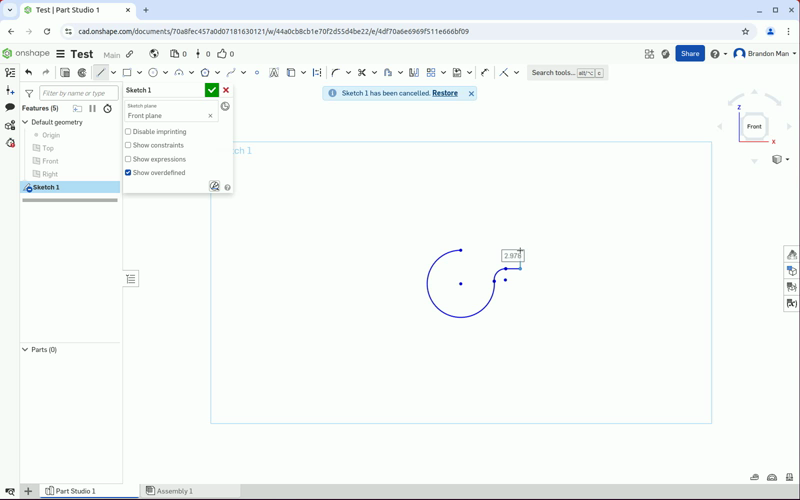
click(520, 250)
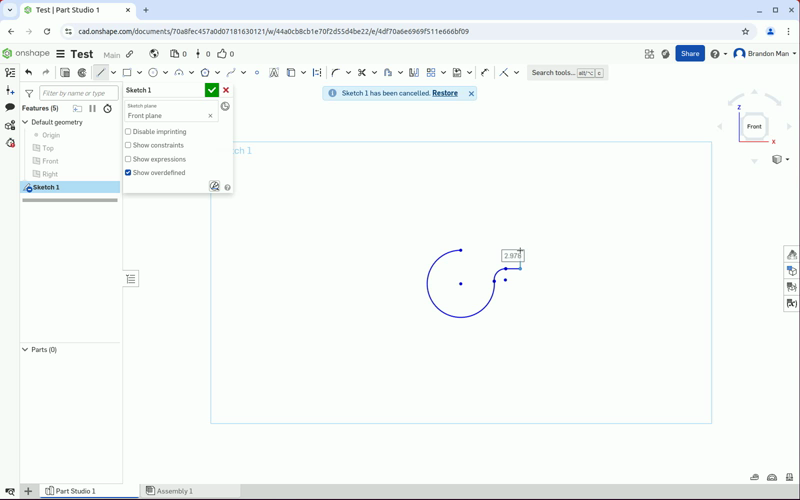
key_up(shift)
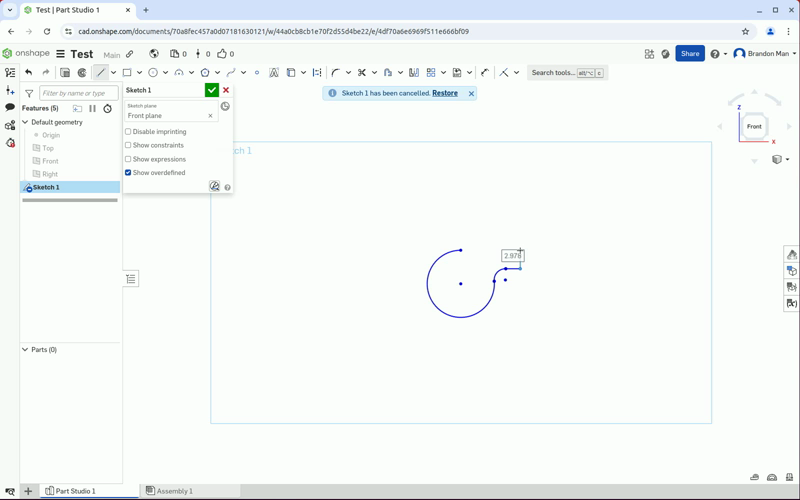
mouse_move(550, 250)
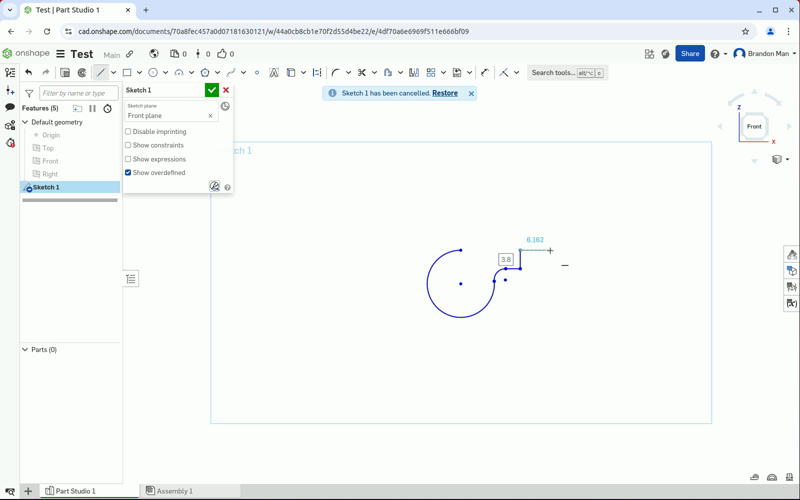
key_down(shift)
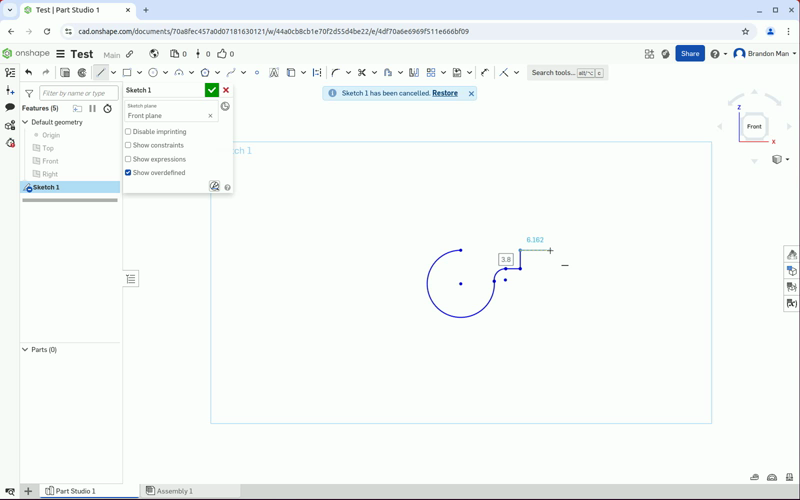
mouse_move(460, 250)
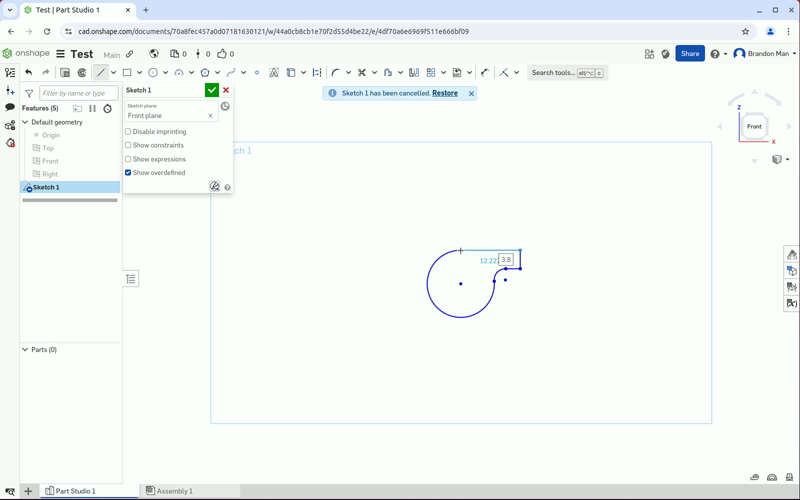
key_up(shift)
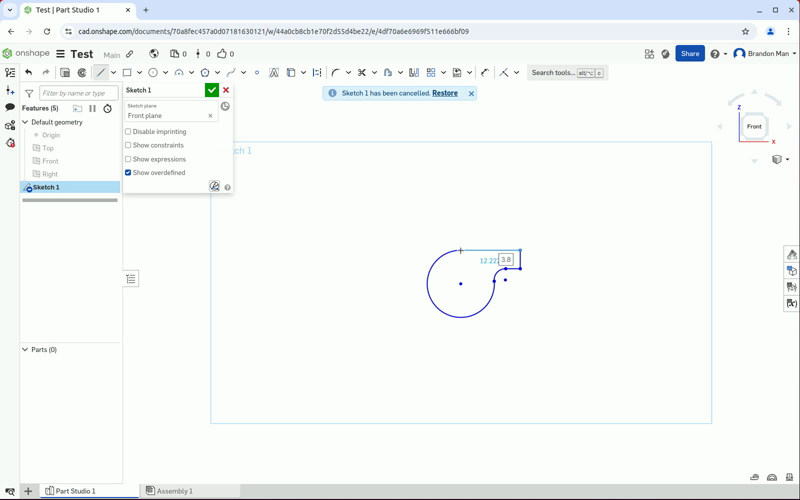
click(460, 250)
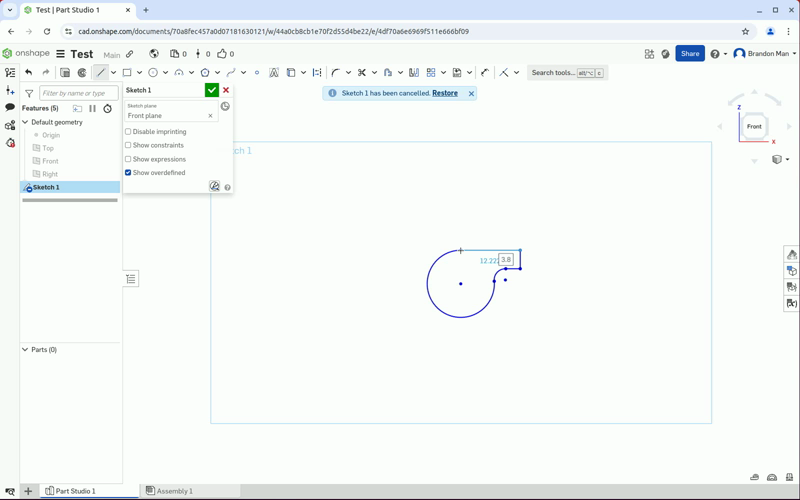
key(esc)
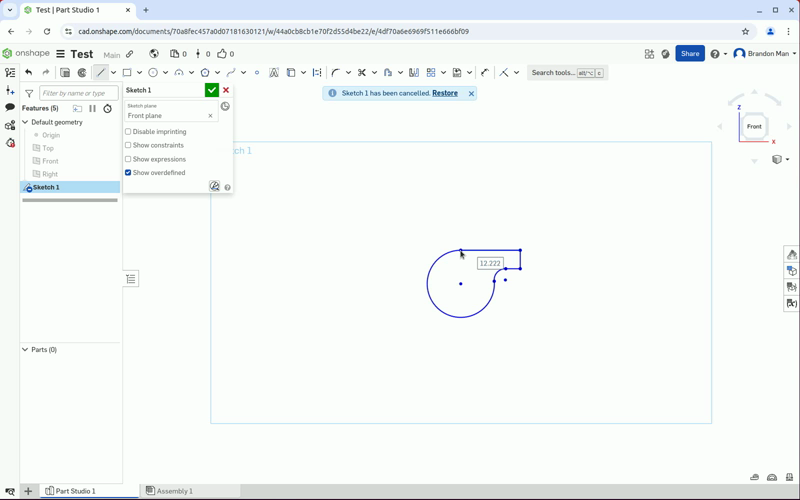
key(c)
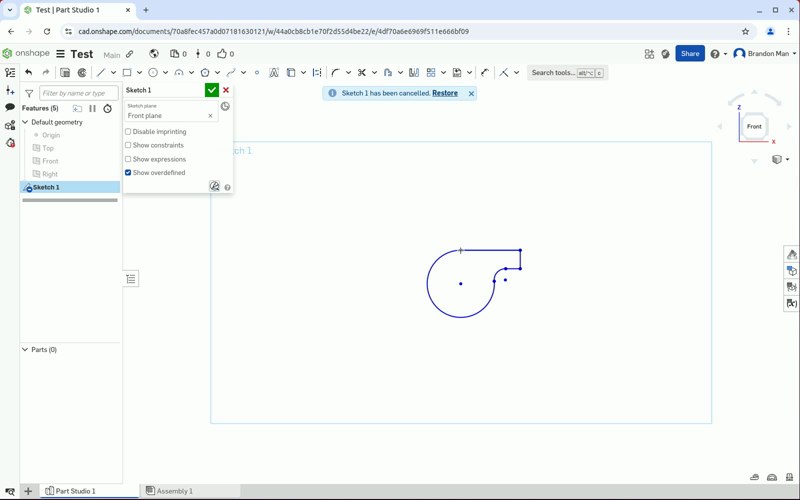
key_down(shift)
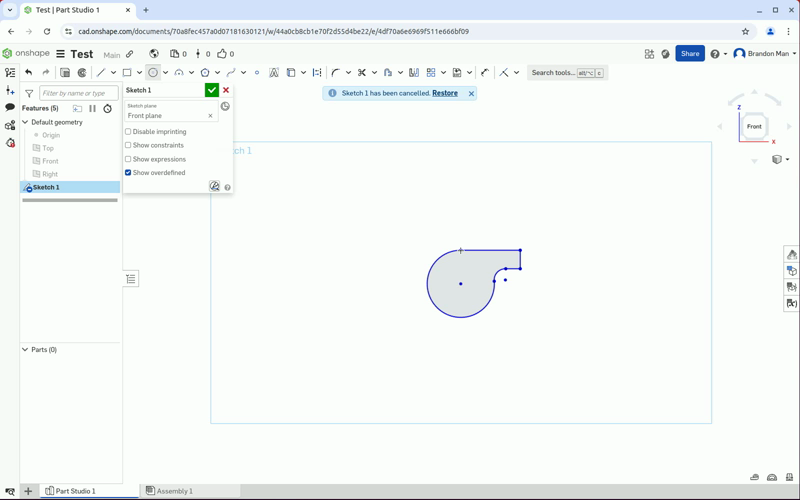
mouse_move(460, 284)
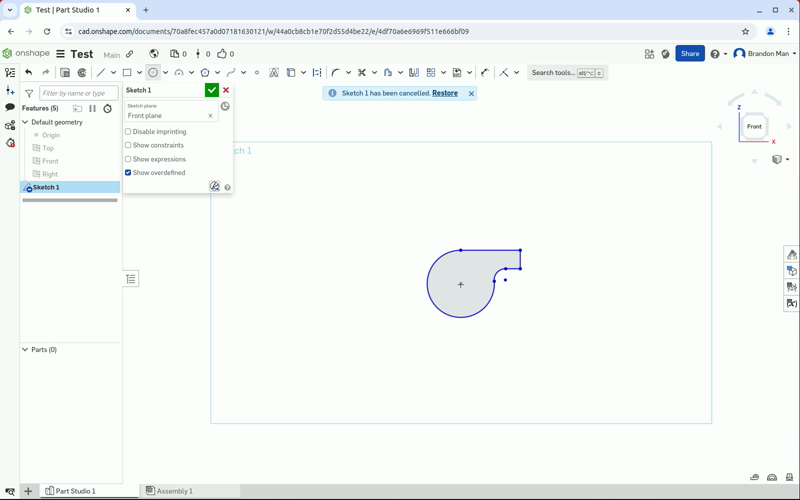
scroll(6)
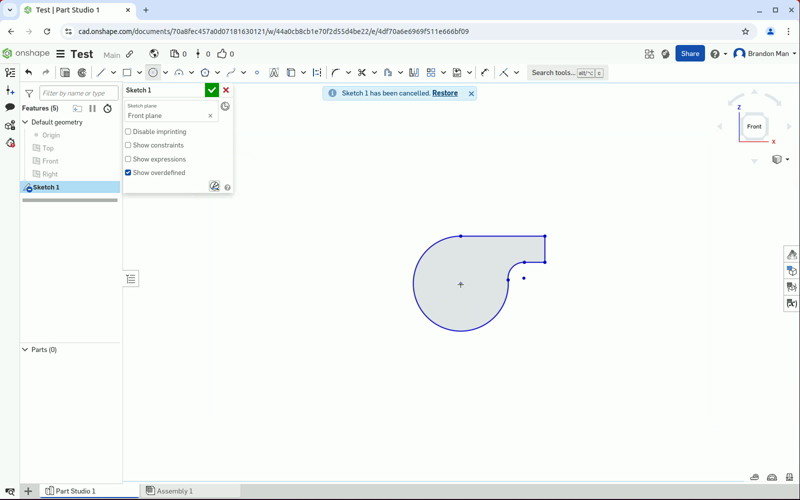
scroll(6)
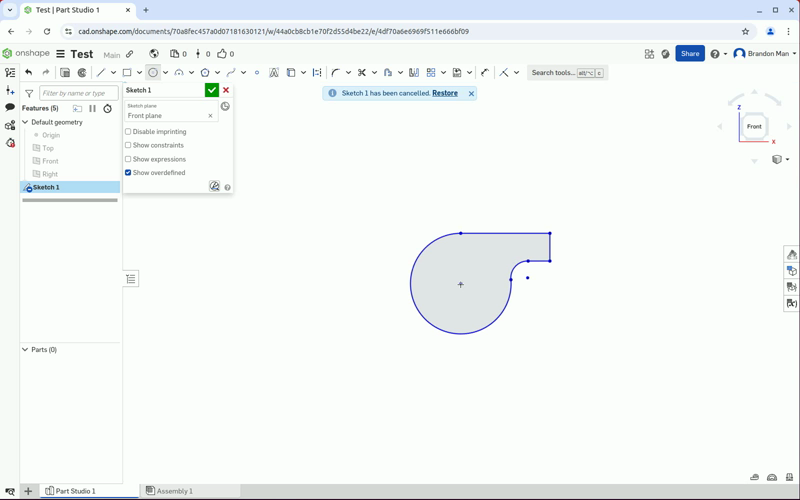
scroll(6)
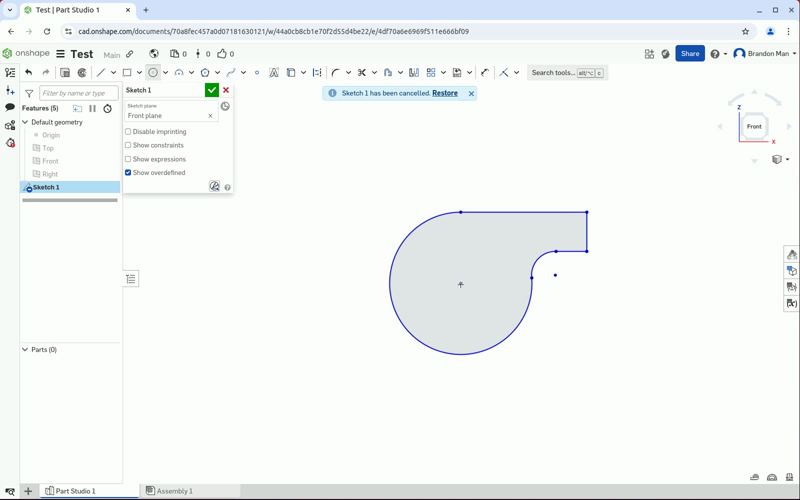
scroll(6)
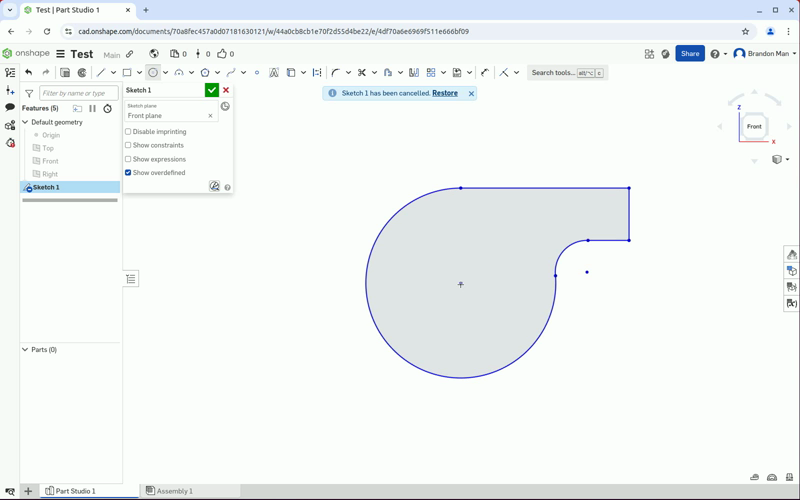
scroll(6)
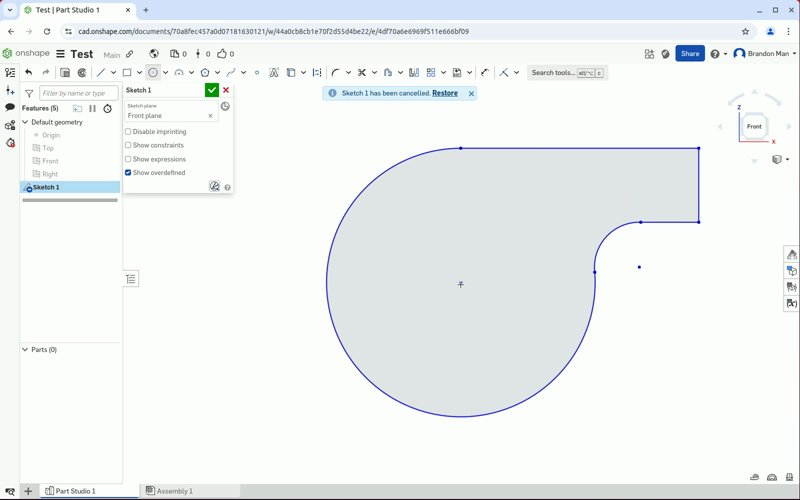
scroll(6)
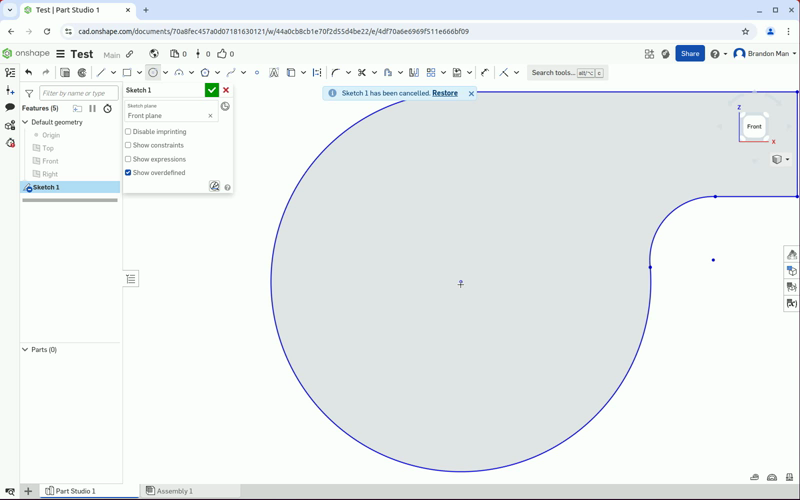
scroll(6)
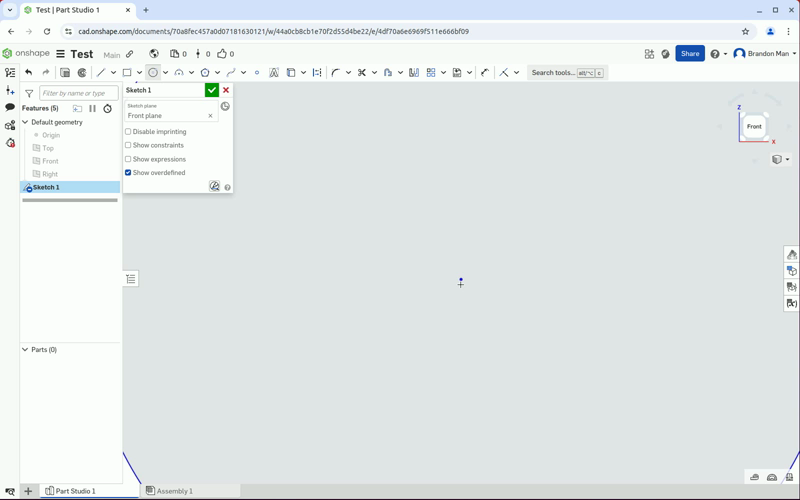
click(460, 284)
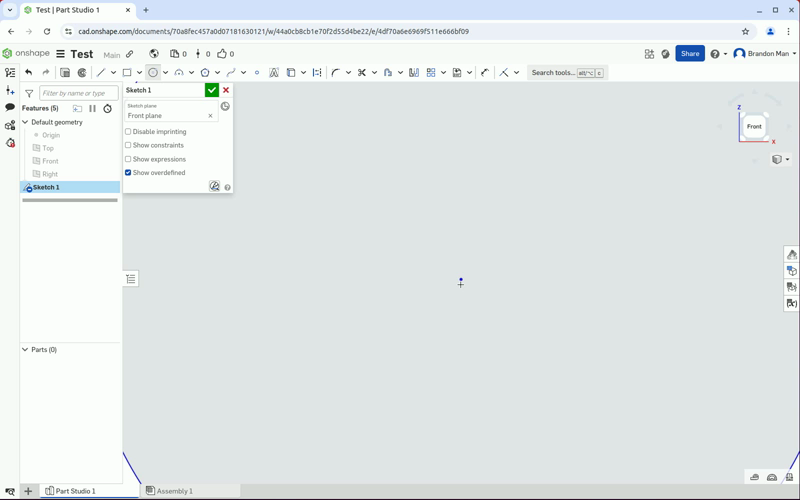
scroll(-6)
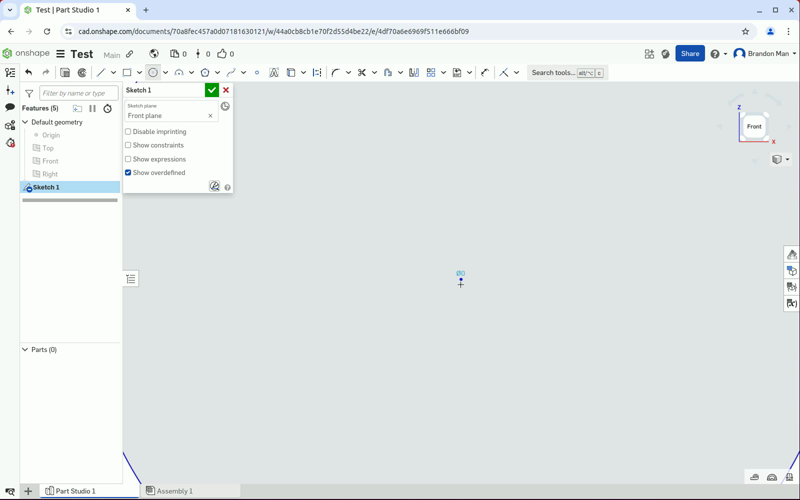
scroll(-6)
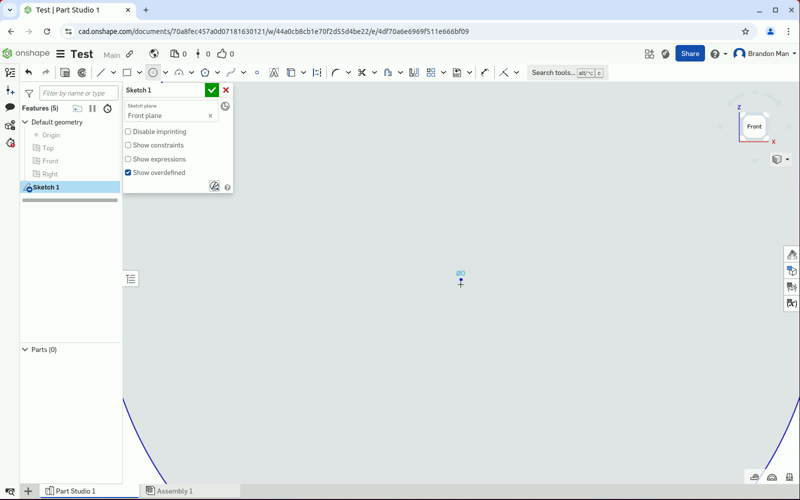
scroll(-6)
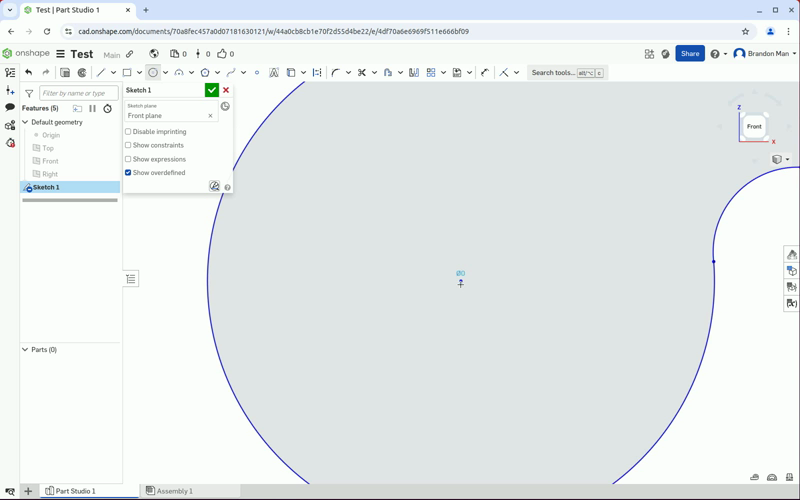
scroll(-6)
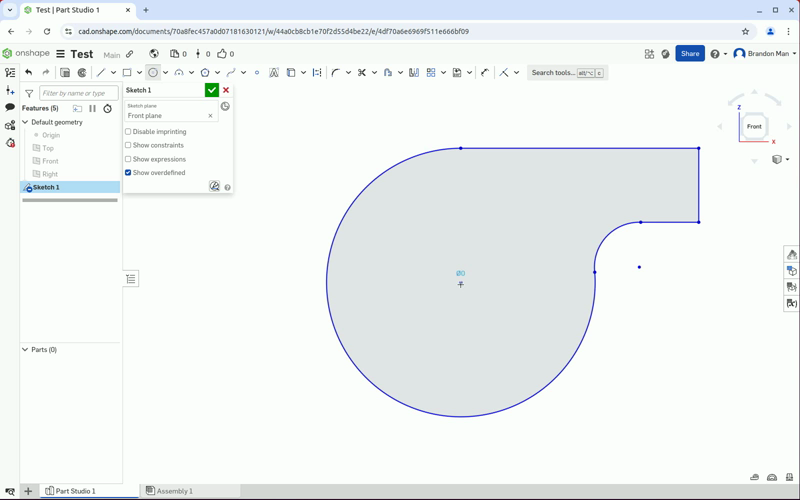
scroll(-6)
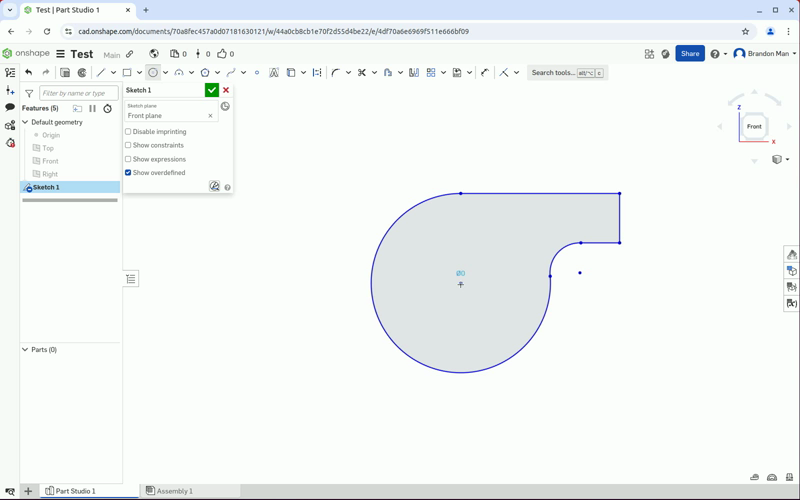
scroll(-6)
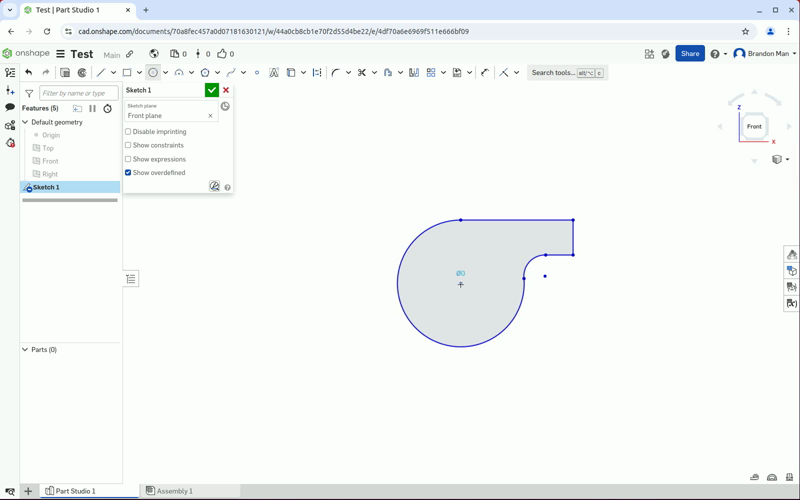
scroll(-6)
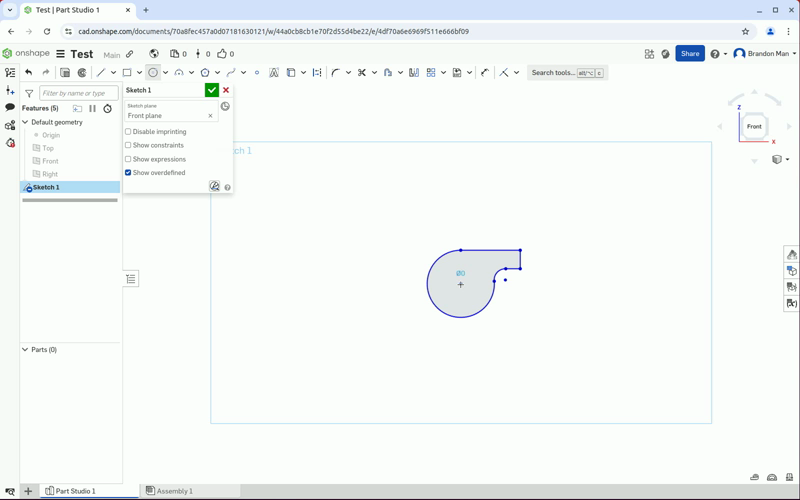
key_up(shift)
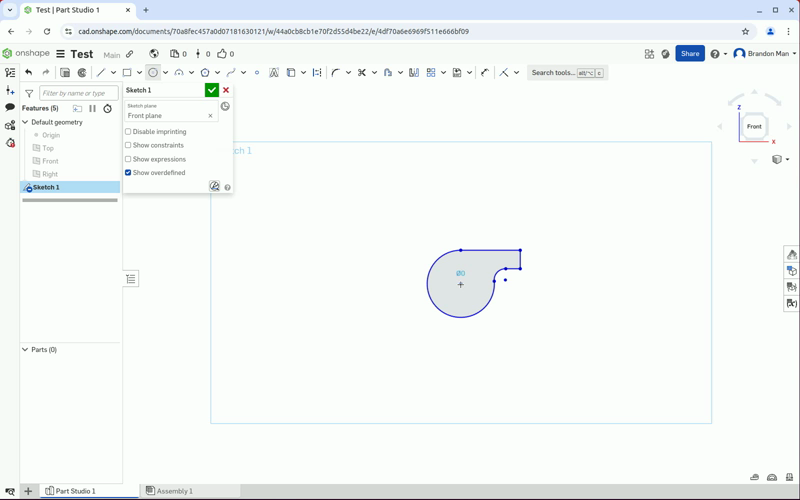
mouse_move(483, 284)
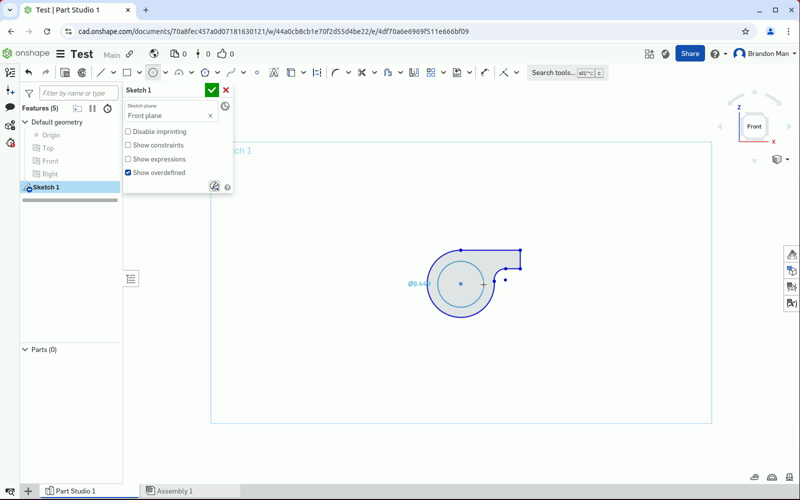
click(483, 284)
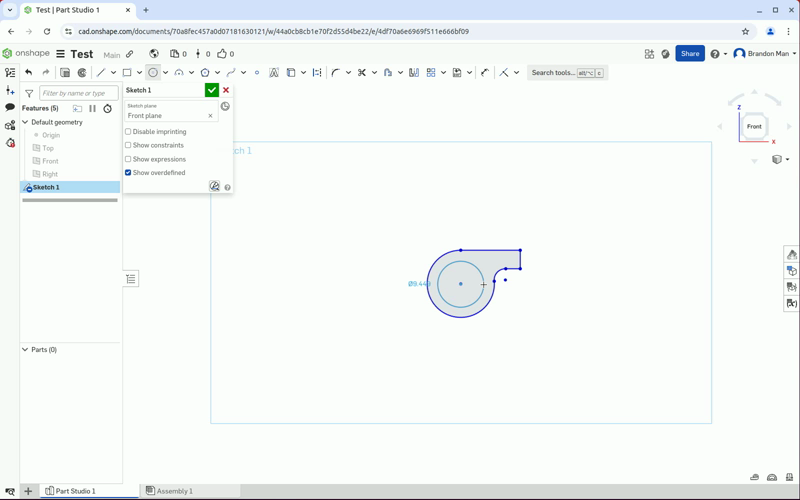
key(esc)
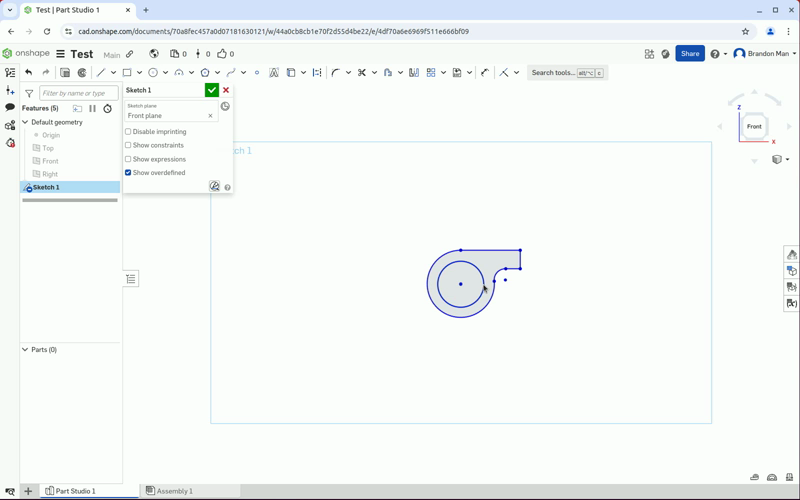
mouse_move(490, 290)
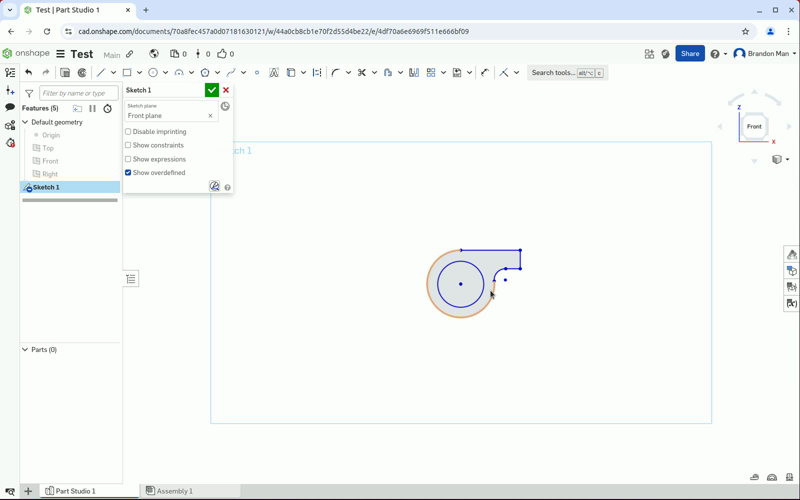
click(490, 290)
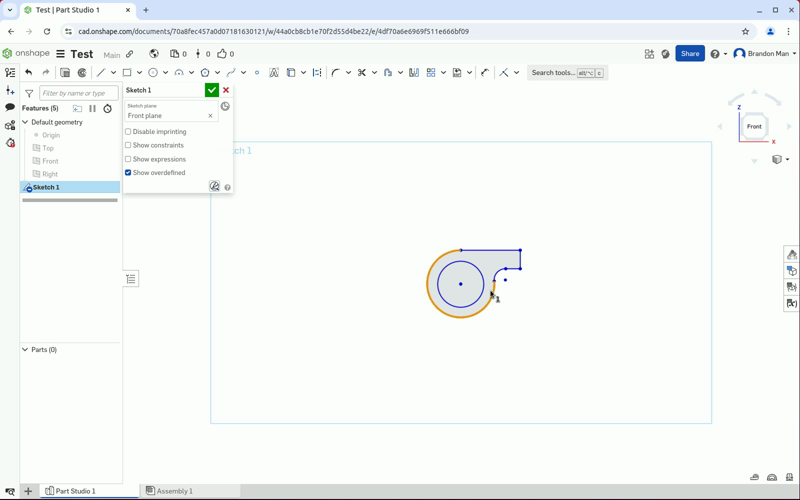
mouse_move(73, 352)
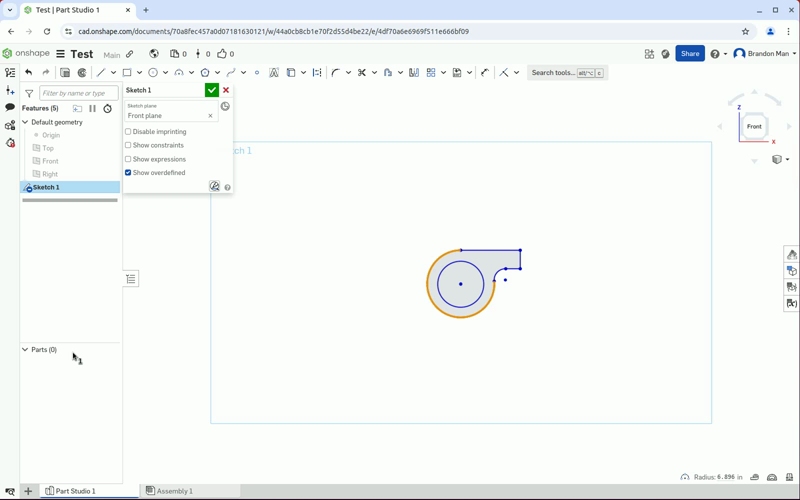
key(shift+y)
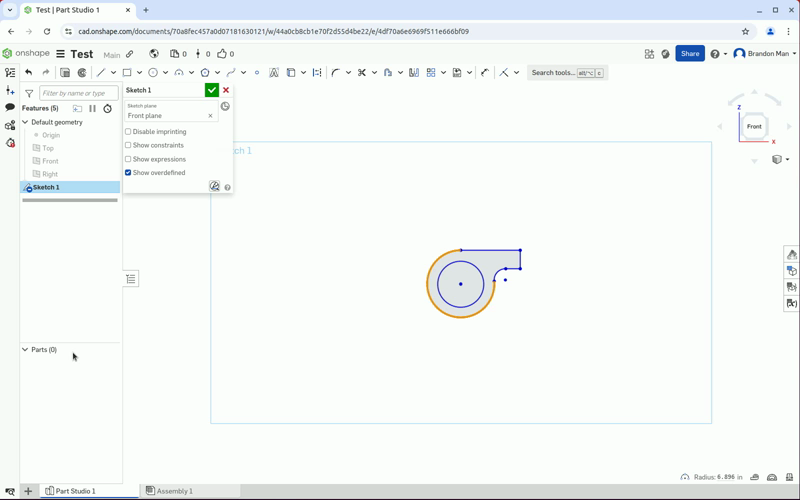
key(shift+e)
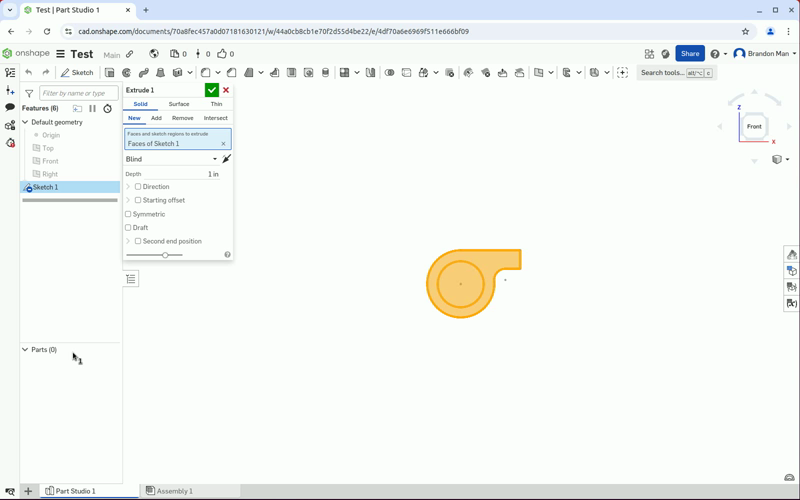
mouse_move(143, 106)
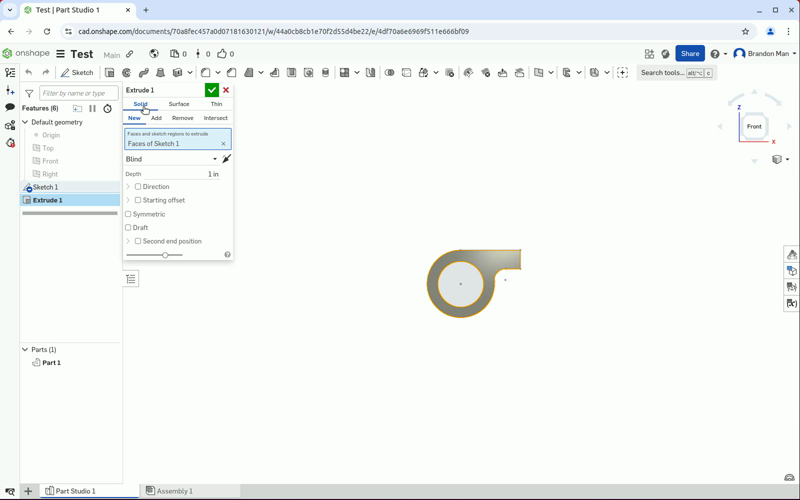
click(143, 106)
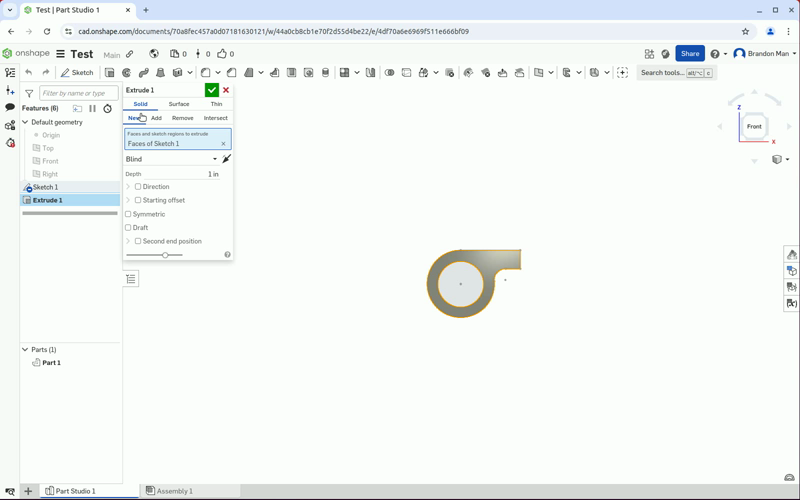
mouse_move(137, 120)
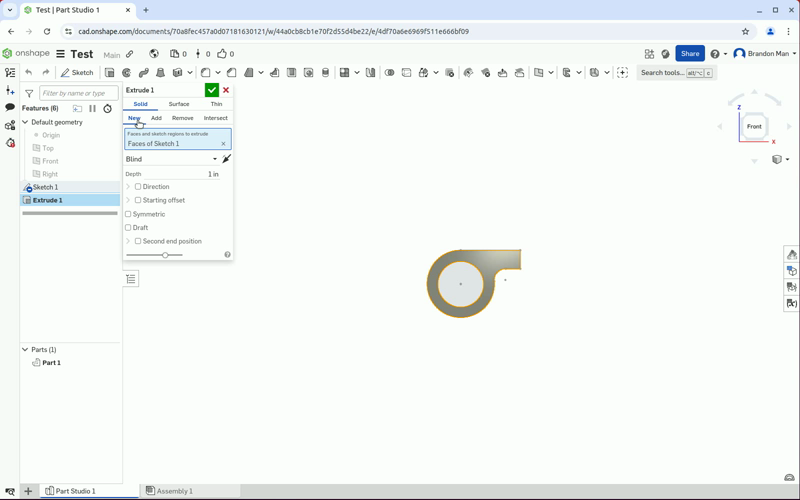
click(137, 120)
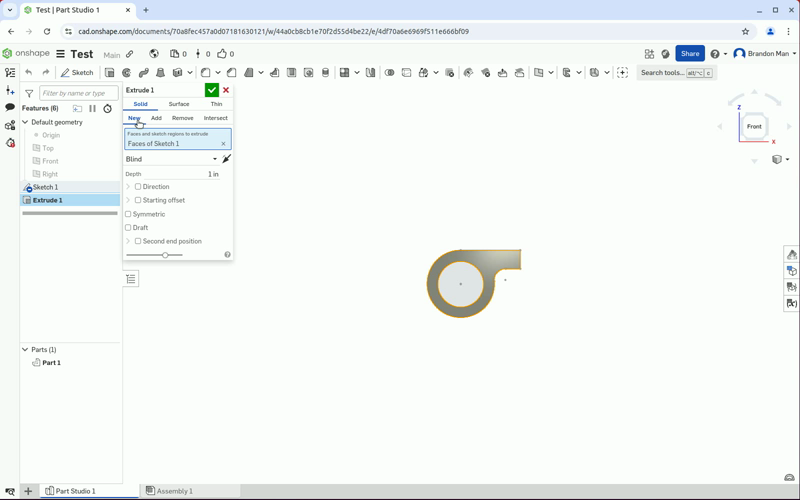
key(tab, 4)
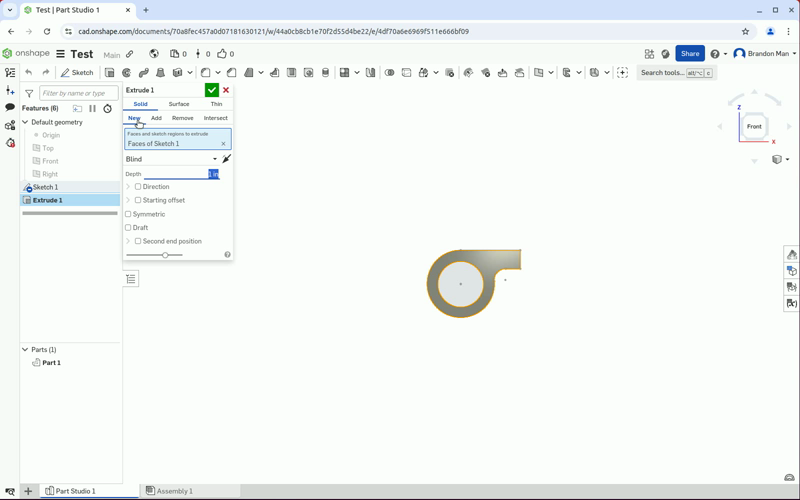
text(14.924)
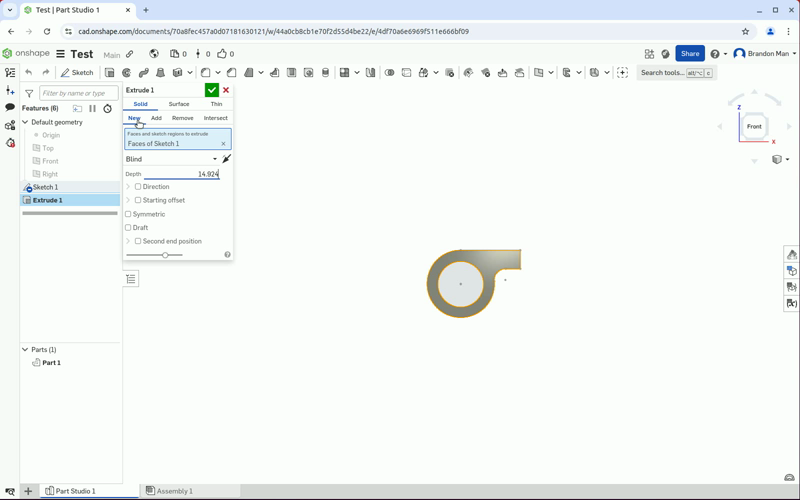
key(tab, 3)
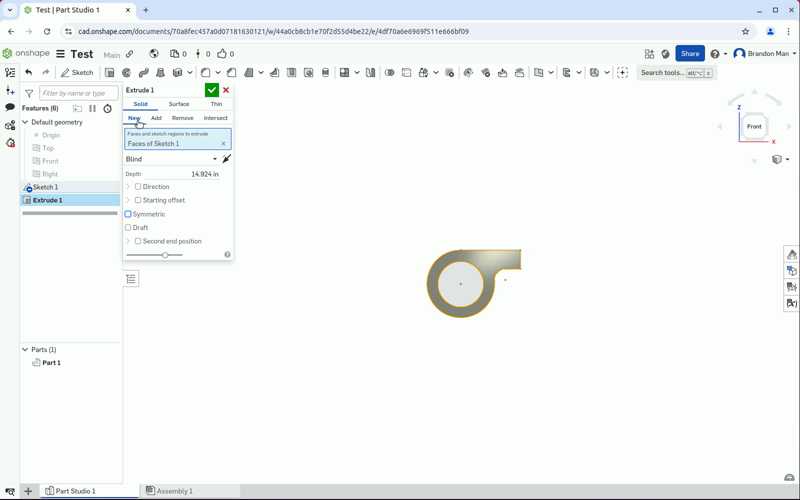
key(space)
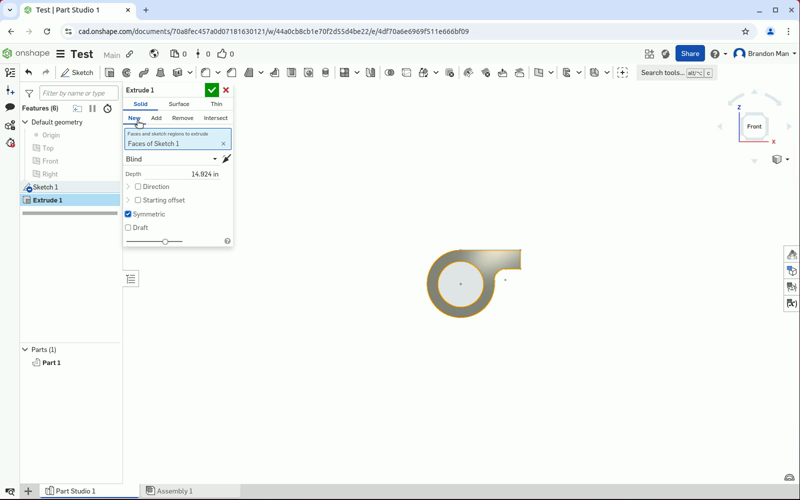
key(enter)
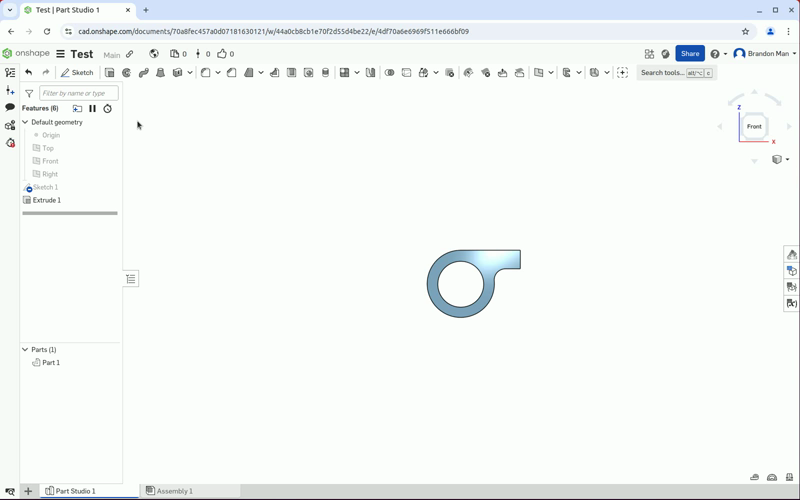
key(shift+h)
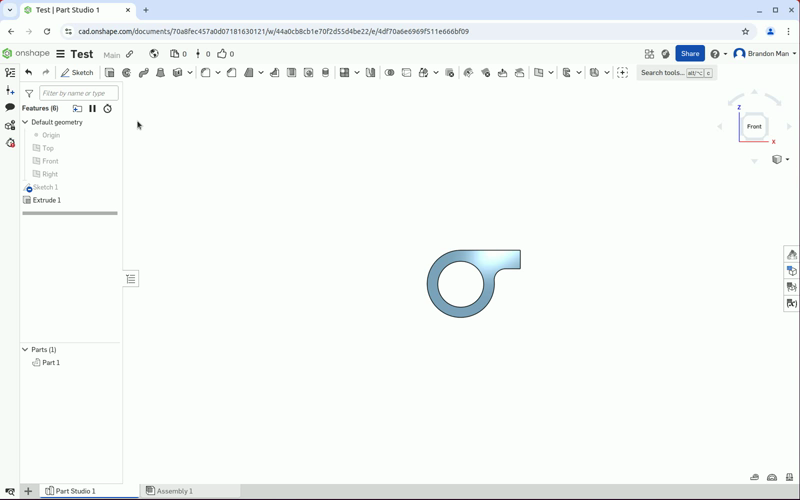
key(shift+h)
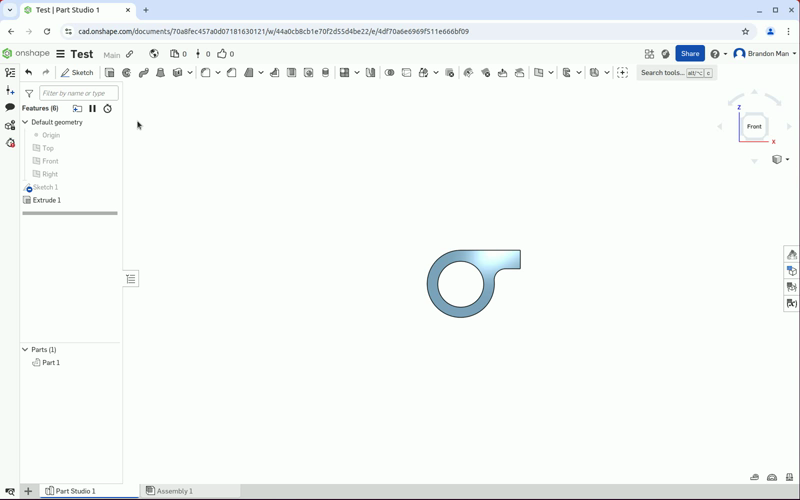
mouse_move(73, 189)
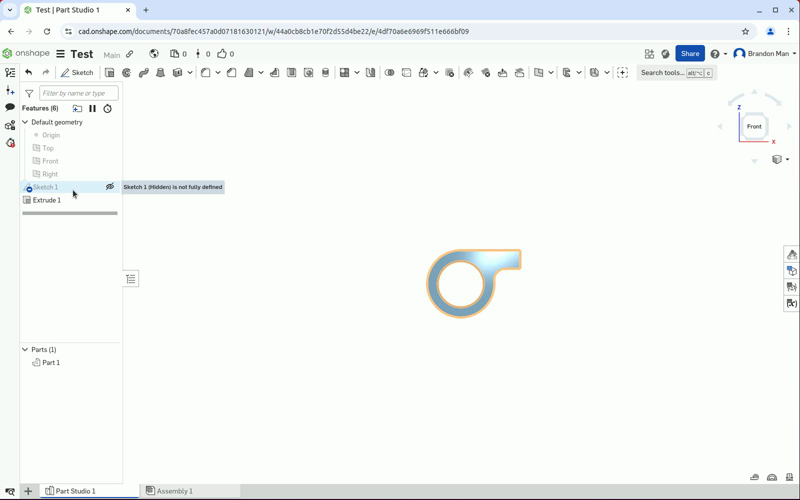
click(73, 189)
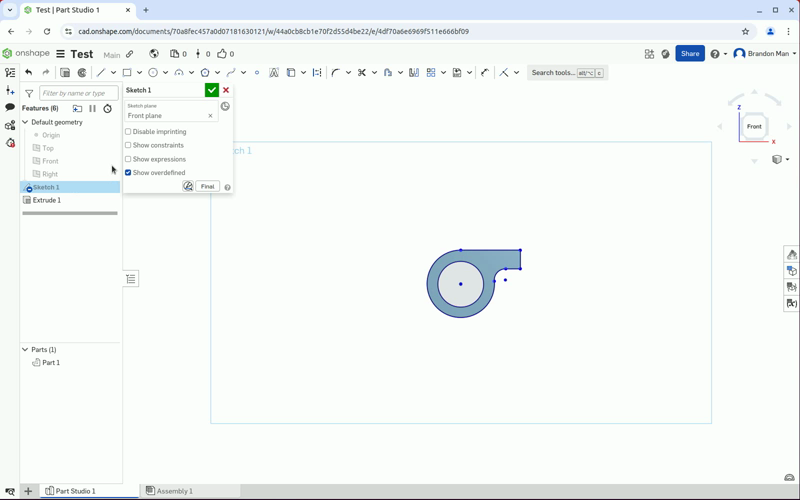
mouse_move(229, 92)
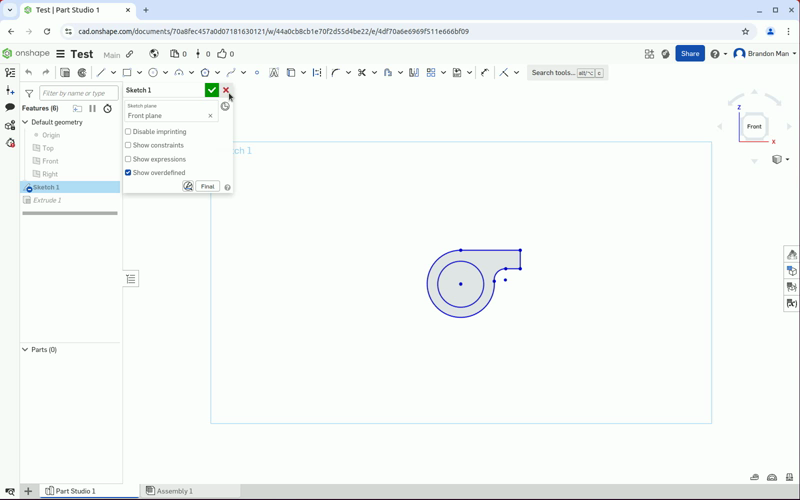
click(229, 92)
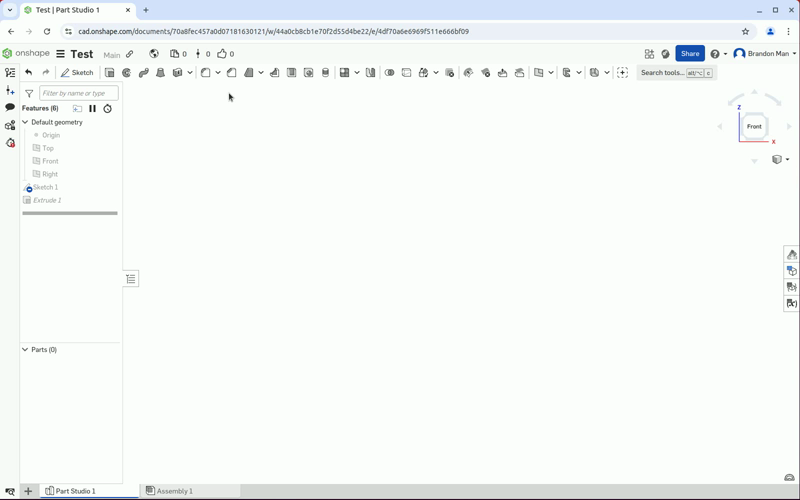
mouse_move(73, 352)
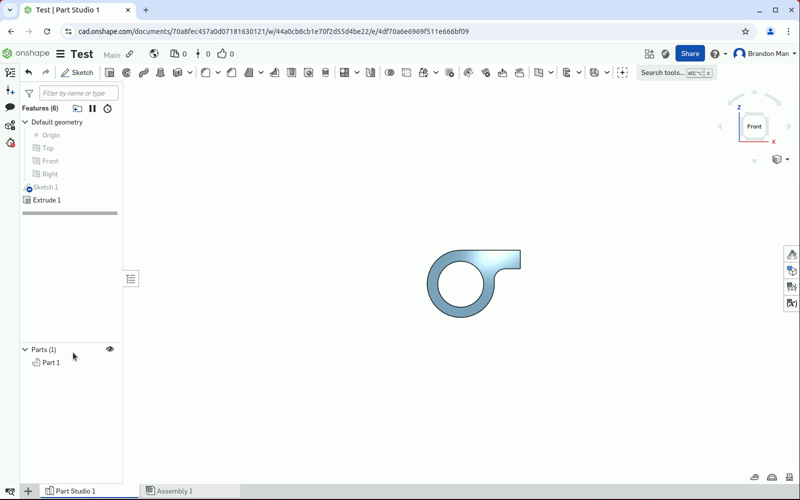
key(y)
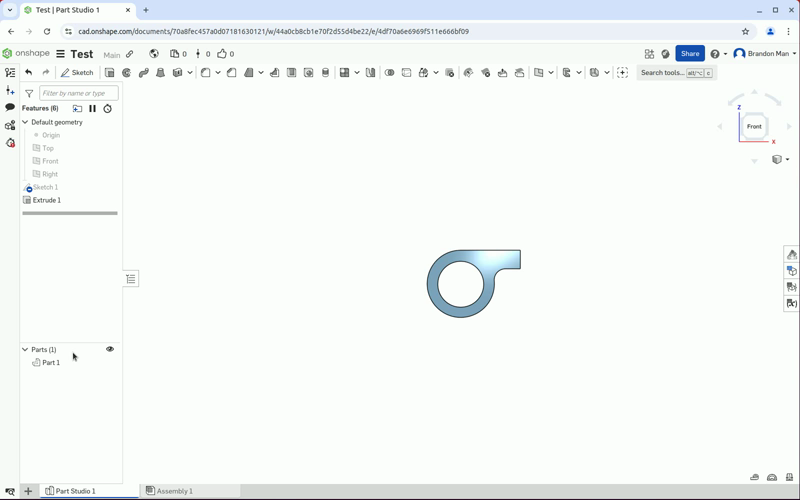
key(shift+p)
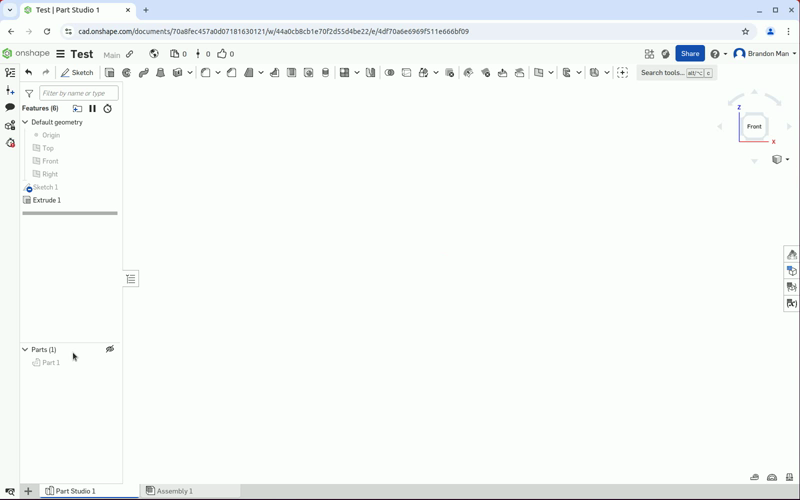
key(space)
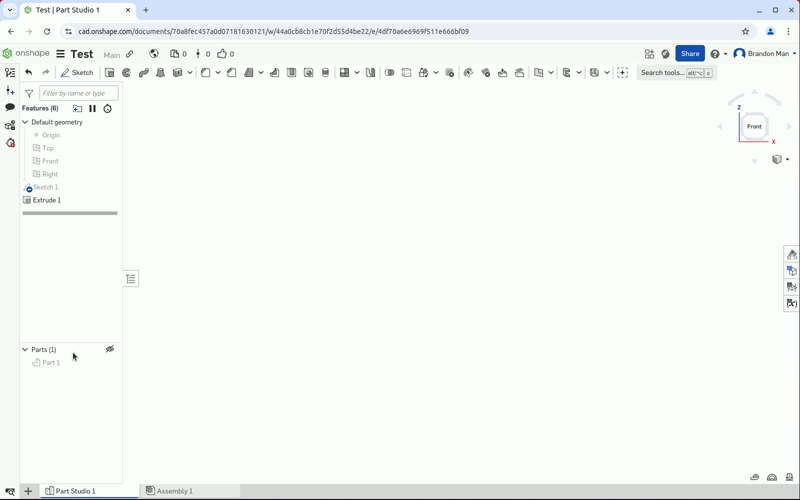
key_down(shift)
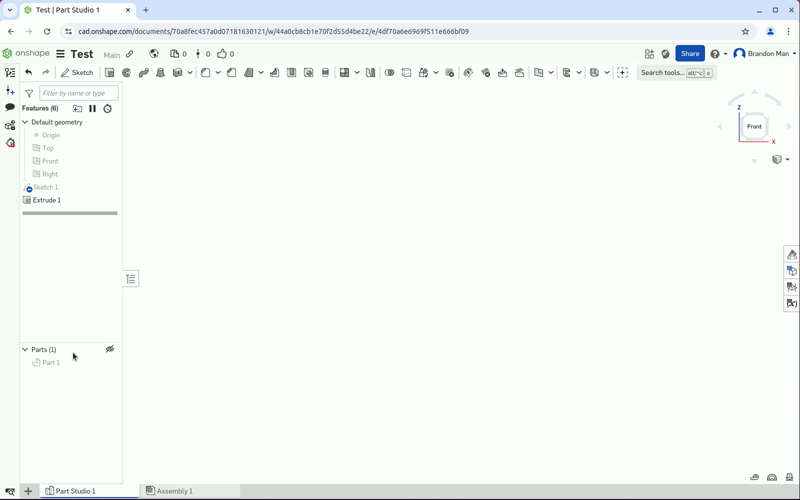
key(down)
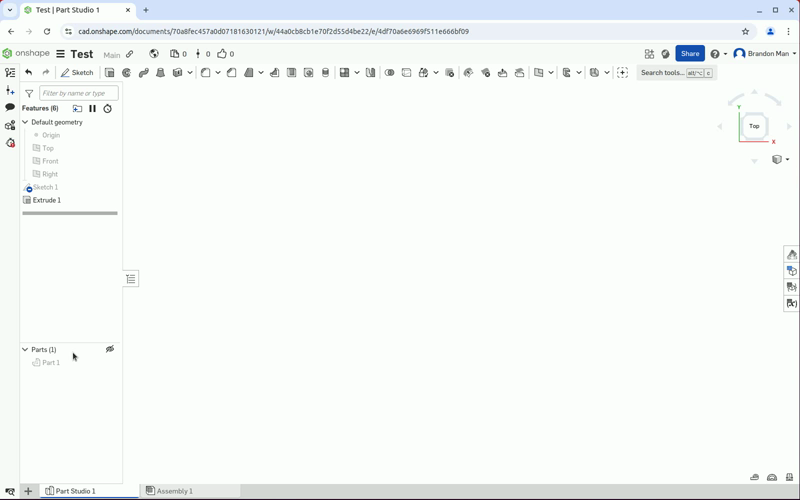
key_up(shift)
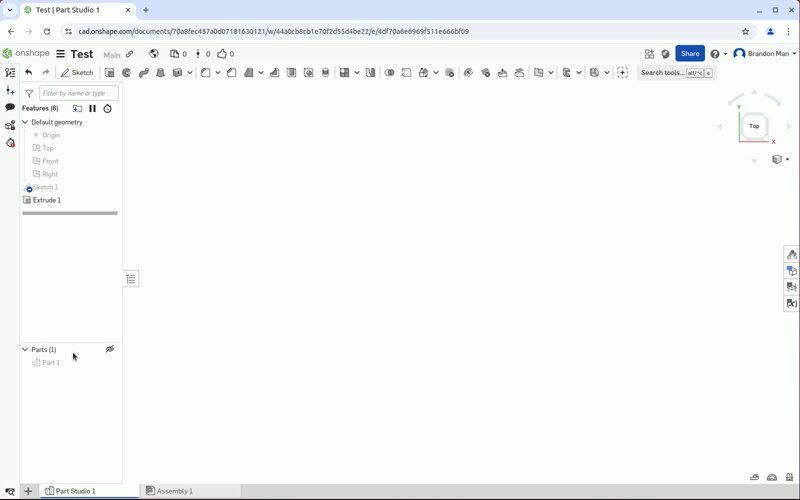
mouse_move(73, 352)
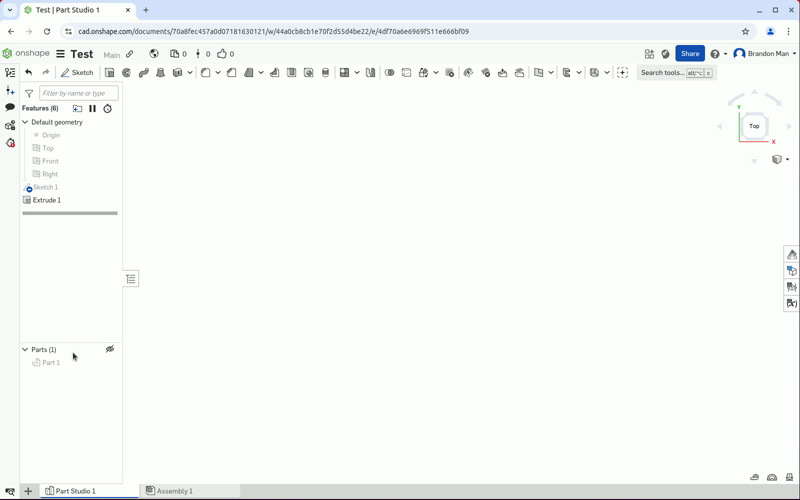
key(shift+y)
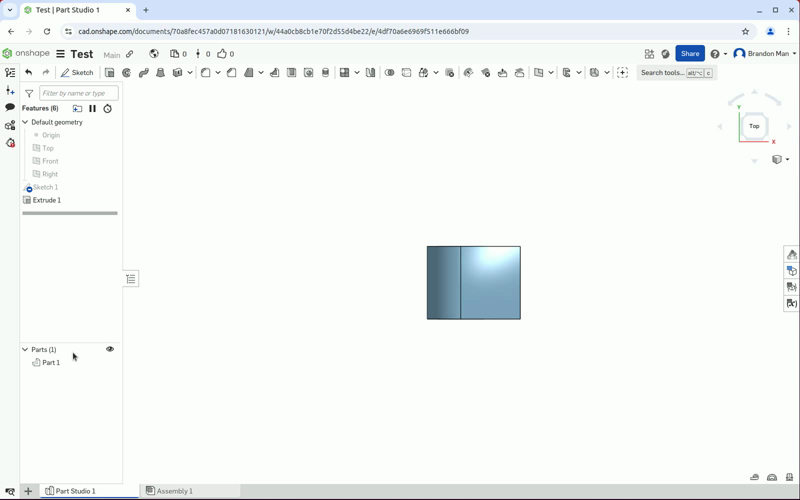
mouse_move(541, 75)
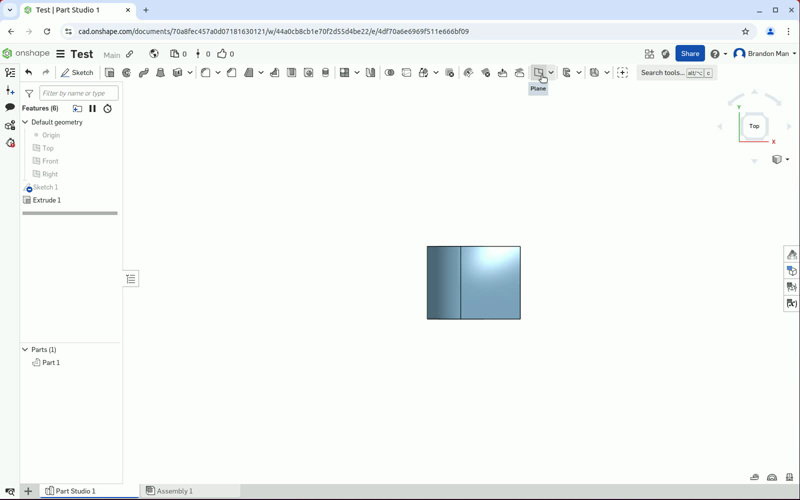
click(541, 75)
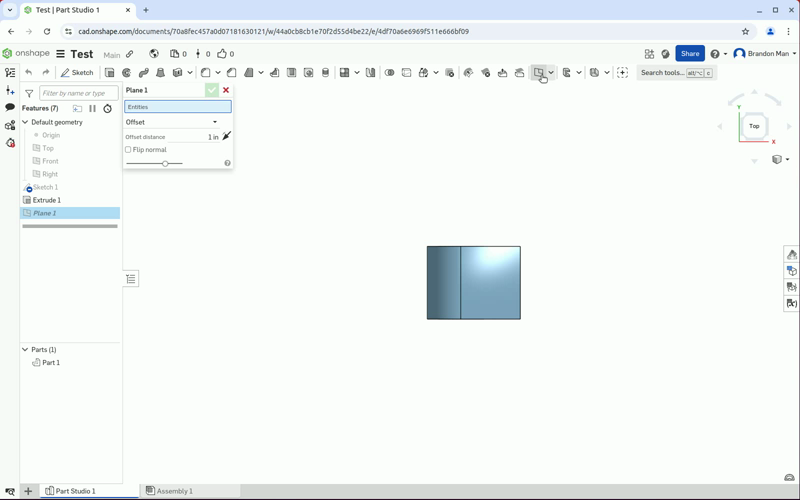
mouse_move(73, 150)
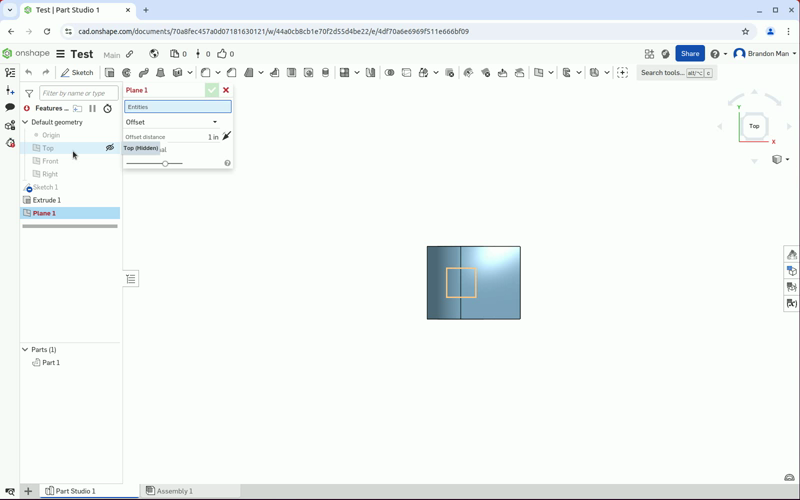
click(73, 150)
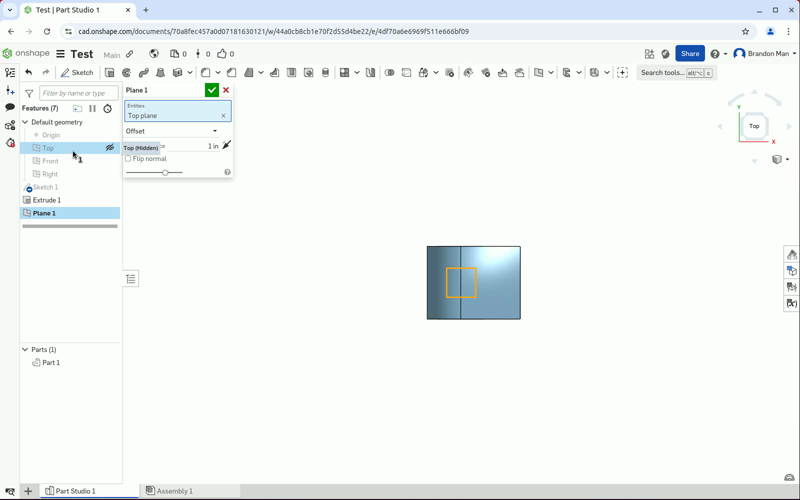
key(tab, 2)
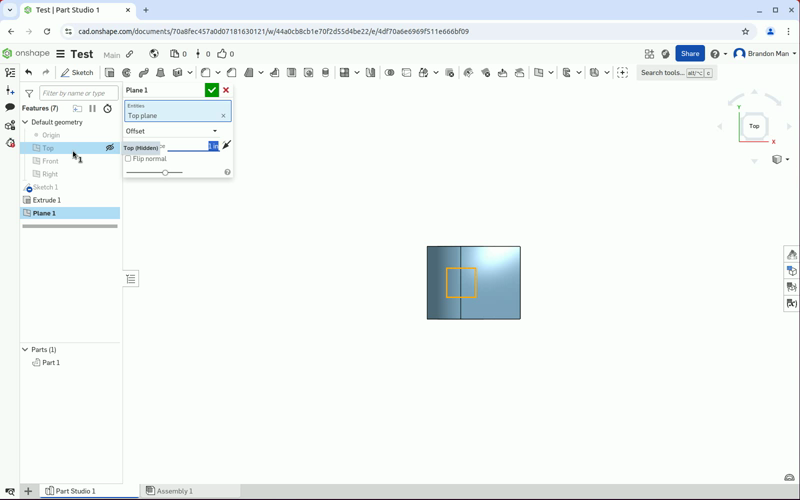
text(6.748)
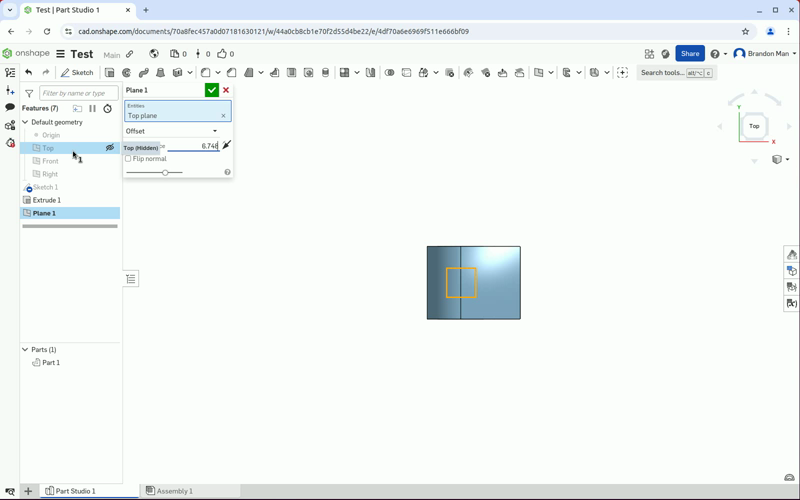
key(enter, 2)
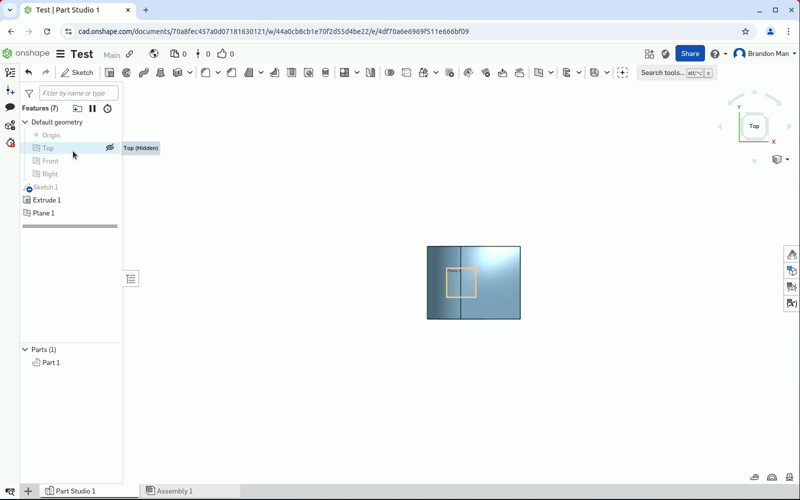
key(shift+s)
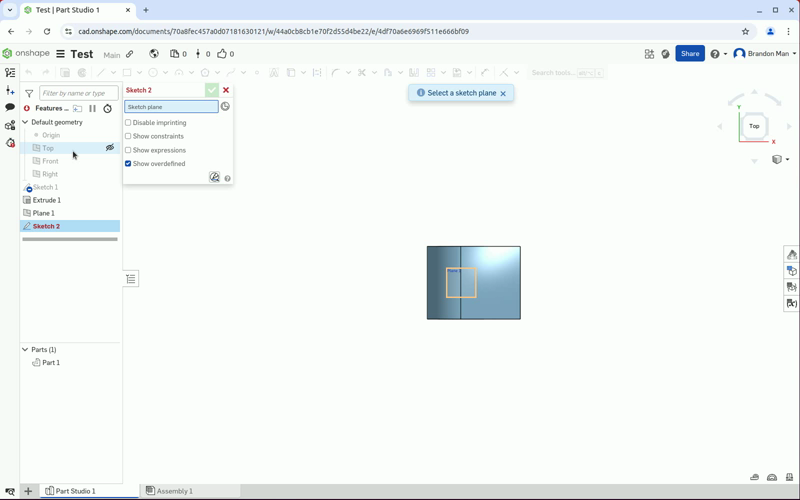
mouse_move(73, 215)
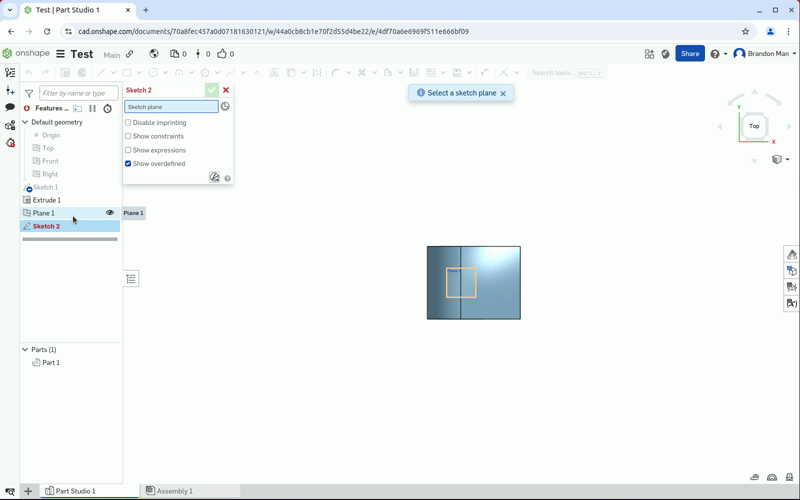
click(73, 215)
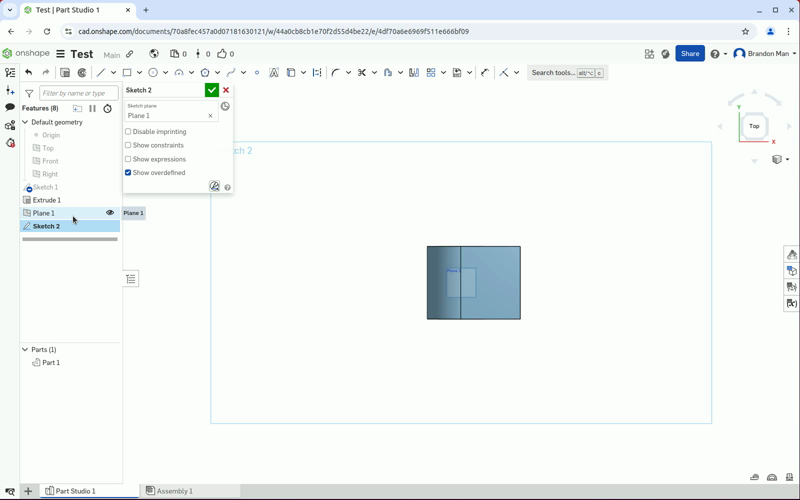
mouse_move(73, 352)
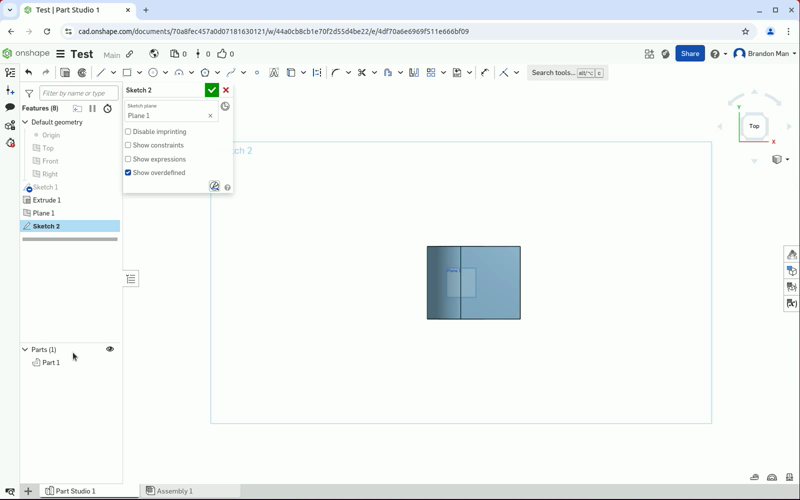
key(y)
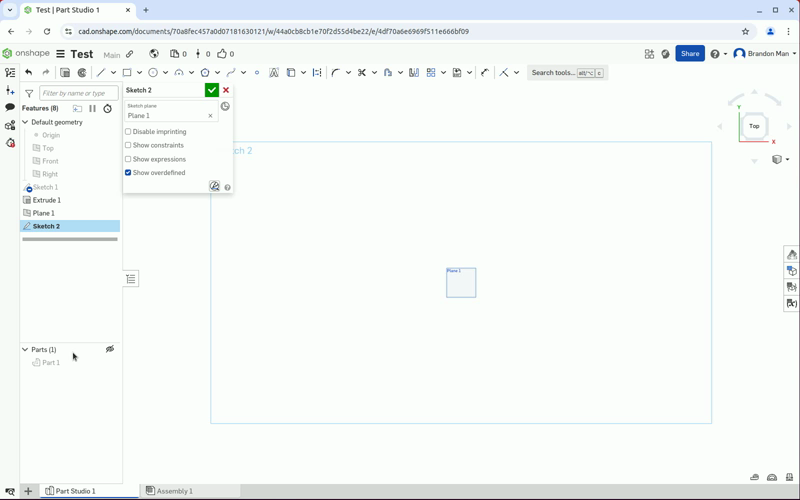
key(a)
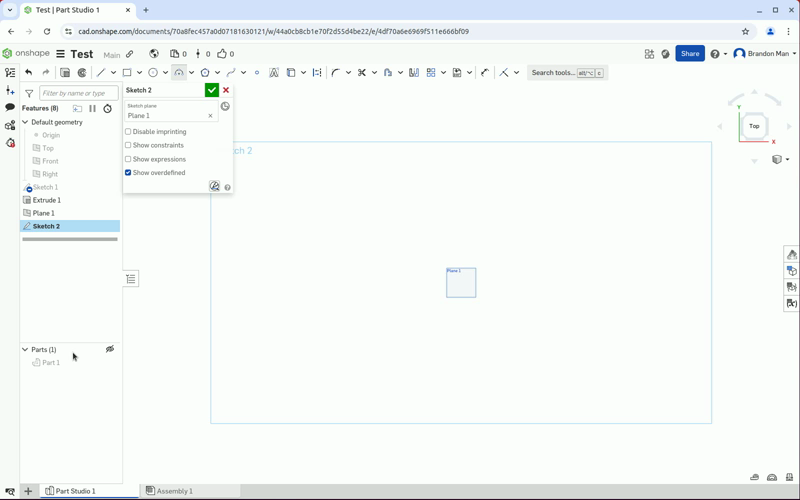
key_down(shift)
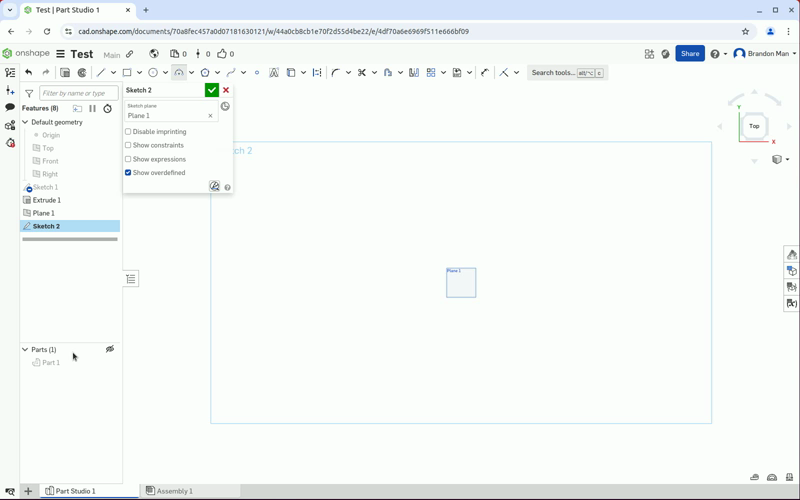
mouse_move(505, 305)
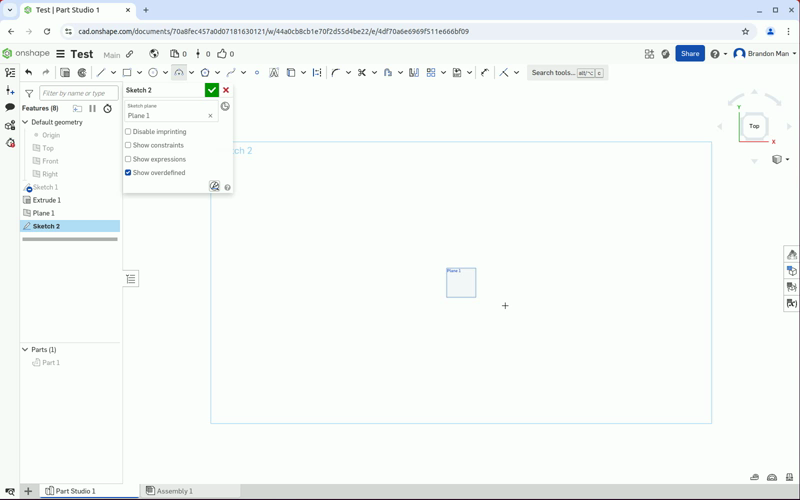
click(505, 305)
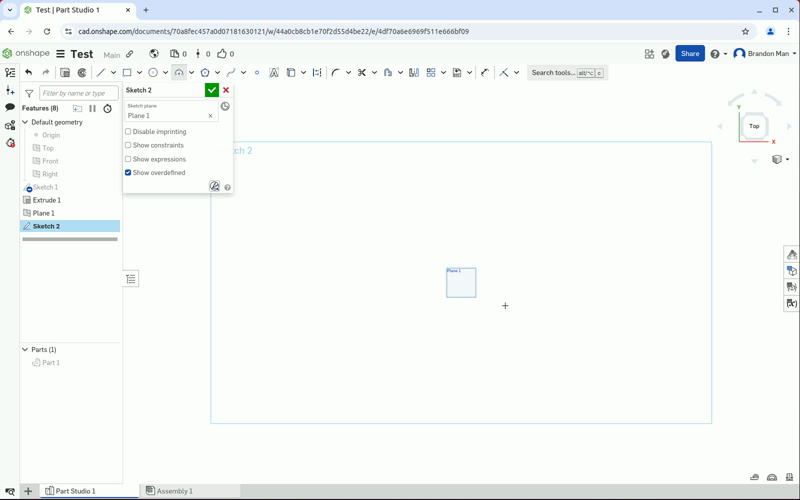
key_up(shift)
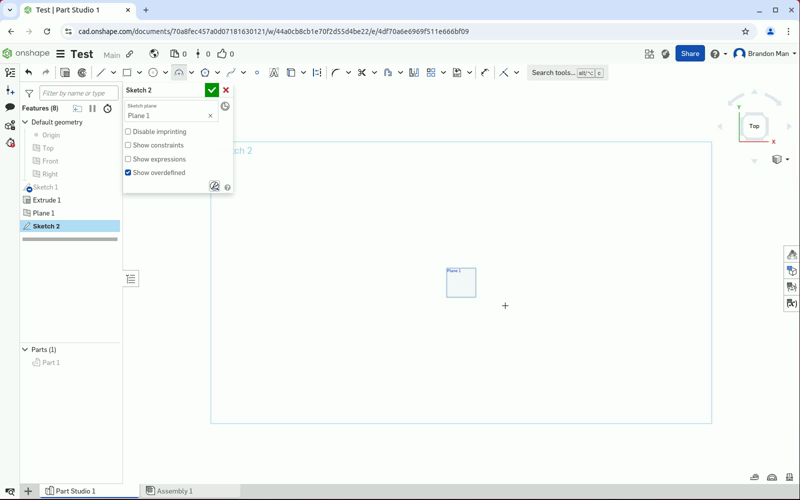
key_down(shift)
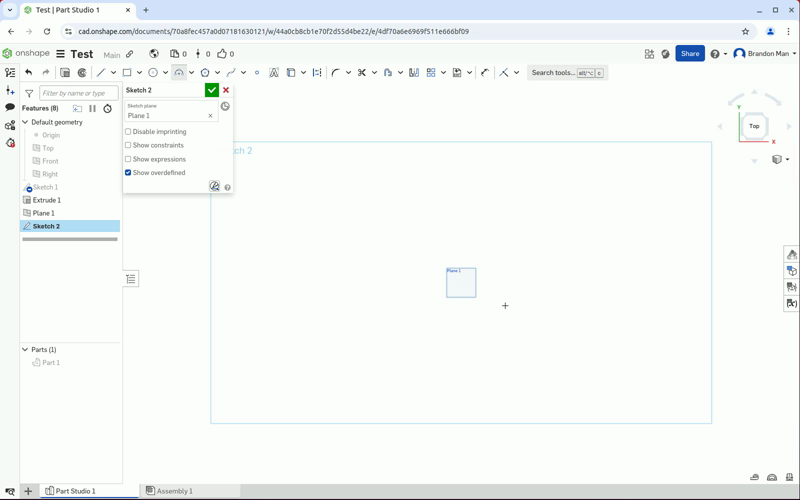
mouse_move(520, 320)
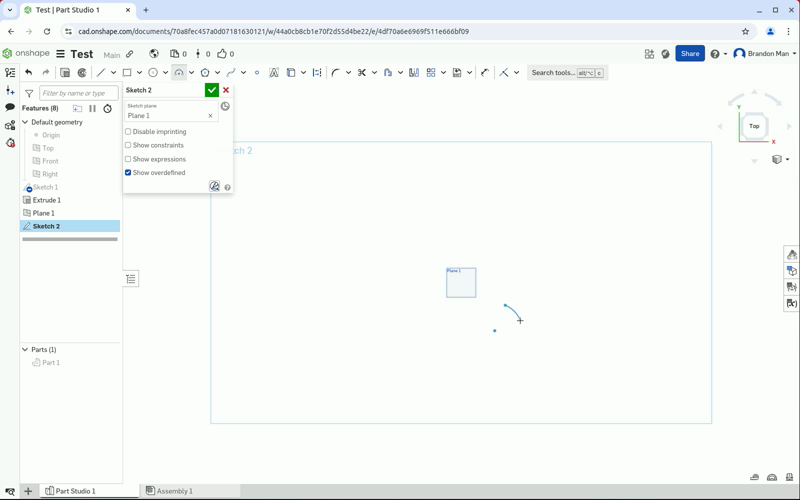
click(520, 320)
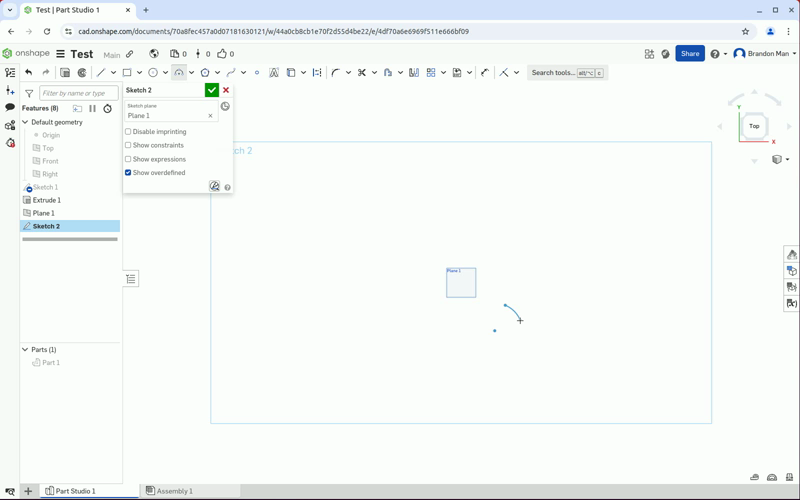
mouse_move(509, 315)
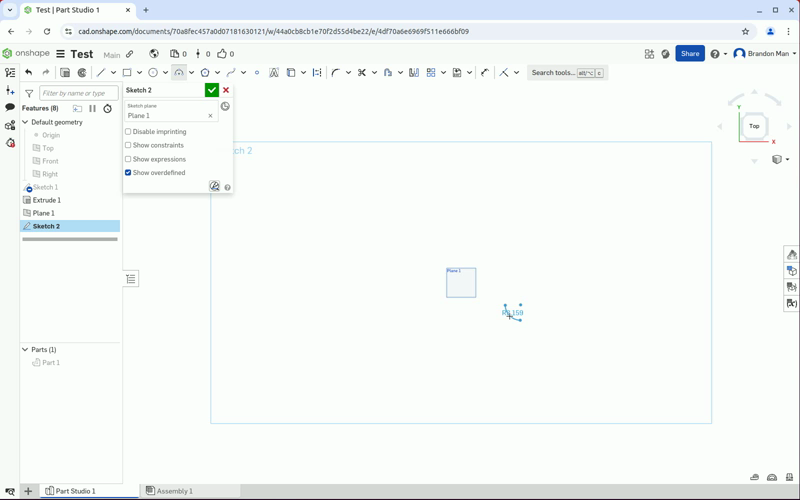
click(509, 315)
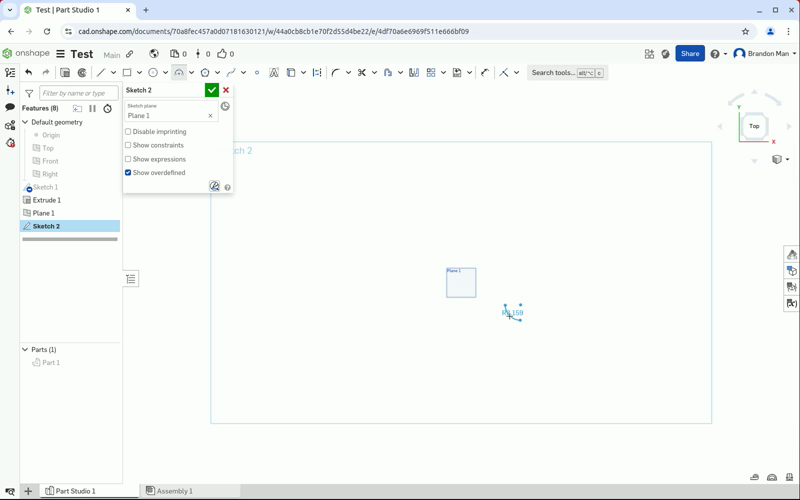
key_up(shift)
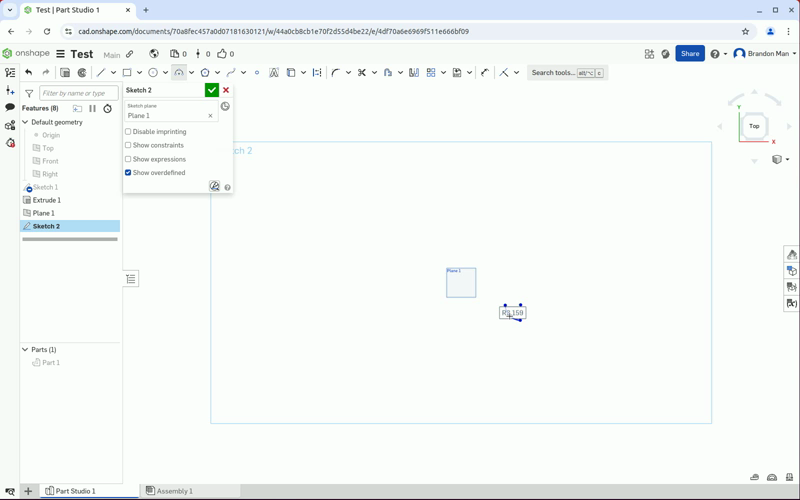
key(esc)
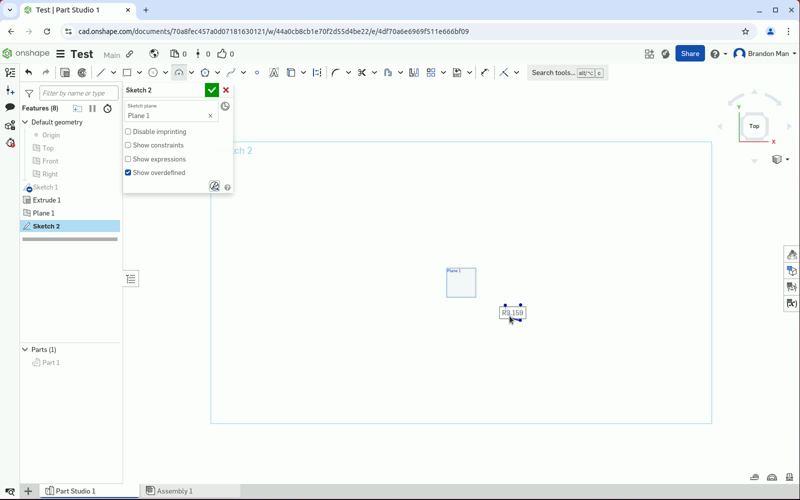
key(l)
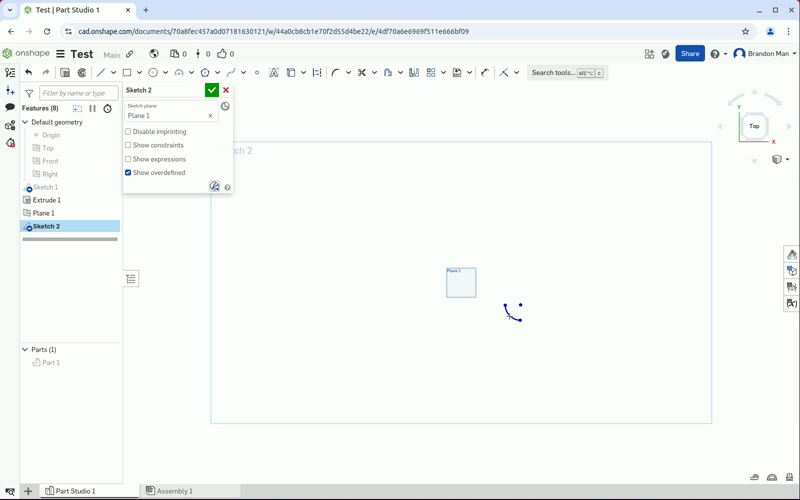
mouse_move(520, 320)
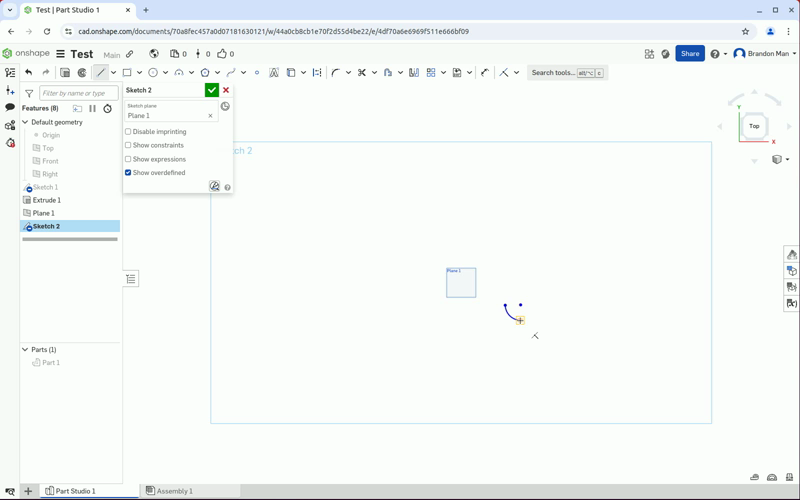
click(520, 320)
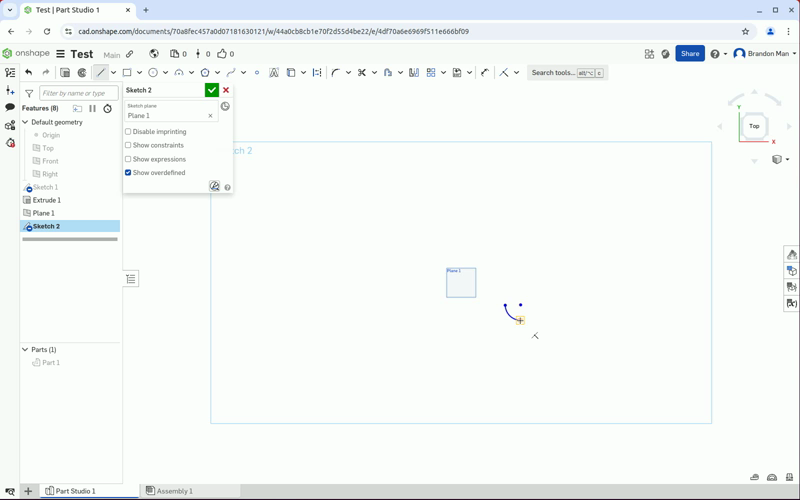
key_down(shift)
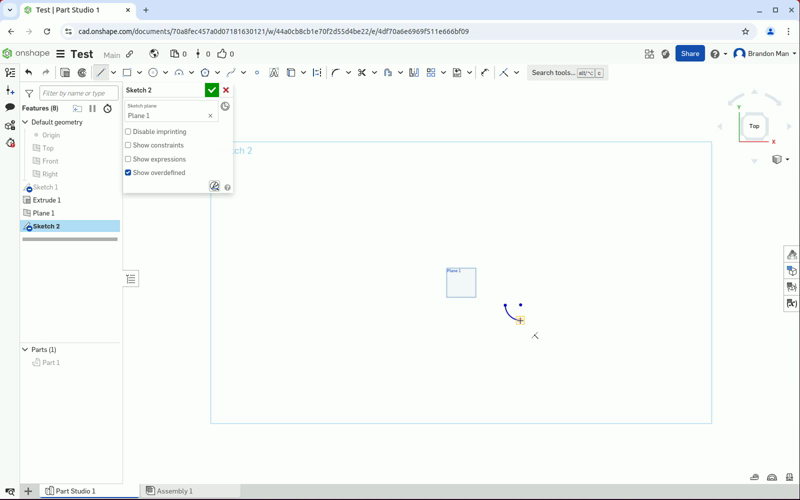
mouse_move(550, 320)
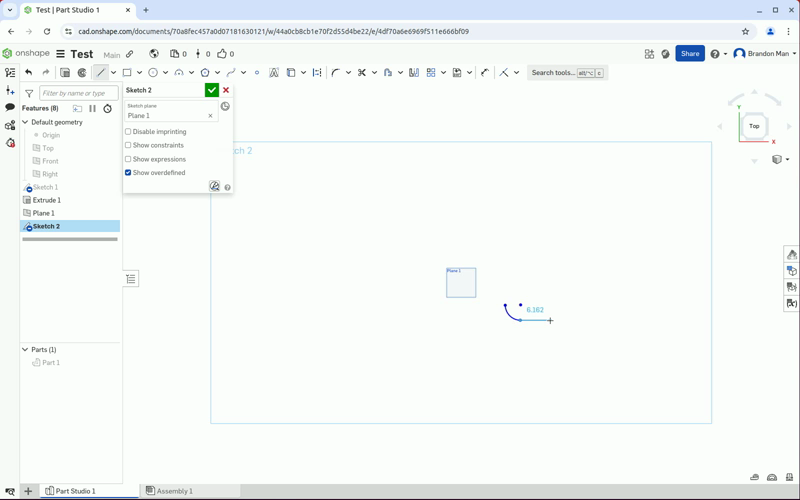
mouse_move(520, 311)
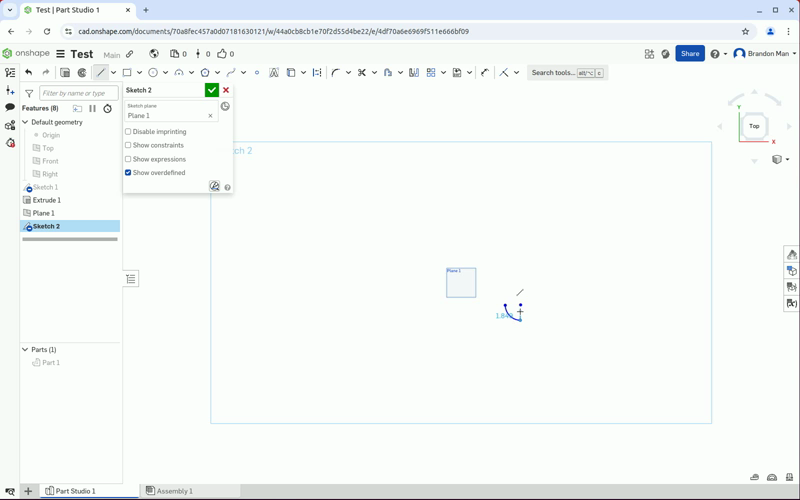
click(520, 311)
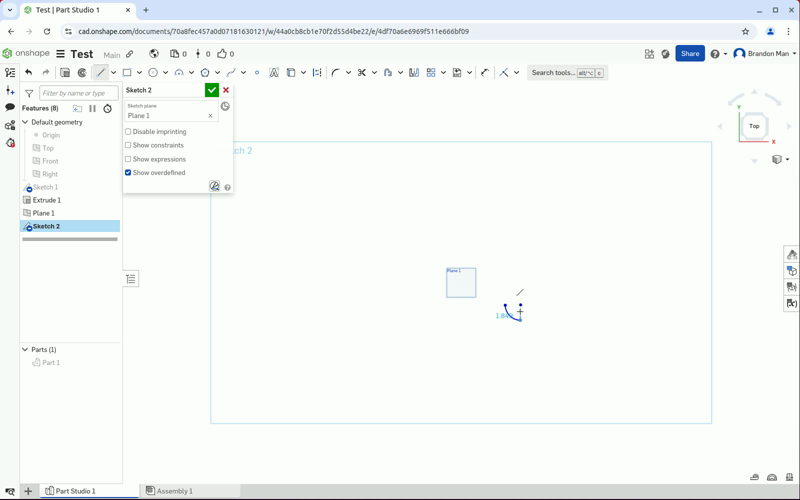
key_up(shift)
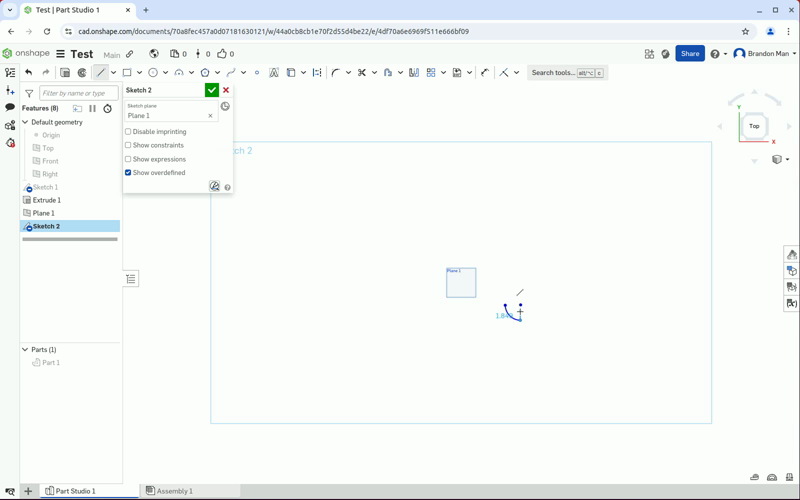
key(esc)
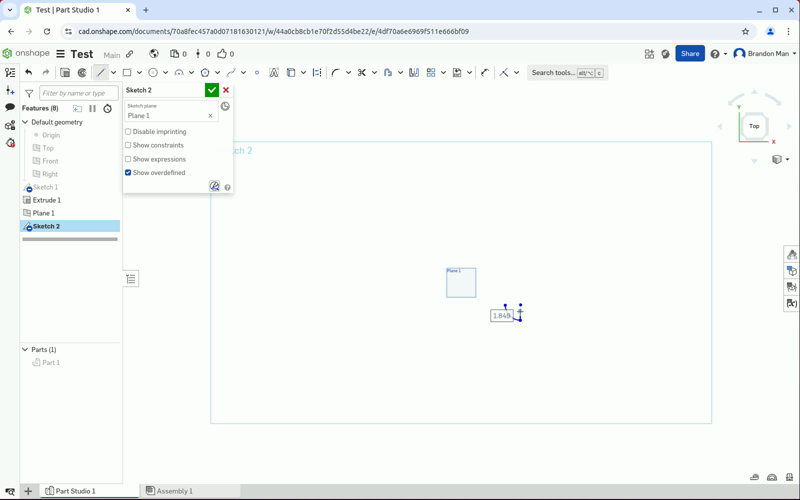
key(a)
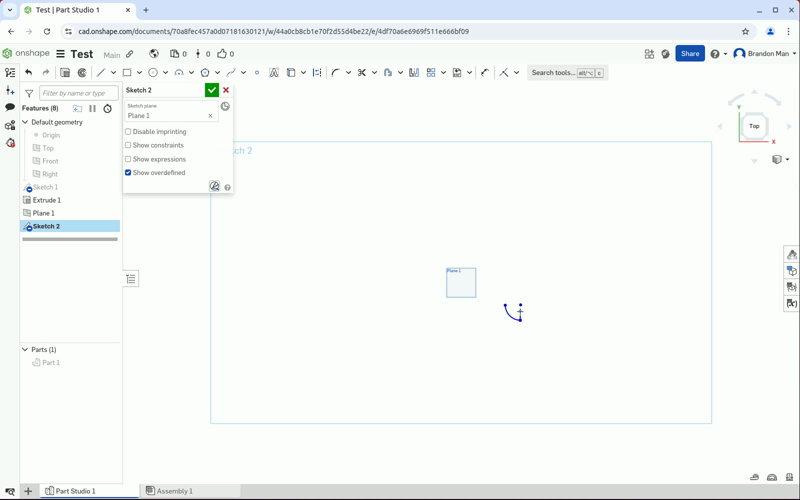
mouse_move(520, 311)
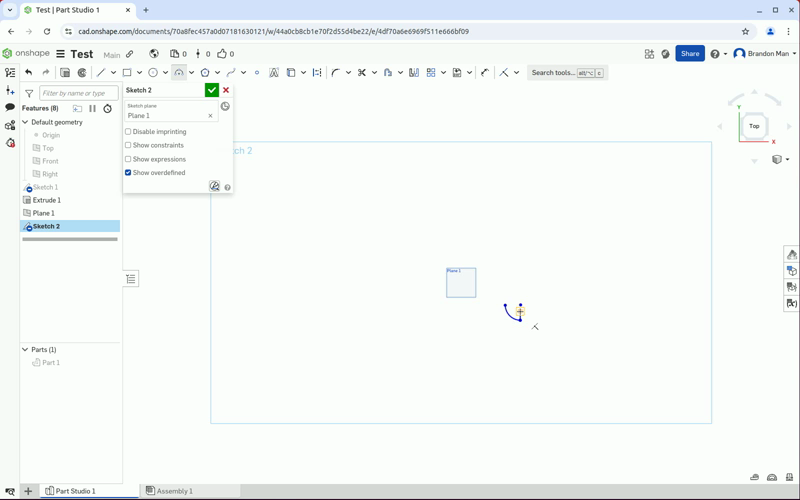
click(520, 311)
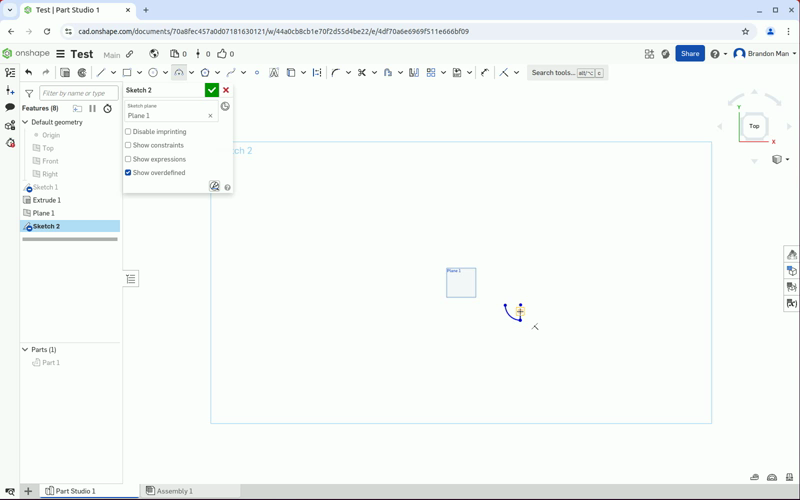
key_down(shift)
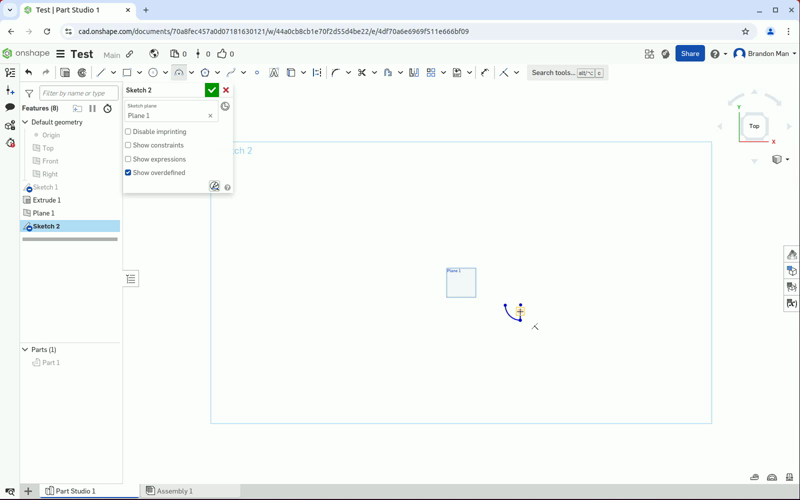
mouse_move(520, 298)
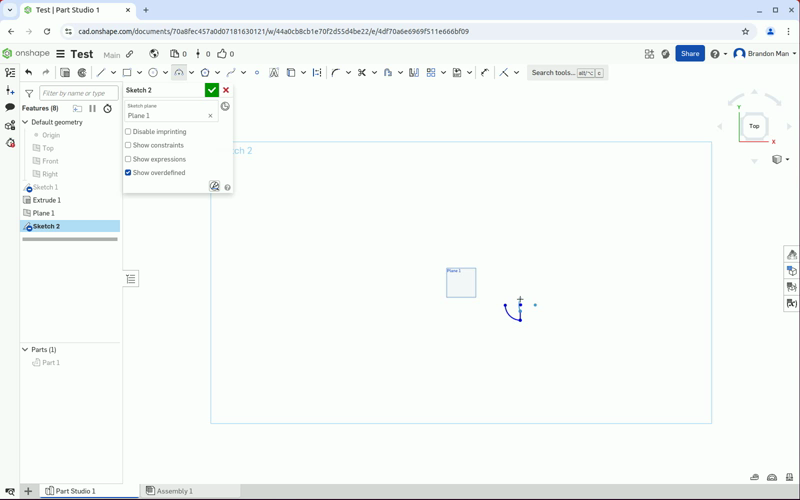
click(520, 298)
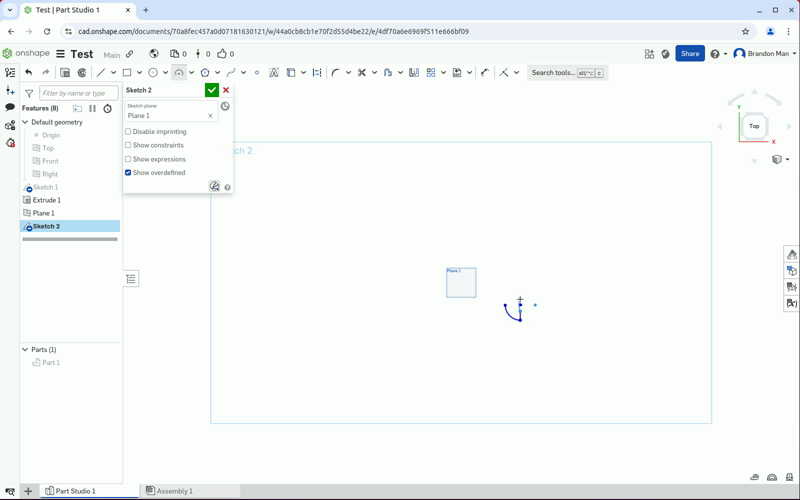
mouse_move(514, 305)
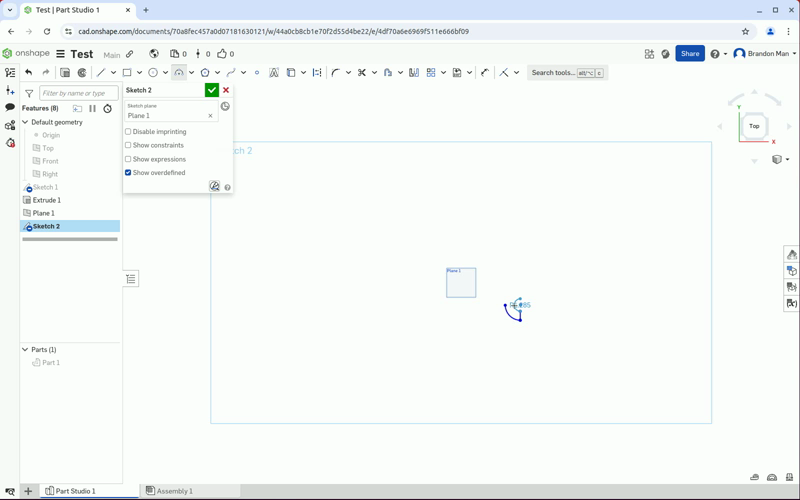
click(514, 305)
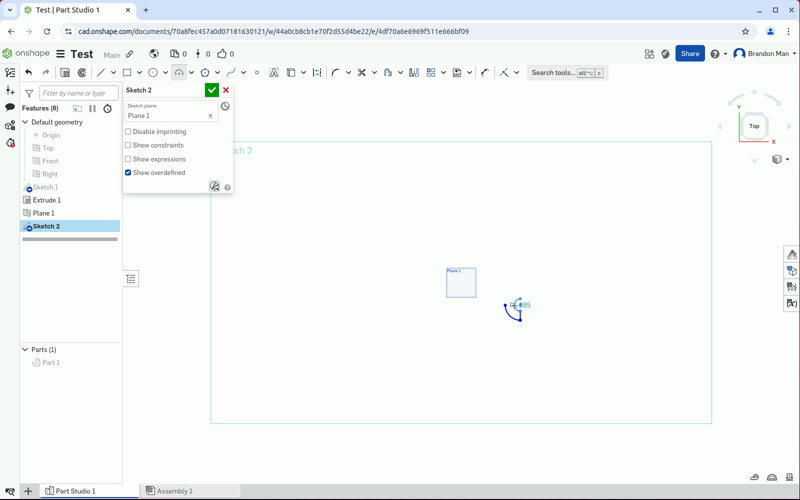
key_up(shift)
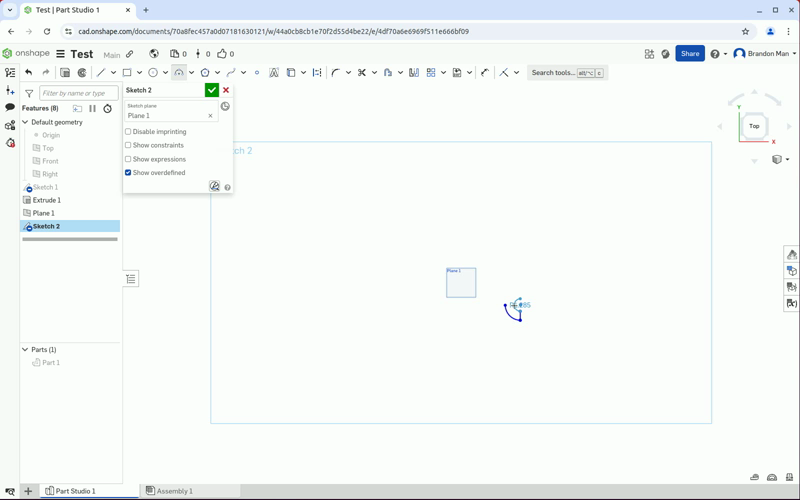
key(esc)
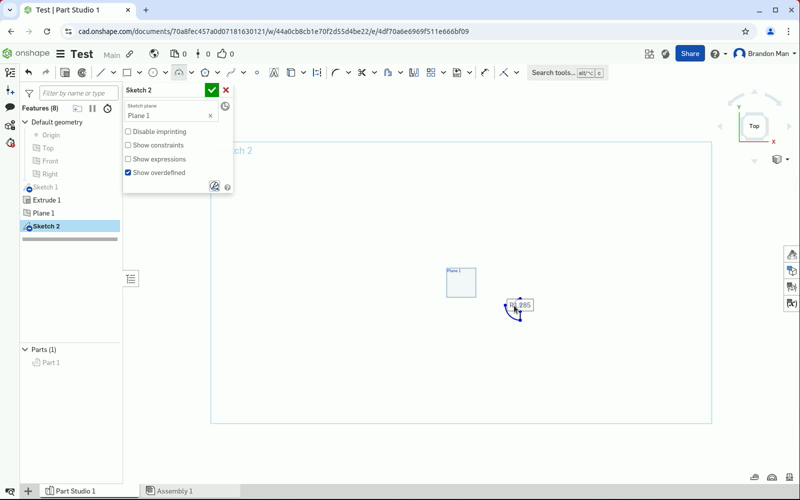
key(l)
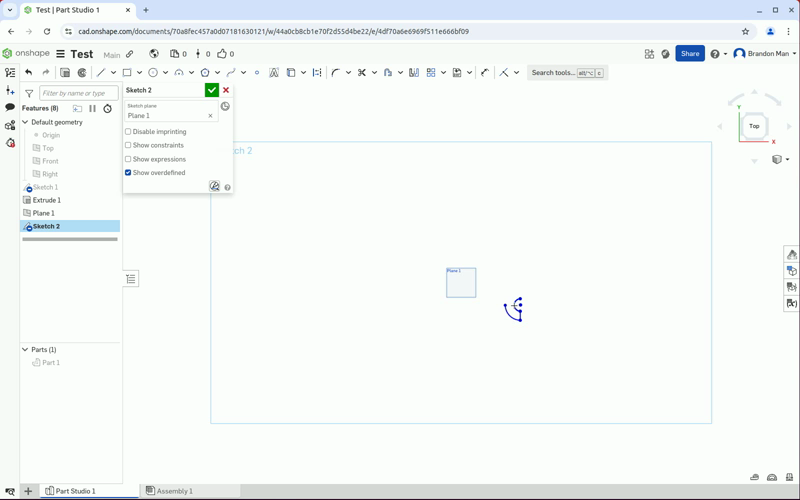
mouse_move(520, 298)
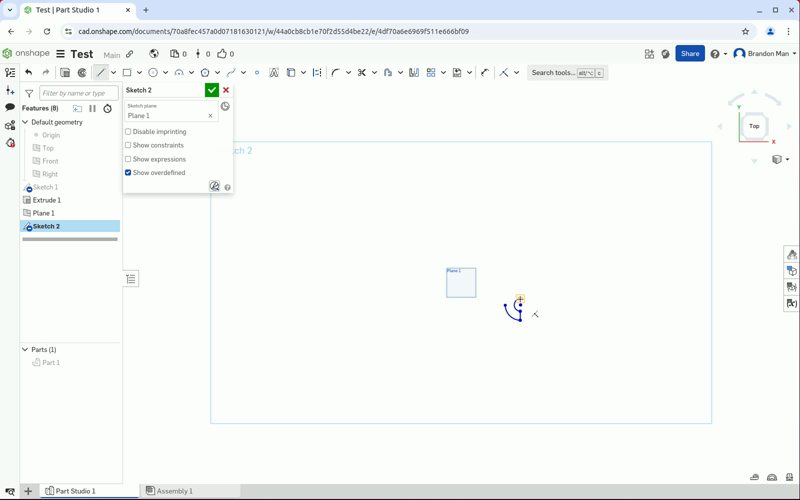
click(520, 298)
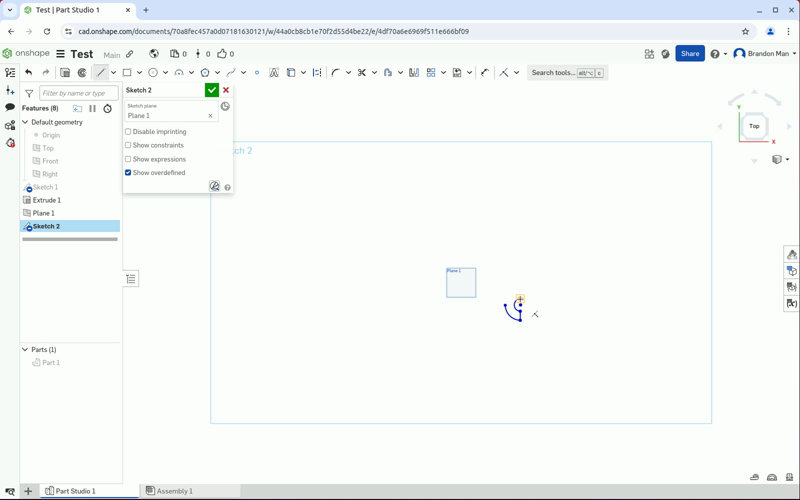
key_down(shift)
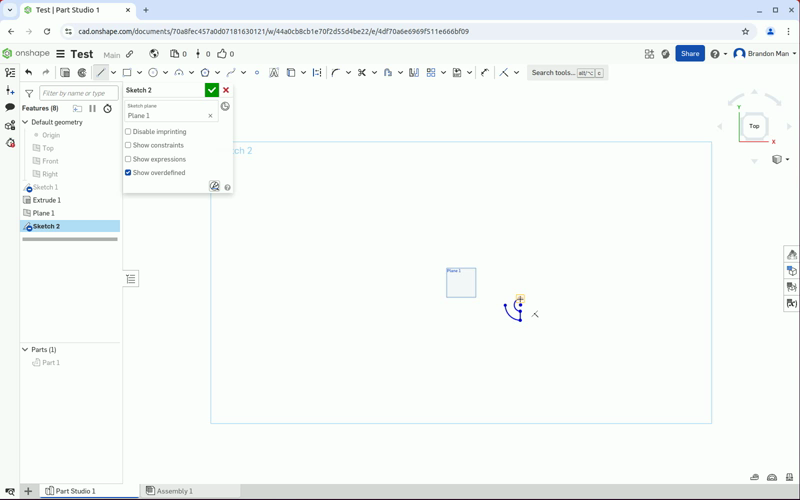
mouse_move(550, 298)
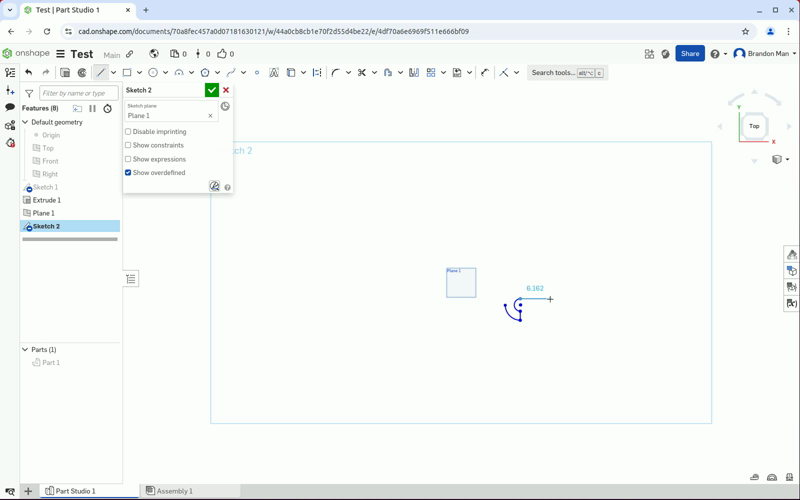
mouse_move(520, 267)
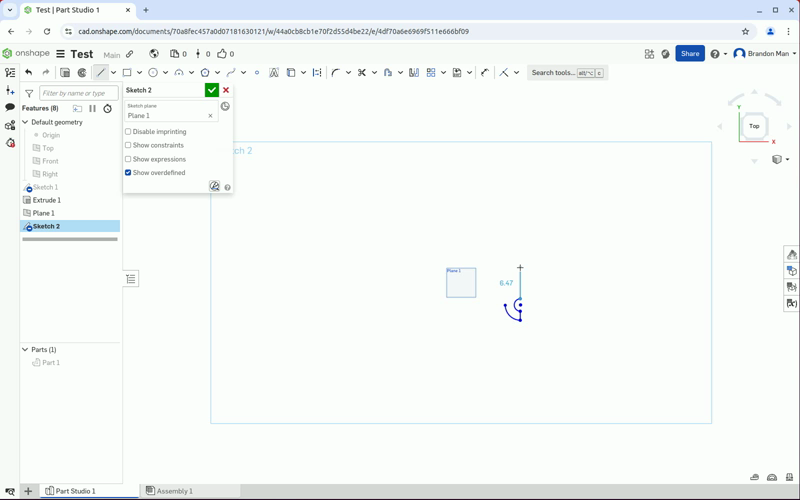
click(520, 267)
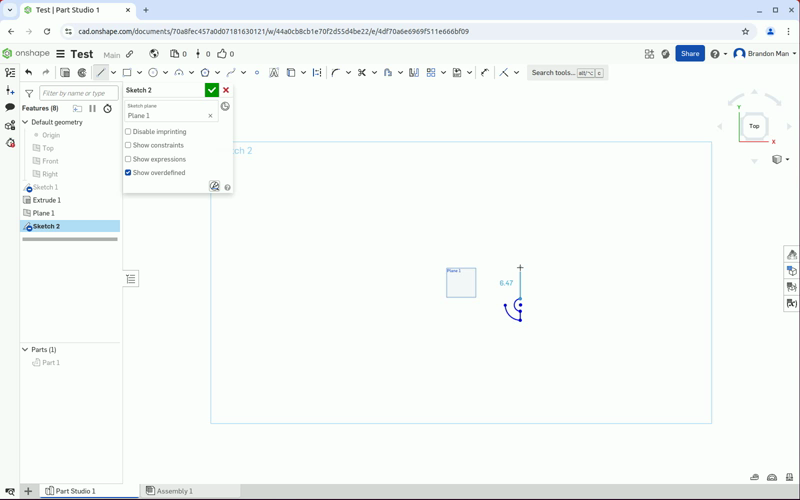
key_up(shift)
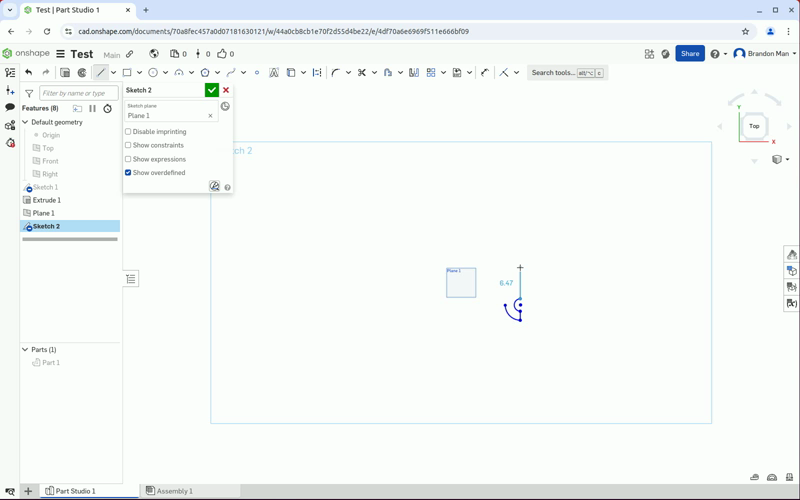
key(esc)
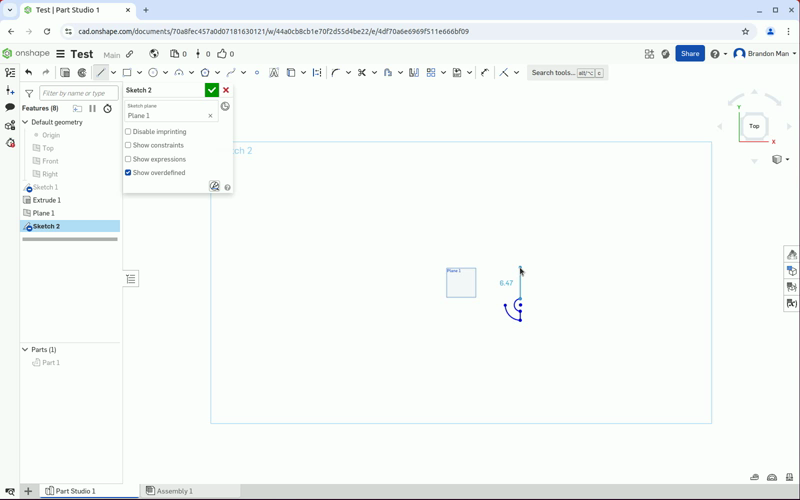
key(a)
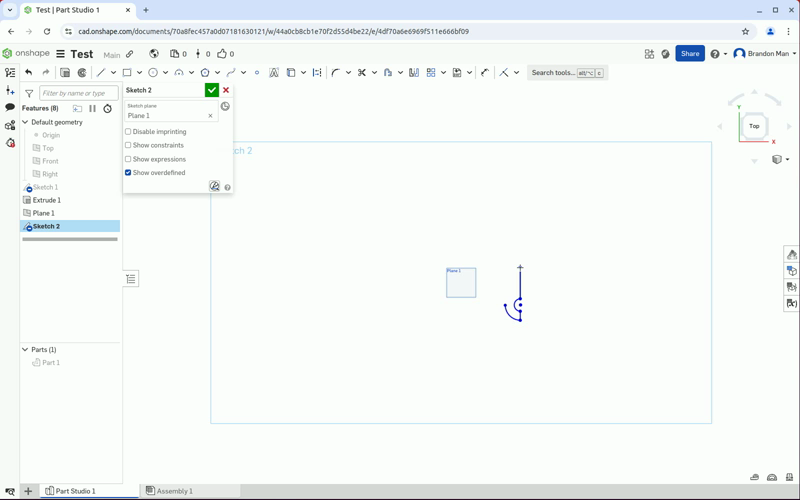
mouse_move(520, 267)
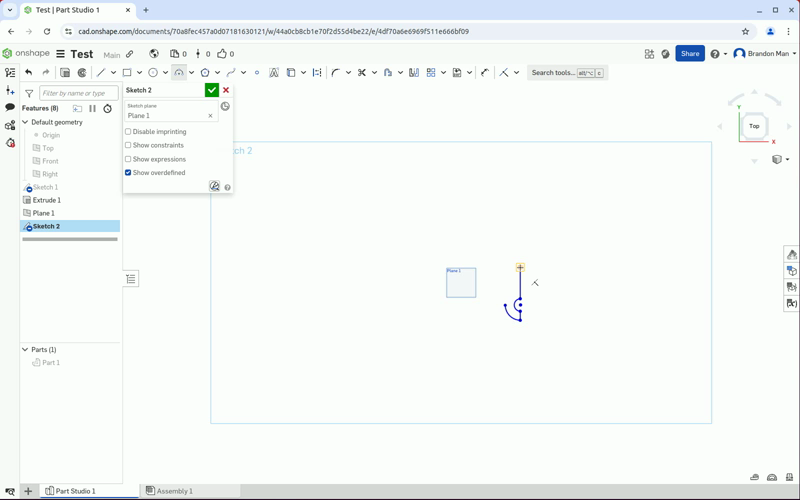
click(520, 267)
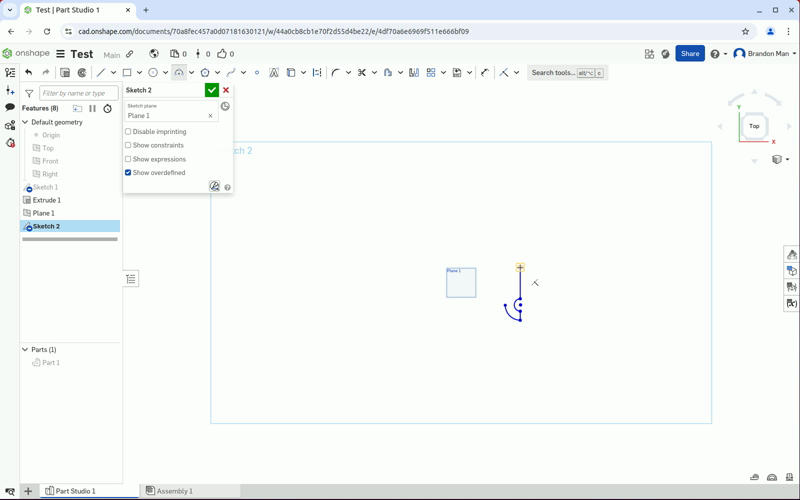
key_down(shift)
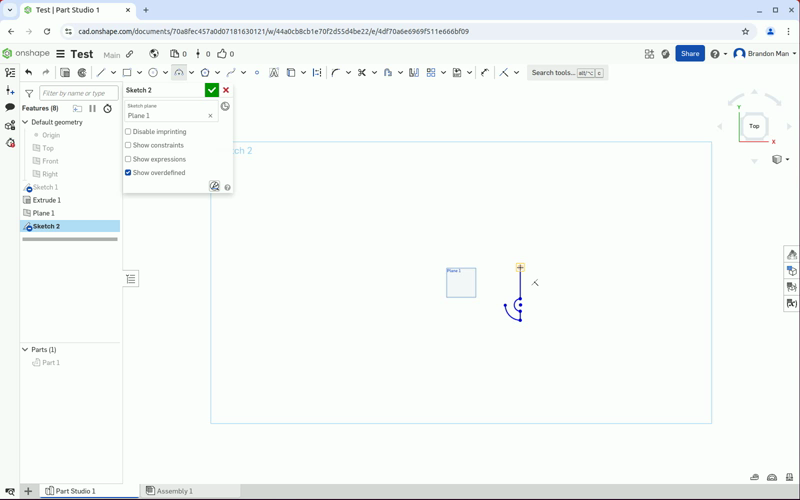
mouse_move(520, 254)
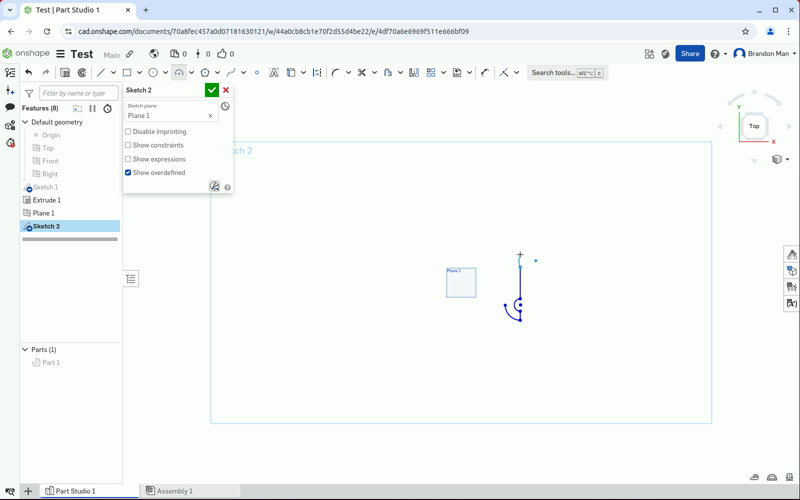
click(520, 254)
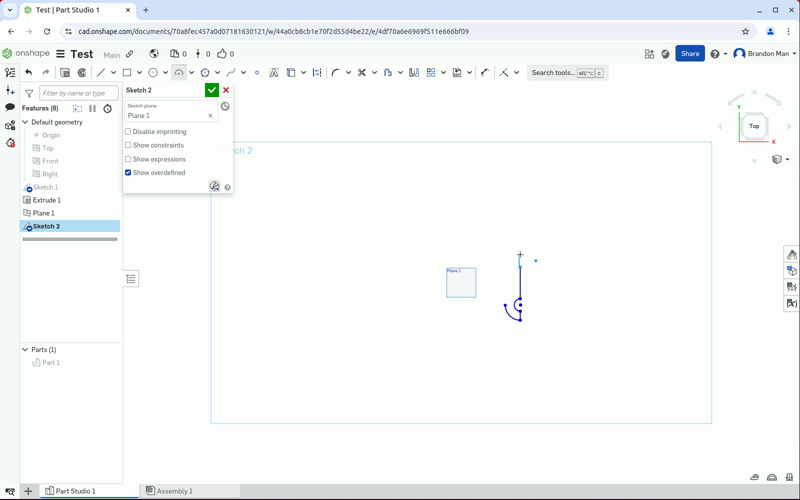
mouse_move(513, 260)
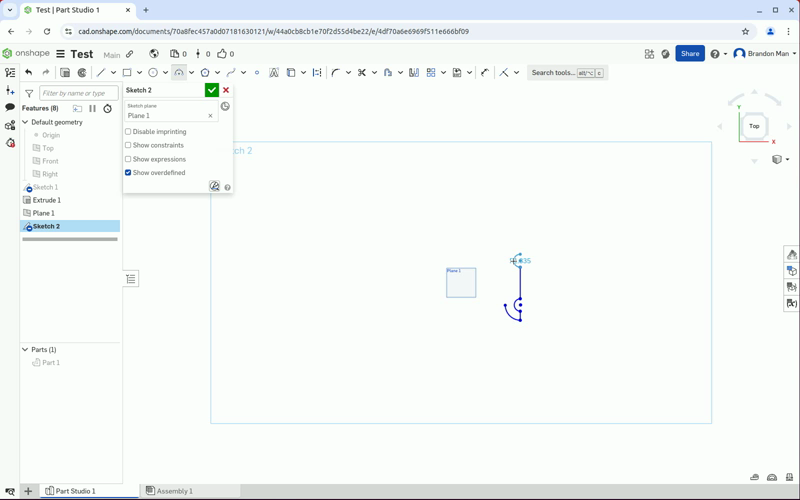
click(513, 260)
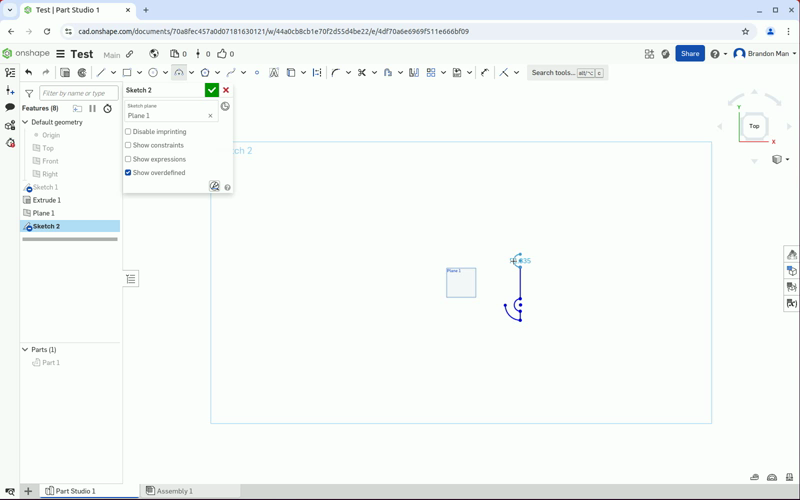
key_up(shift)
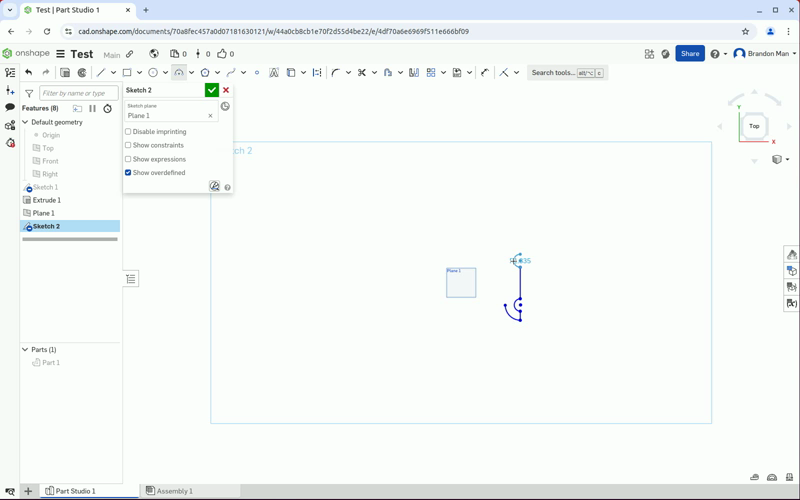
key(esc)
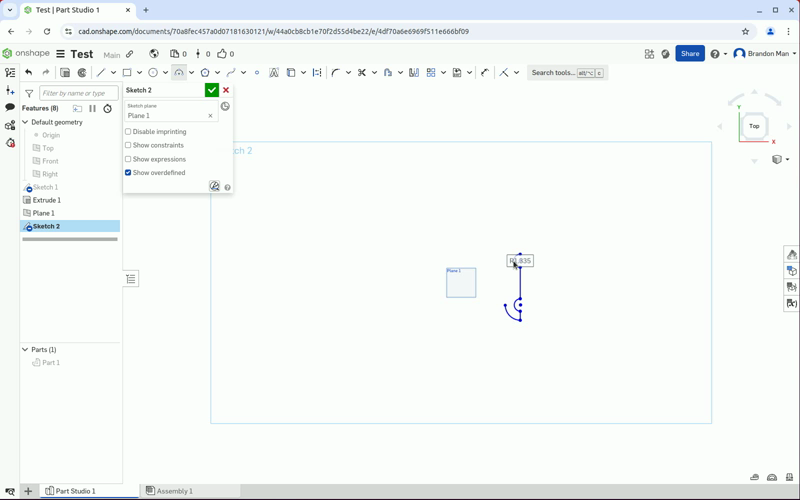
key(l)
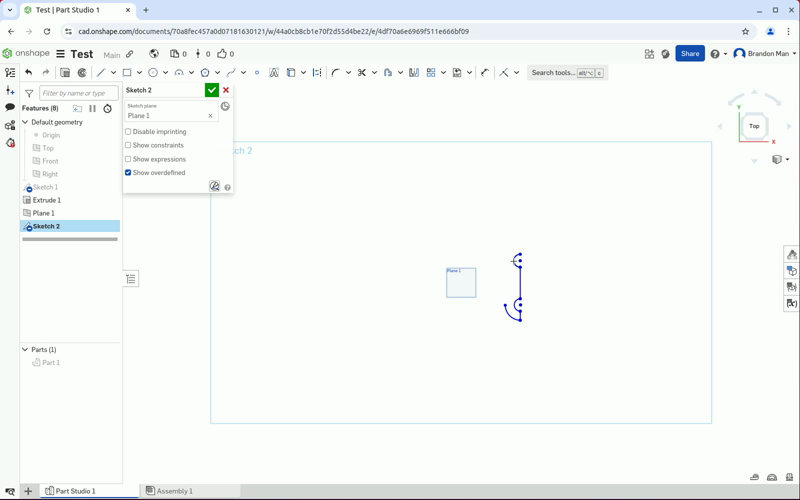
mouse_move(520, 254)
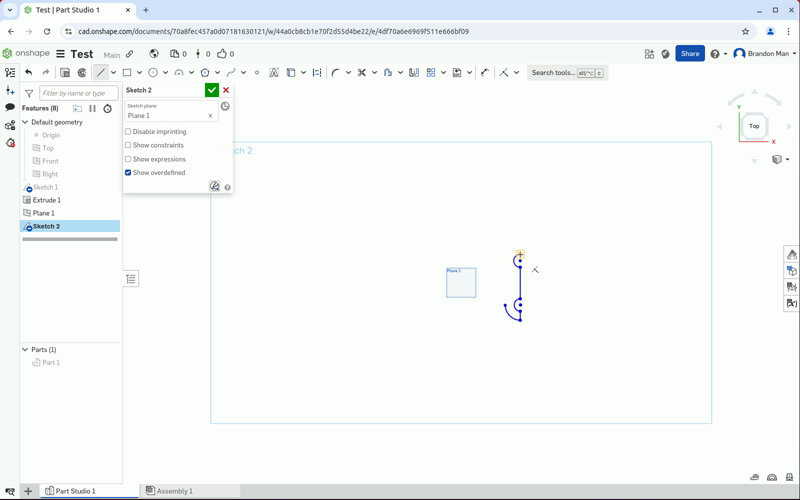
click(520, 254)
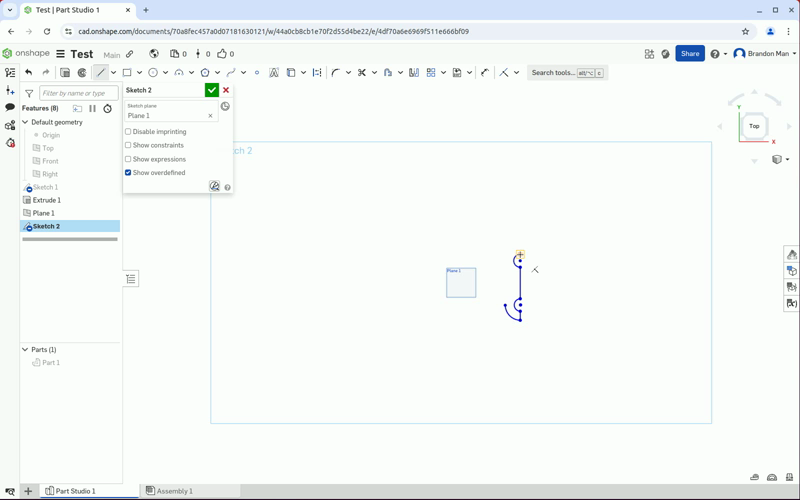
key_down(shift)
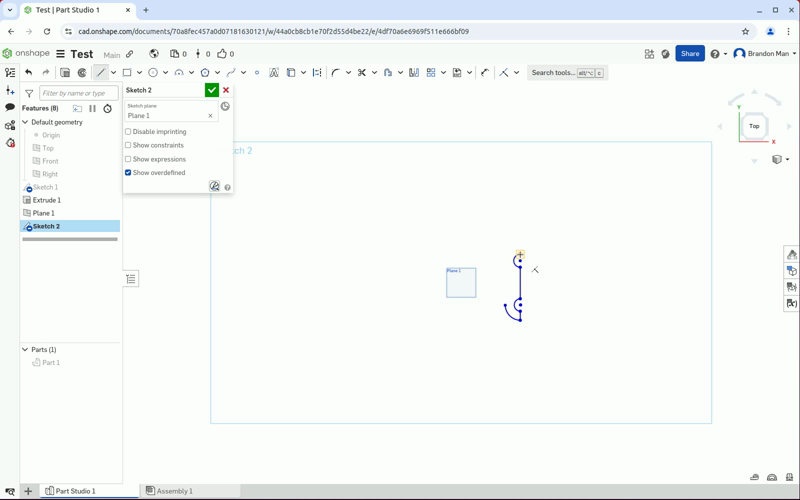
mouse_move(550, 254)
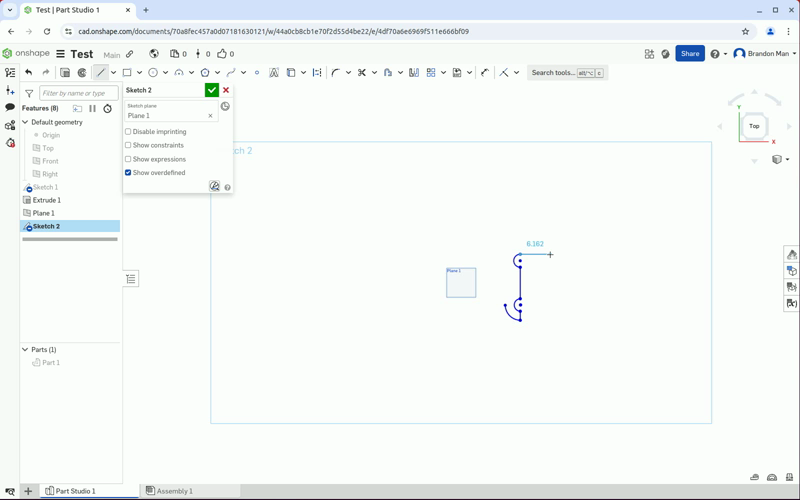
mouse_move(520, 246)
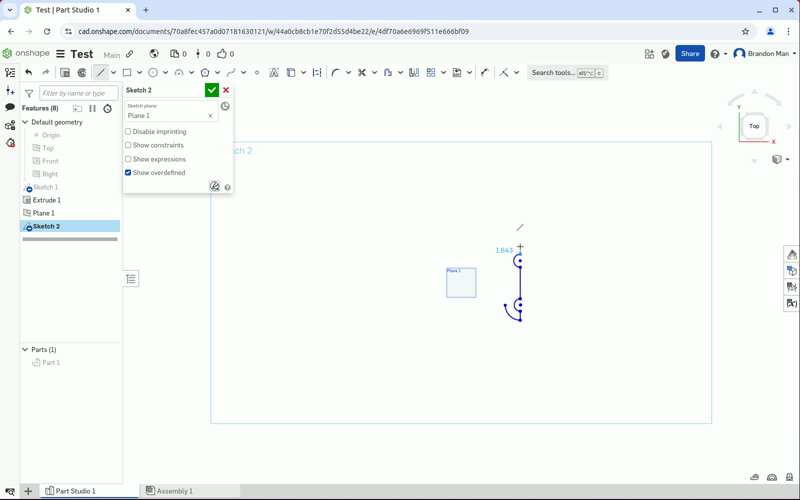
click(520, 246)
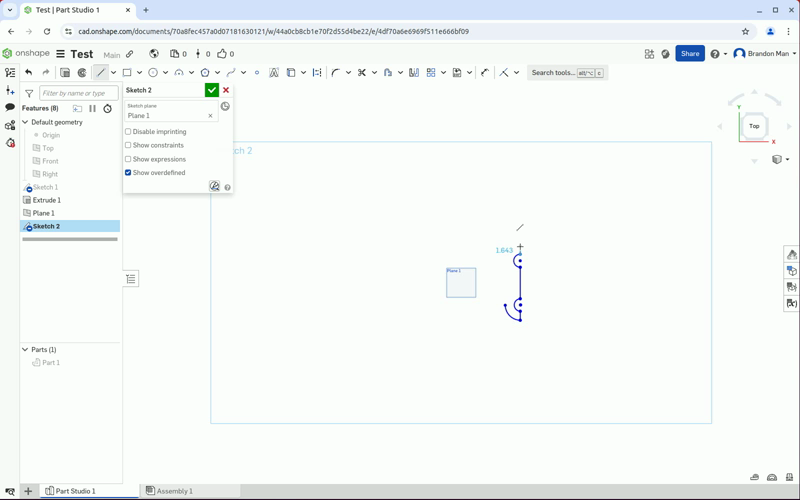
key_up(shift)
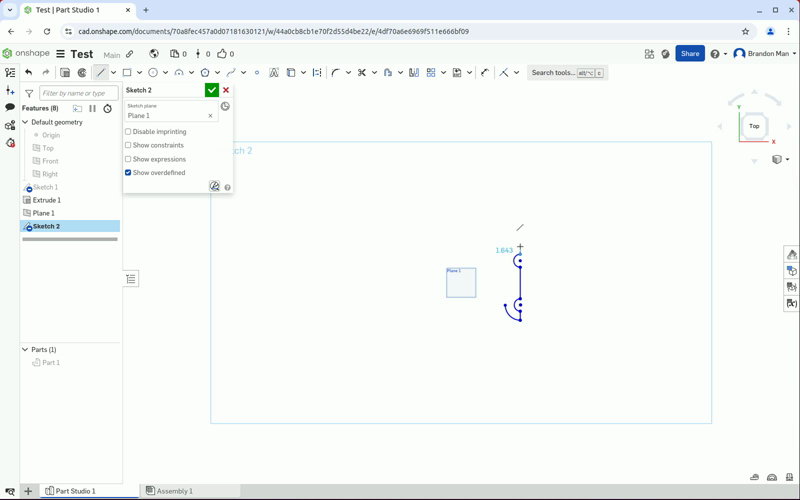
key(esc)
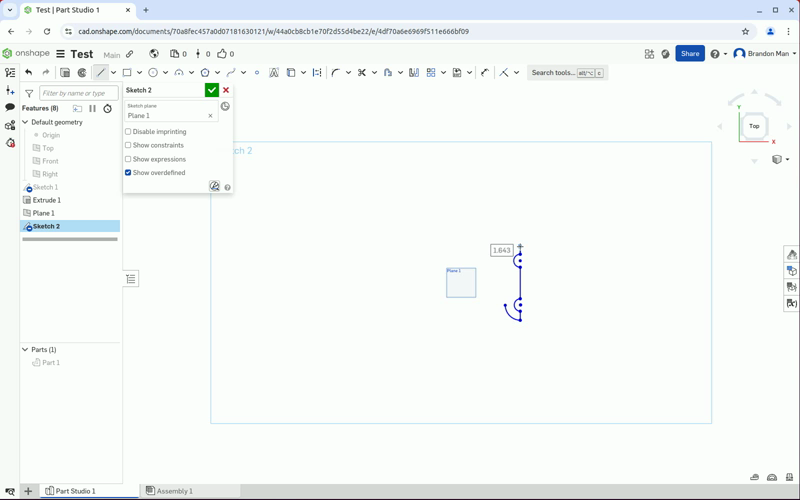
key(a)
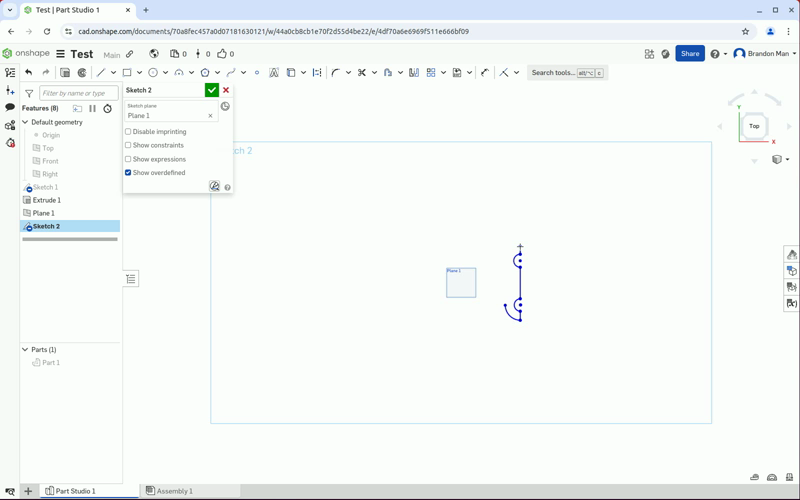
mouse_move(520, 246)
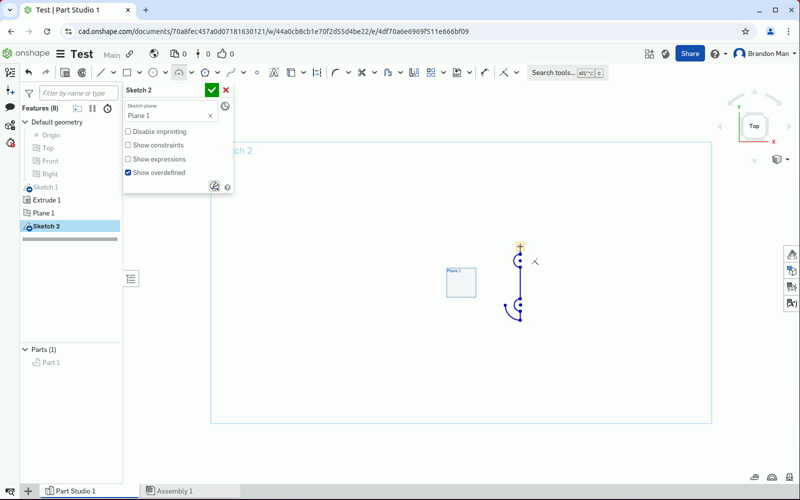
click(520, 246)
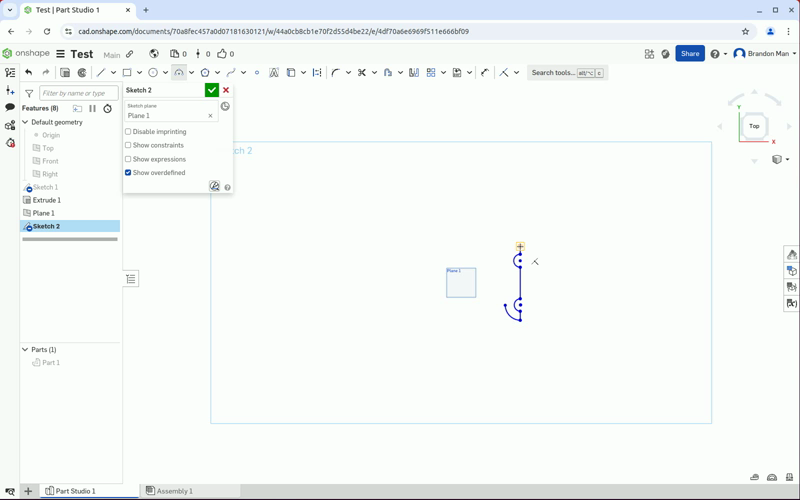
key_down(shift)
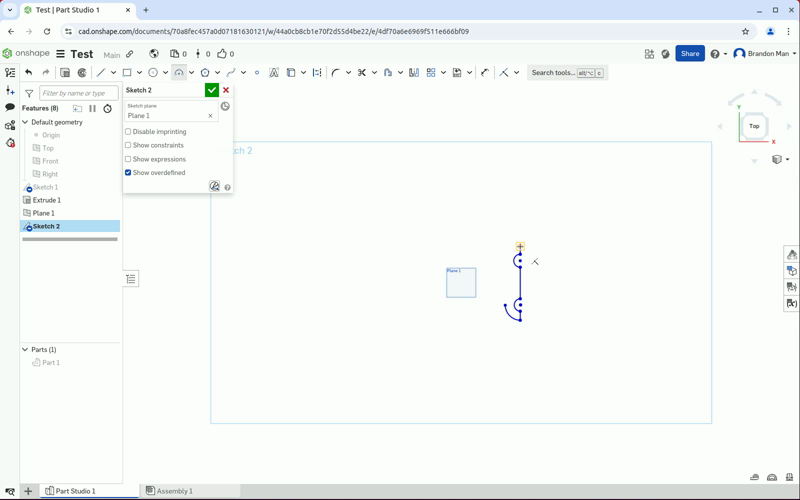
mouse_move(505, 261)
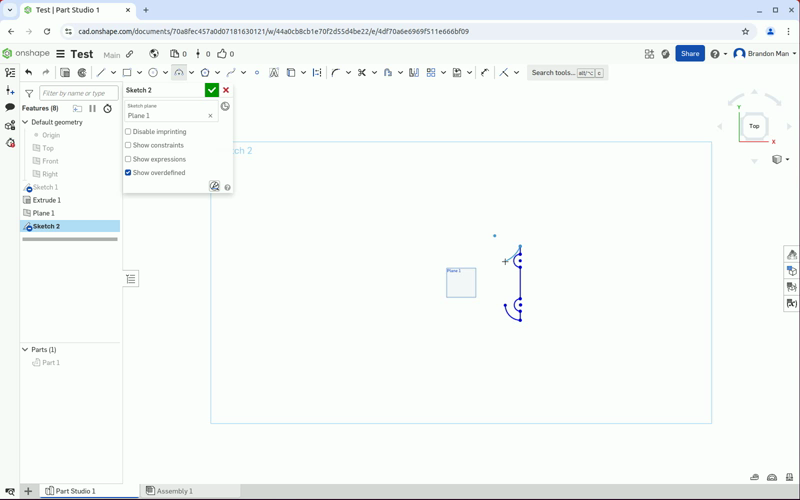
click(505, 261)
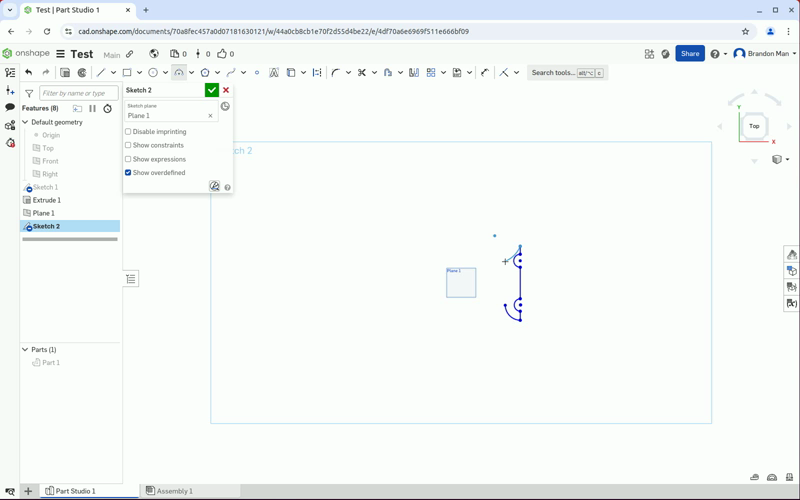
mouse_move(509, 250)
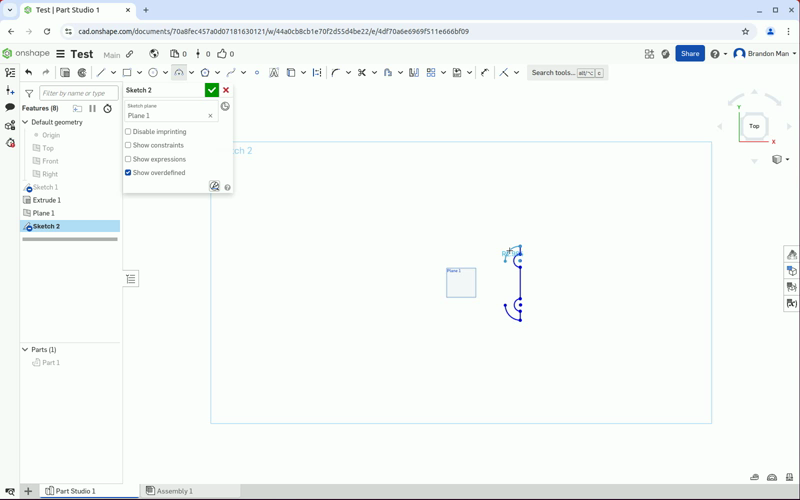
click(509, 250)
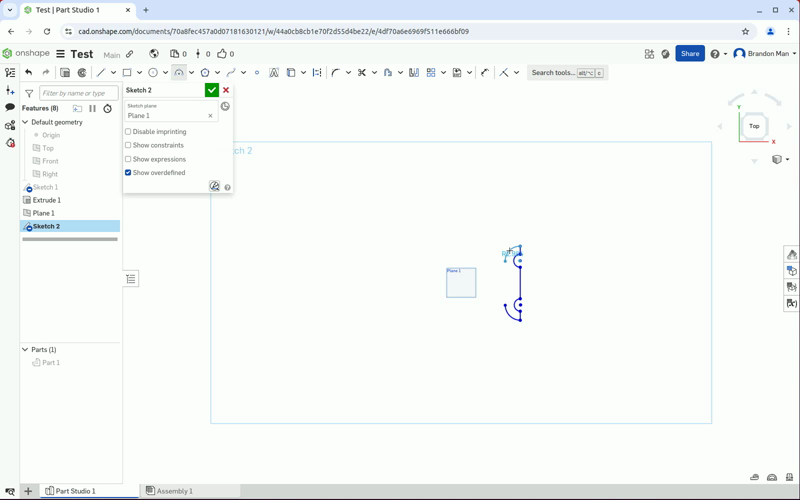
key_up(shift)
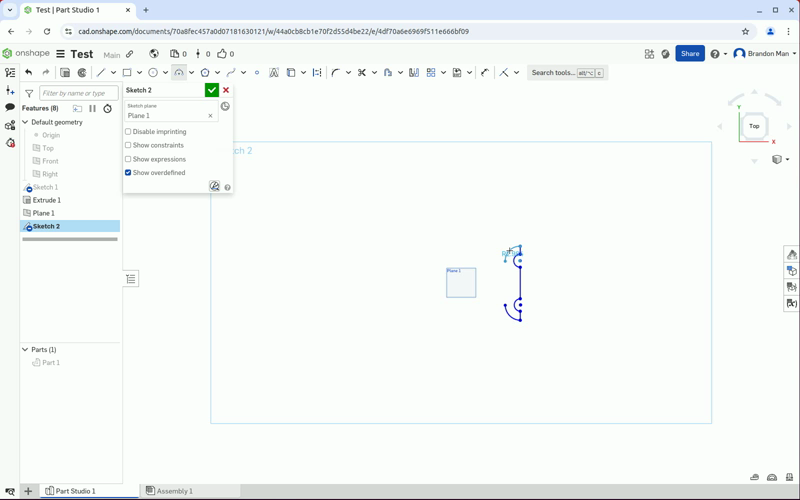
key(esc)
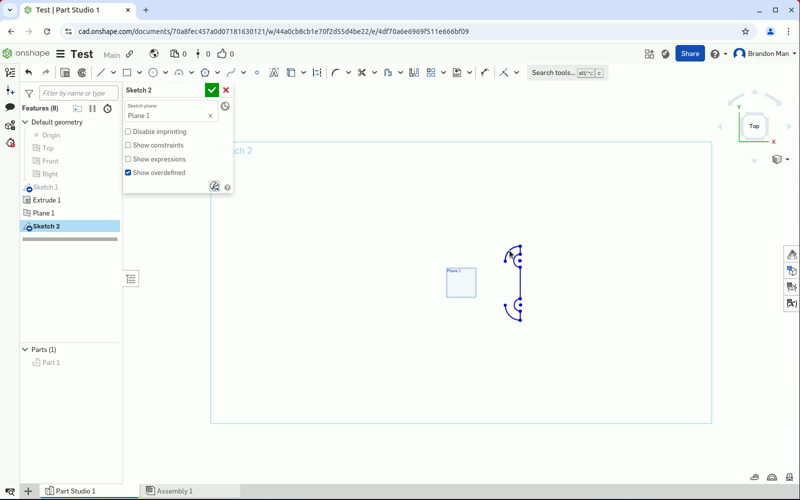
key(l)
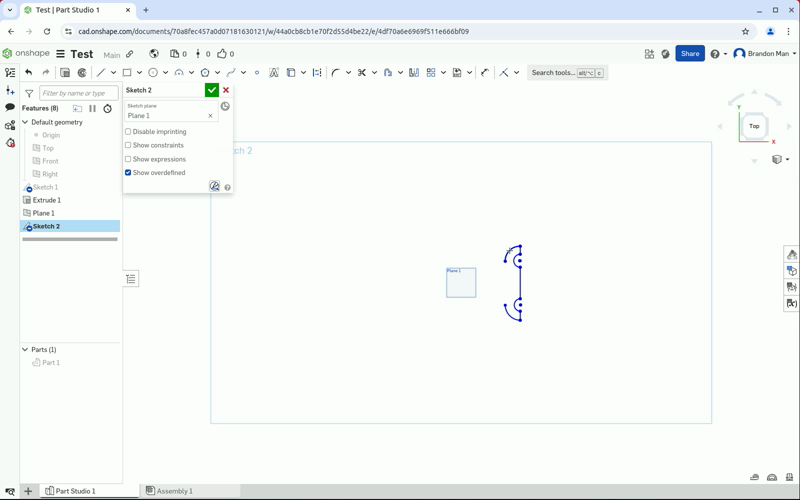
mouse_move(505, 261)
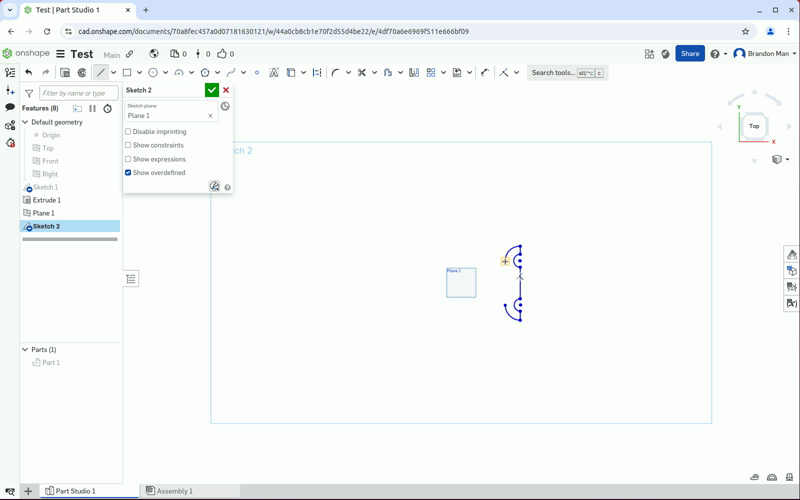
click(505, 261)
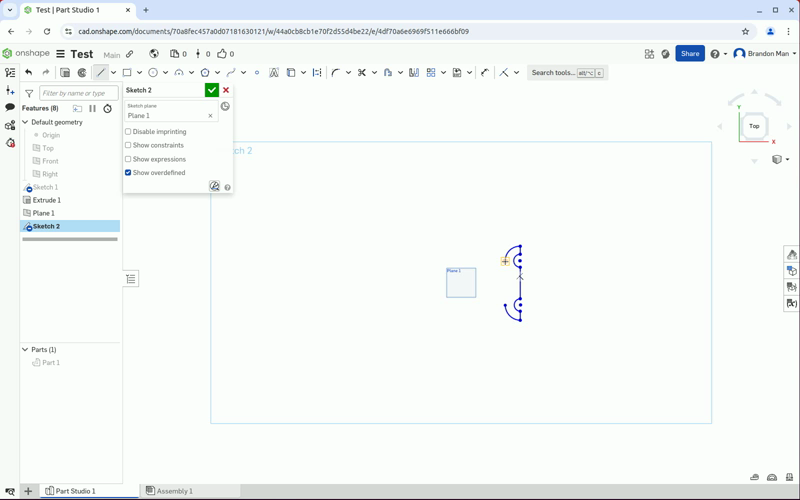
mouse_move(535, 261)
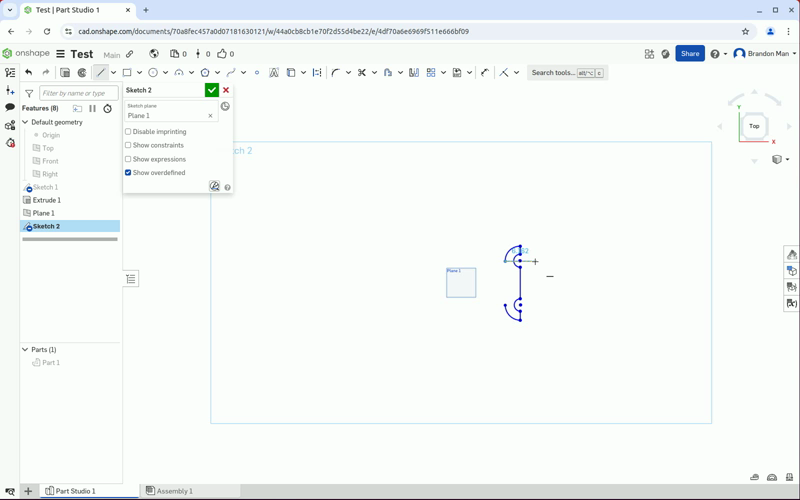
key_down(shift)
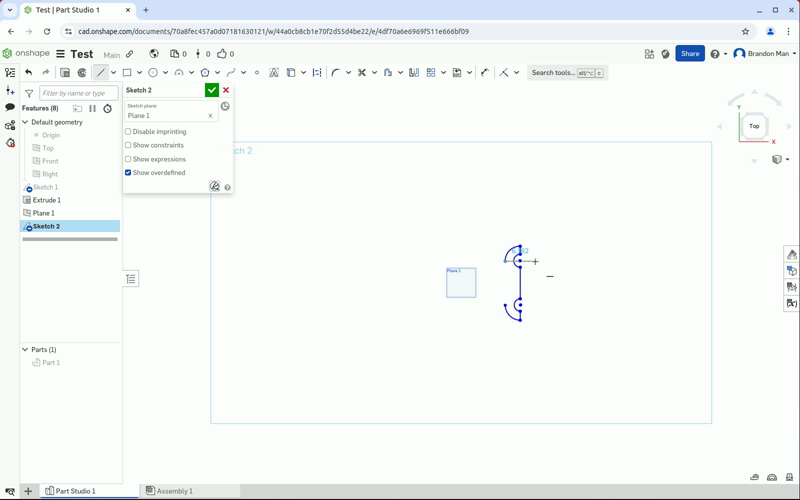
mouse_move(505, 305)
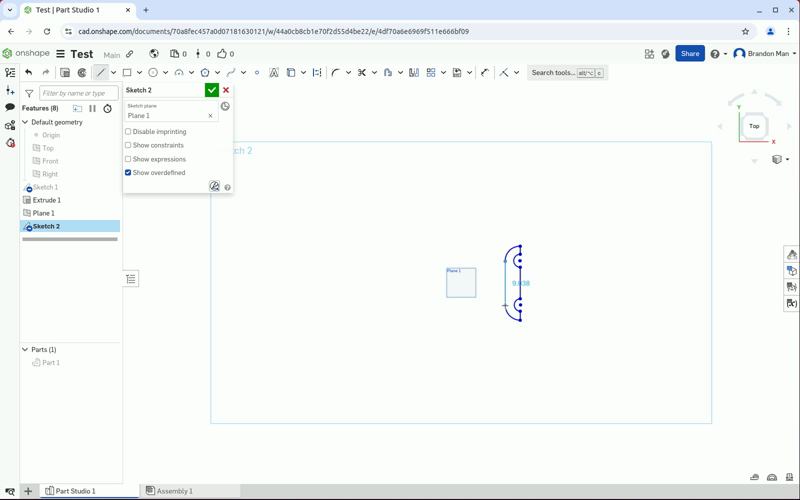
key_up(shift)
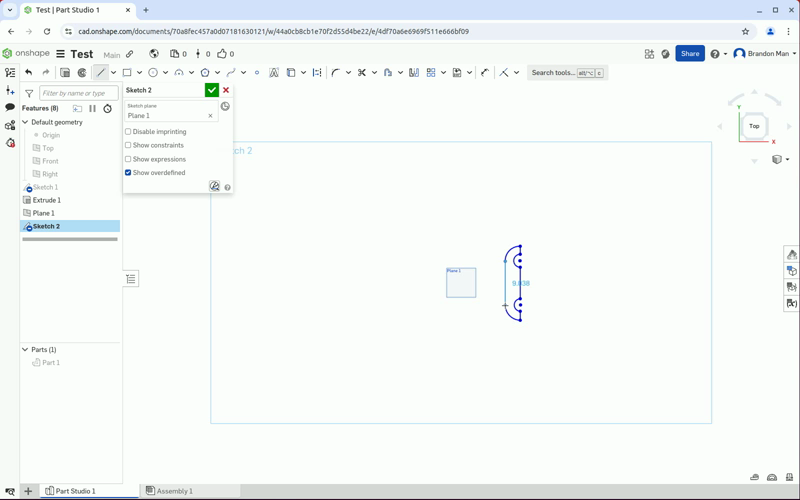
click(505, 305)
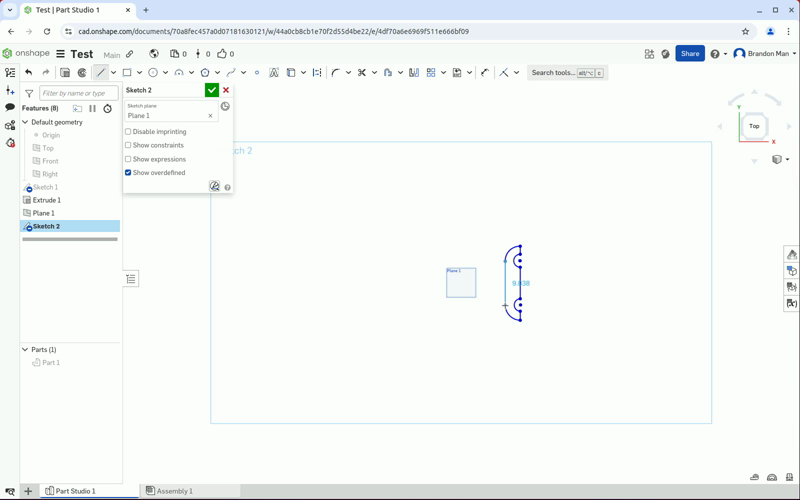
key(esc)
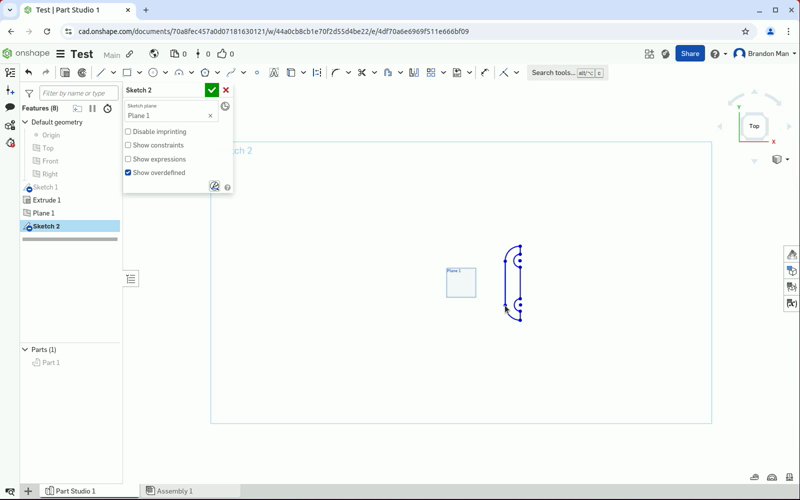
mouse_move(518, 254)
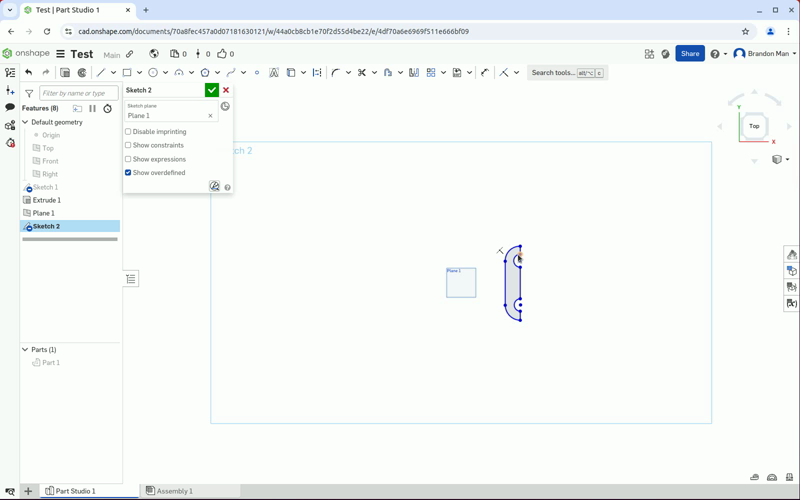
scroll(6)
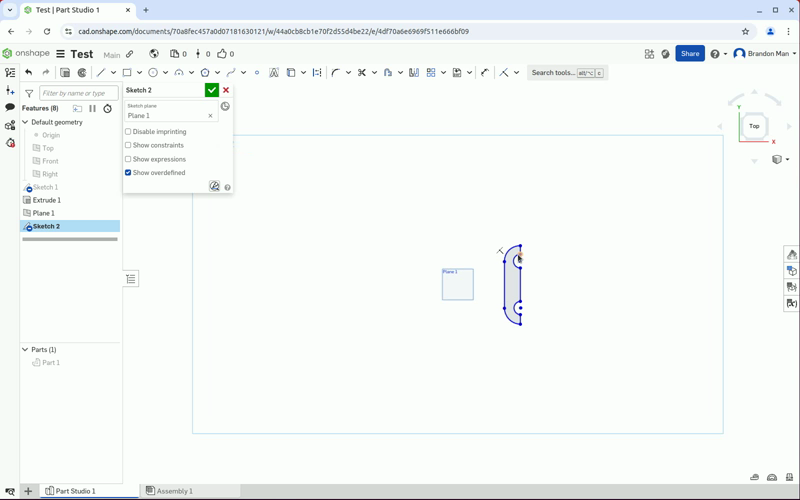
scroll(6)
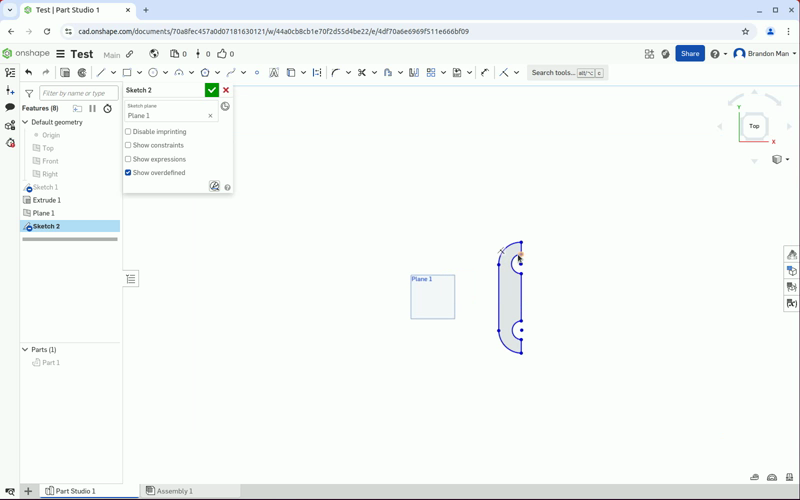
scroll(6)
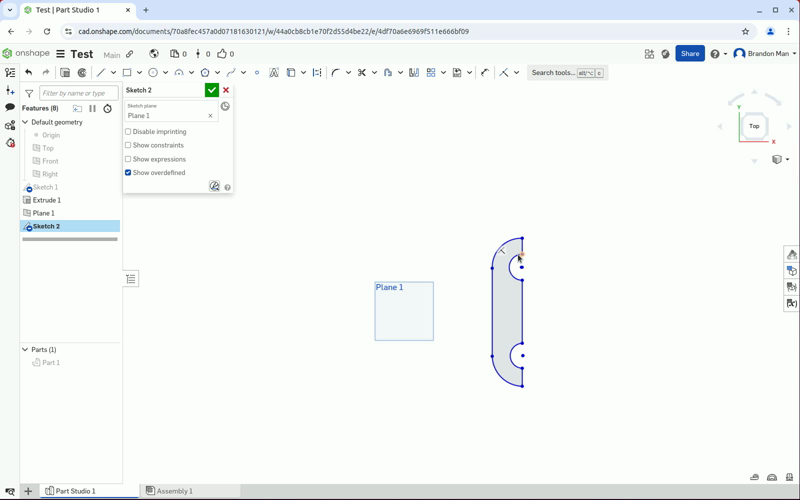
scroll(6)
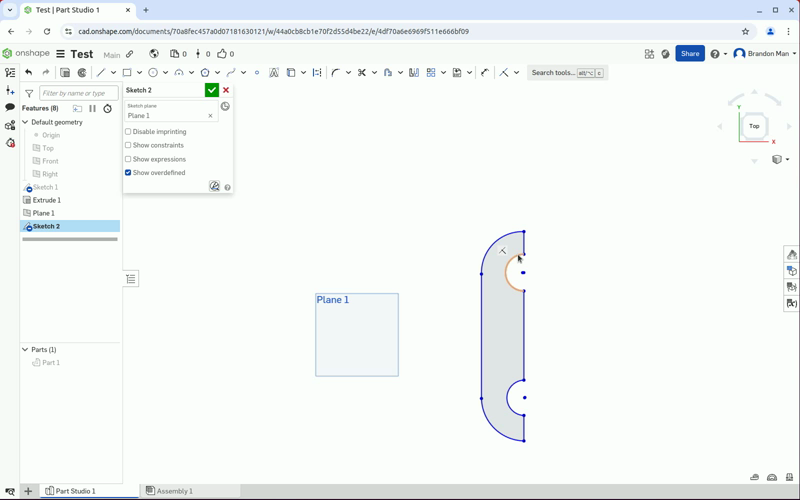
scroll(6)
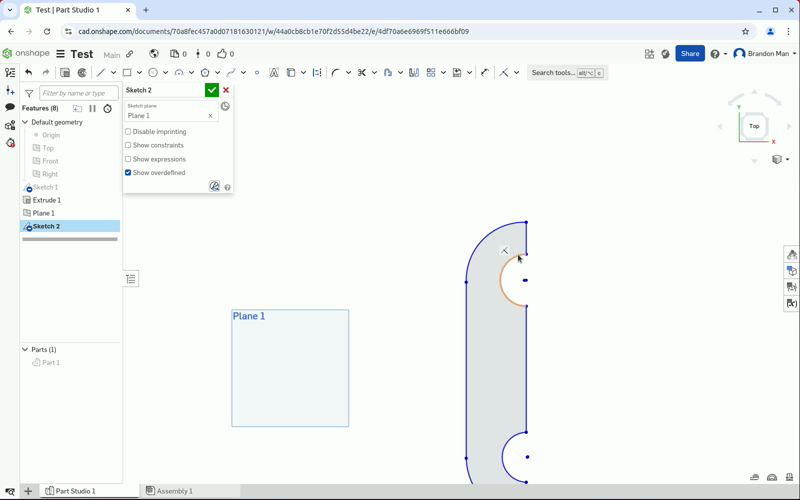
scroll(6)
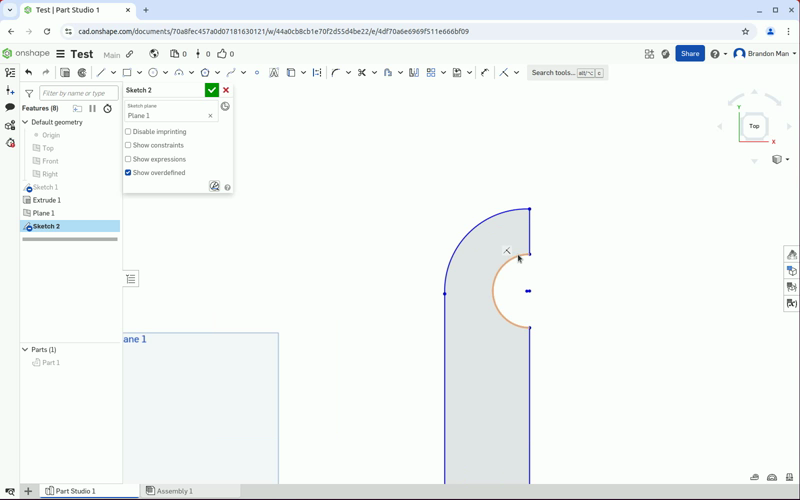
scroll(6)
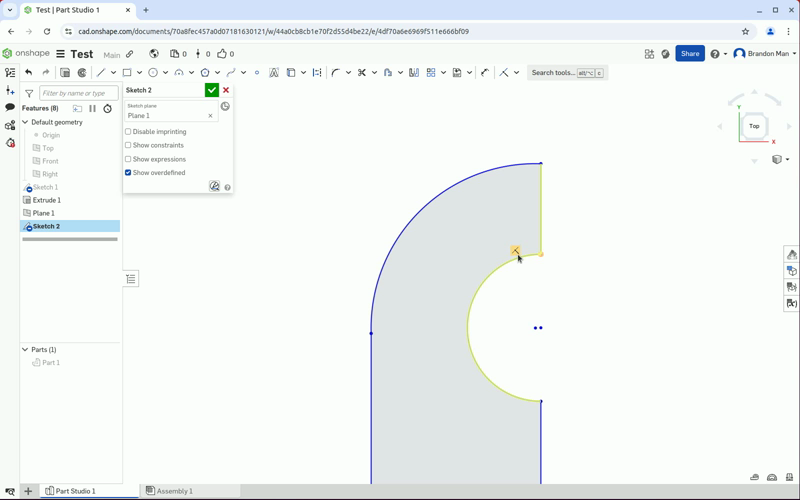
click(518, 254)
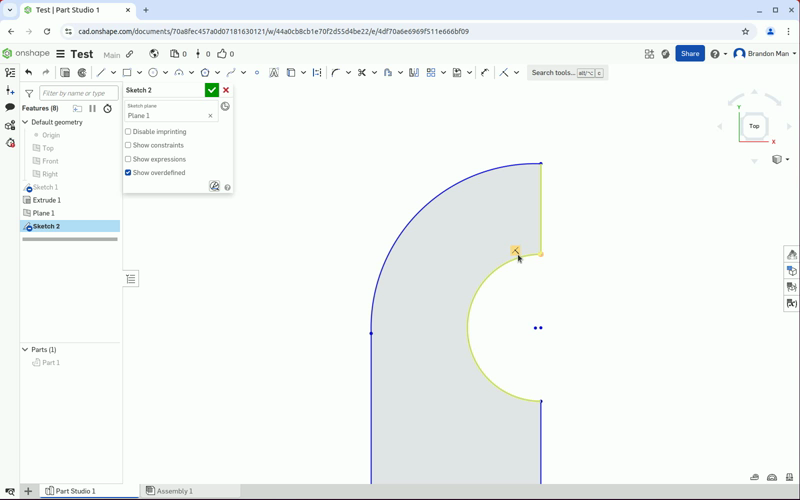
scroll(-6)
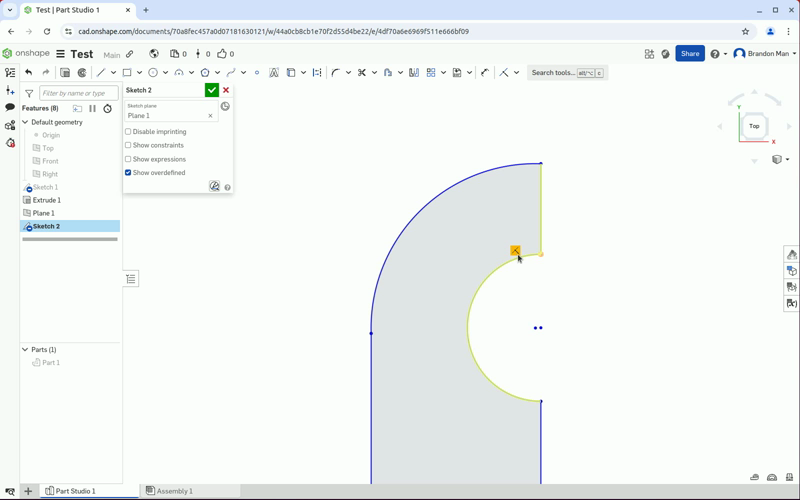
scroll(-6)
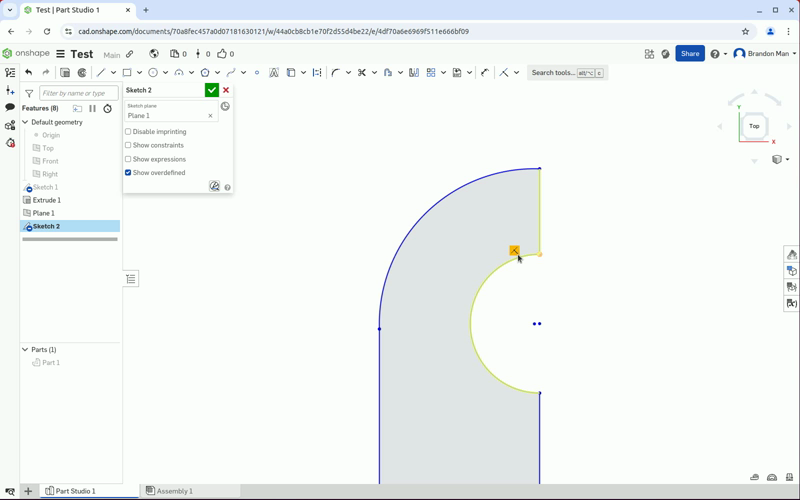
scroll(-6)
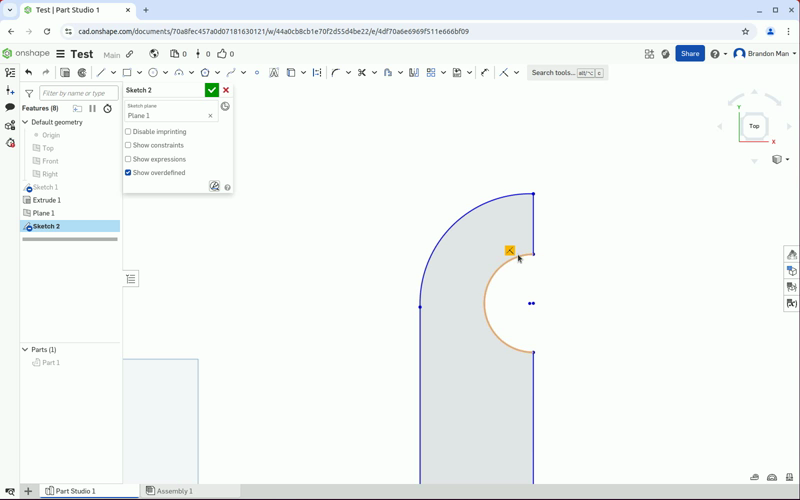
scroll(-6)
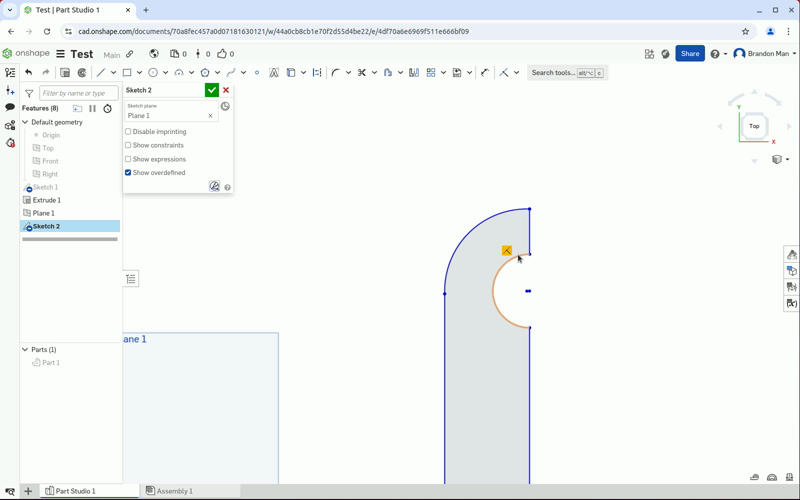
scroll(-6)
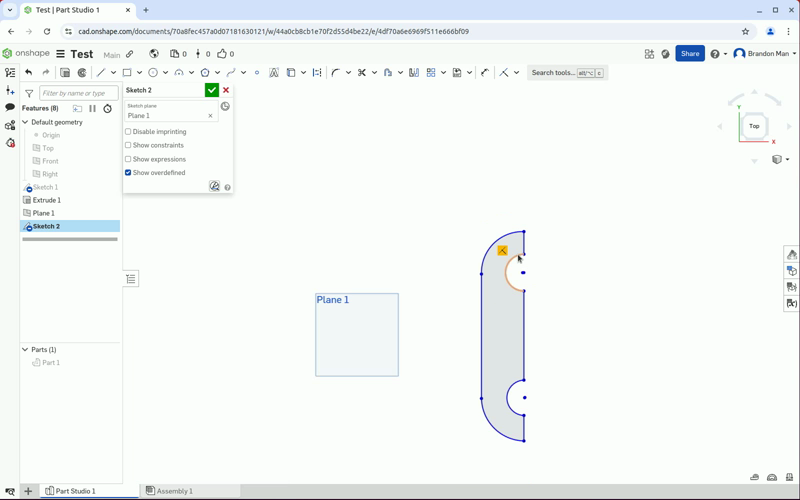
scroll(-6)
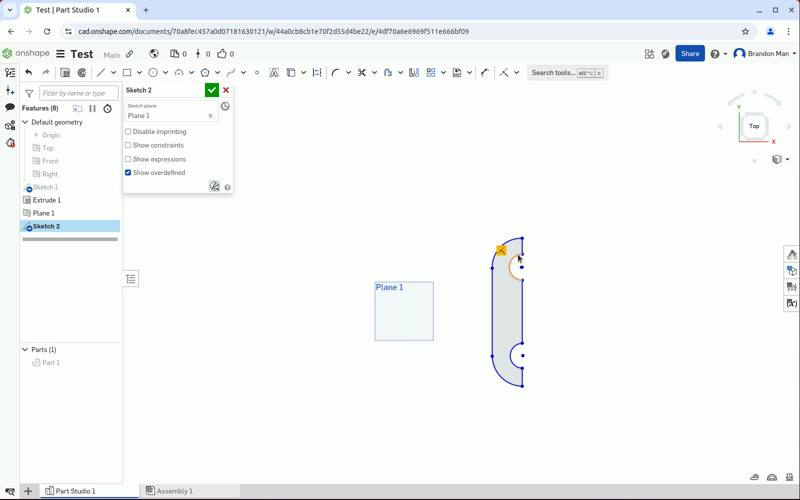
scroll(-6)
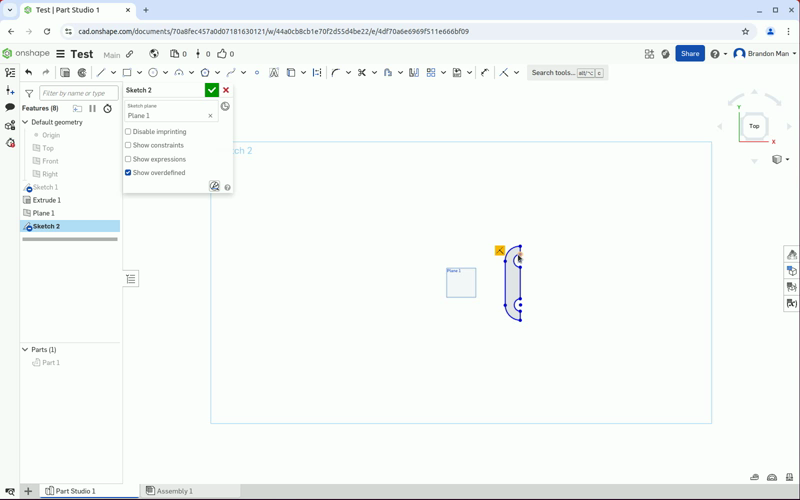
mouse_move(73, 352)
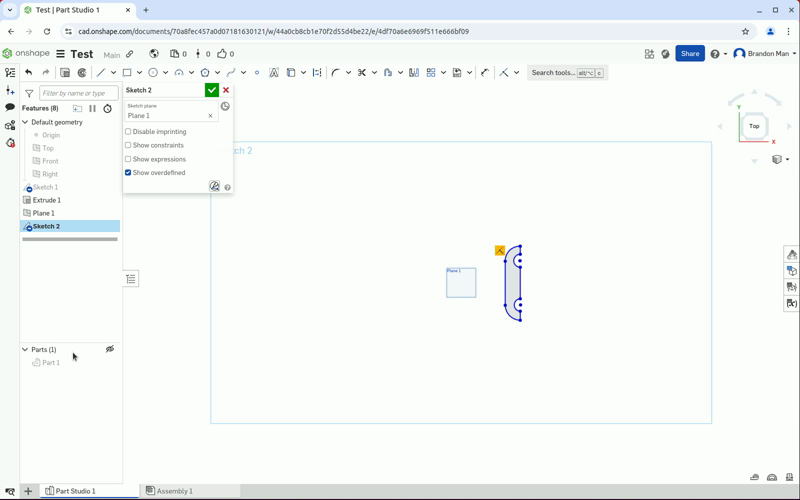
key(shift+y)
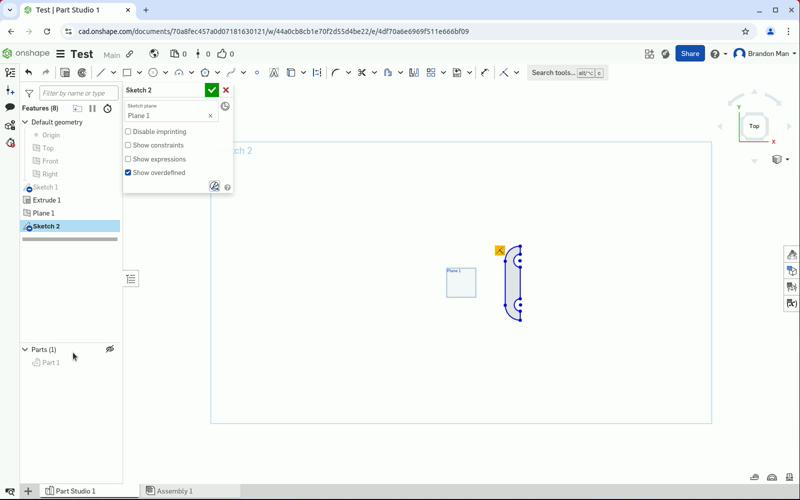
key(shift+e)
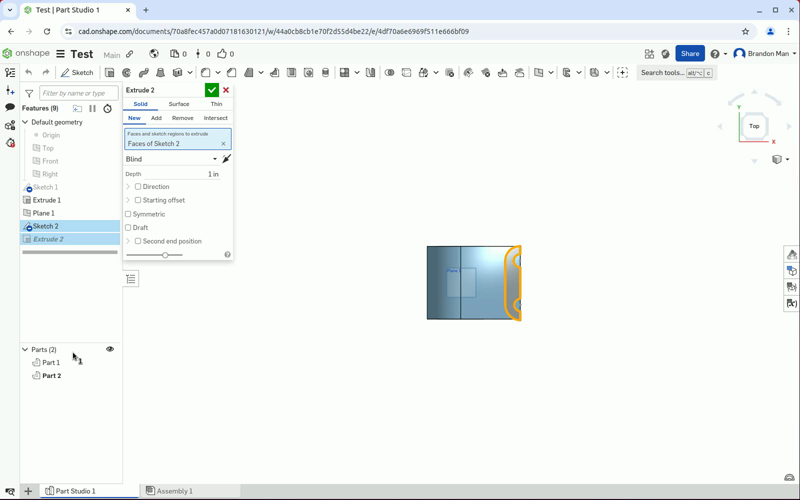
mouse_move(143, 106)
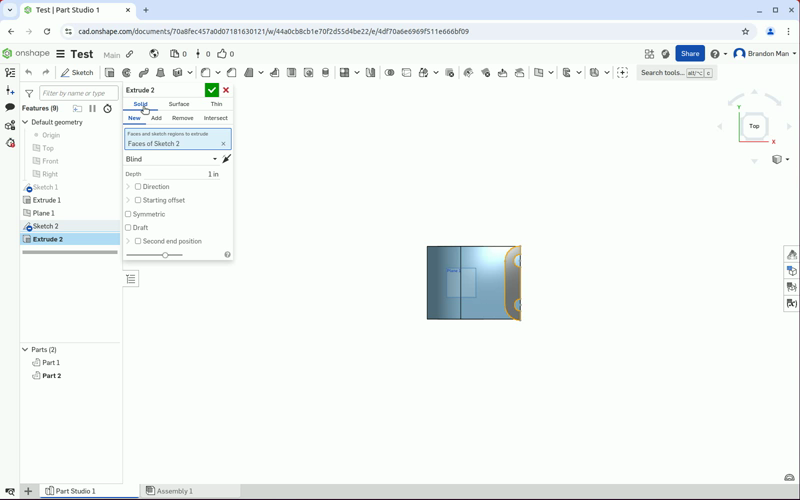
click(143, 106)
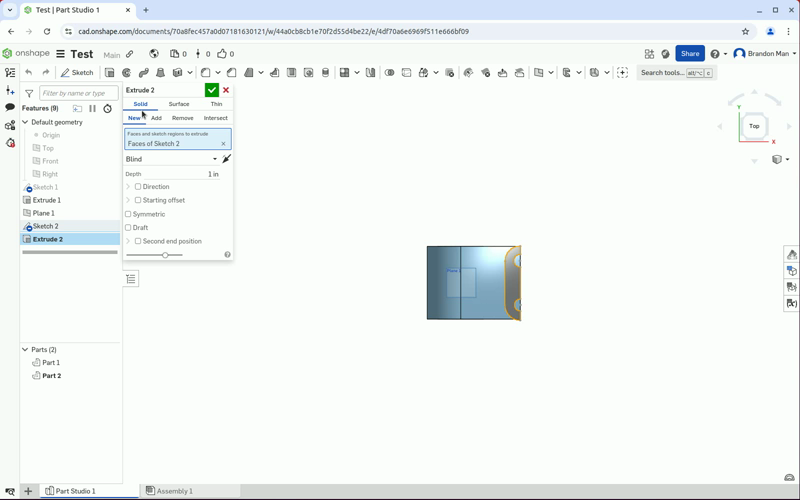
mouse_move(137, 120)
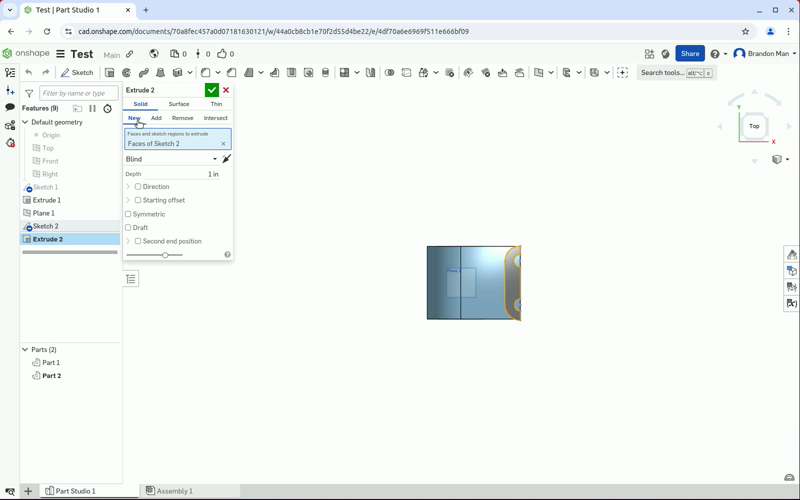
click(137, 120)
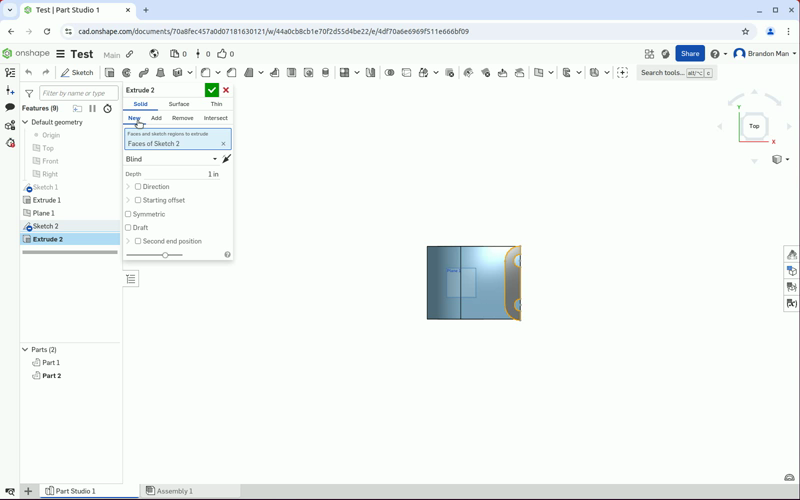
key(tab, 4)
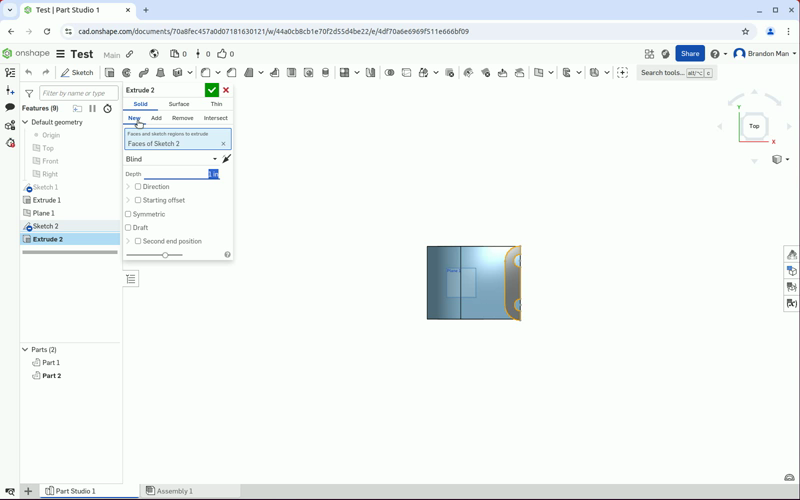
text(1.204)
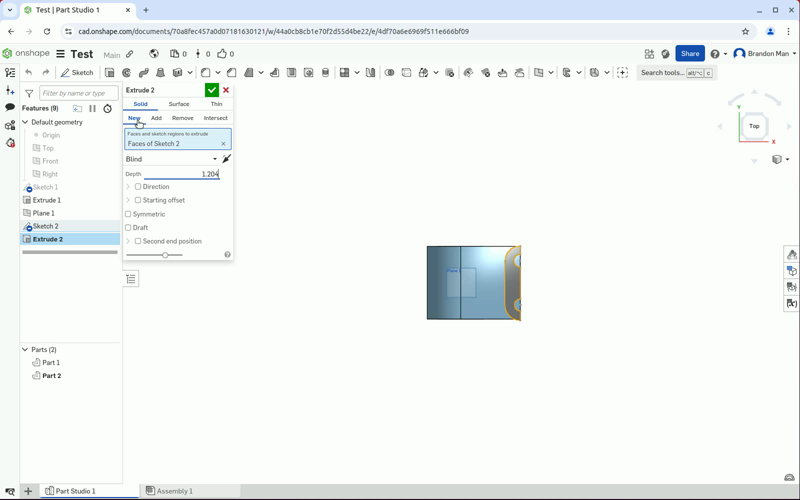
key(enter)
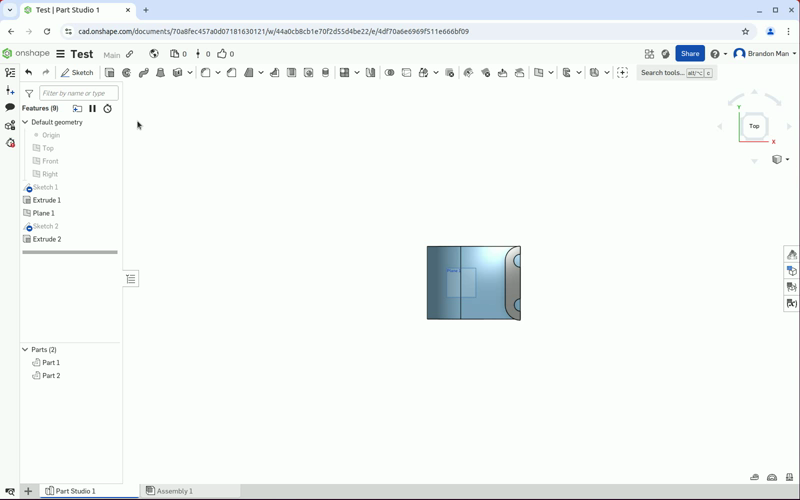
key(shift+h)
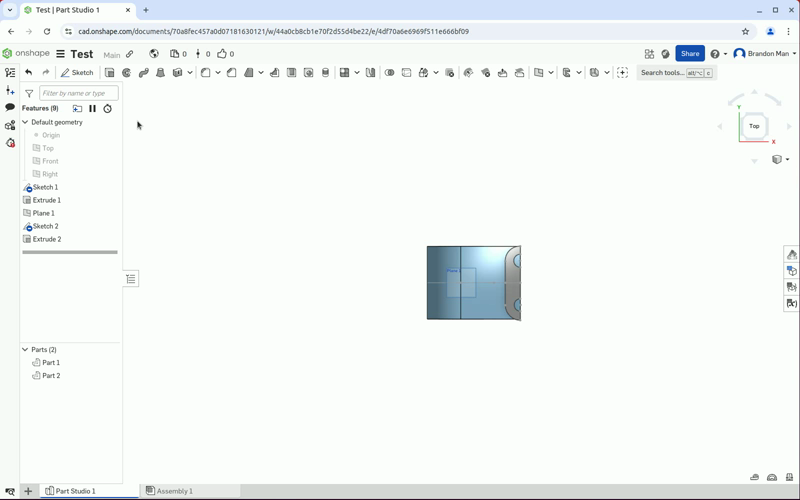
key(shift+h)
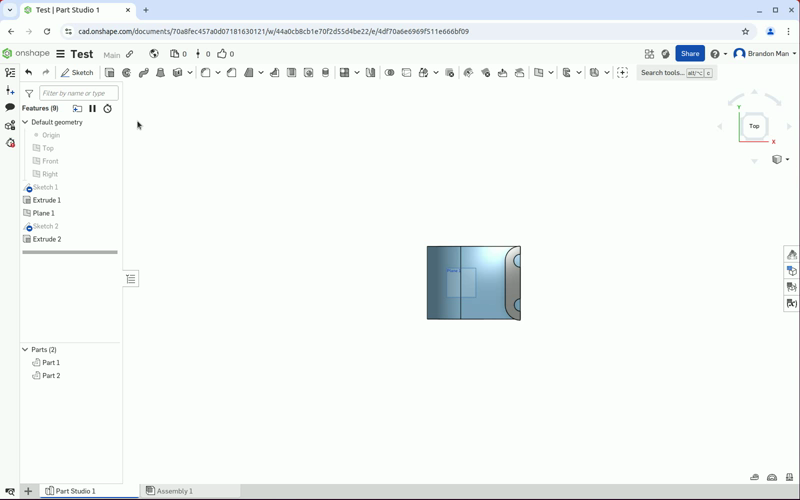
mouse_move(73, 189)
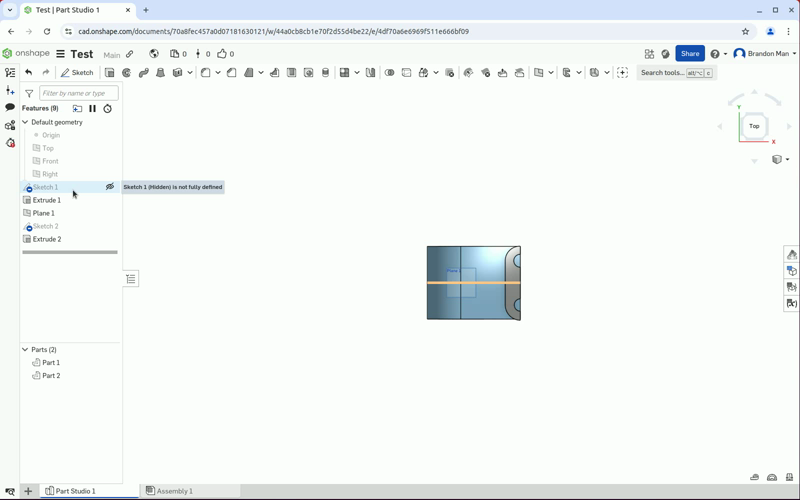
click(73, 189)
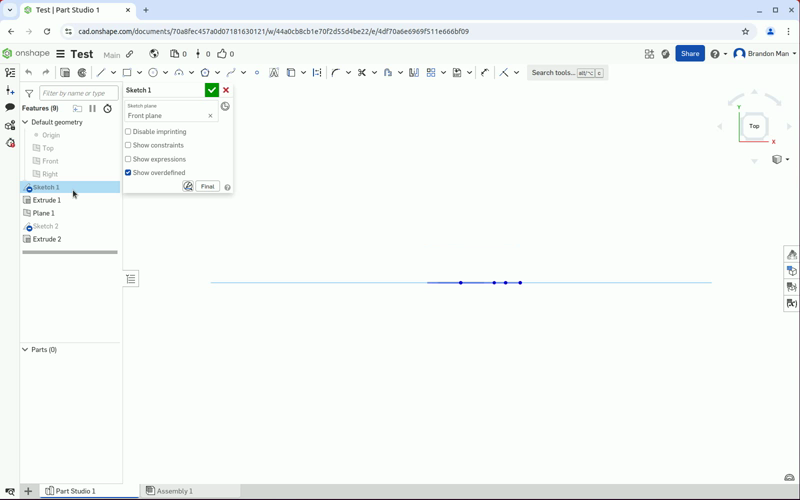
mouse_move(229, 92)
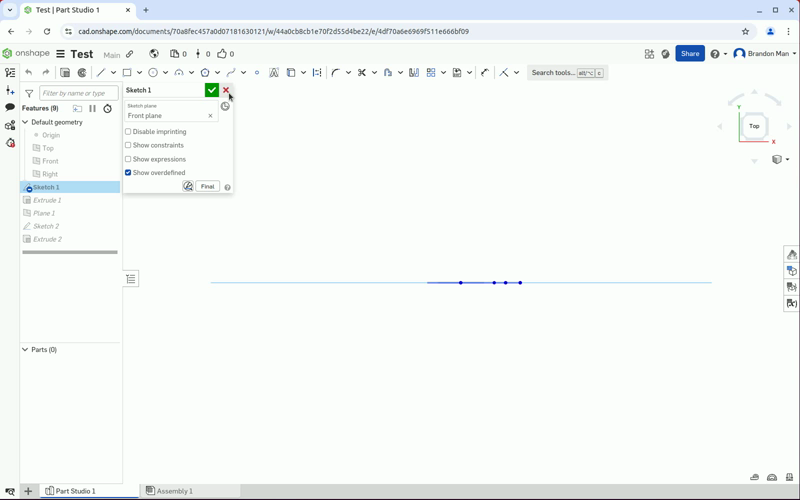
click(229, 92)
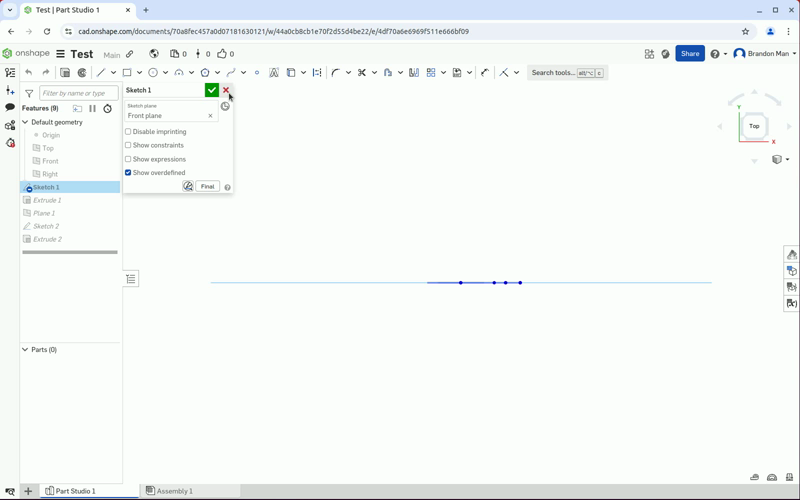
key(shift+s)
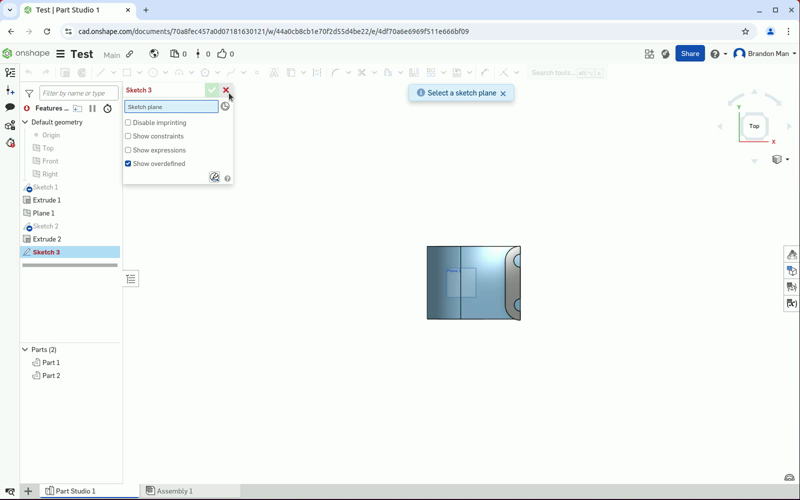
mouse_move(73, 215)
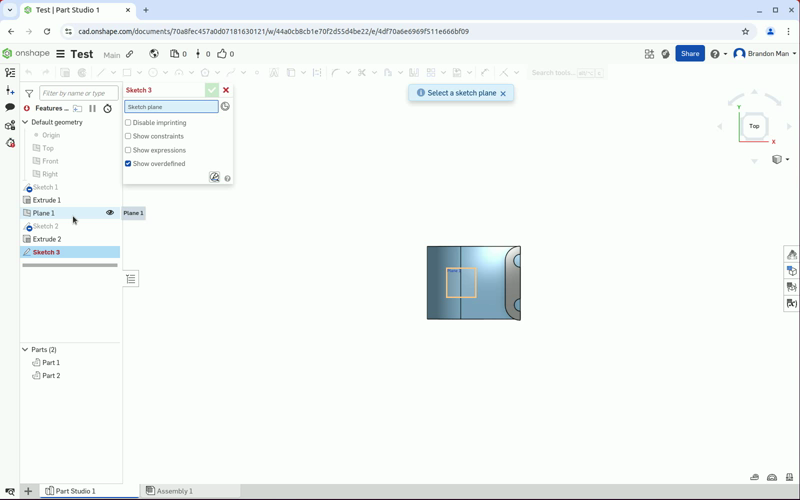
click(73, 215)
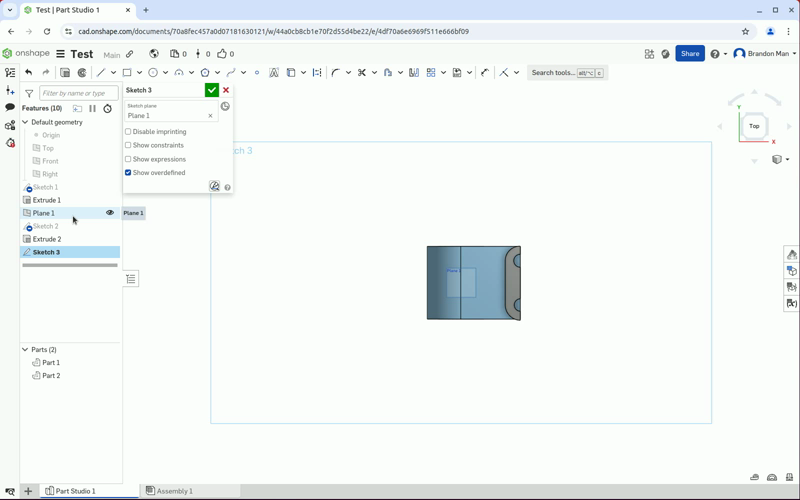
mouse_move(73, 352)
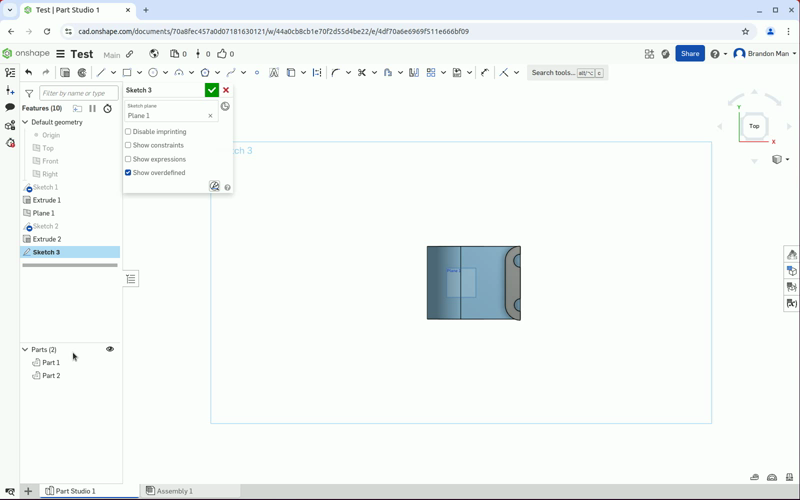
key(y)
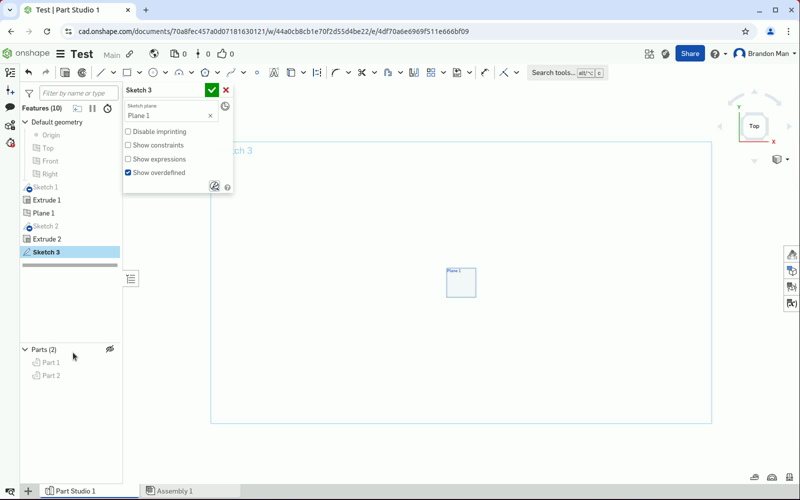
key(a)
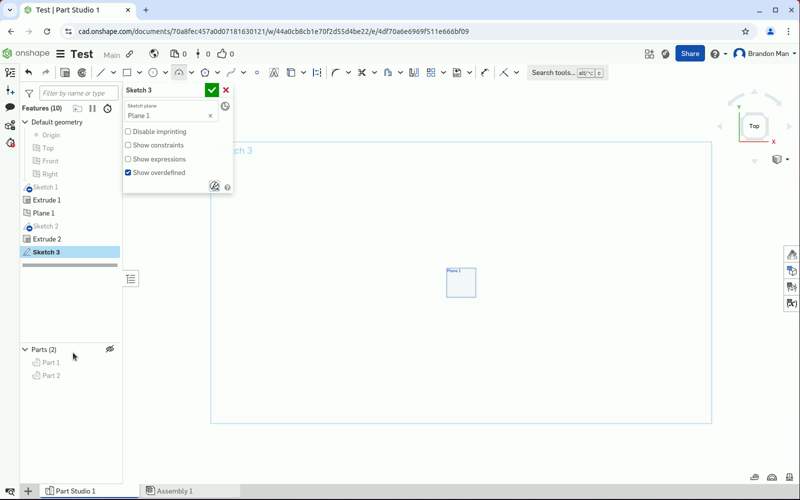
key_down(shift)
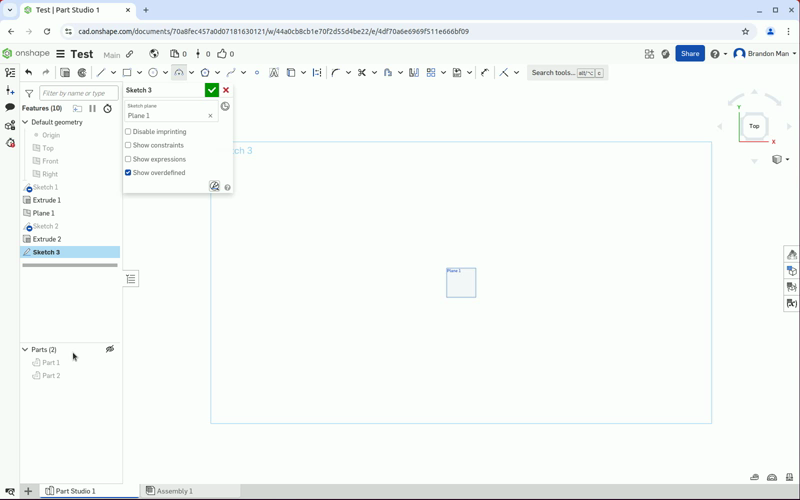
mouse_move(519, 319)
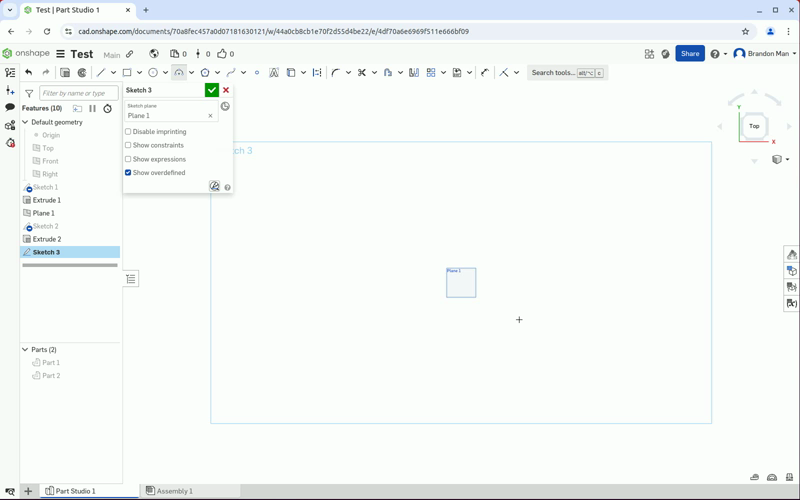
click(519, 319)
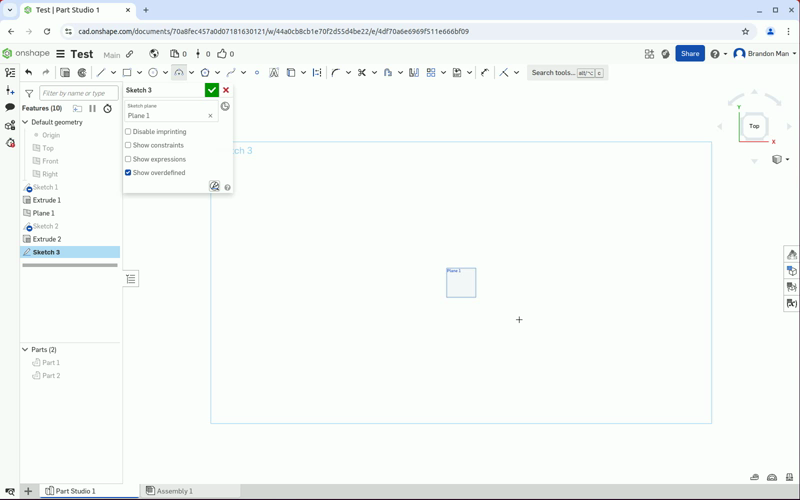
key_up(shift)
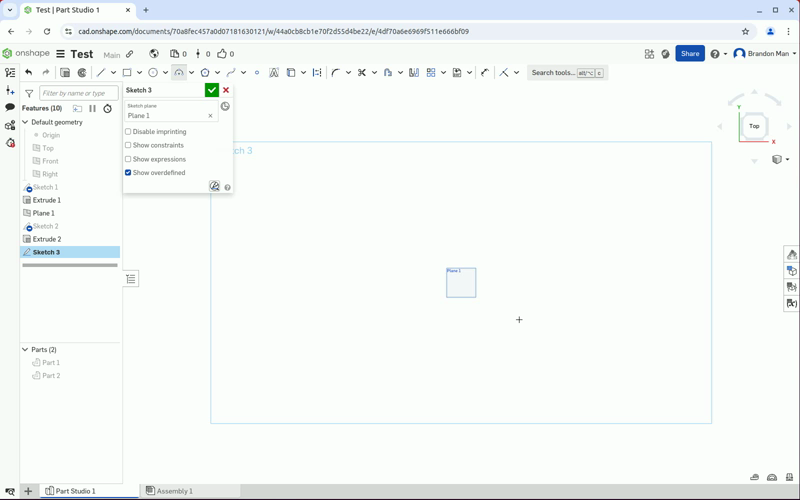
key_down(shift)
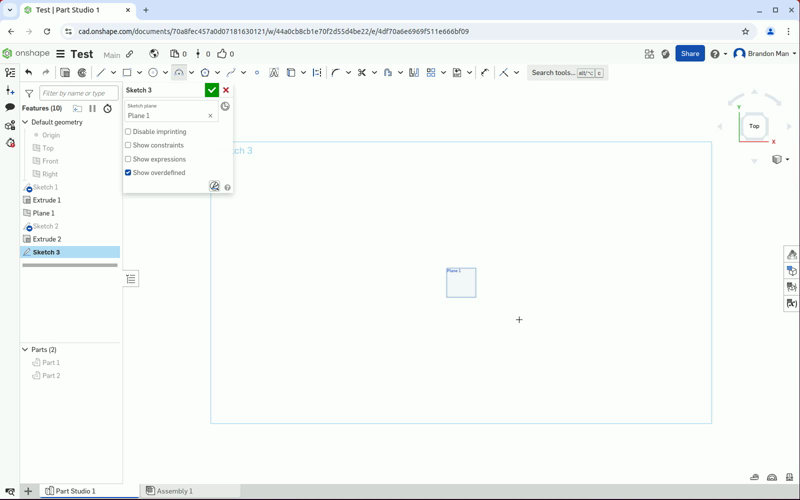
mouse_move(526, 316)
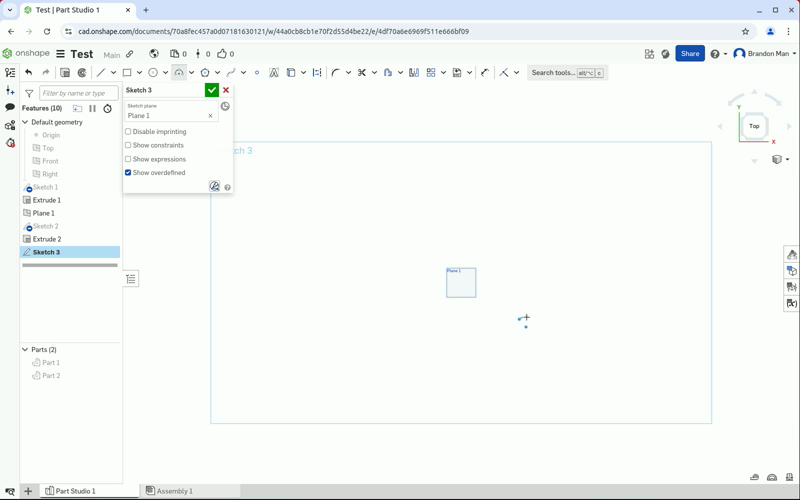
click(526, 316)
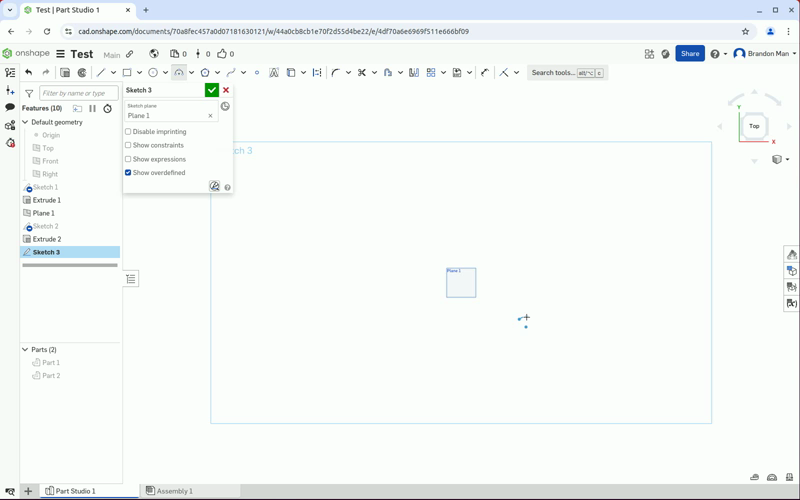
mouse_move(523, 318)
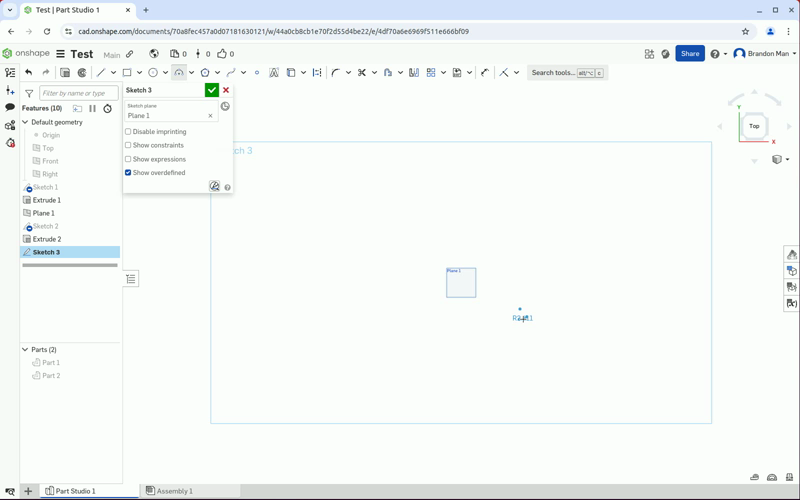
click(523, 318)
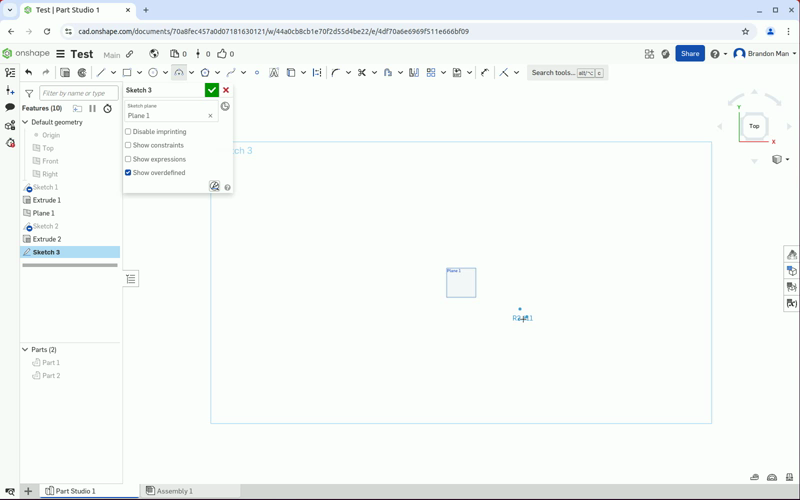
key_up(shift)
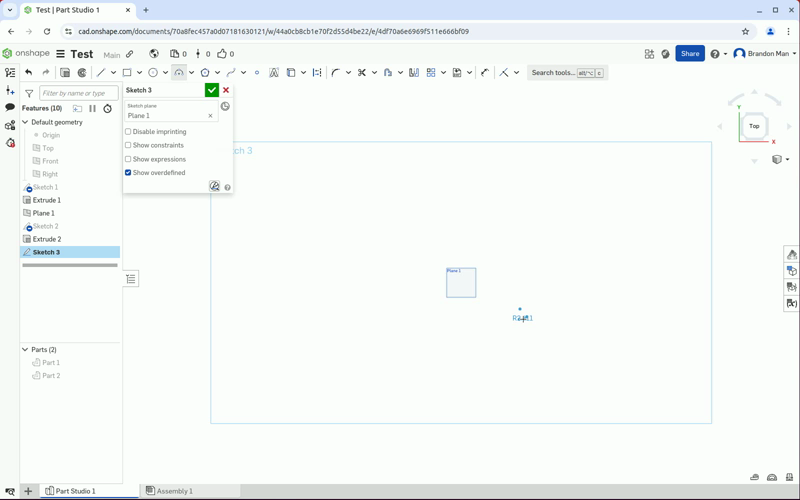
key(esc)
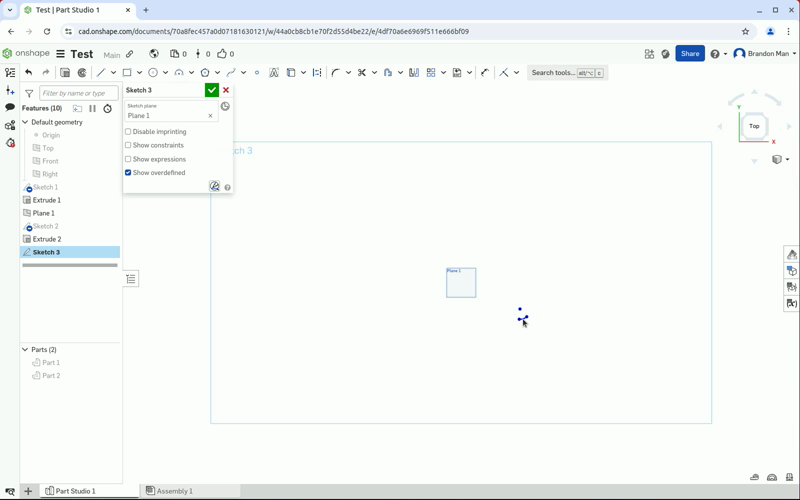
key(l)
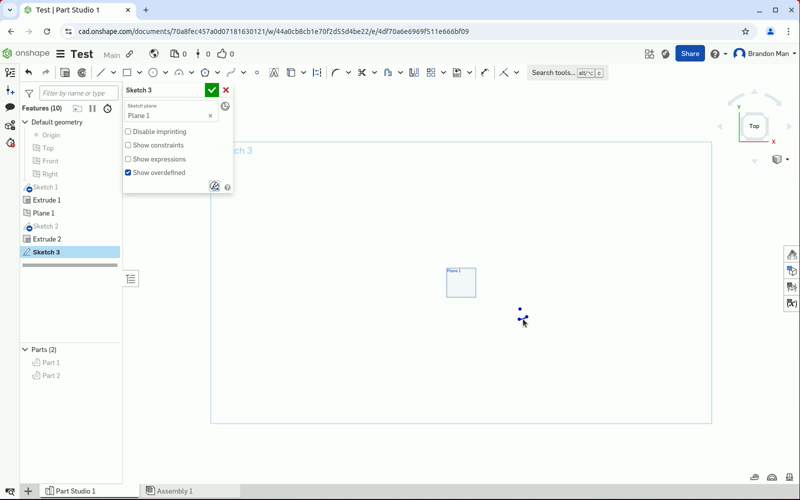
mouse_move(526, 316)
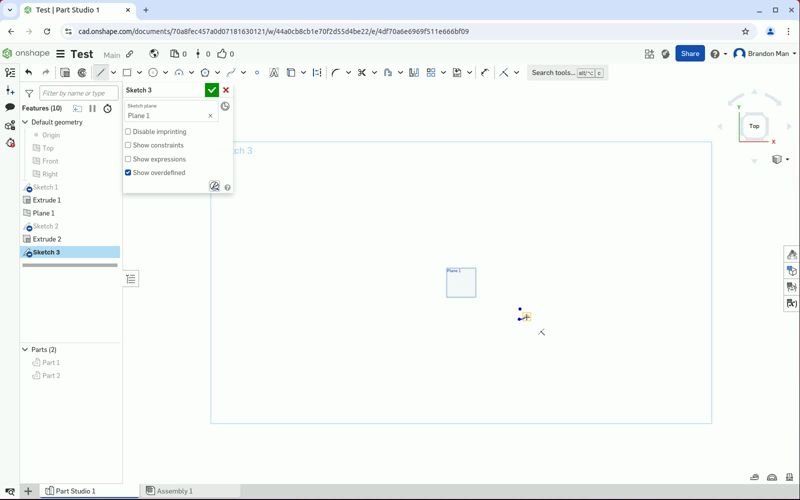
scroll(6)
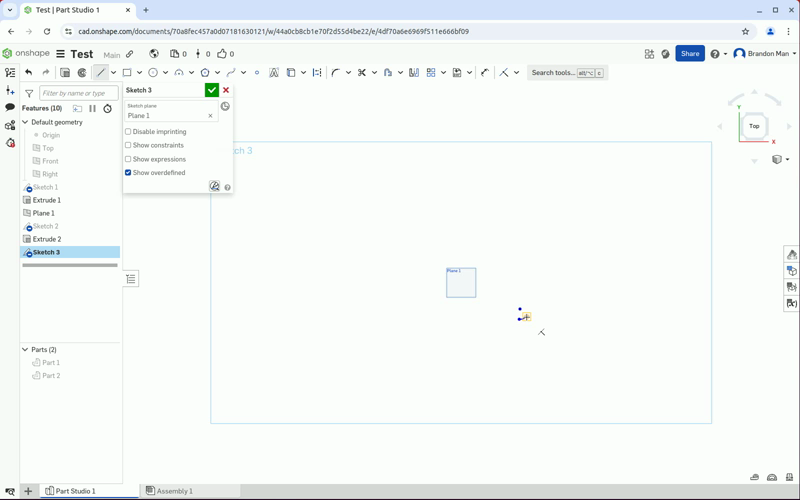
scroll(6)
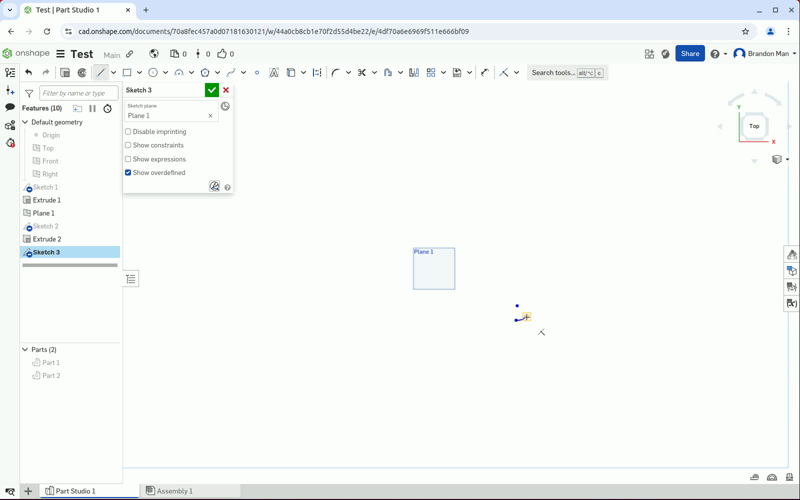
scroll(6)
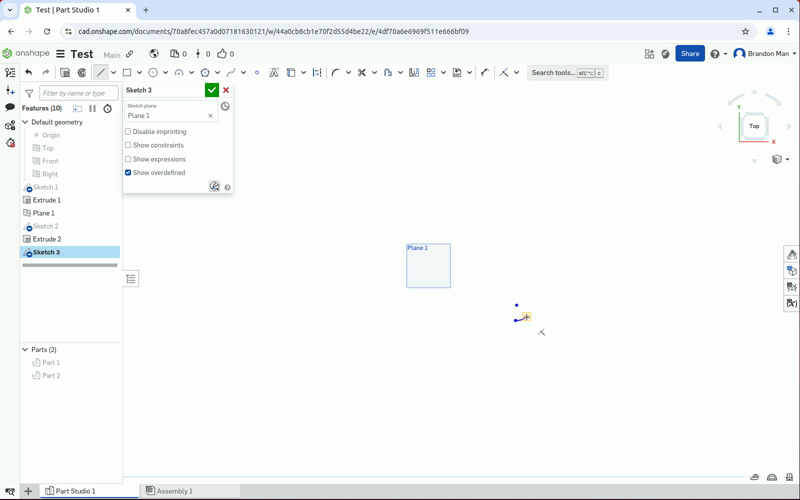
scroll(6)
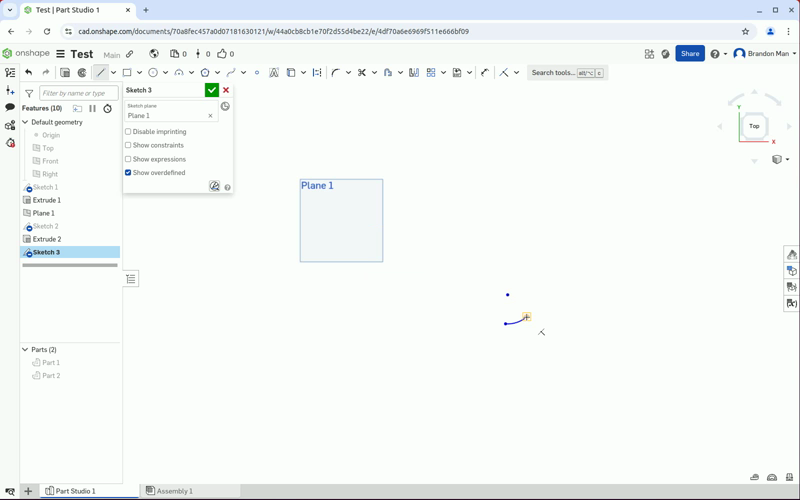
scroll(6)
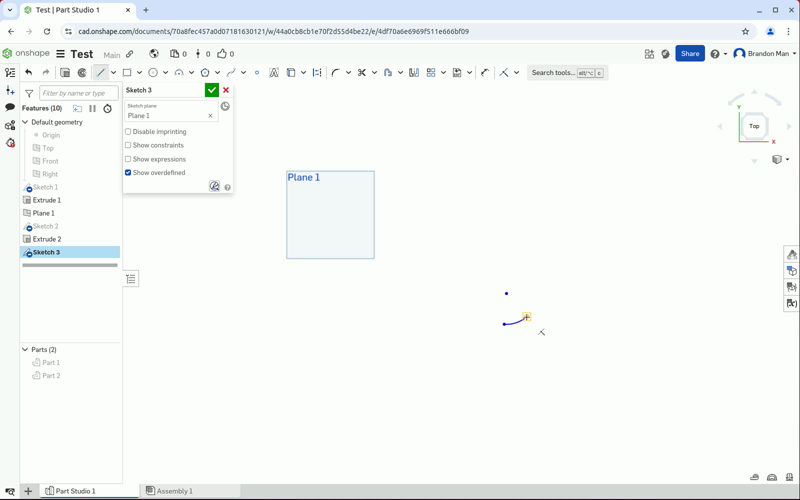
scroll(6)
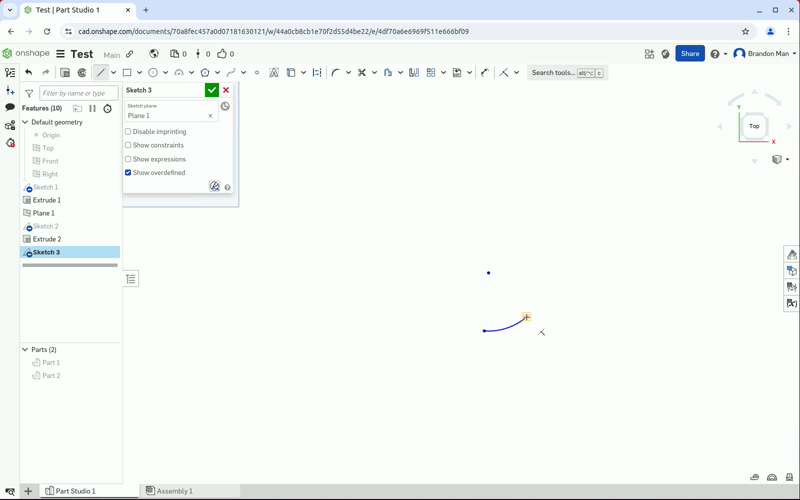
scroll(6)
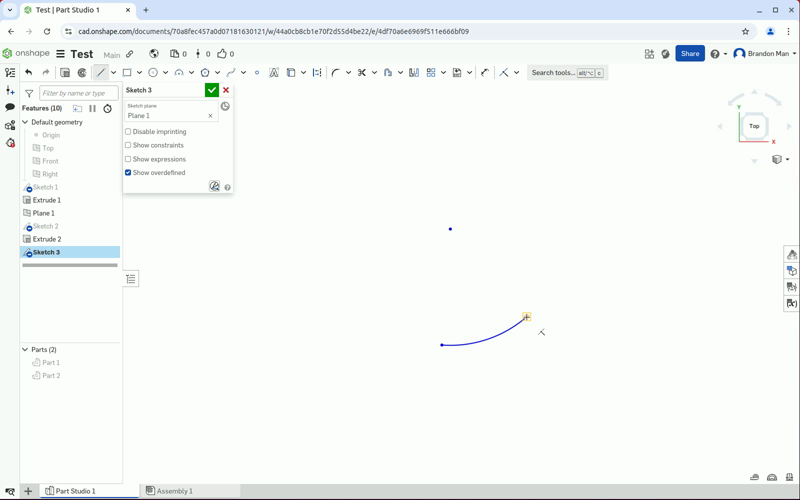
click(526, 316)
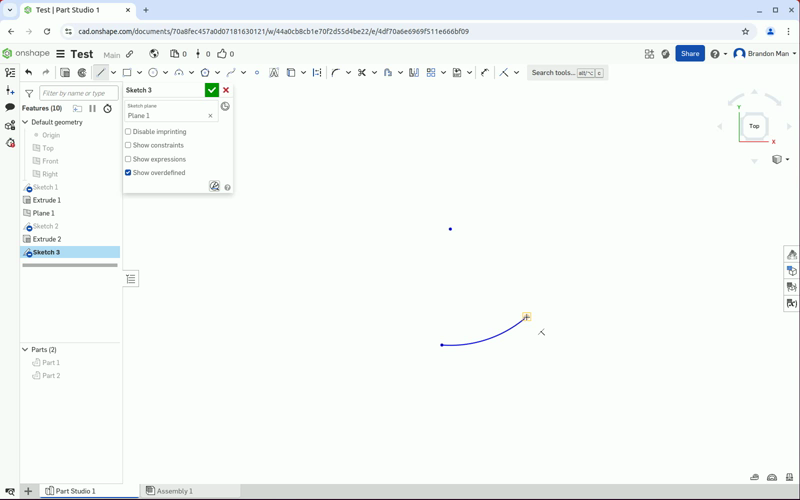
scroll(-6)
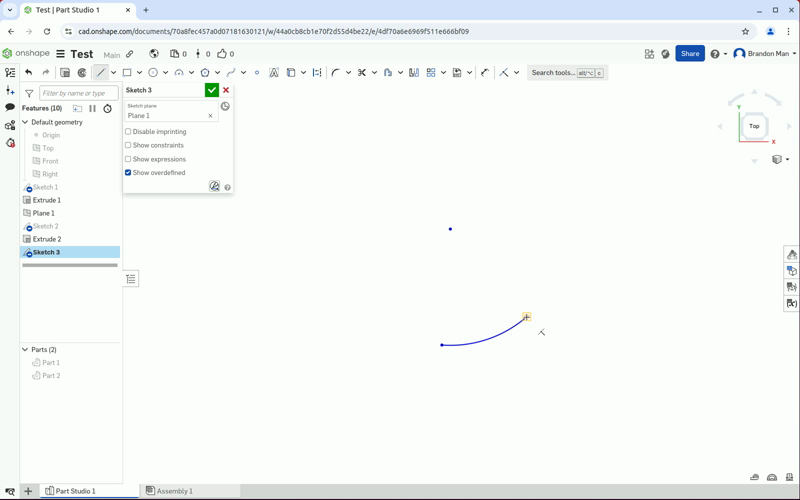
scroll(-6)
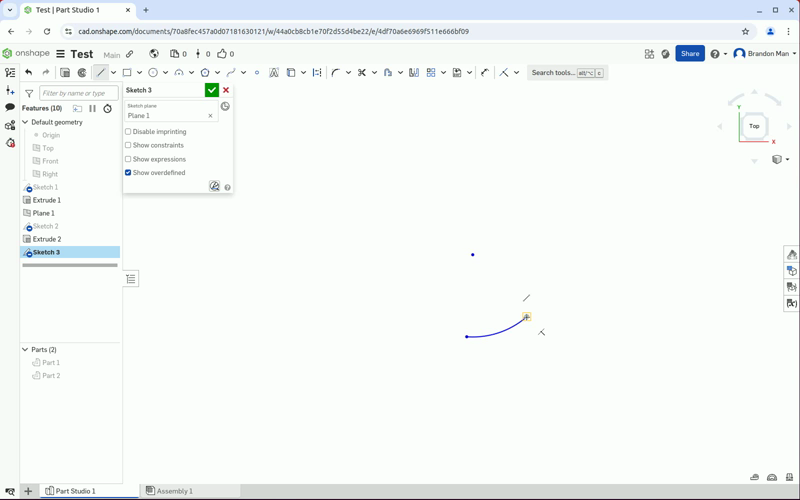
scroll(-6)
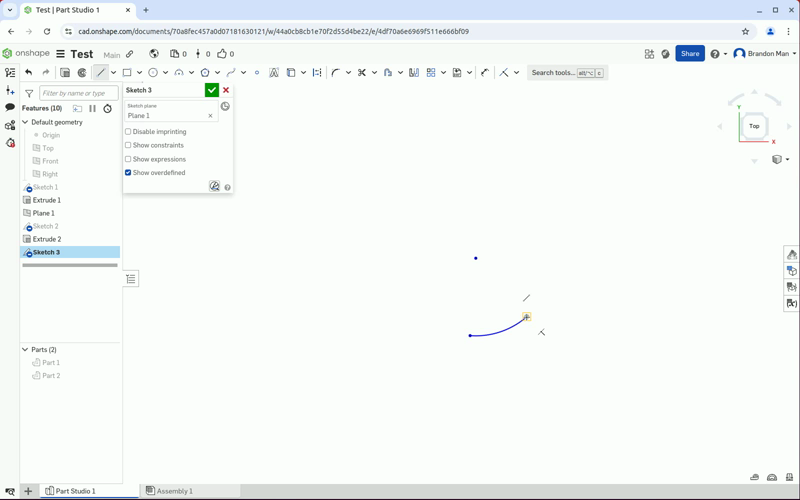
scroll(-6)
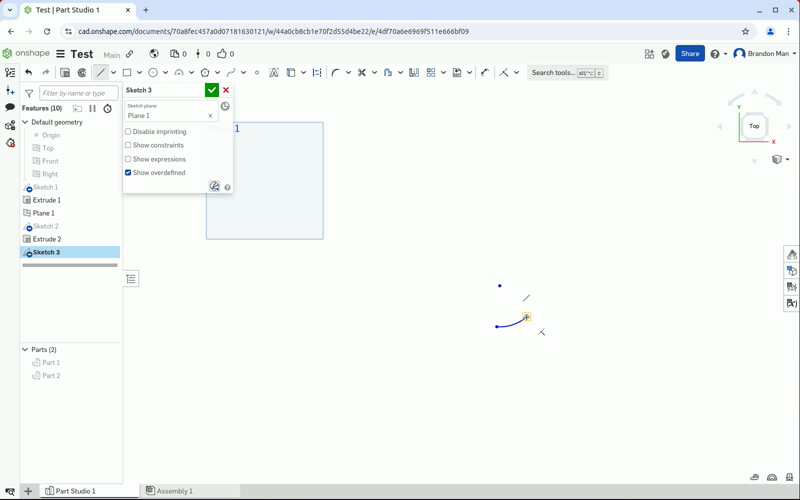
scroll(-6)
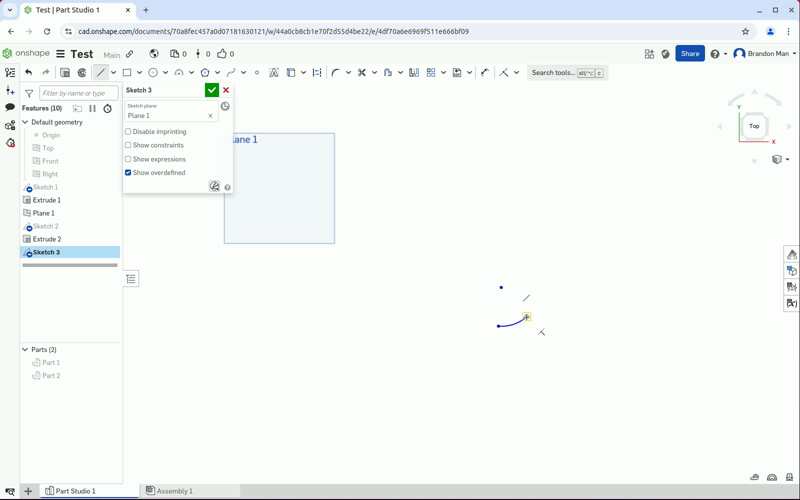
scroll(-6)
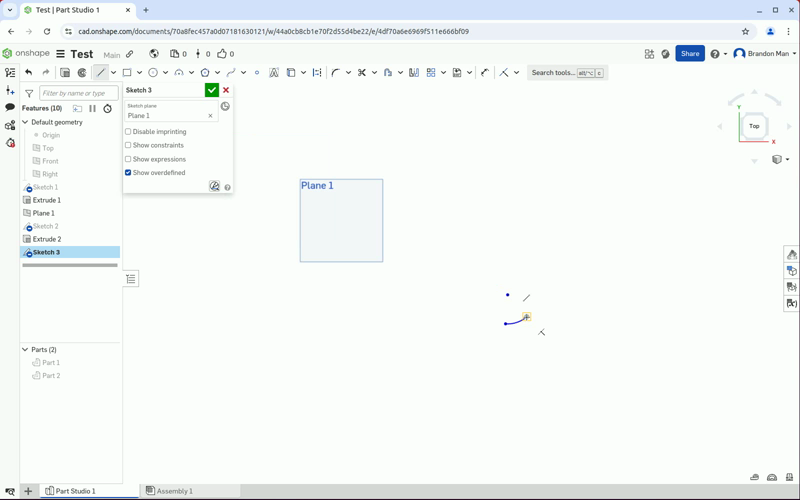
scroll(-6)
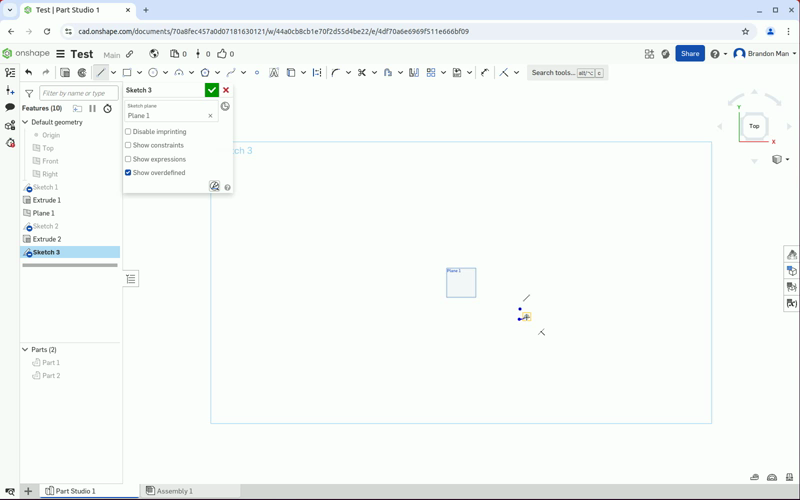
key_down(shift)
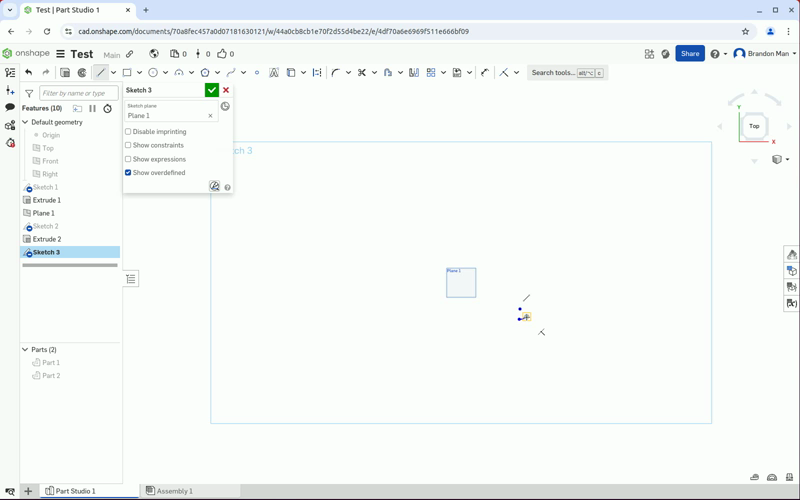
mouse_move(556, 316)
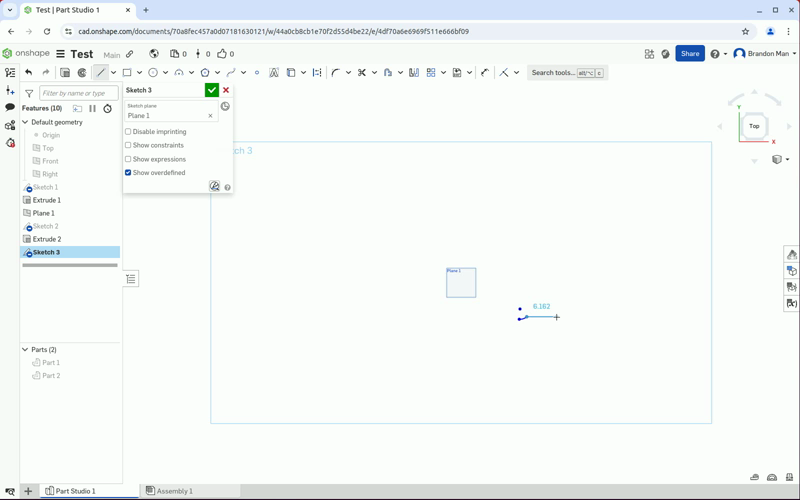
mouse_move(565, 294)
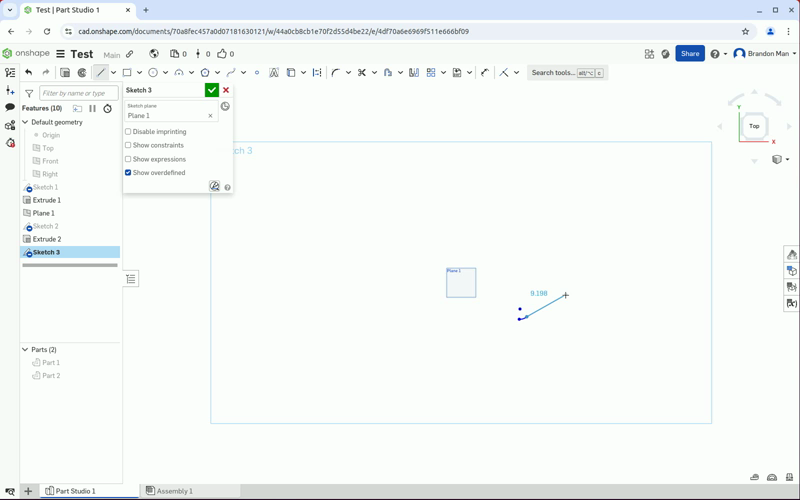
click(565, 294)
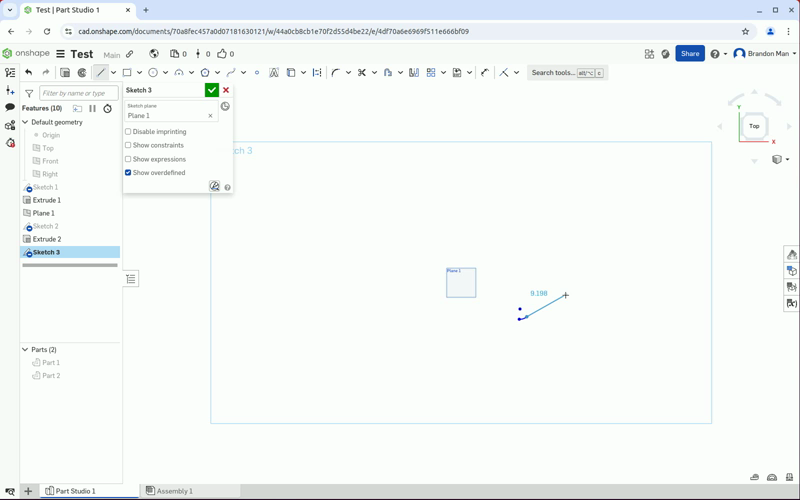
key_up(shift)
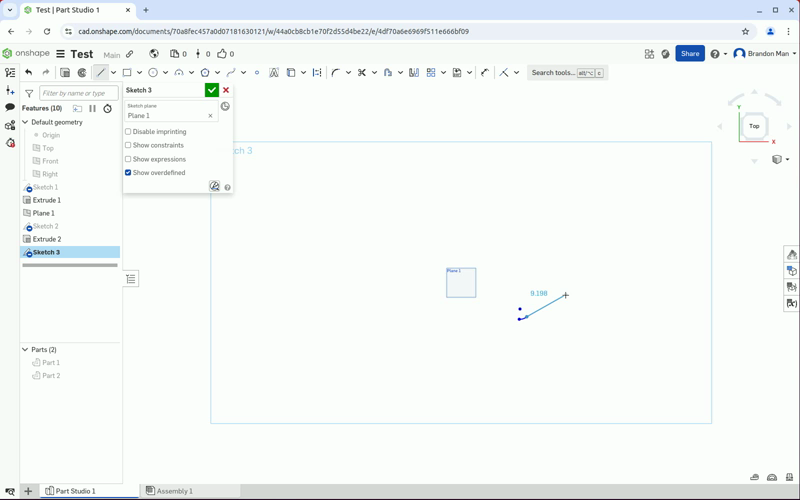
key(esc)
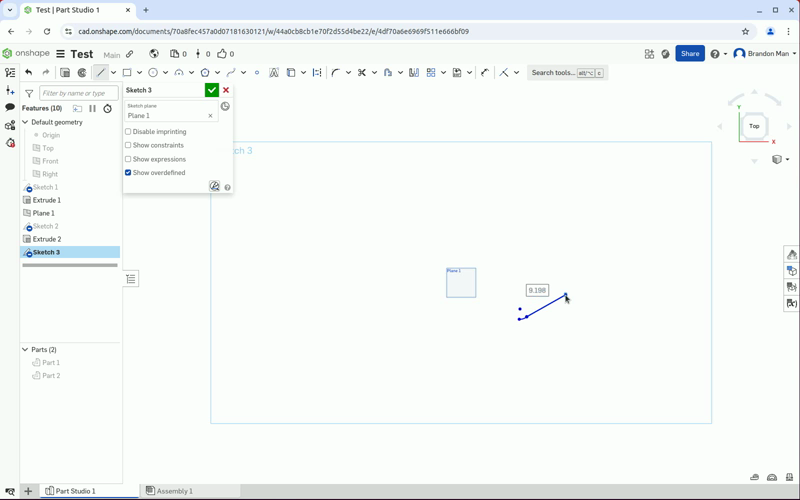
key(a)
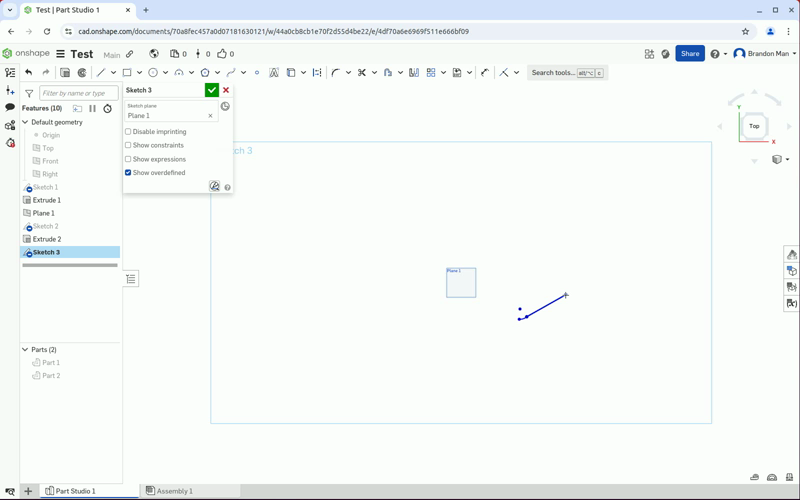
mouse_move(565, 294)
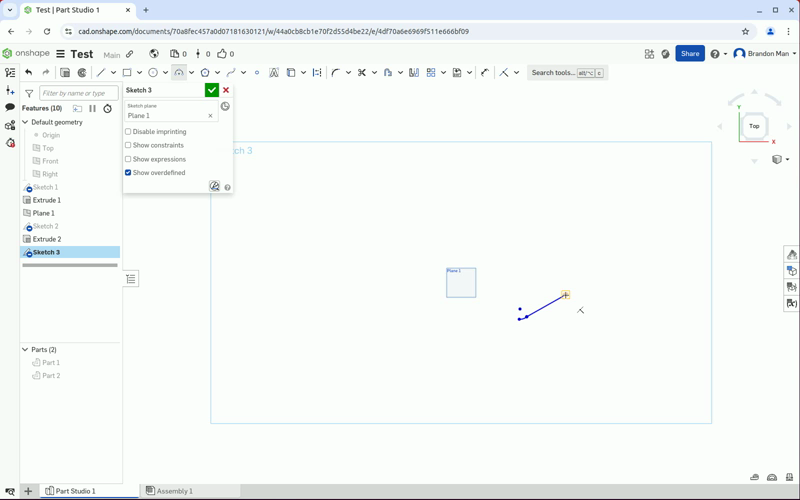
click(565, 294)
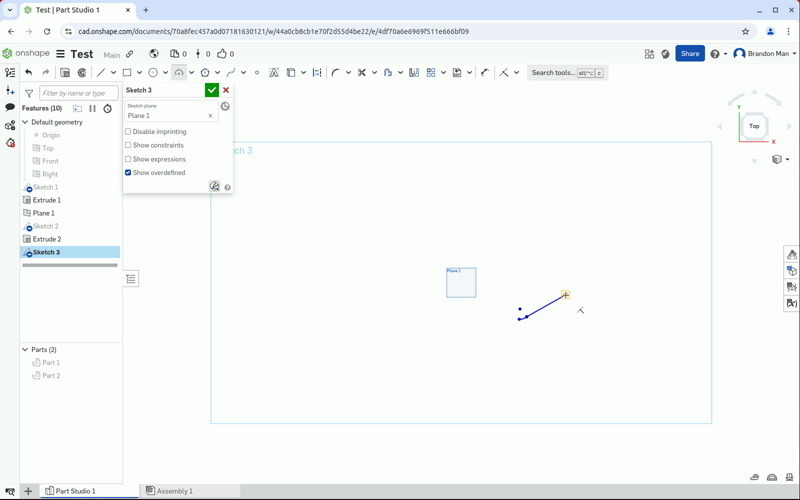
key_down(shift)
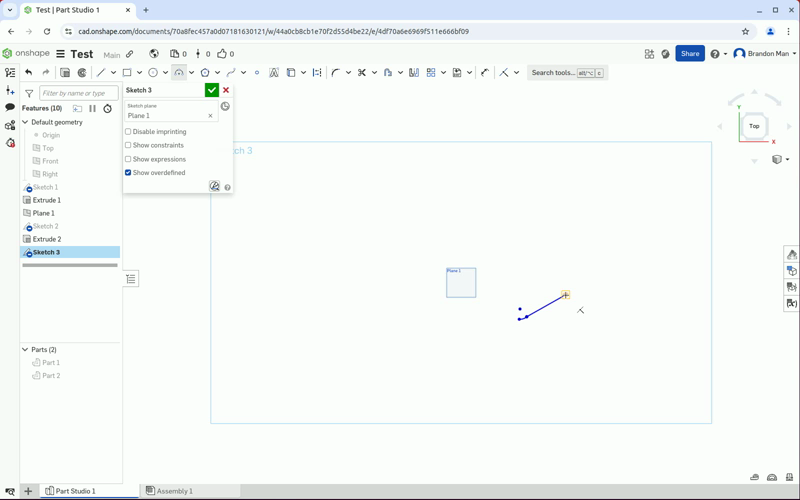
mouse_move(565, 269)
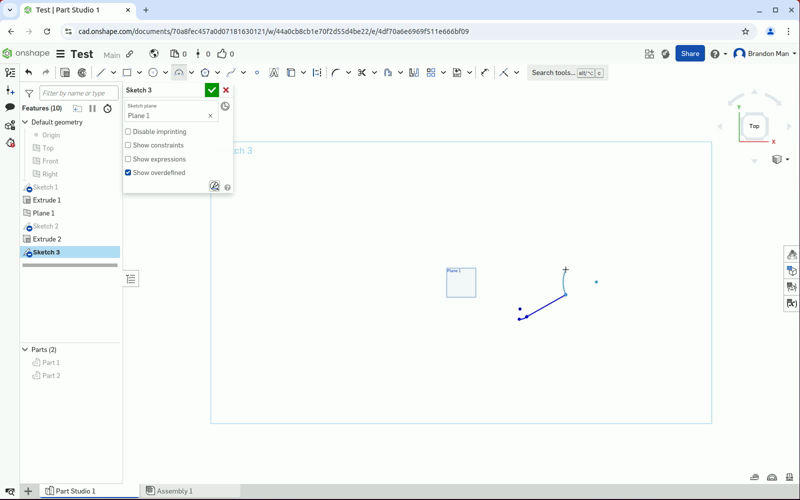
click(565, 269)
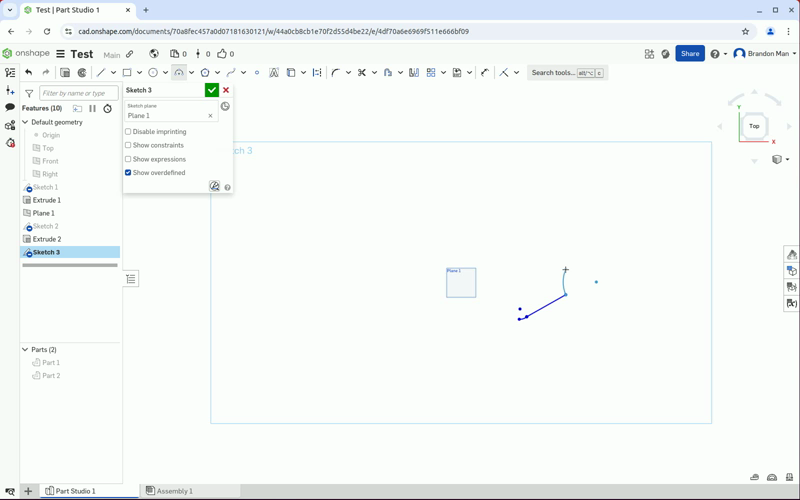
mouse_move(573, 282)
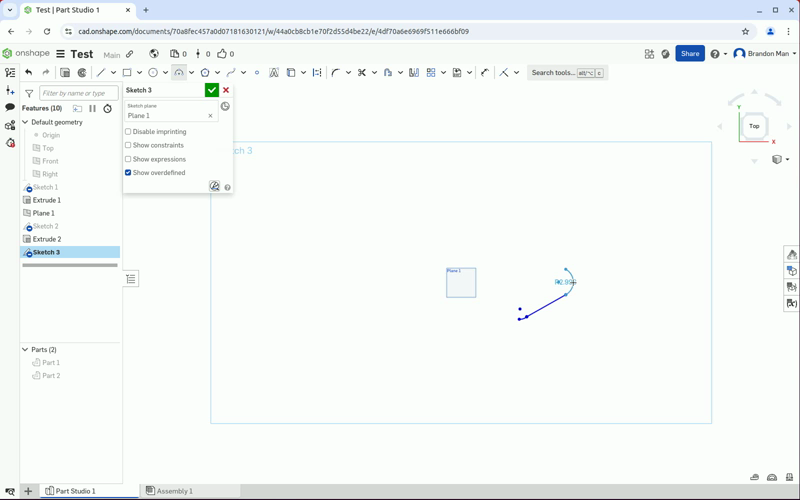
click(573, 282)
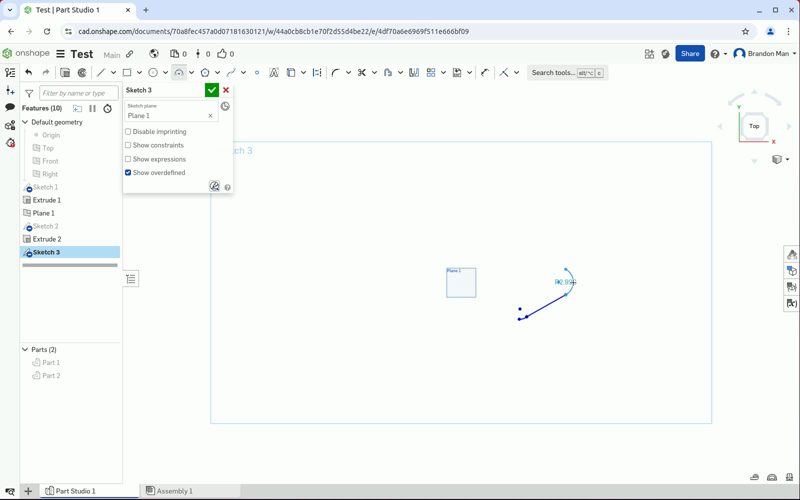
key_up(shift)
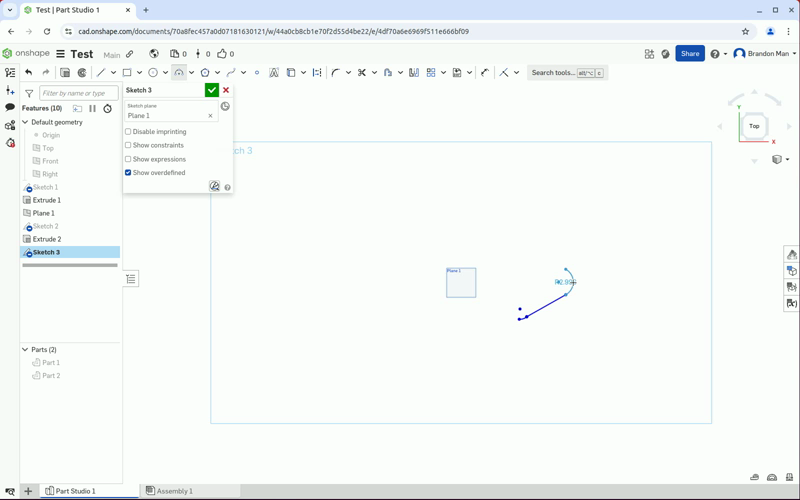
key(esc)
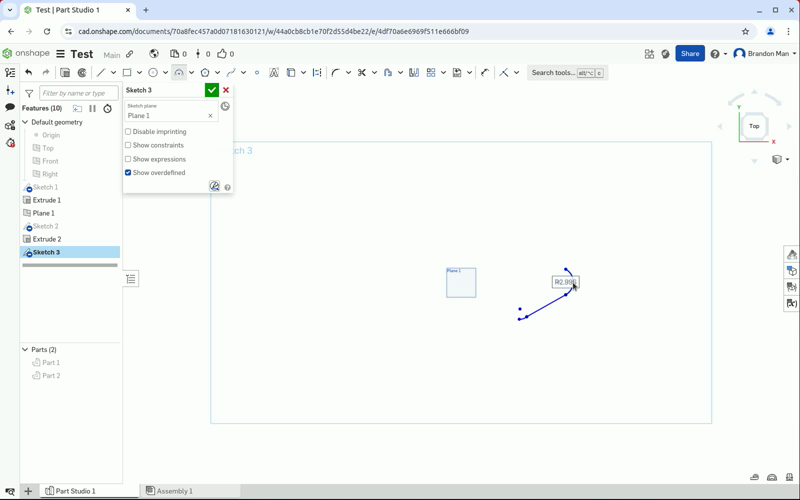
key(l)
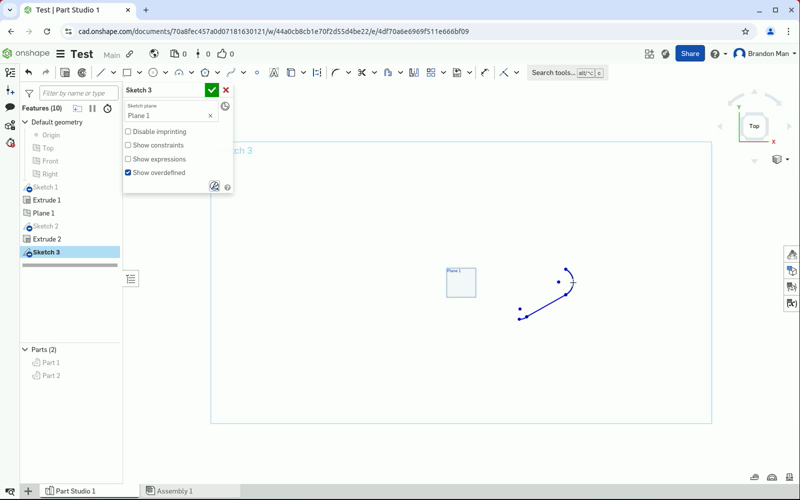
mouse_move(565, 269)
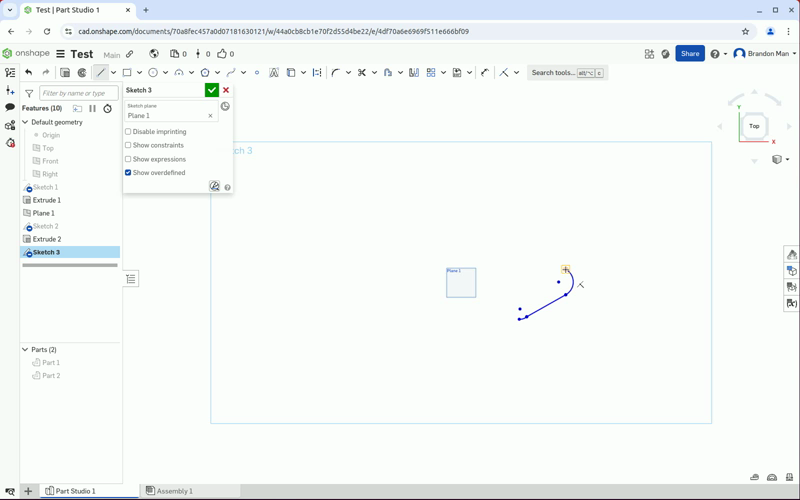
click(565, 269)
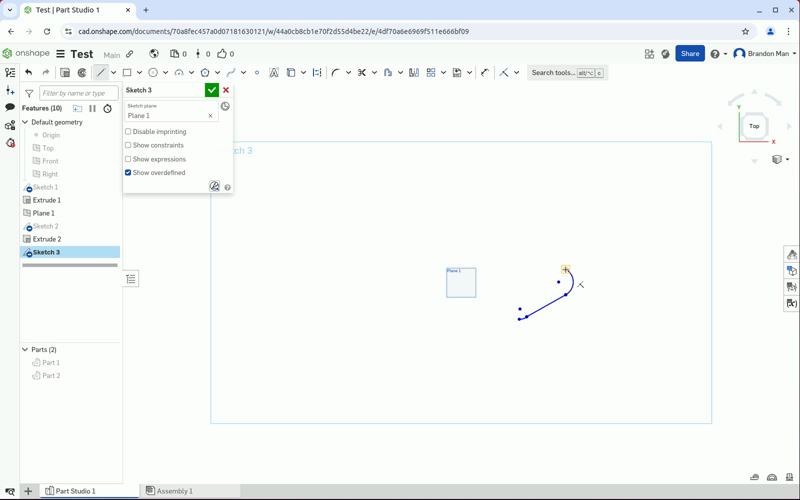
key_down(shift)
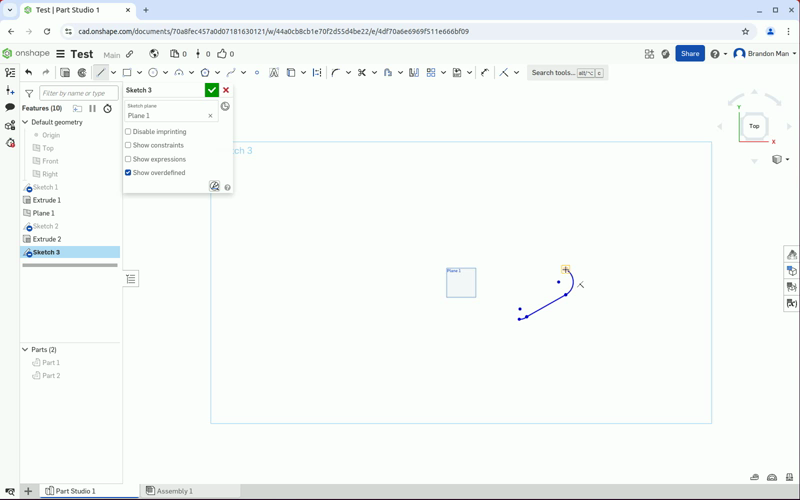
mouse_move(589, 269)
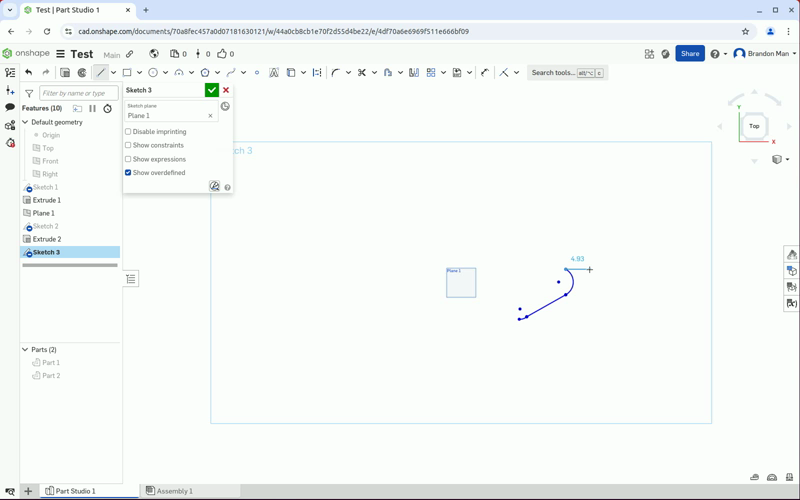
mouse_move(526, 247)
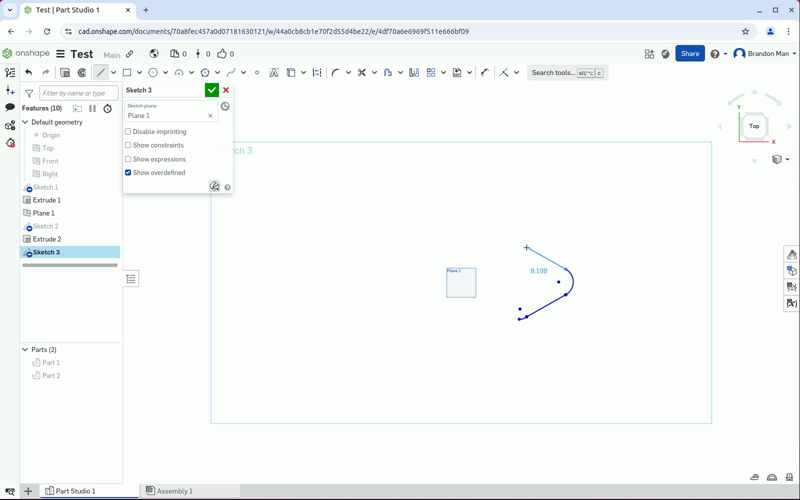
click(526, 247)
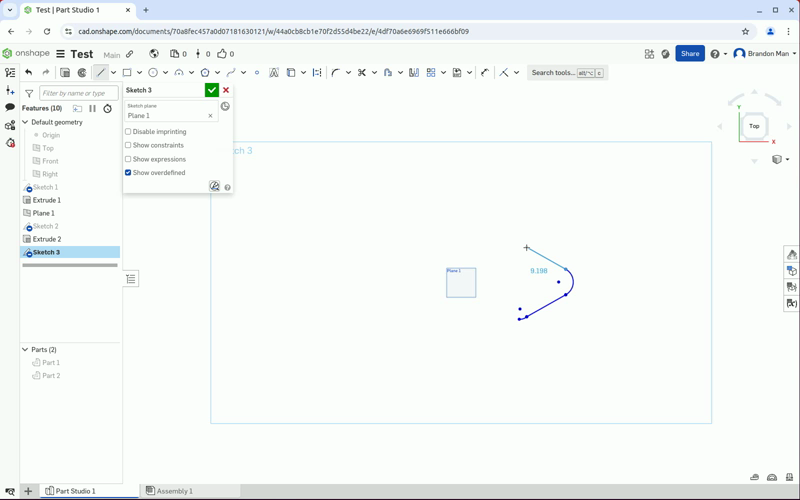
key_up(shift)
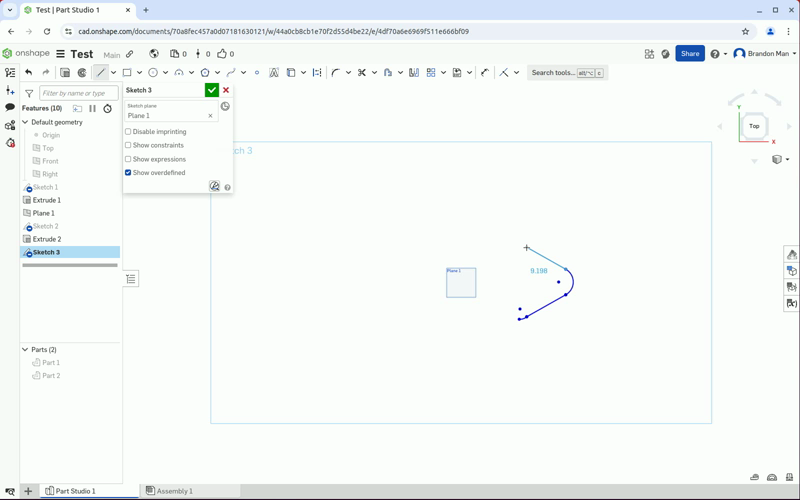
key(esc)
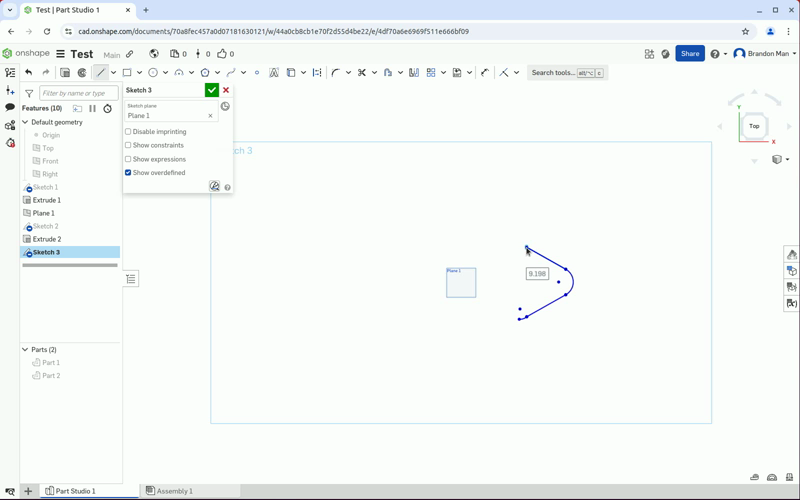
key(a)
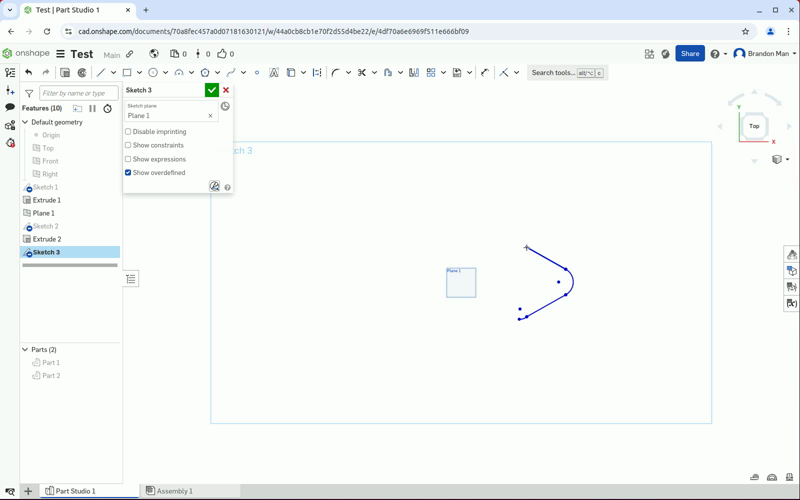
mouse_move(526, 247)
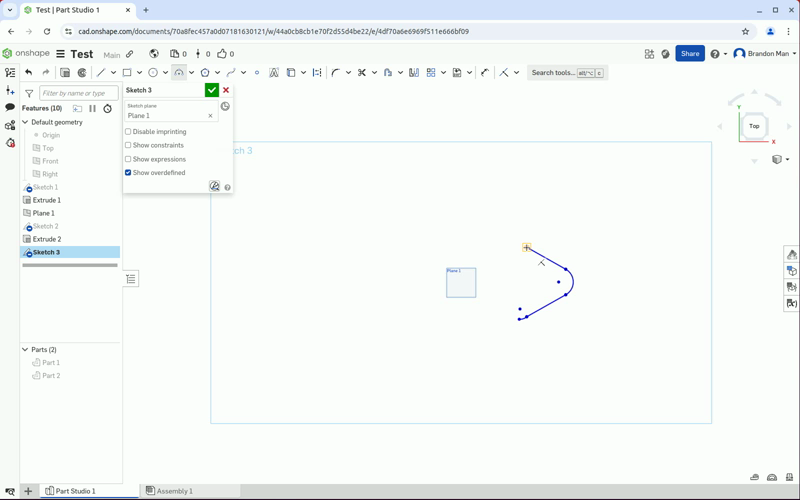
click(526, 247)
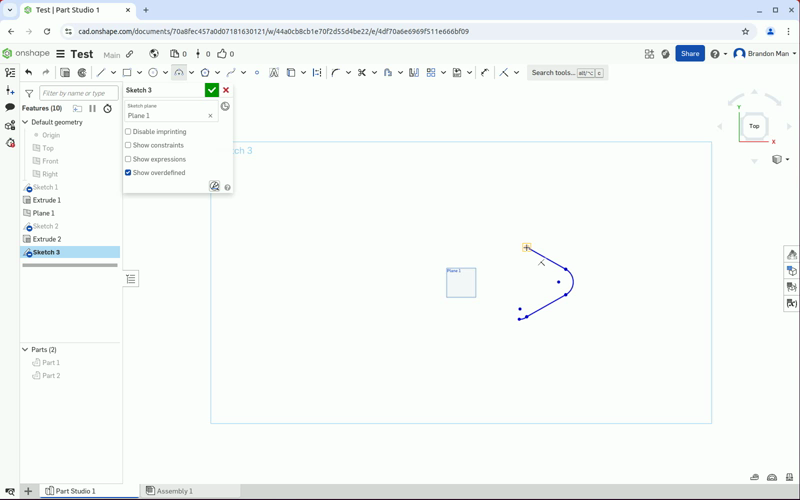
key_down(shift)
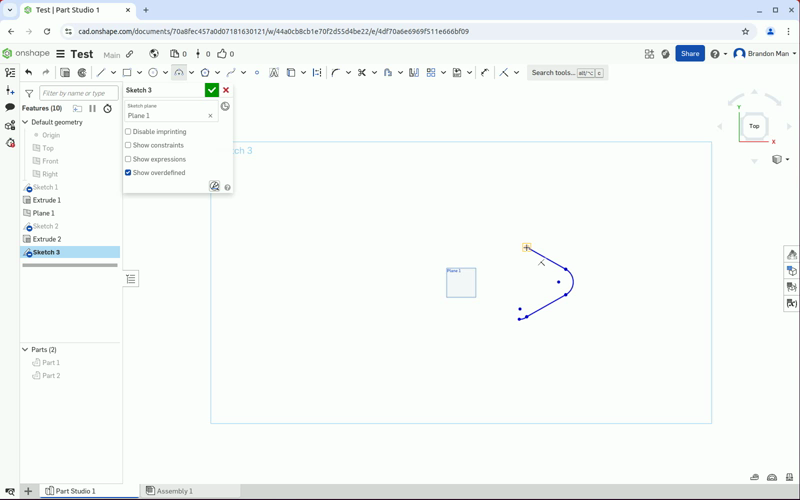
mouse_move(519, 245)
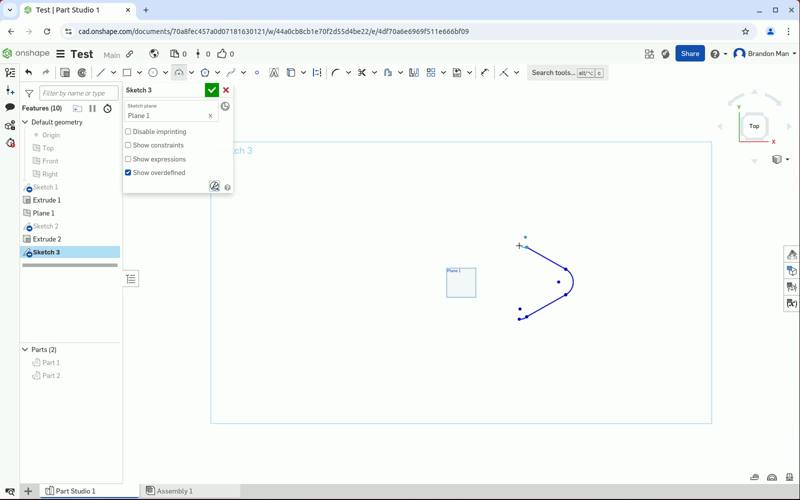
scroll(6)
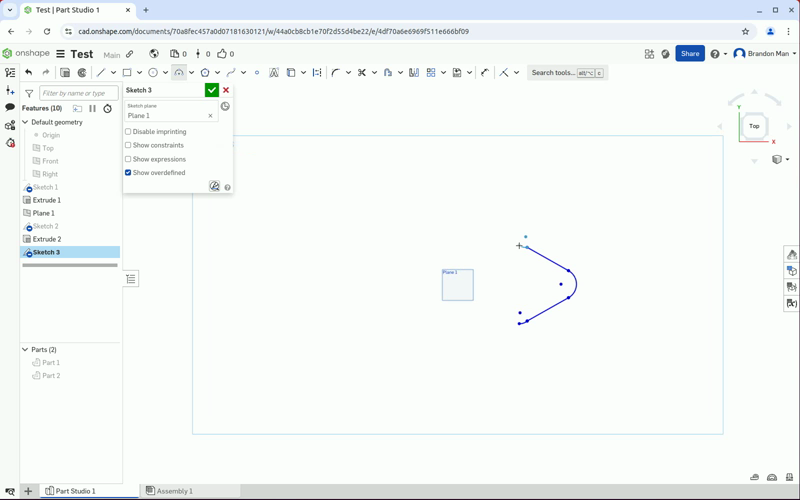
scroll(6)
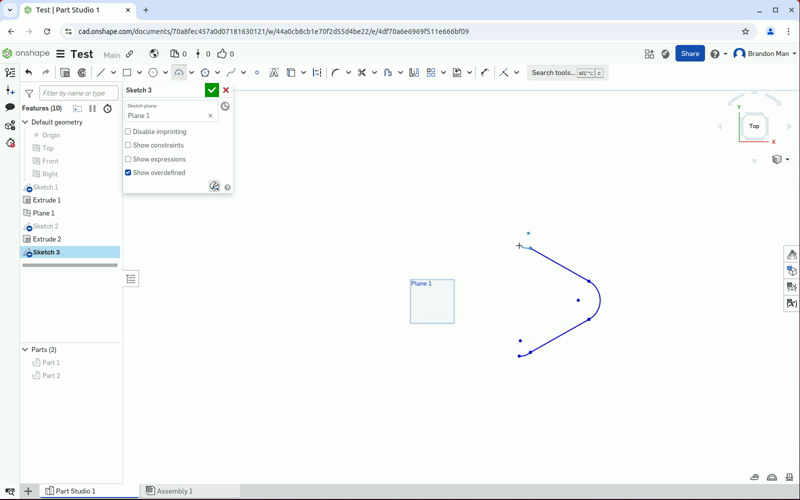
scroll(6)
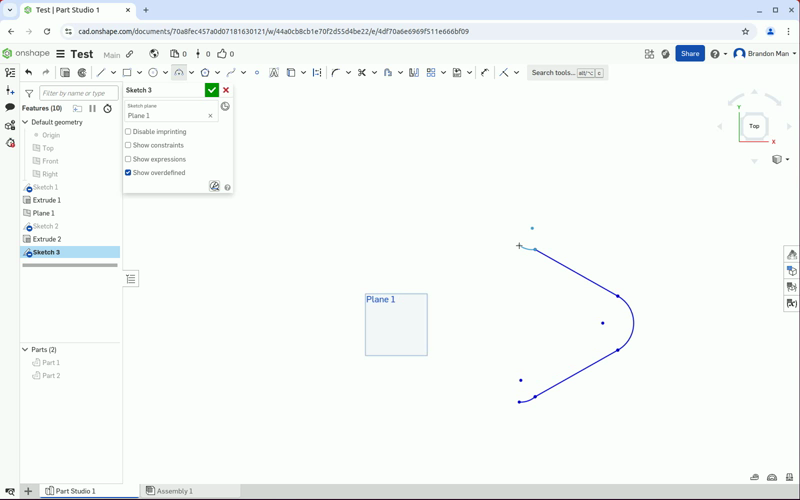
scroll(6)
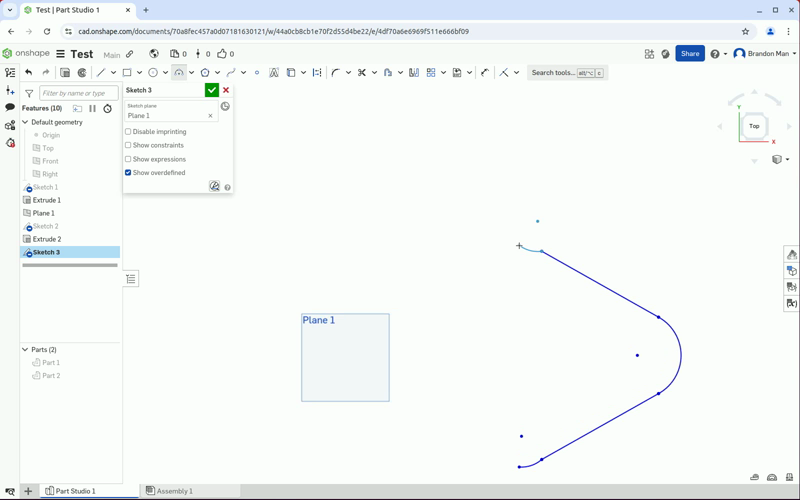
scroll(6)
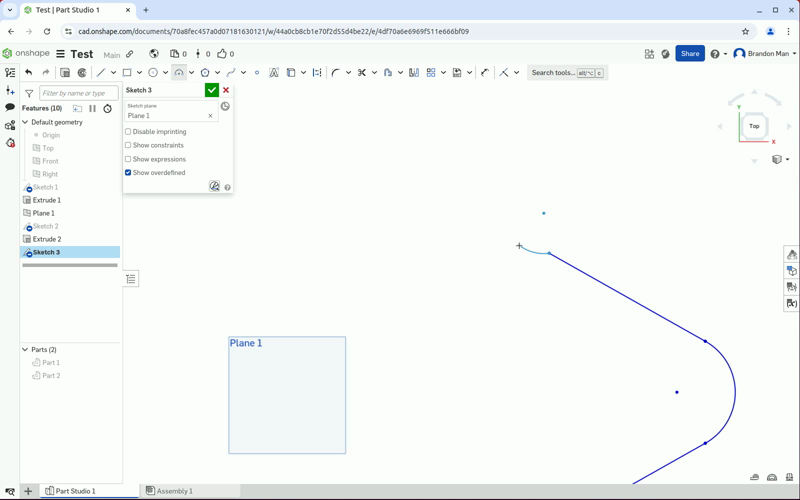
scroll(6)
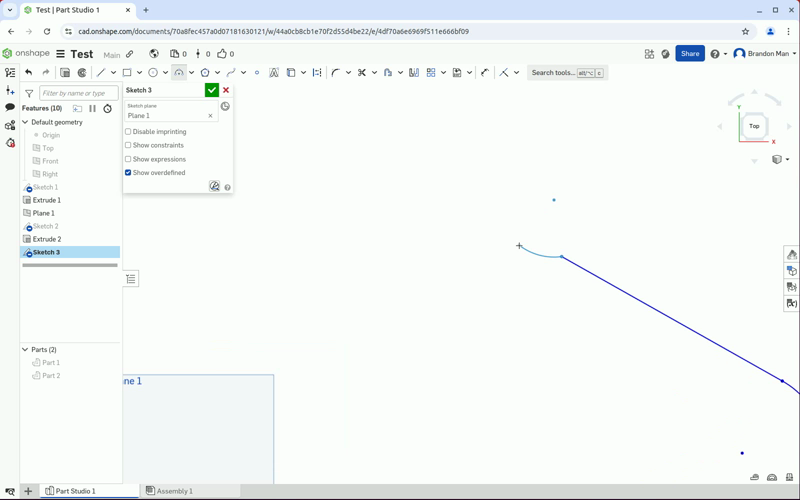
scroll(6)
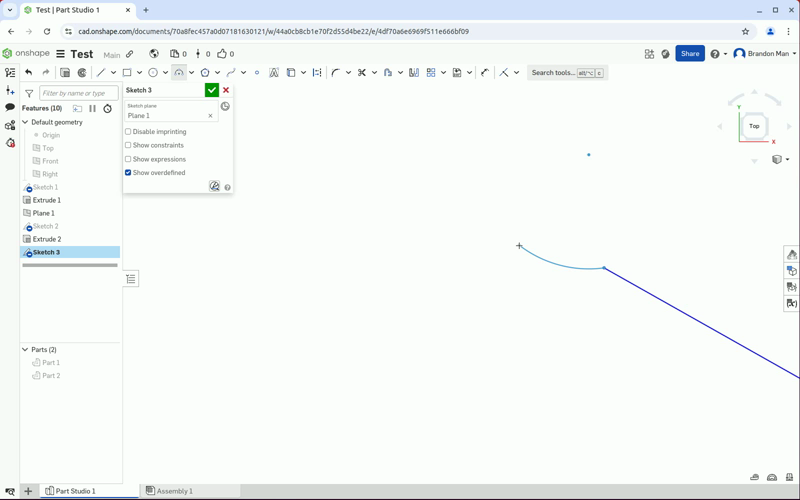
click(519, 245)
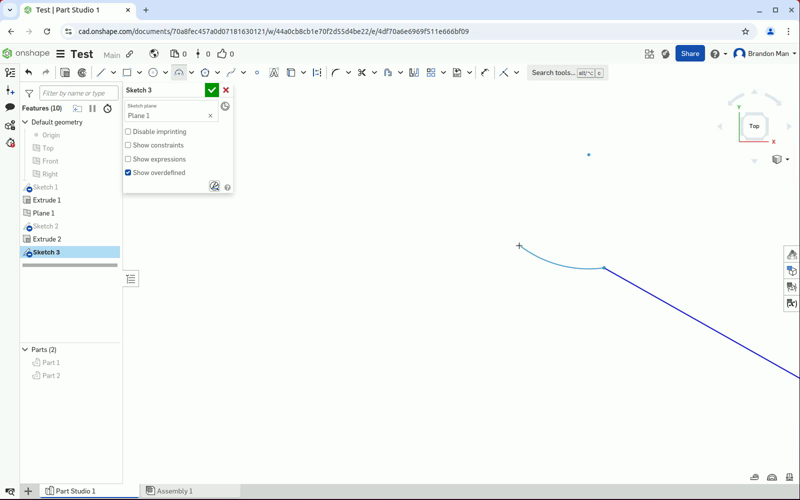
scroll(-6)
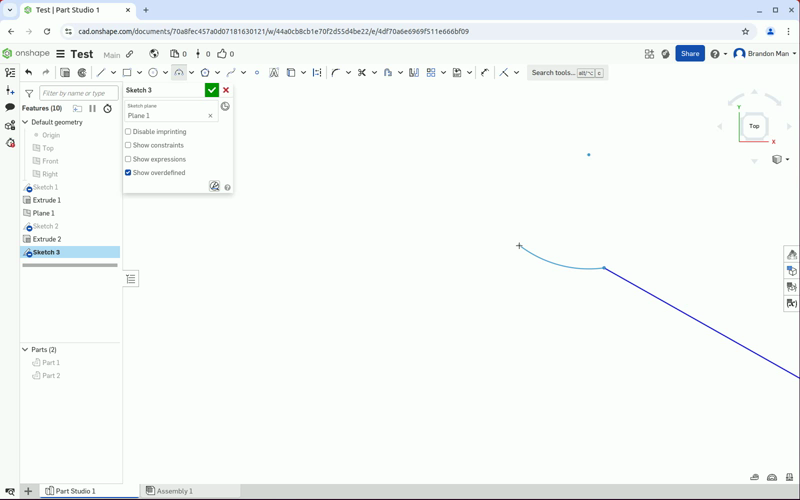
scroll(-6)
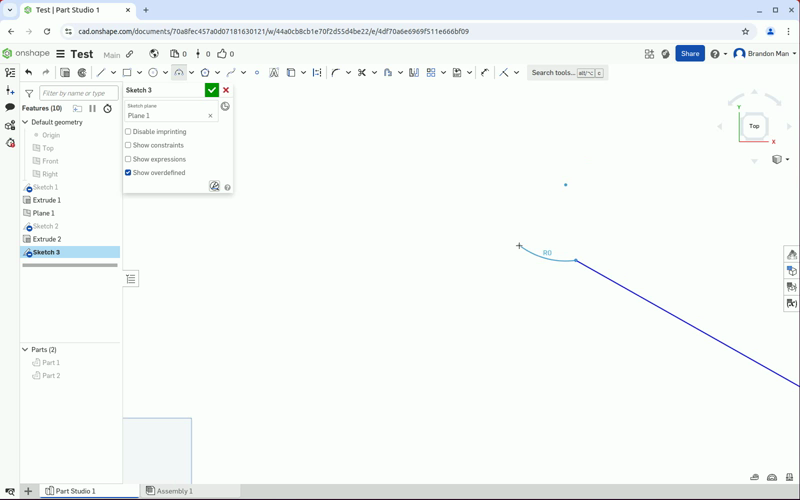
scroll(-6)
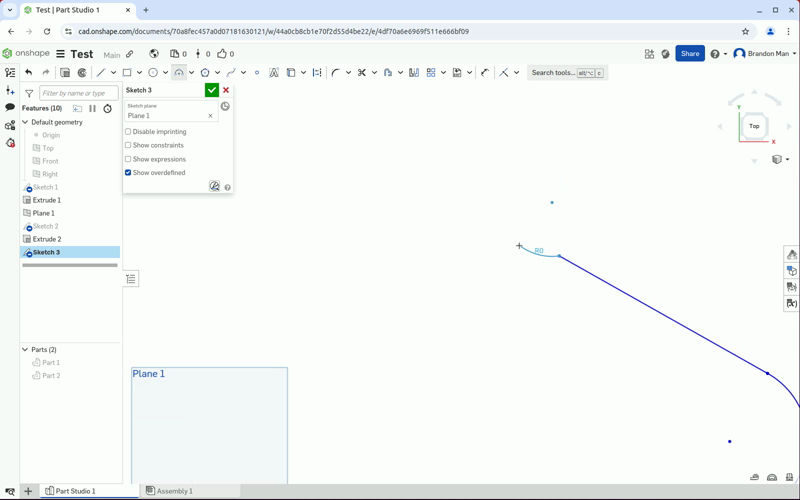
scroll(-6)
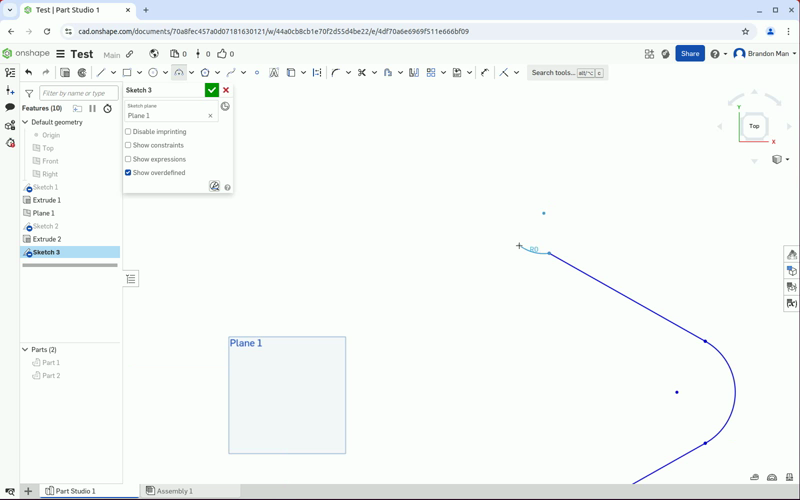
scroll(-6)
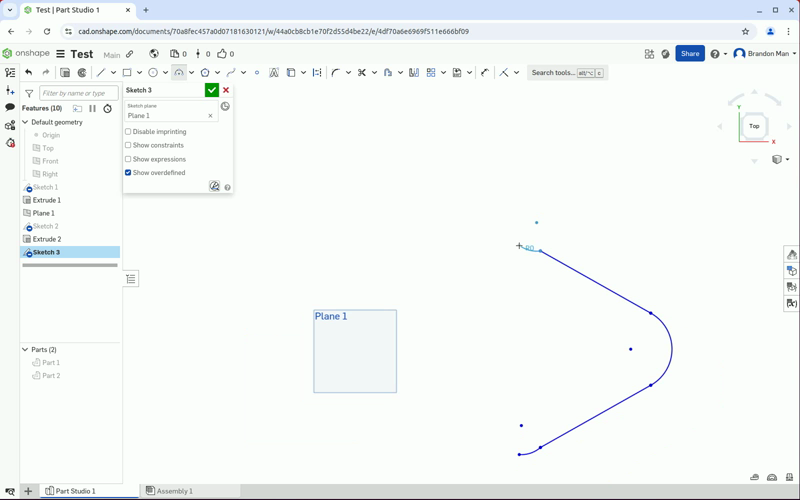
scroll(-6)
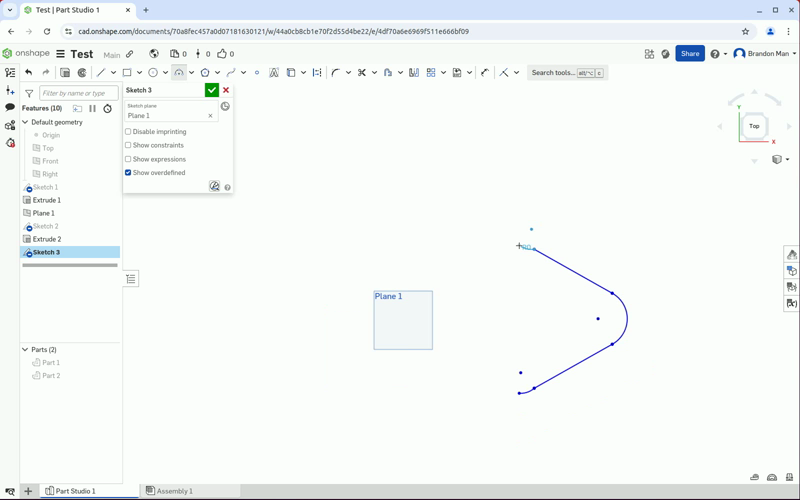
scroll(-6)
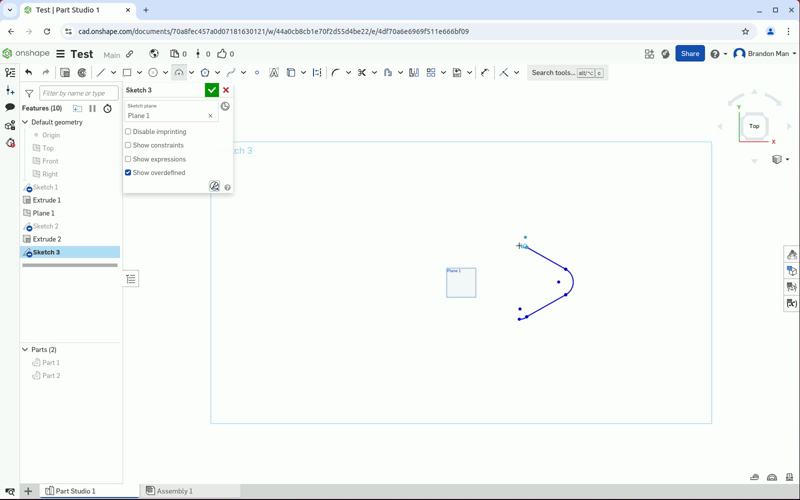
mouse_move(523, 245)
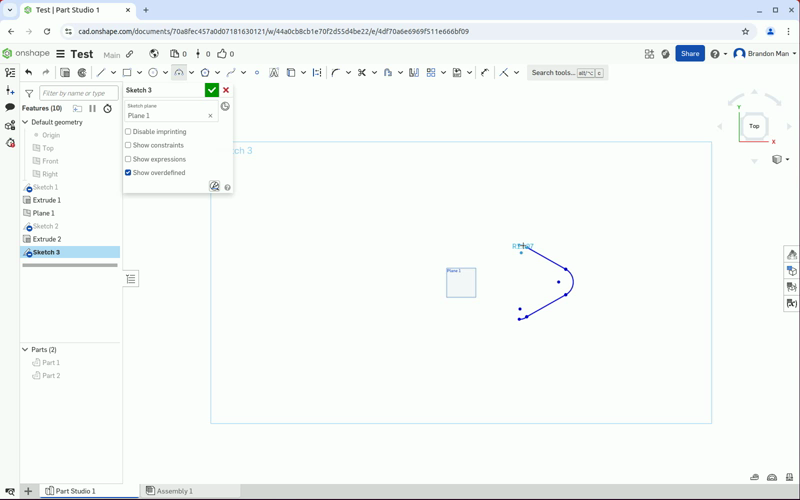
scroll(6)
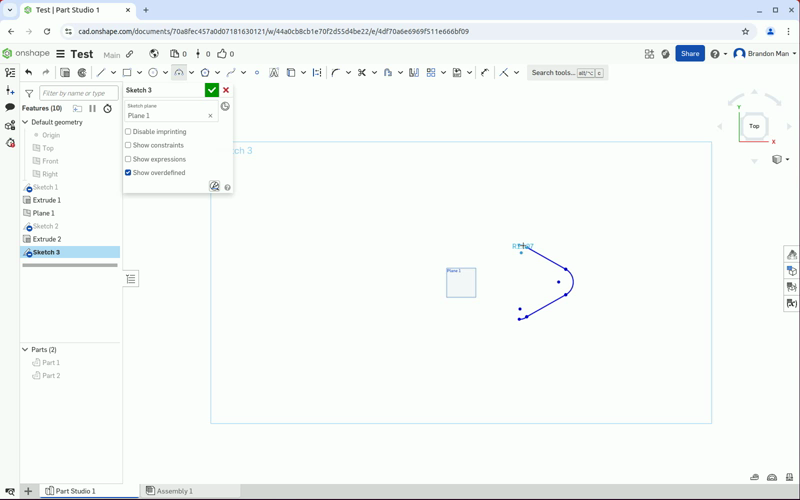
scroll(6)
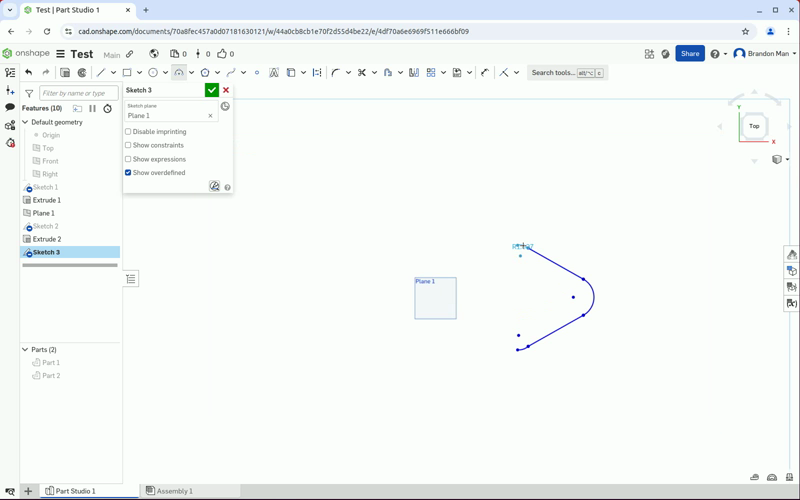
scroll(6)
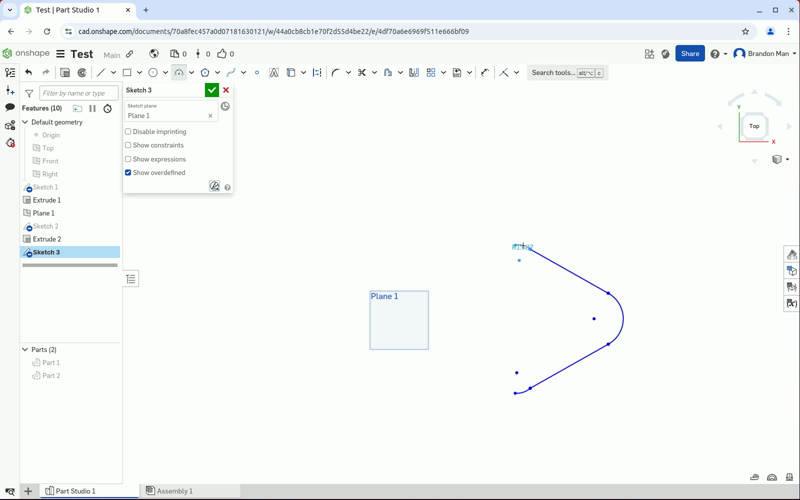
scroll(6)
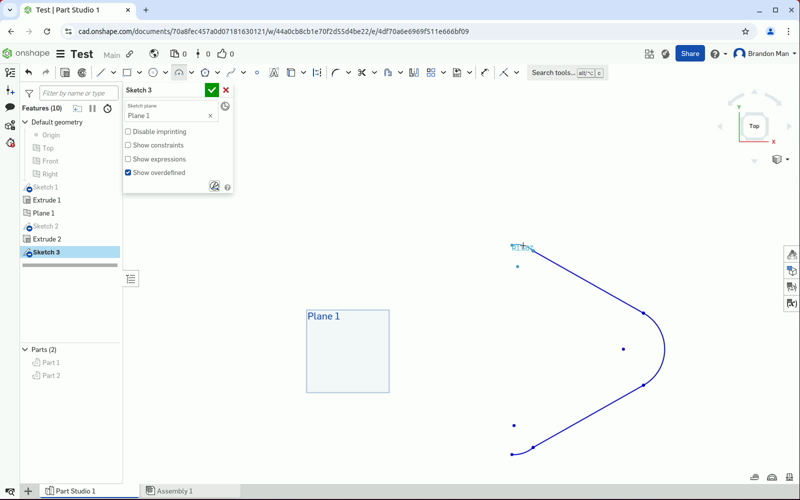
scroll(6)
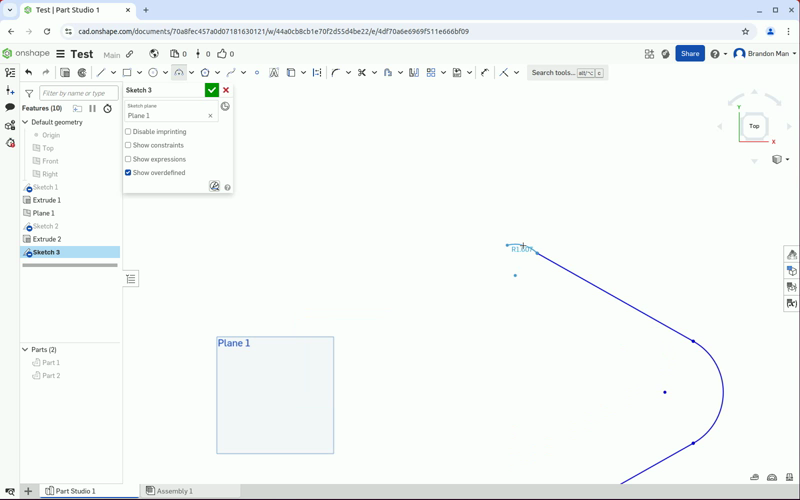
scroll(6)
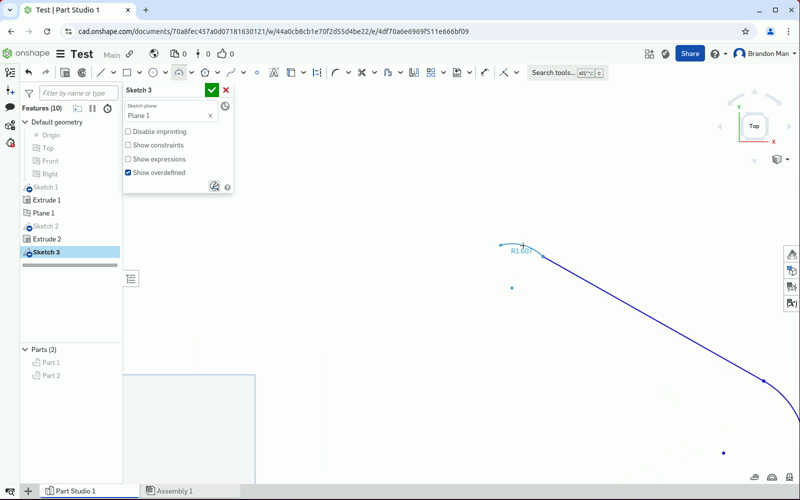
scroll(6)
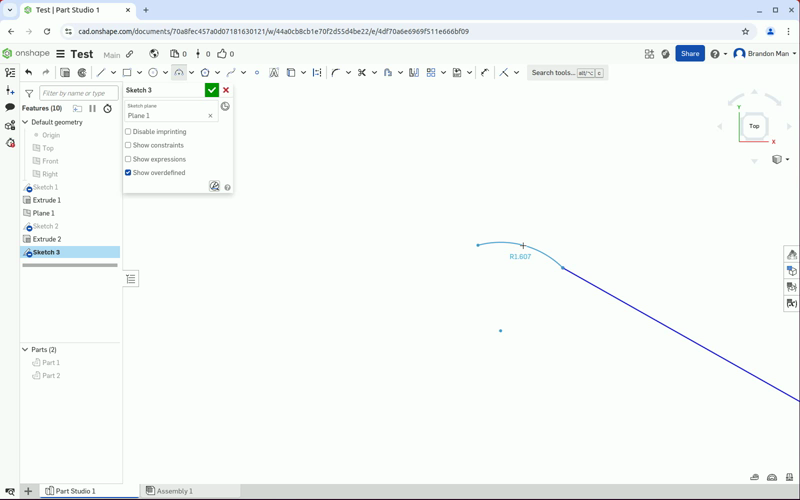
click(523, 245)
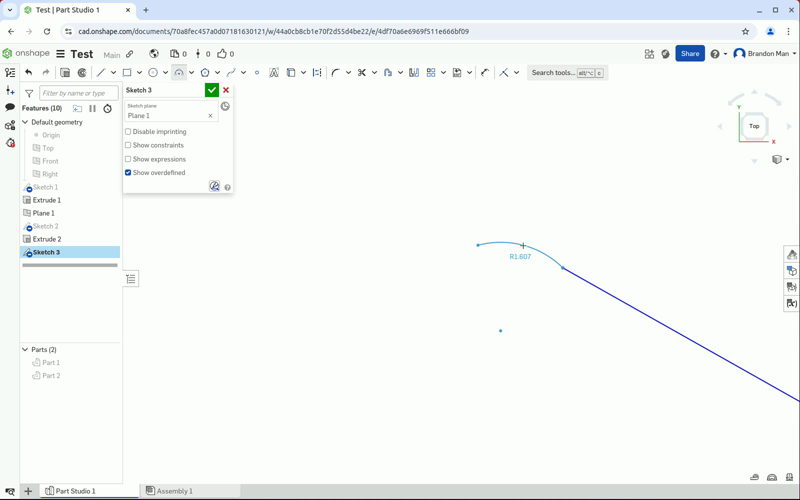
scroll(-6)
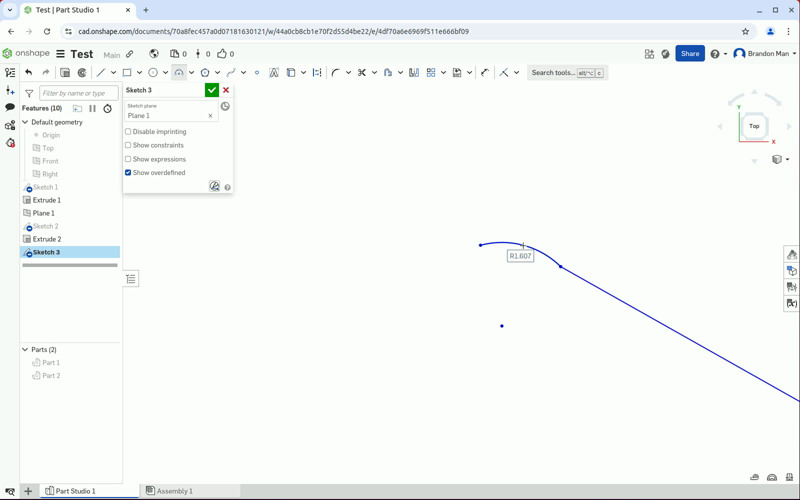
scroll(-6)
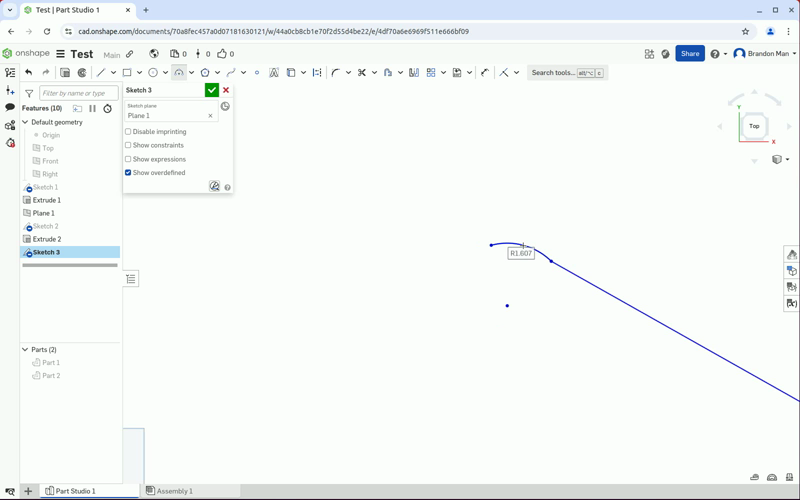
scroll(-6)
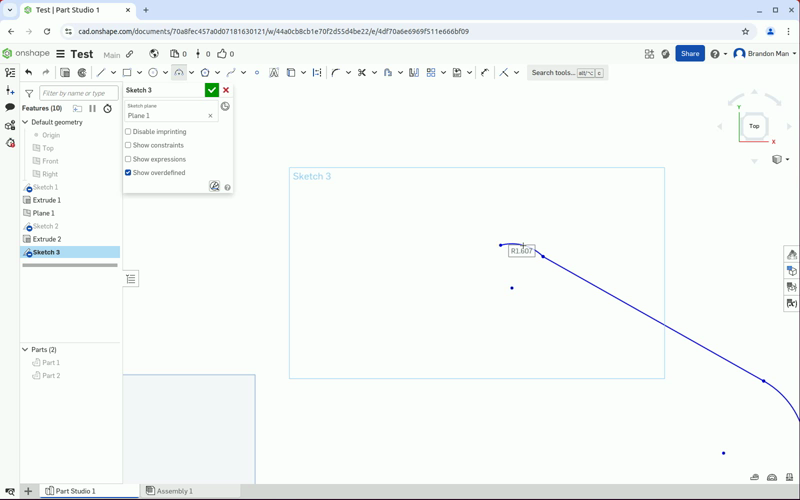
scroll(-6)
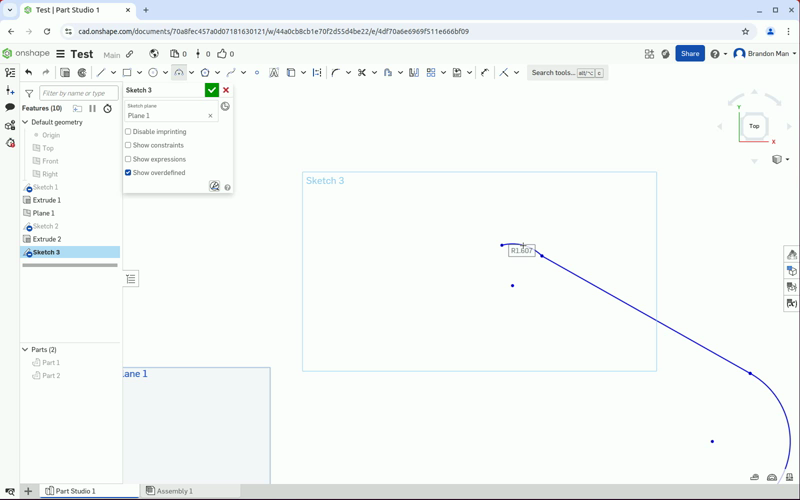
scroll(-6)
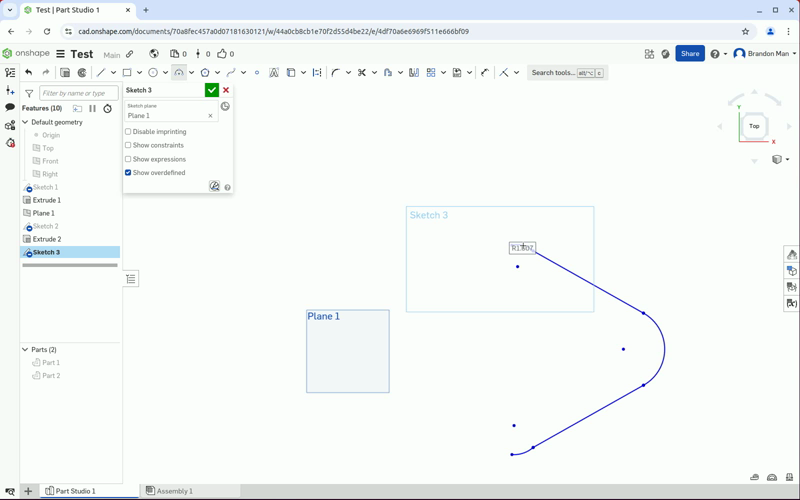
scroll(-6)
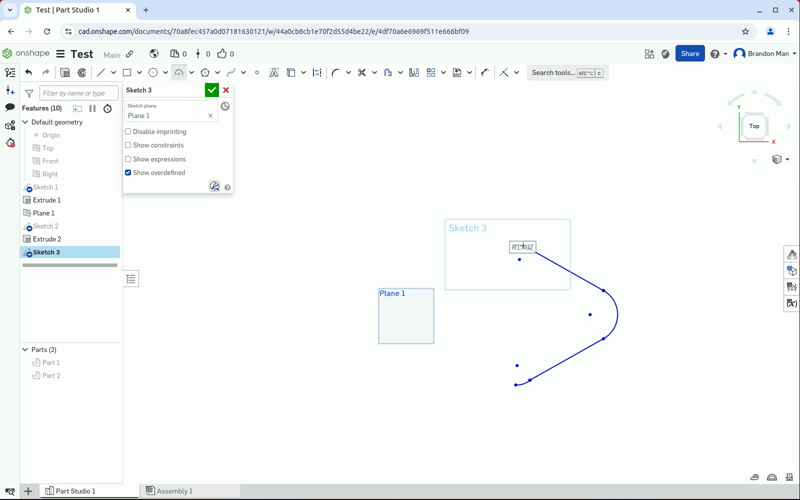
scroll(-6)
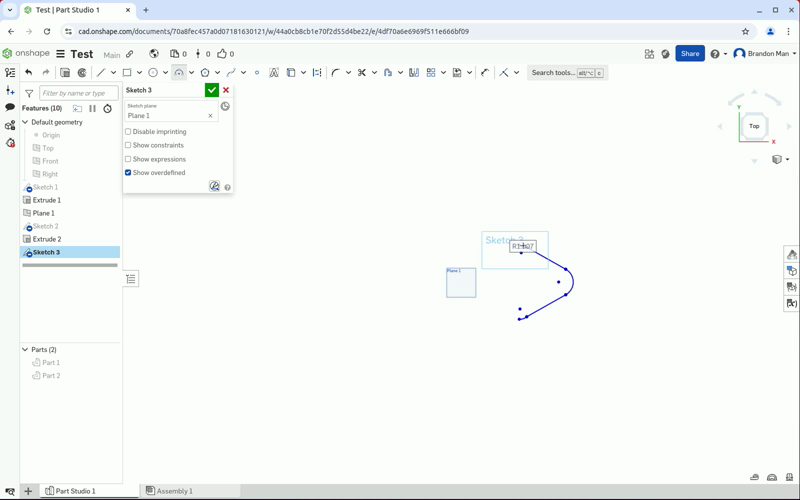
key_up(shift)
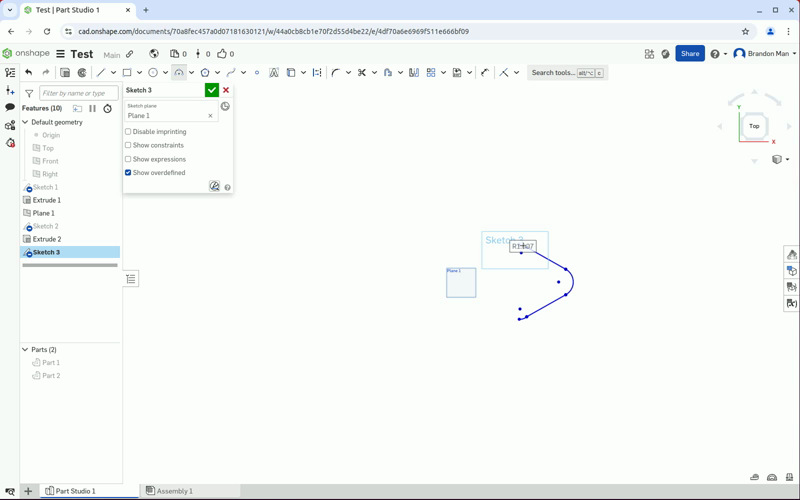
key(esc)
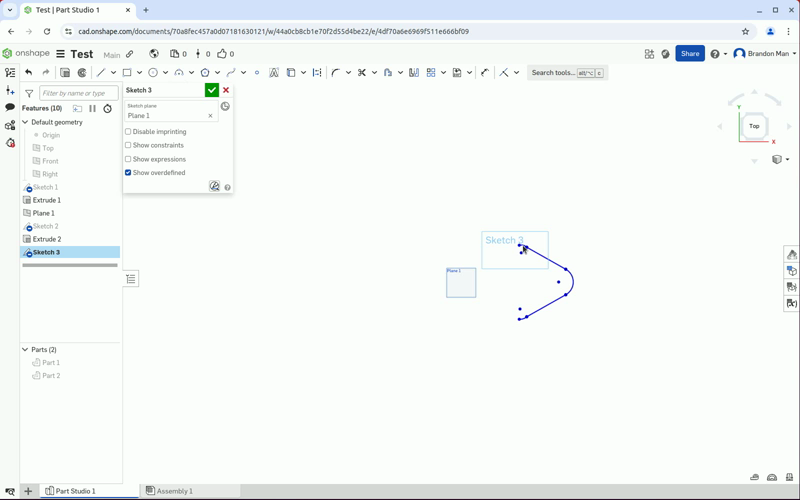
key(l)
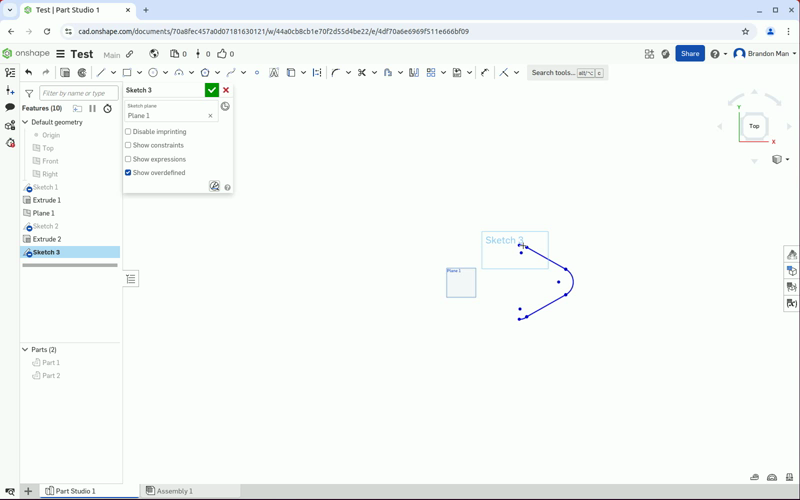
mouse_move(519, 245)
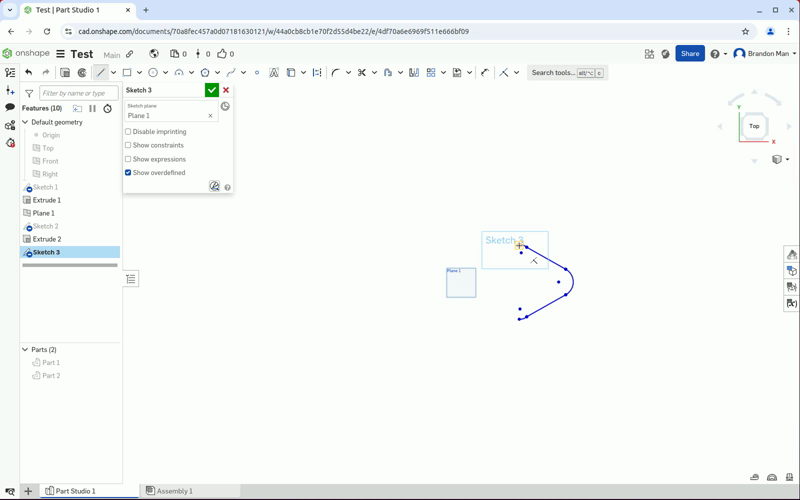
scroll(6)
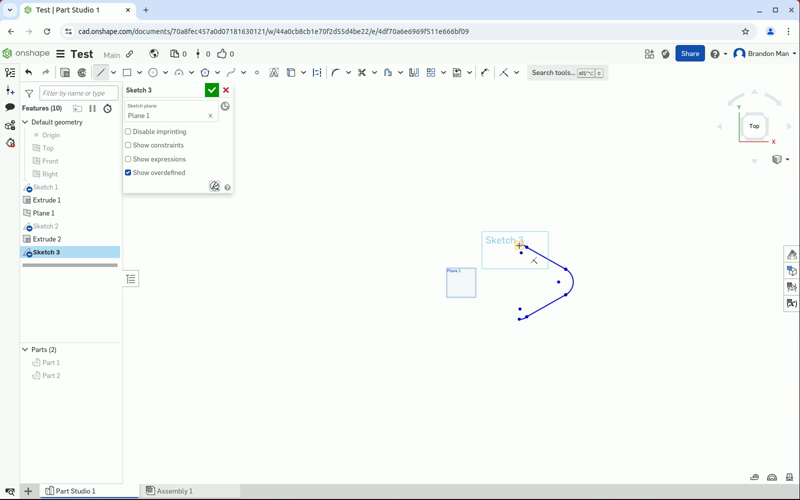
scroll(6)
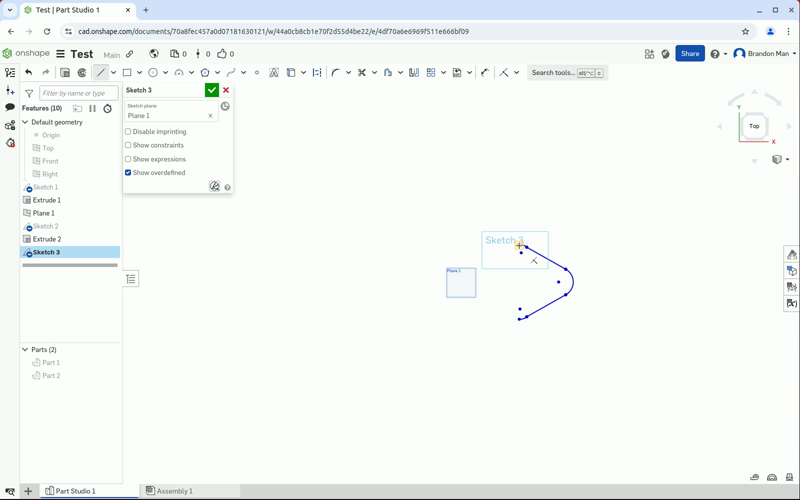
scroll(6)
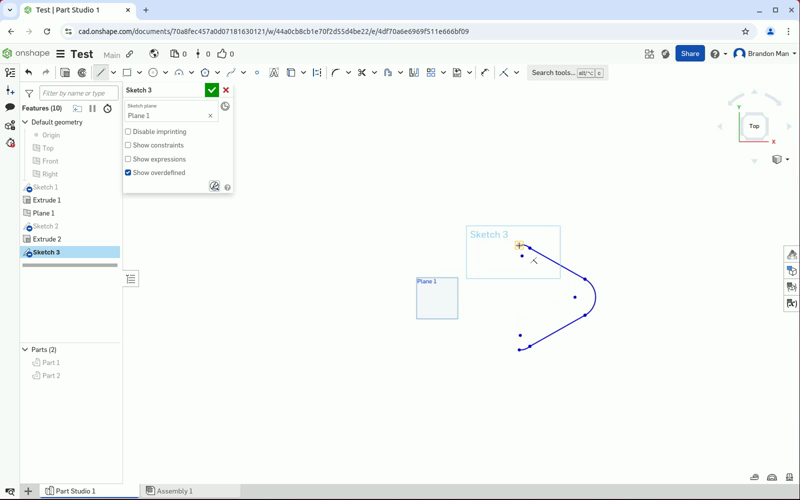
scroll(6)
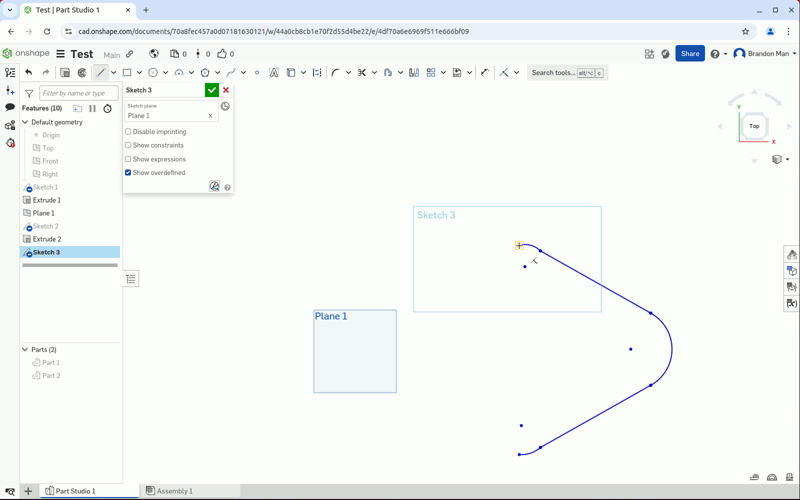
scroll(6)
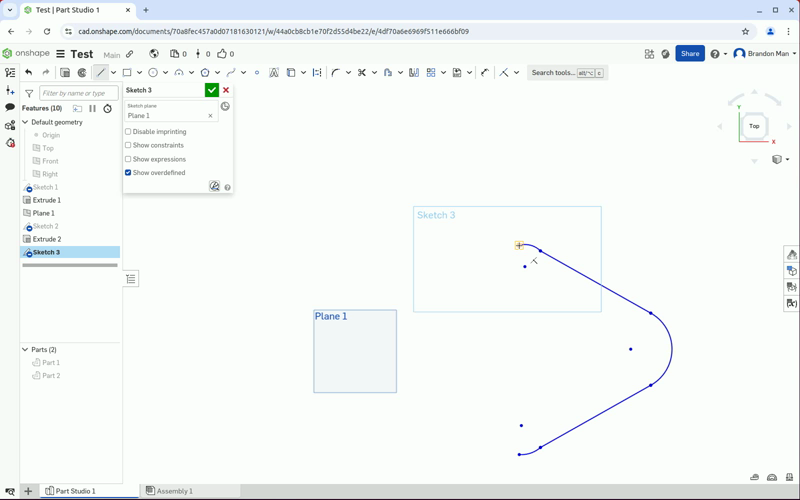
scroll(6)
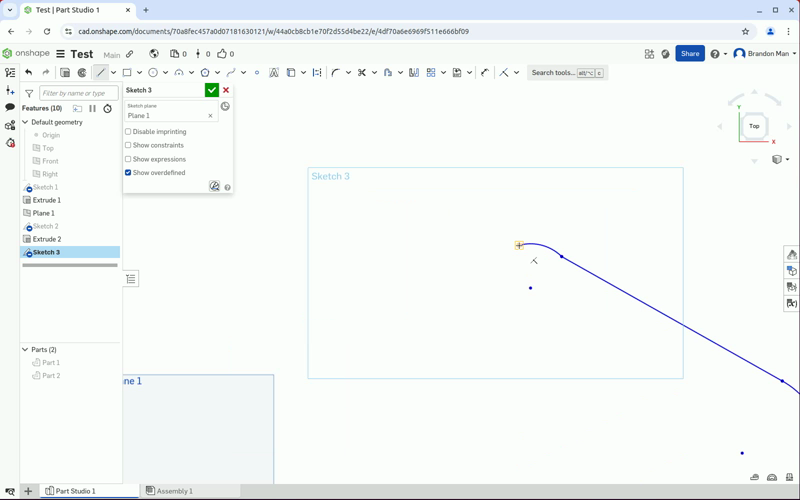
scroll(6)
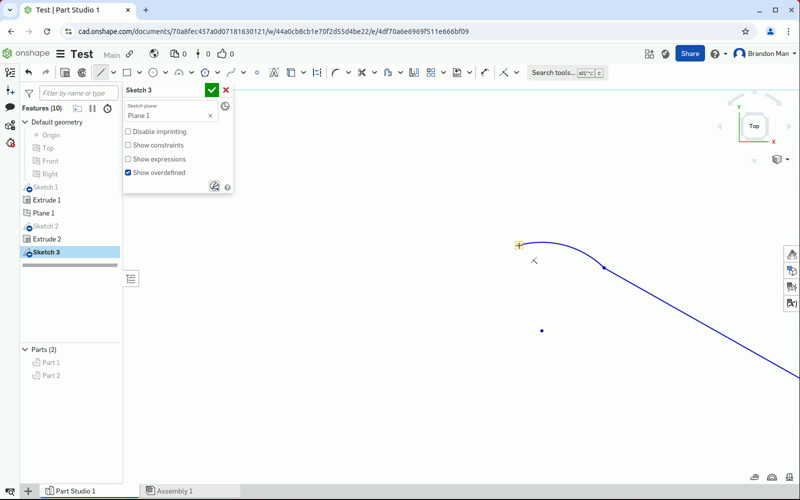
click(519, 245)
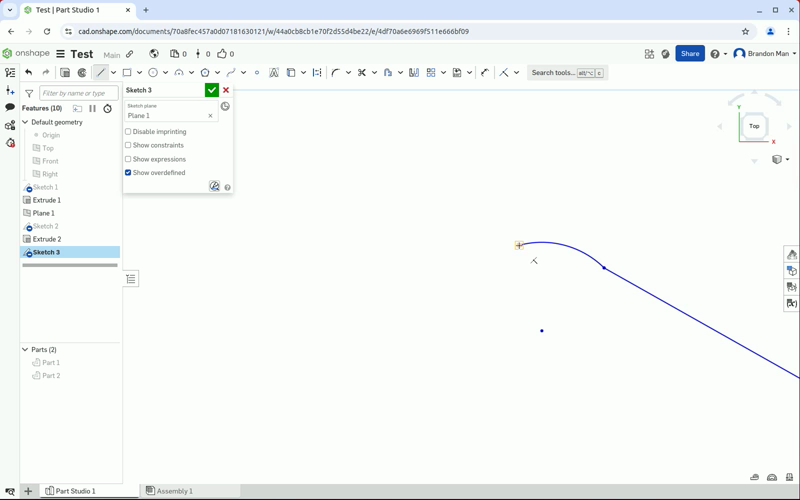
scroll(-6)
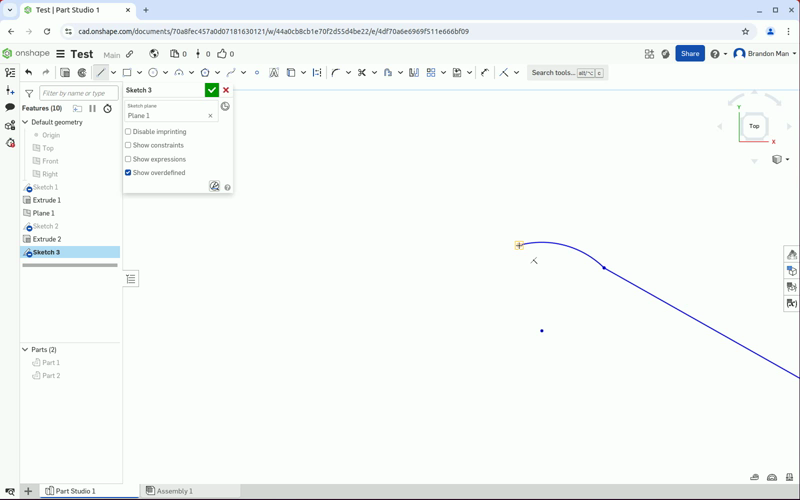
scroll(-6)
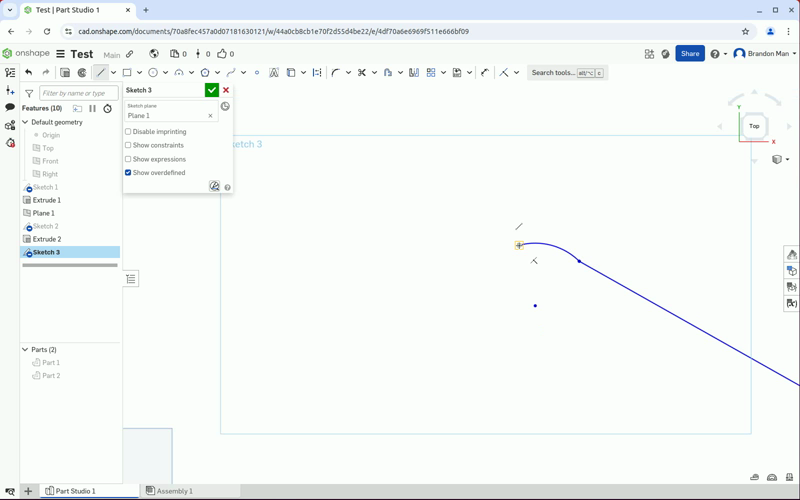
scroll(-6)
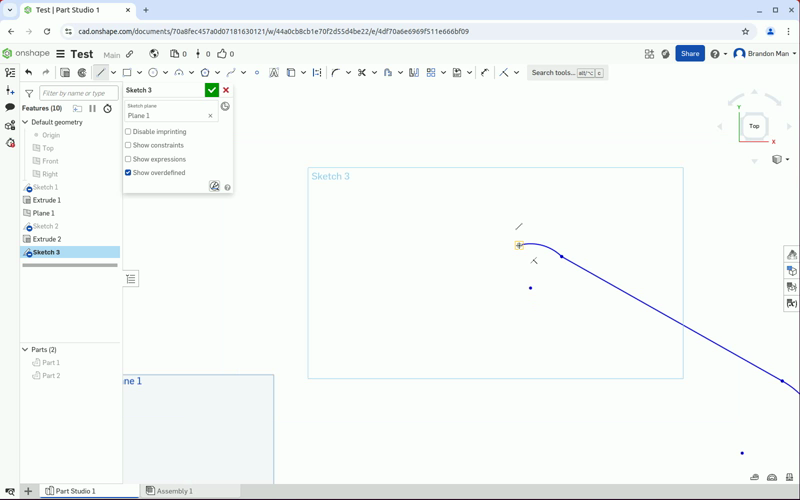
scroll(-6)
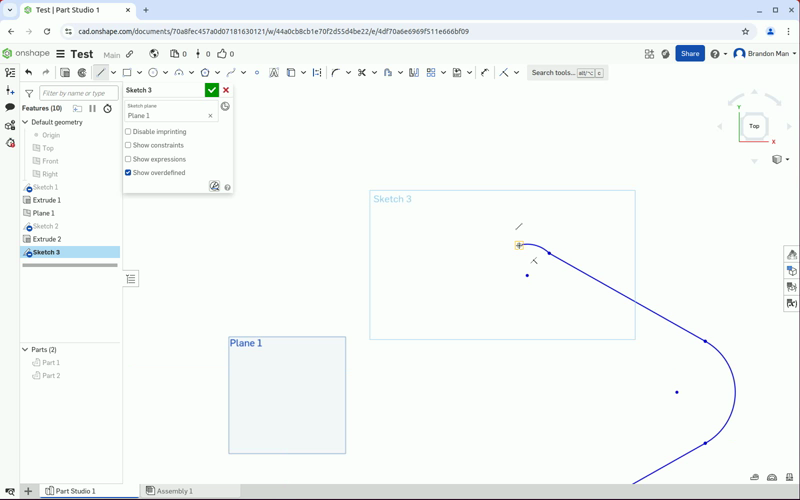
scroll(-6)
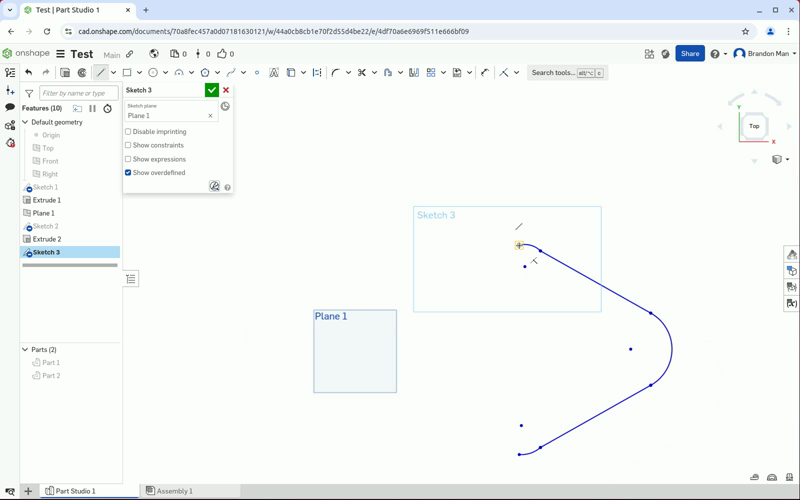
scroll(-6)
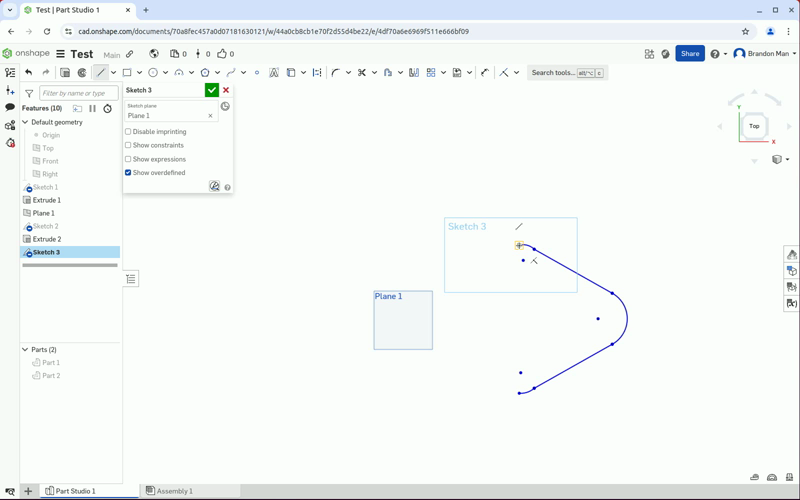
scroll(-6)
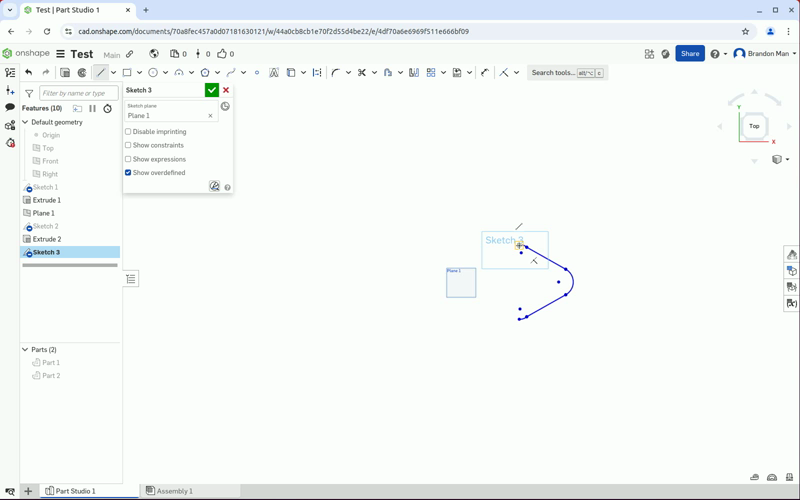
key_down(shift)
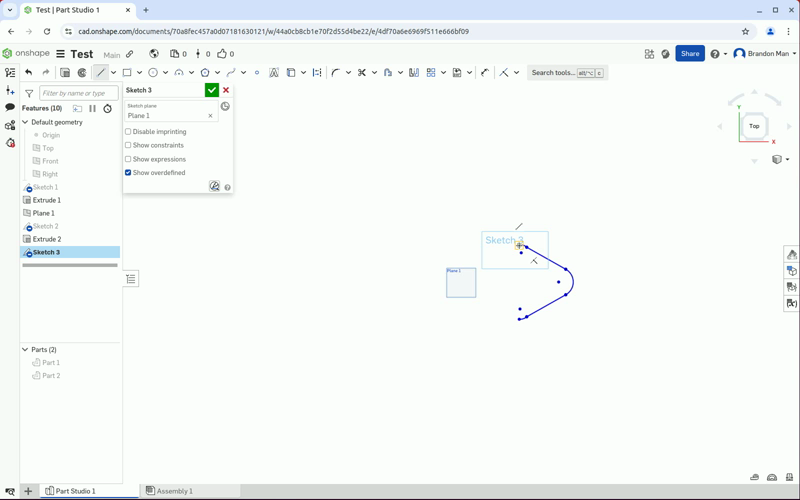
mouse_move(549, 245)
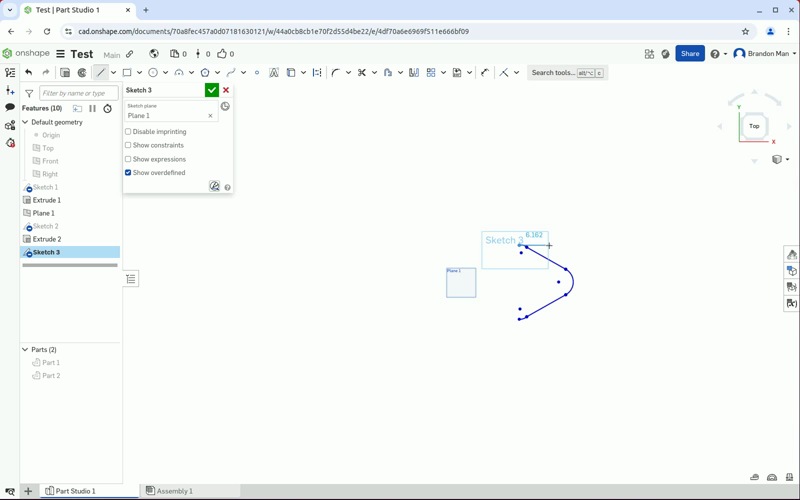
mouse_move(519, 253)
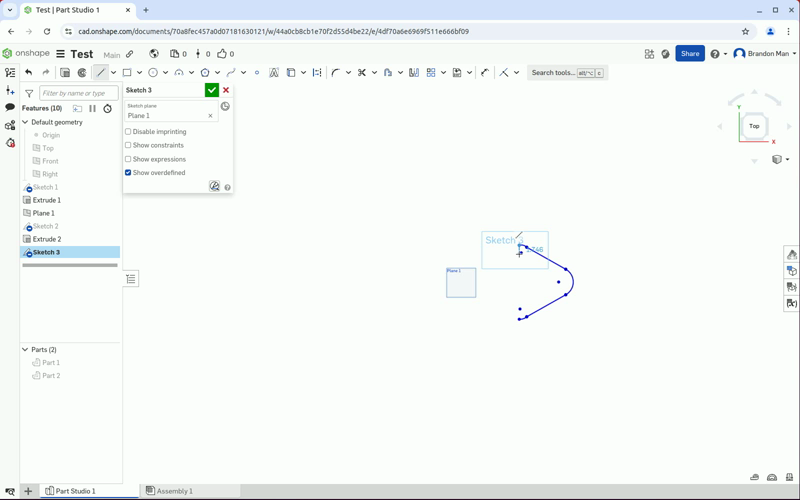
click(519, 253)
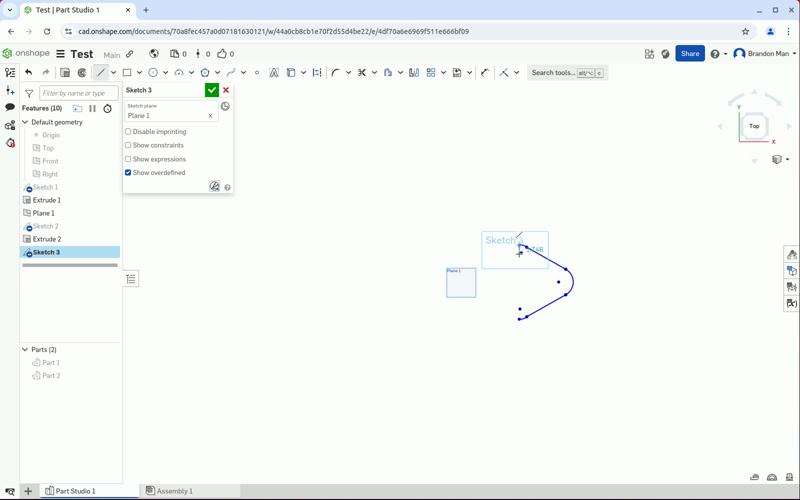
key_up(shift)
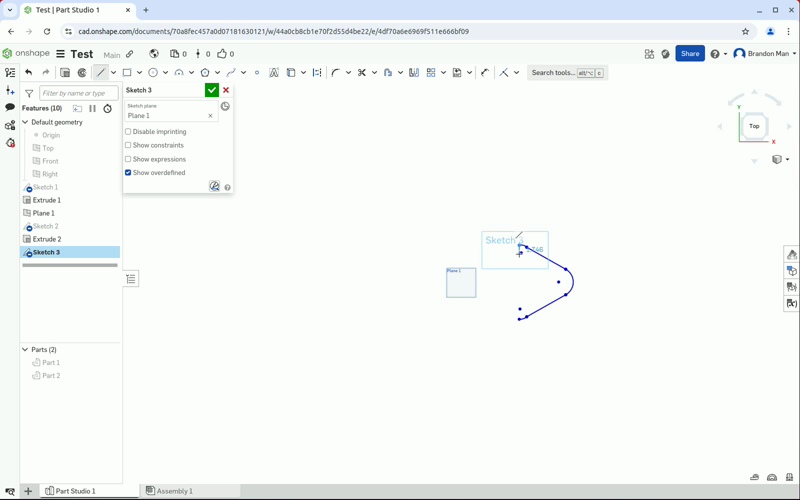
key(esc)
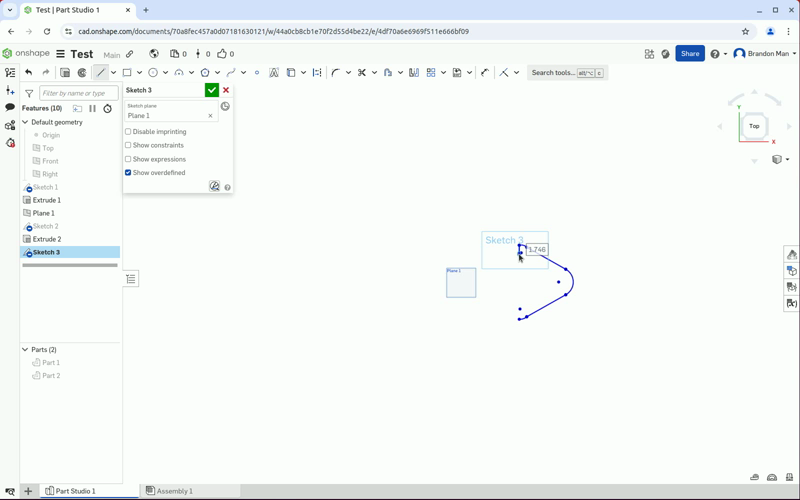
key(a)
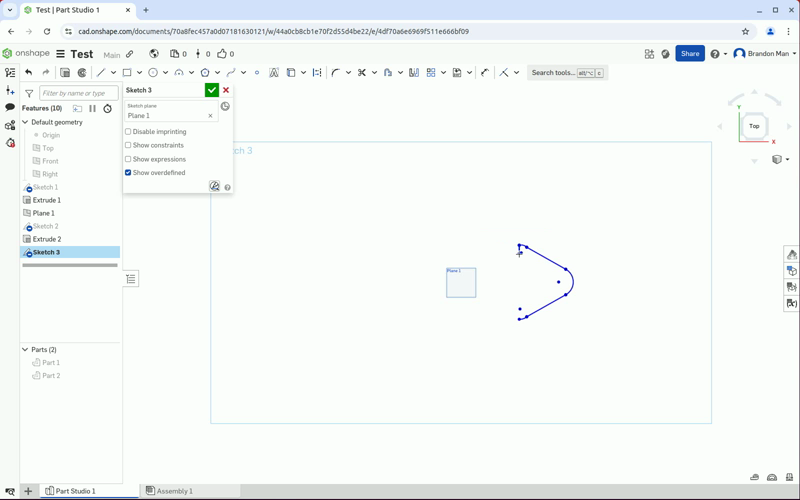
mouse_move(519, 253)
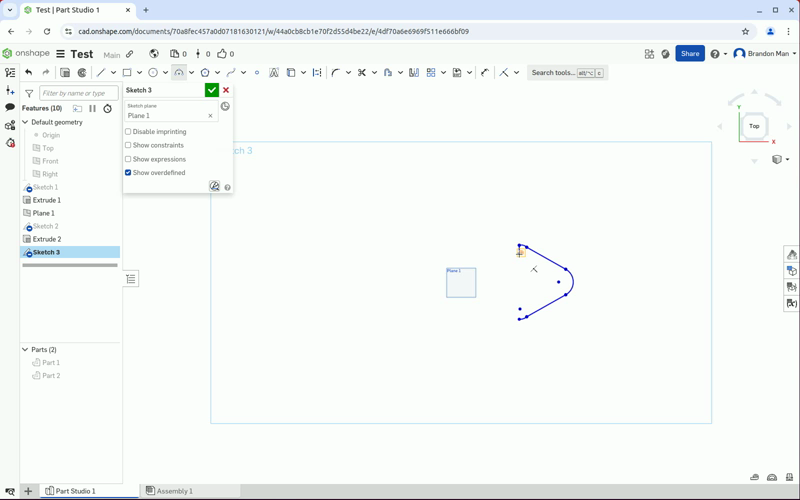
click(519, 253)
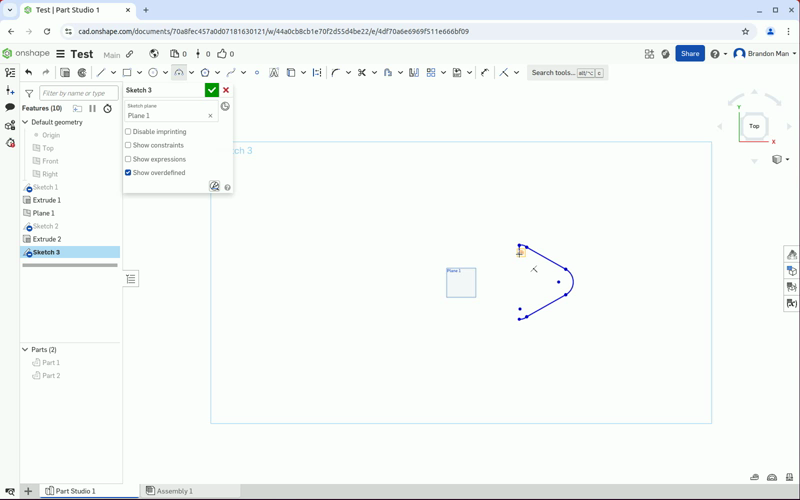
key_down(shift)
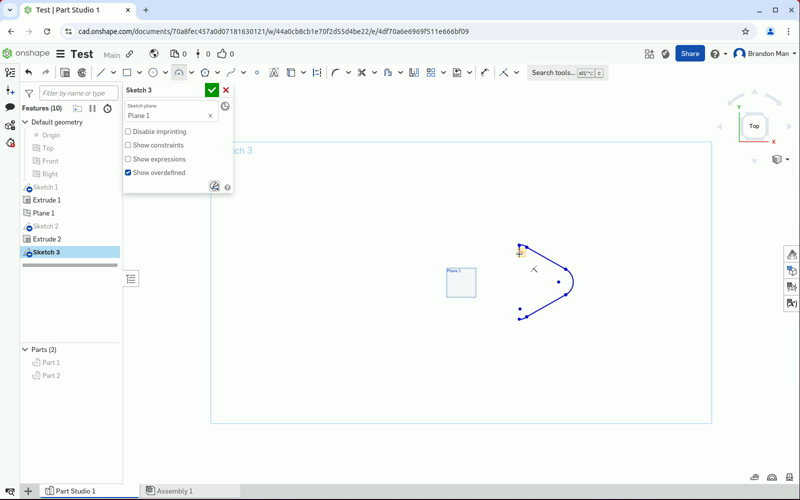
mouse_move(519, 266)
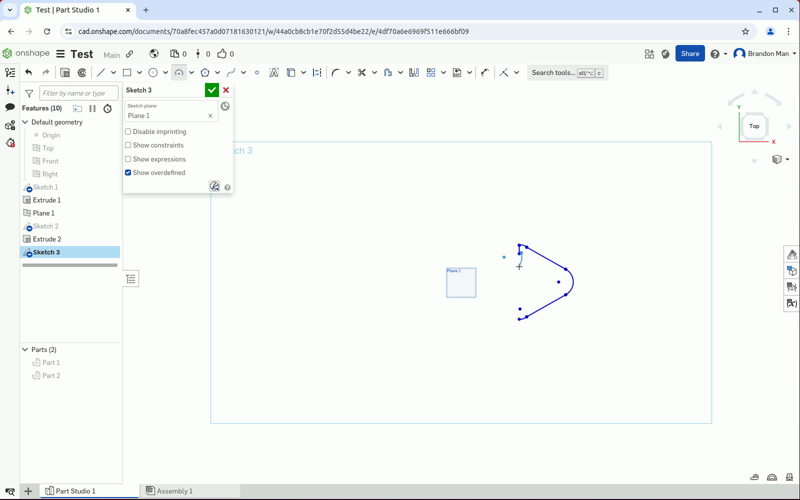
click(519, 266)
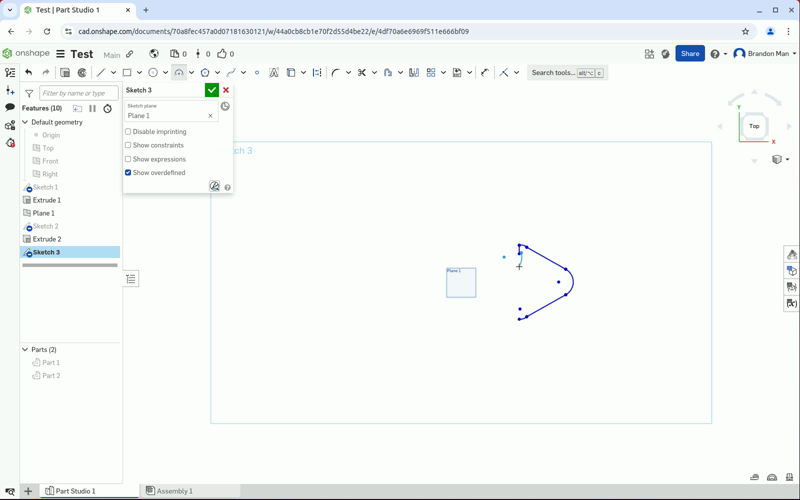
mouse_move(525, 259)
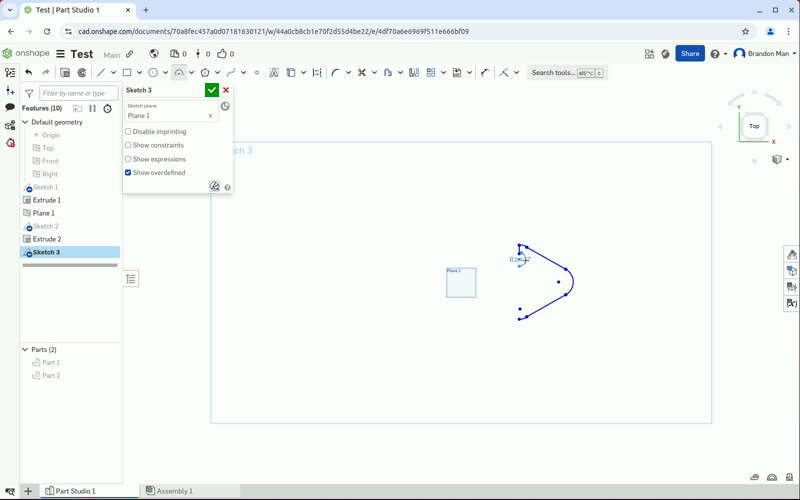
click(525, 259)
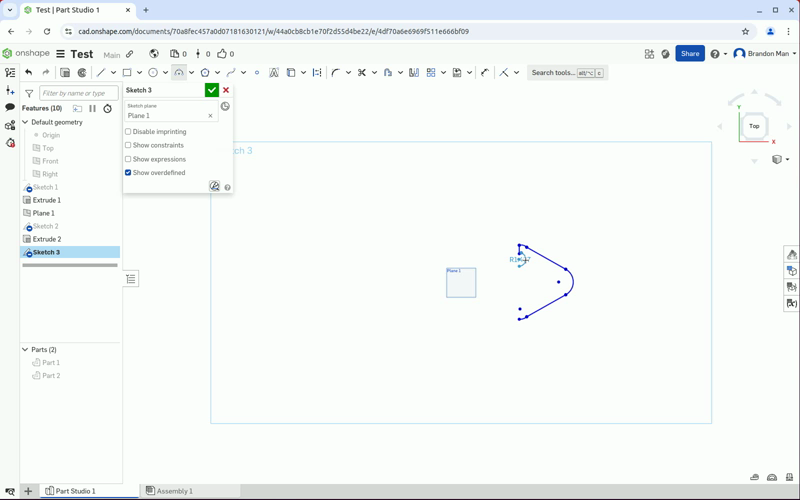
key_up(shift)
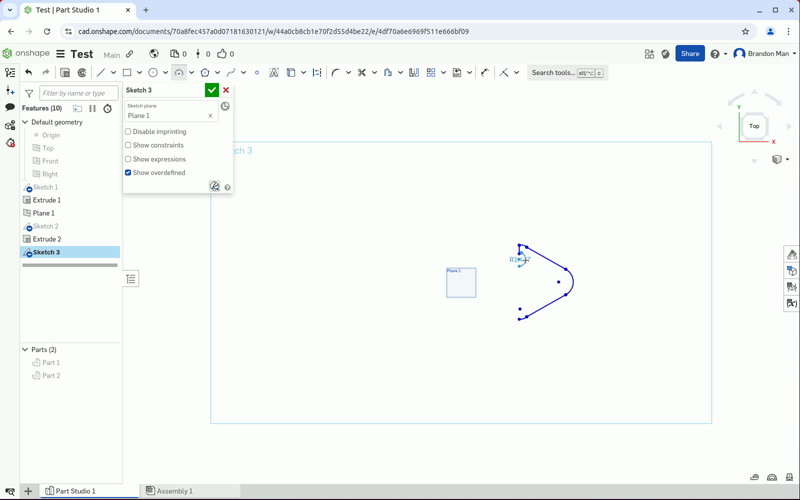
key(esc)
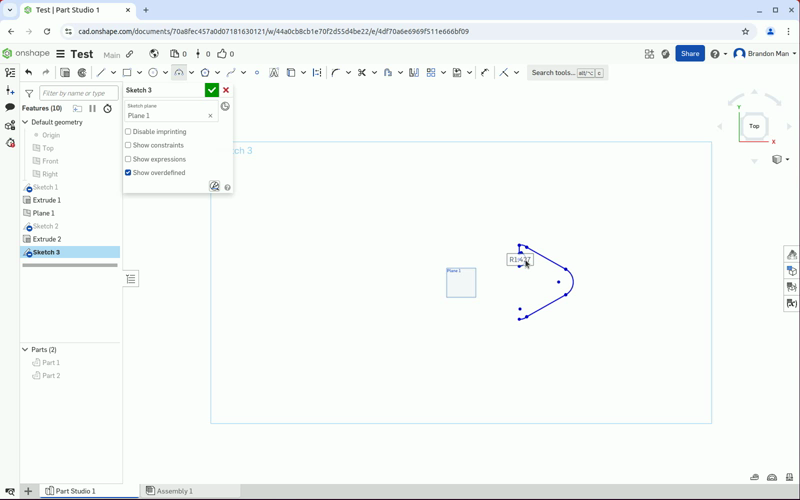
key(l)
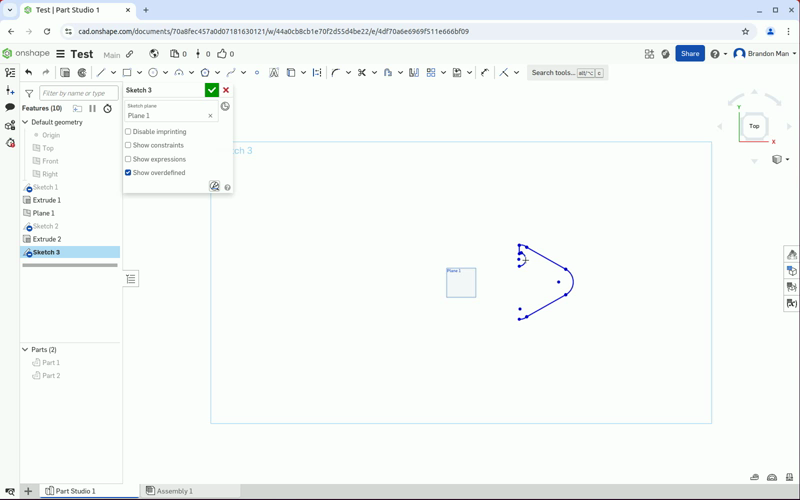
mouse_move(519, 266)
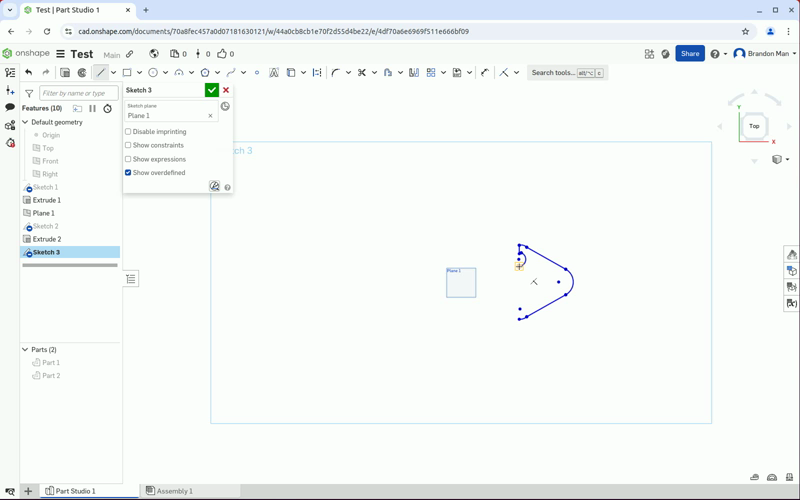
click(519, 266)
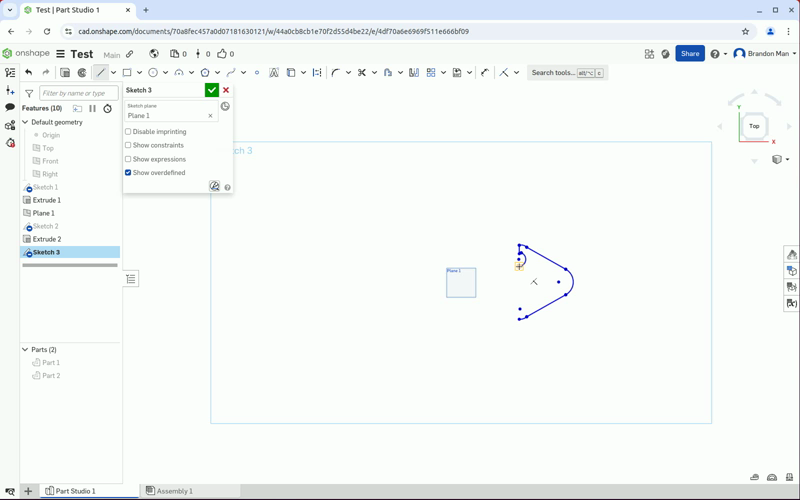
key_down(shift)
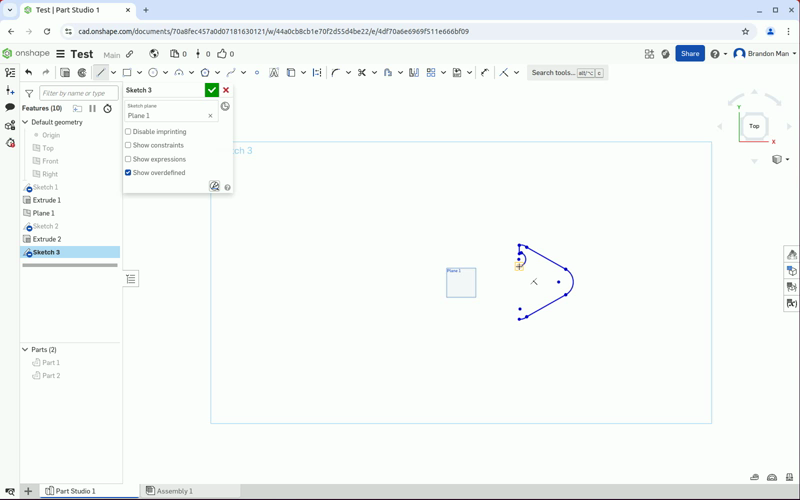
mouse_move(549, 266)
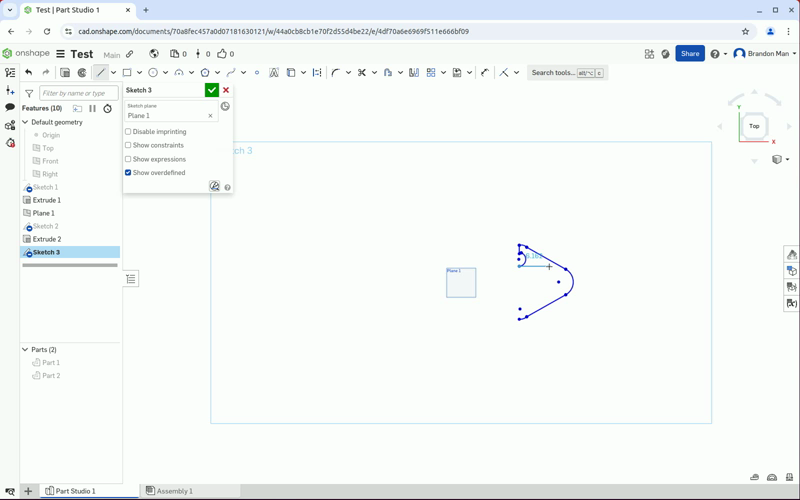
mouse_move(519, 298)
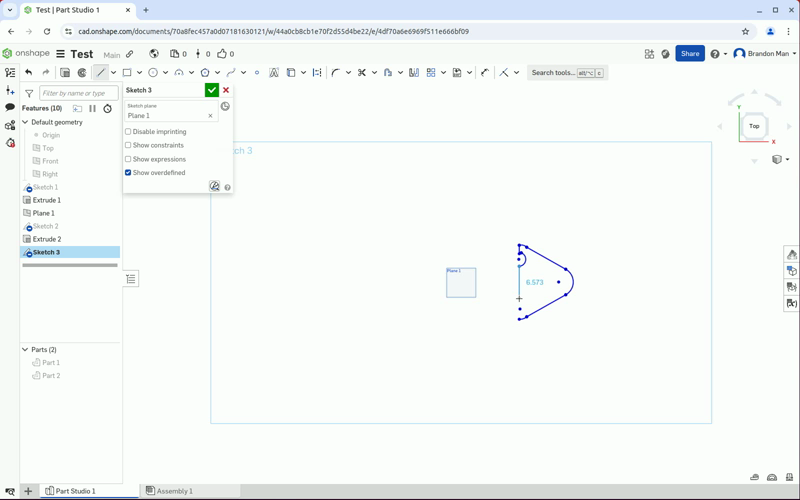
click(519, 298)
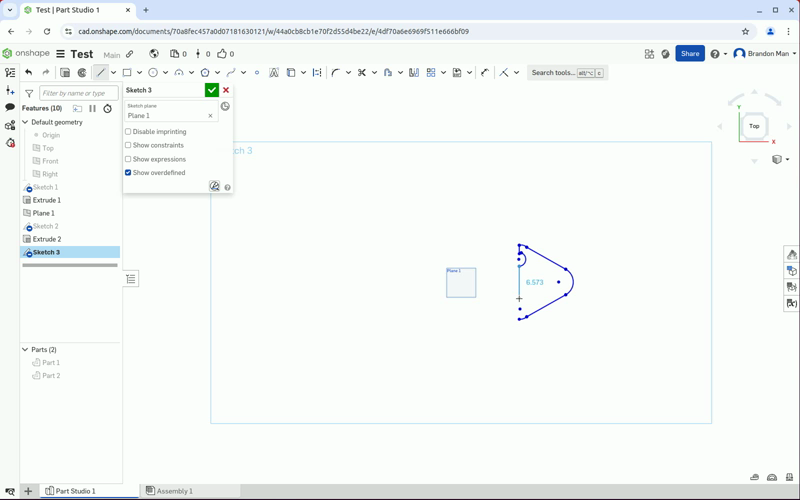
key_up(shift)
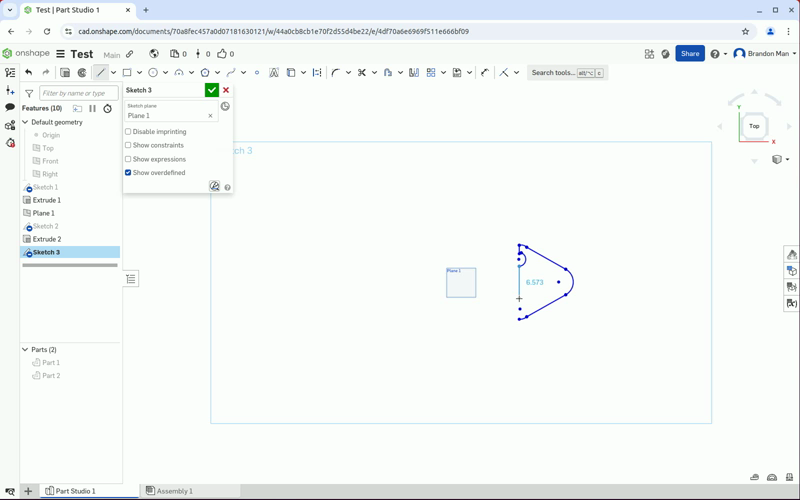
key(esc)
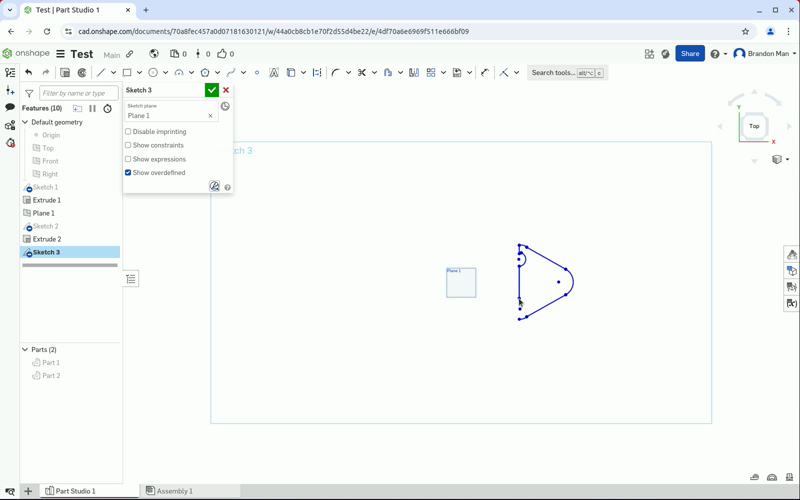
key(a)
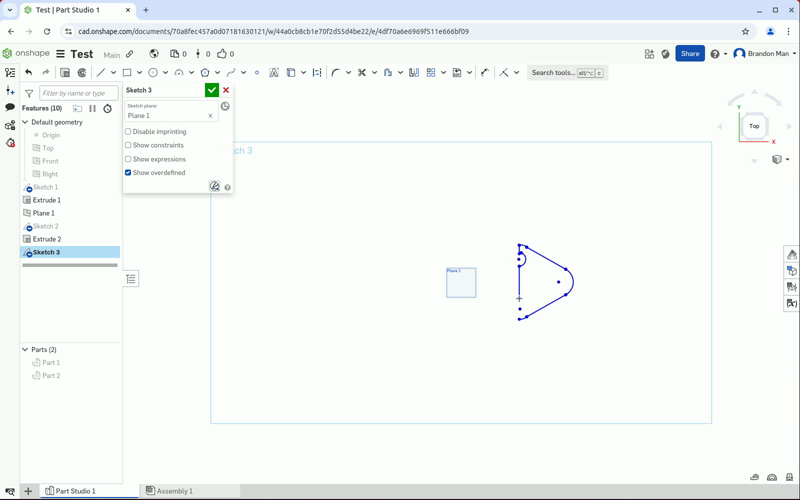
mouse_move(519, 298)
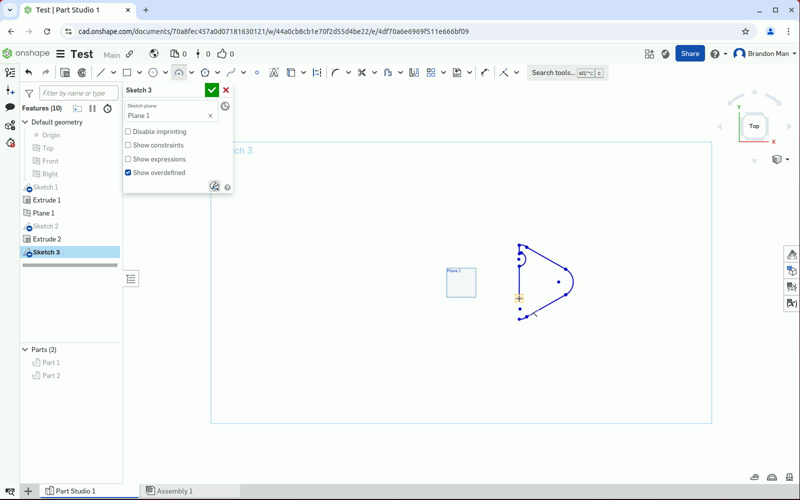
click(519, 298)
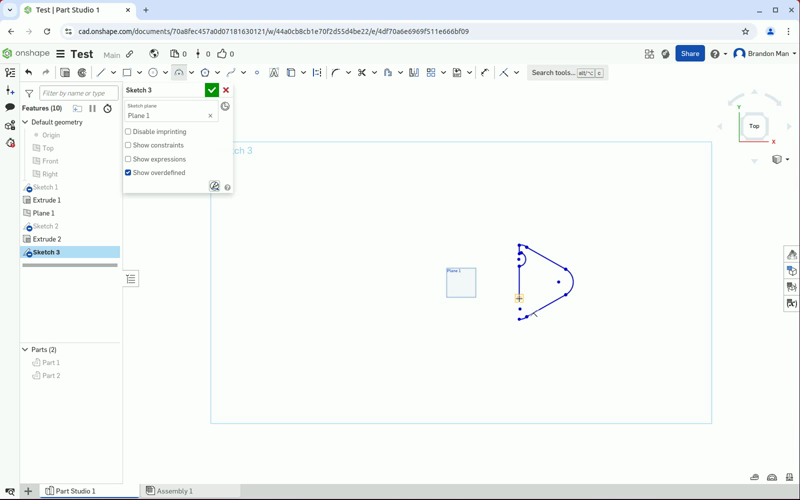
key_down(shift)
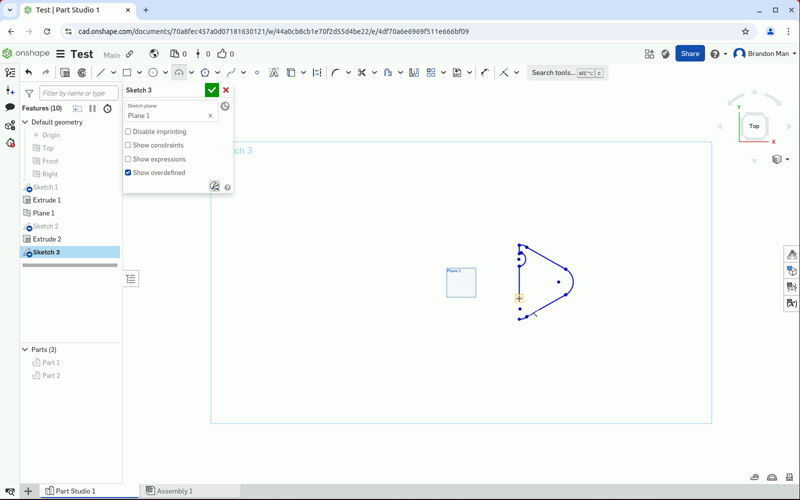
mouse_move(519, 310)
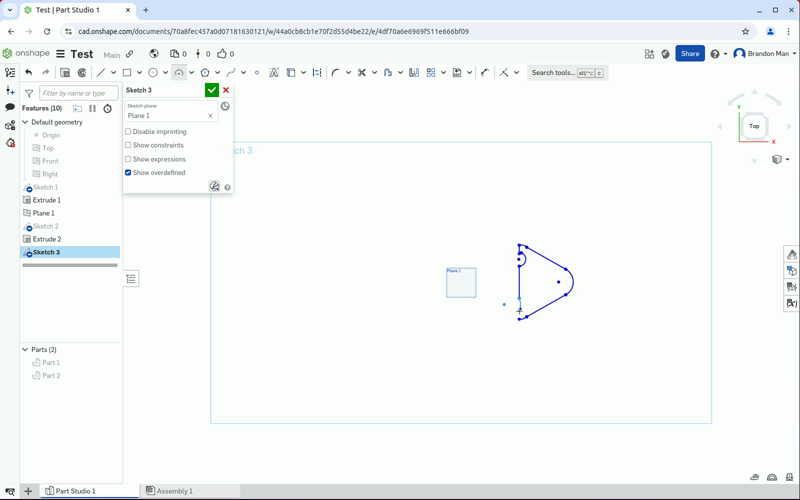
click(519, 310)
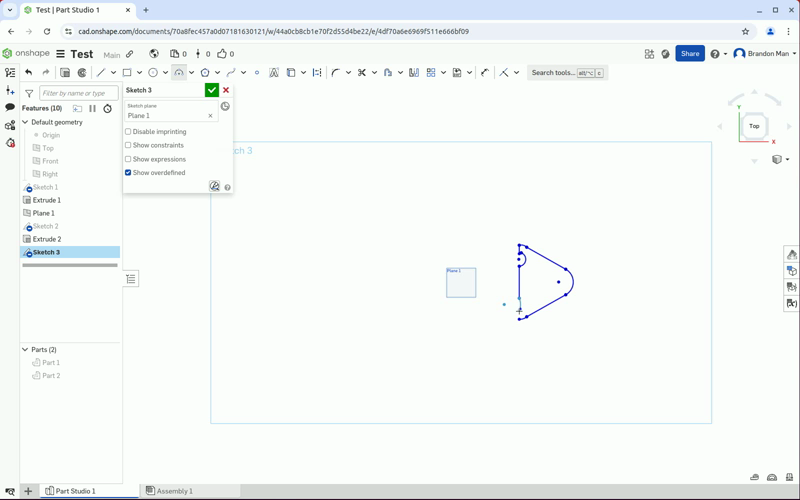
mouse_move(525, 304)
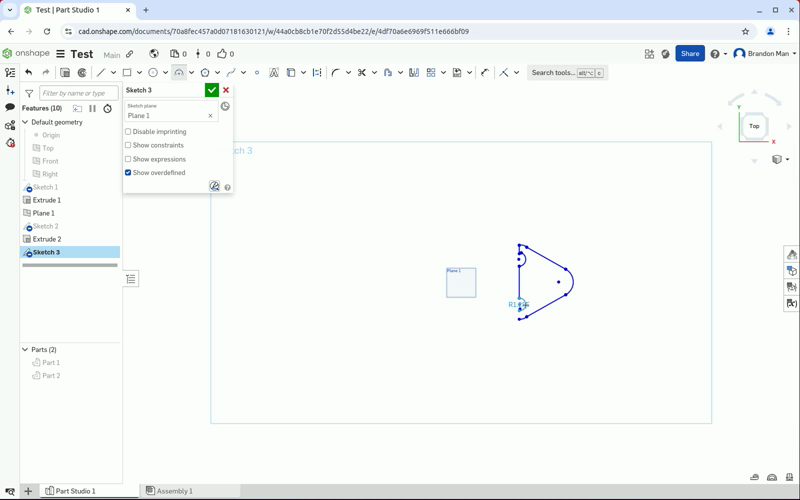
click(525, 304)
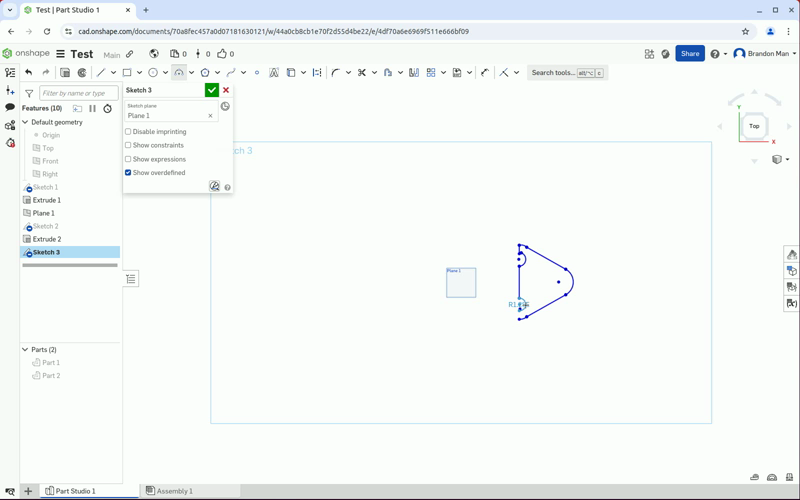
key_up(shift)
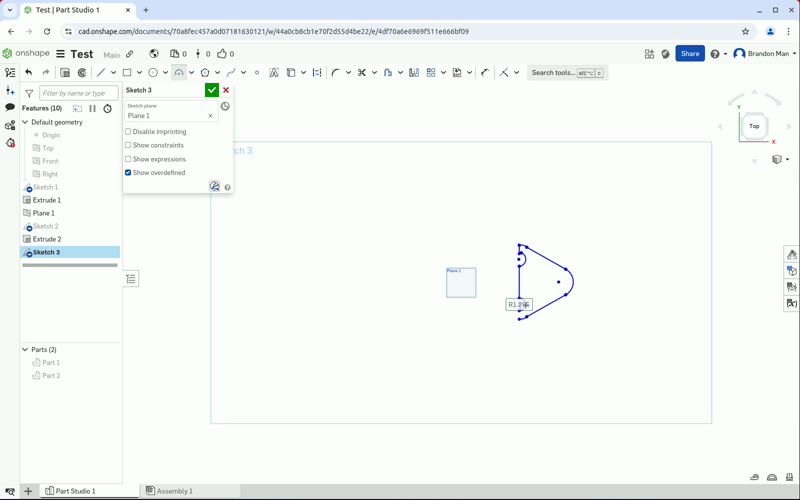
key(esc)
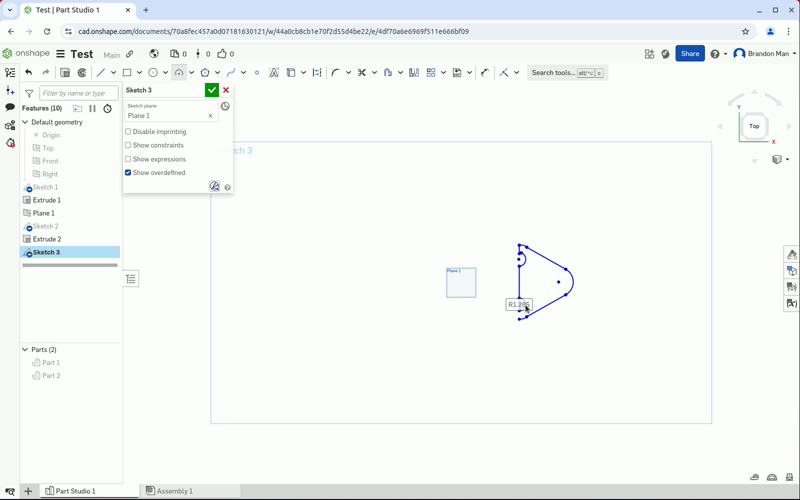
key(l)
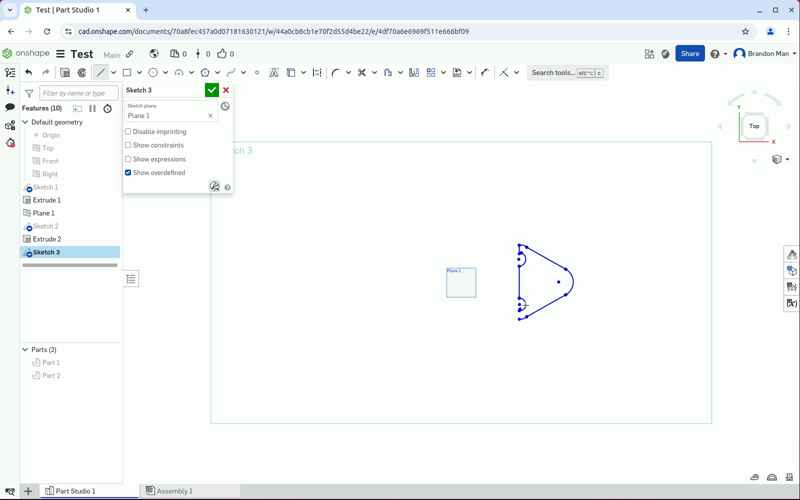
mouse_move(519, 310)
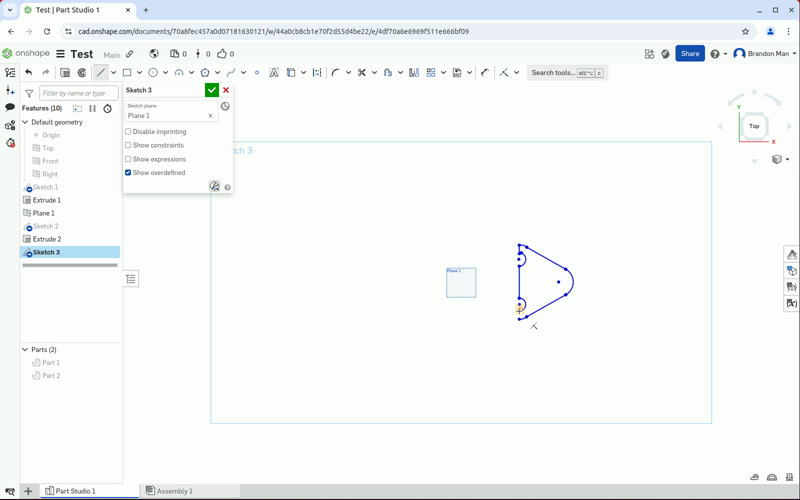
click(519, 310)
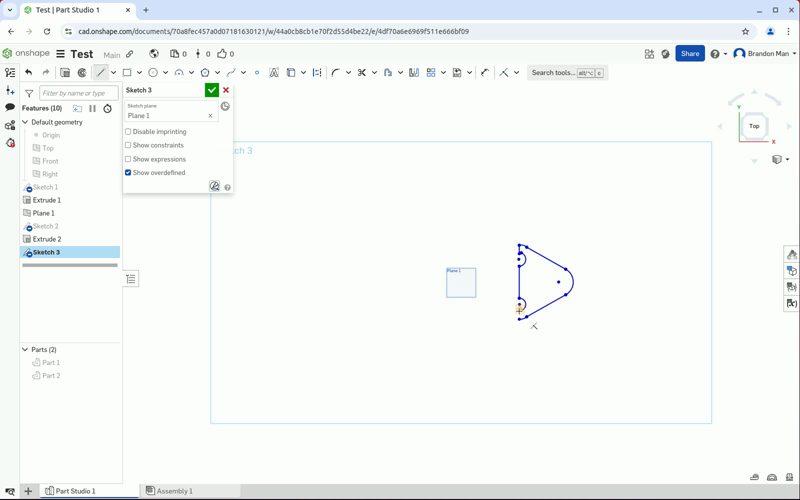
mouse_move(549, 310)
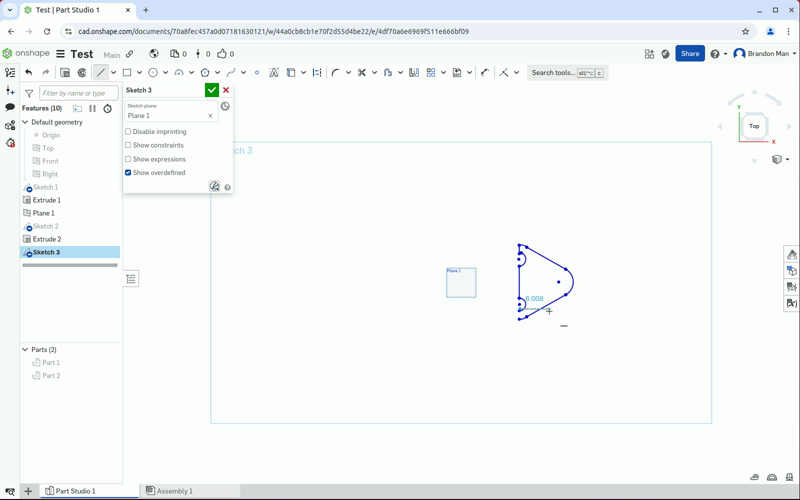
key_down(shift)
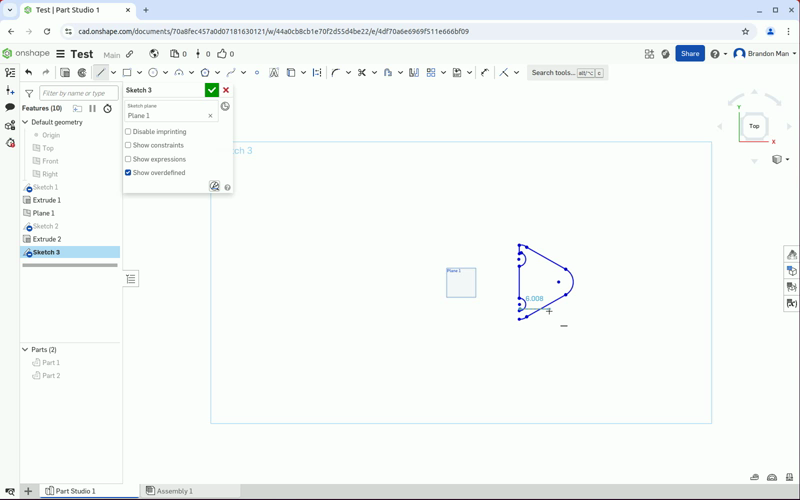
mouse_move(519, 319)
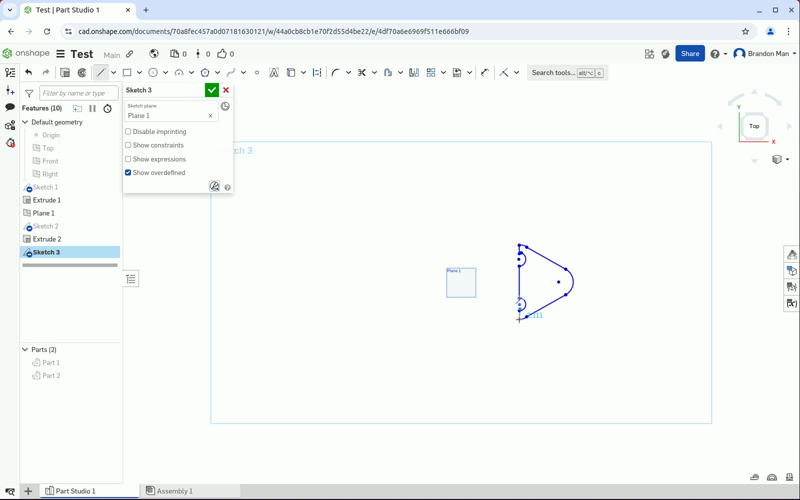
scroll(6)
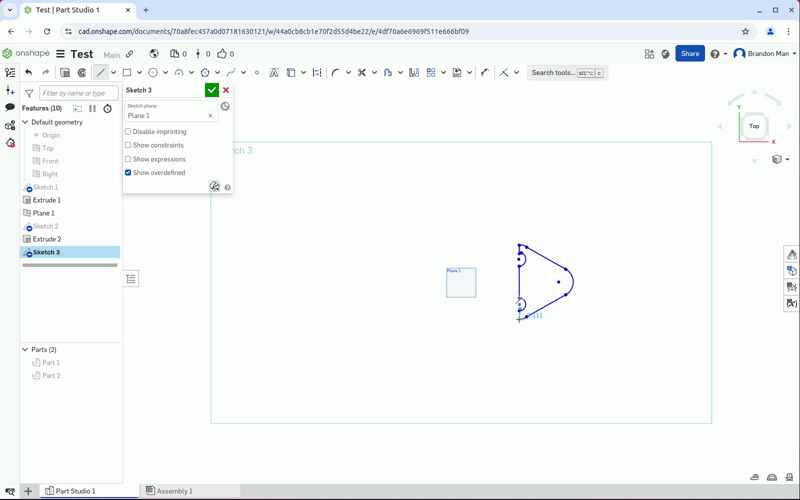
scroll(6)
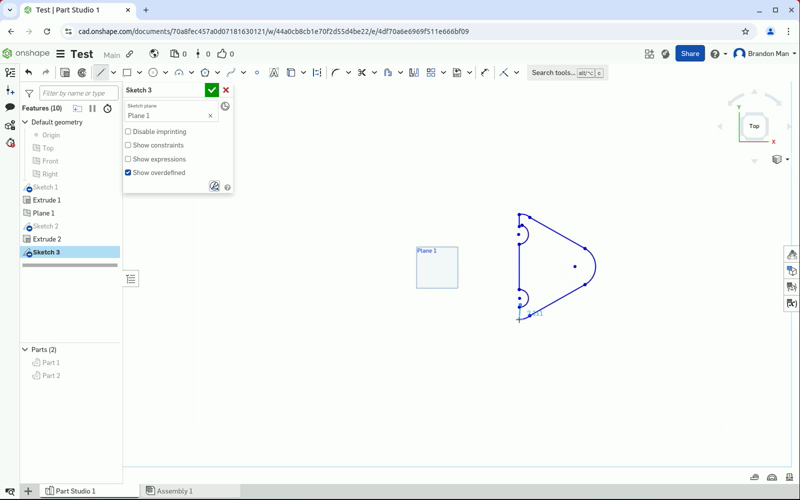
scroll(6)
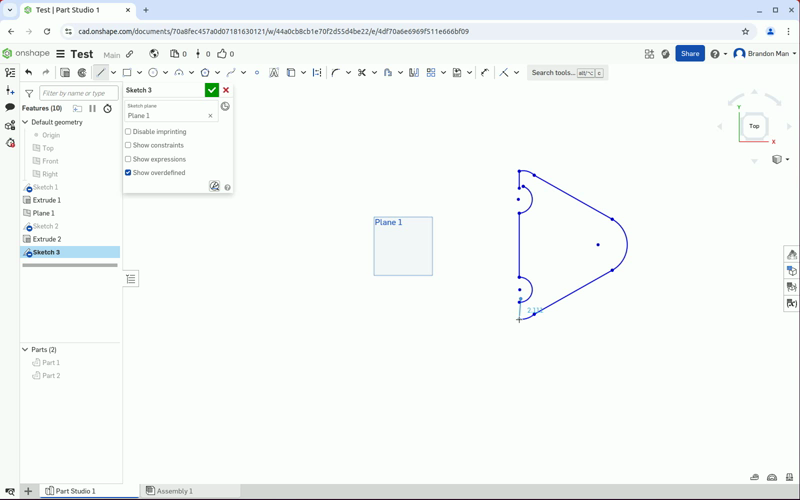
scroll(6)
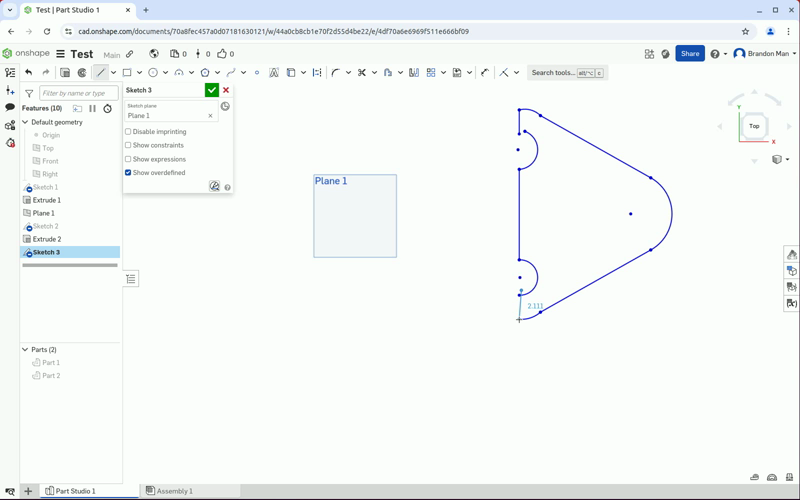
scroll(6)
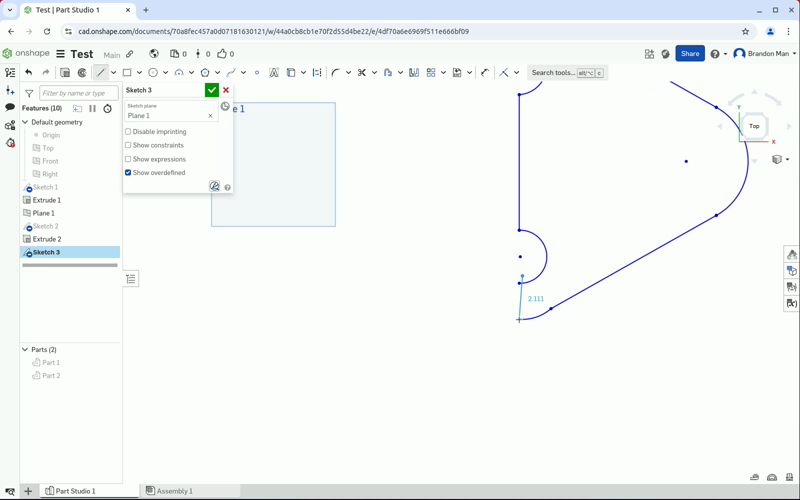
scroll(6)
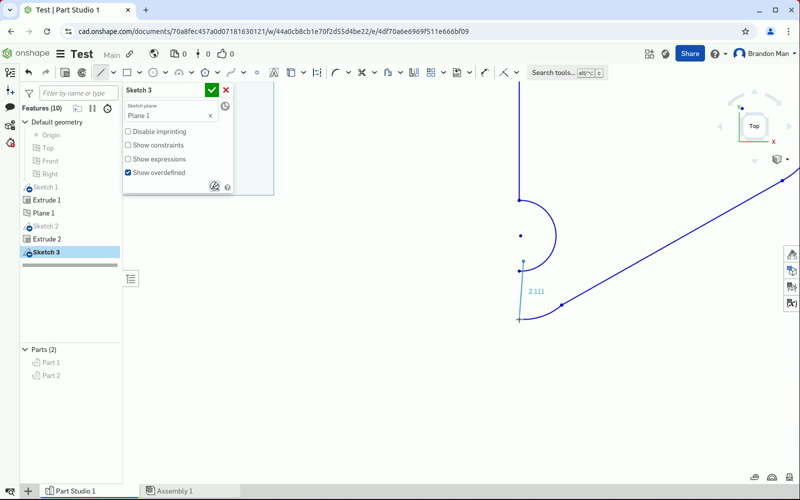
scroll(6)
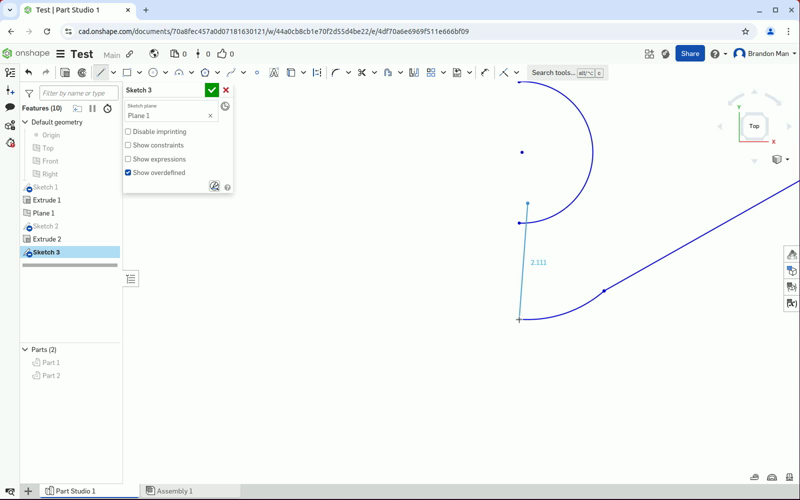
key_up(shift)
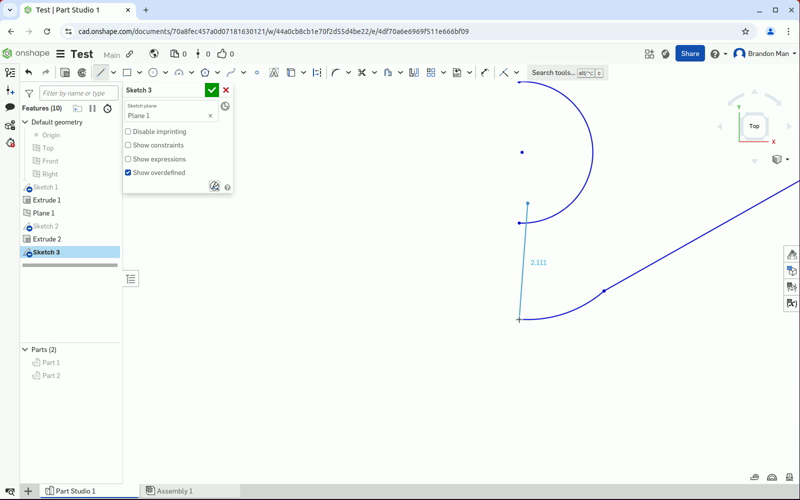
click(519, 319)
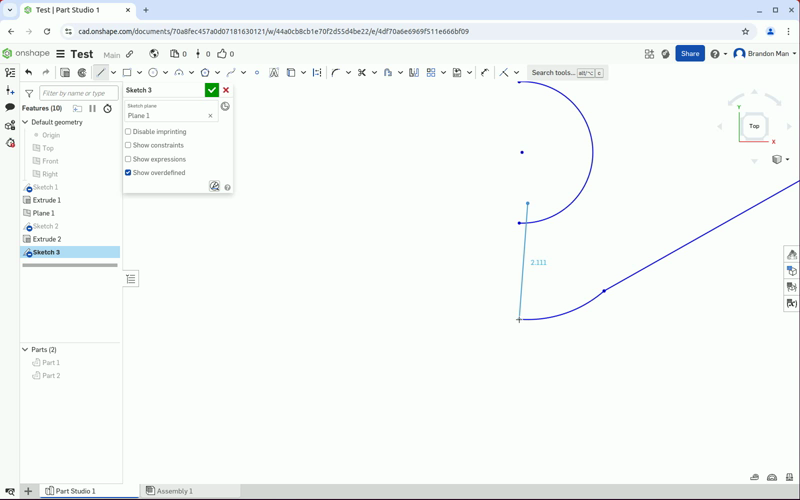
scroll(-6)
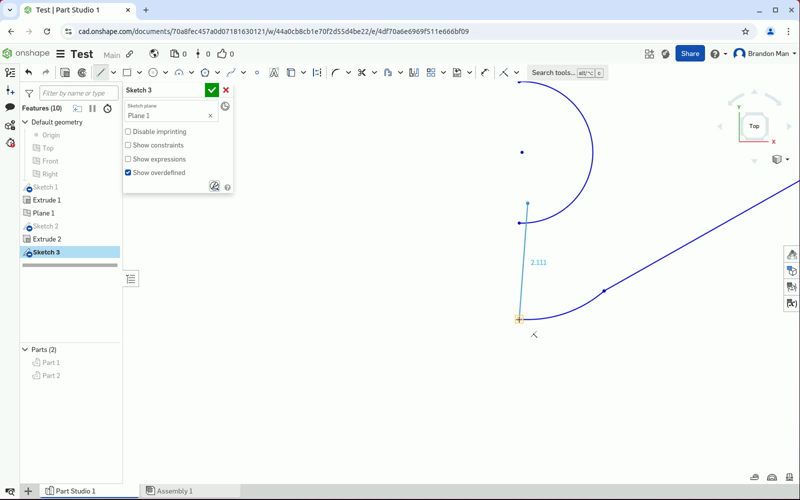
scroll(-6)
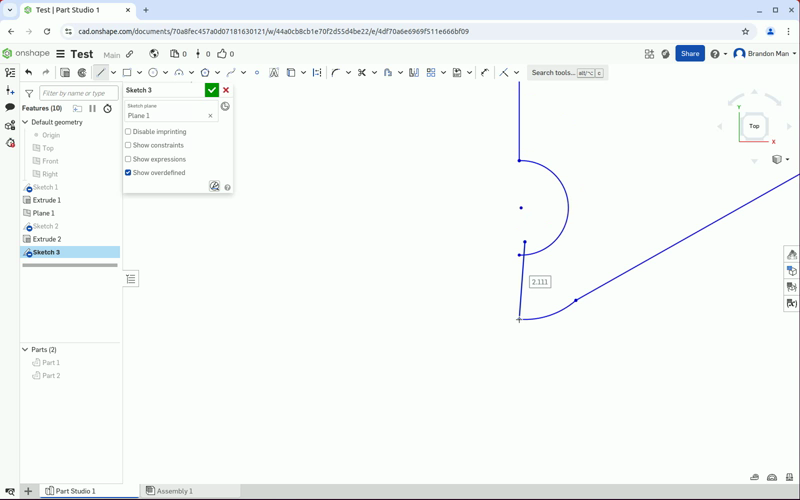
scroll(-6)
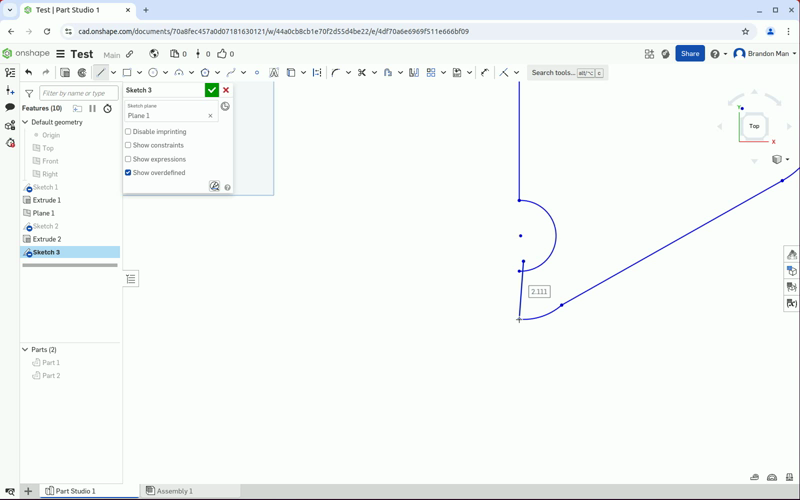
scroll(-6)
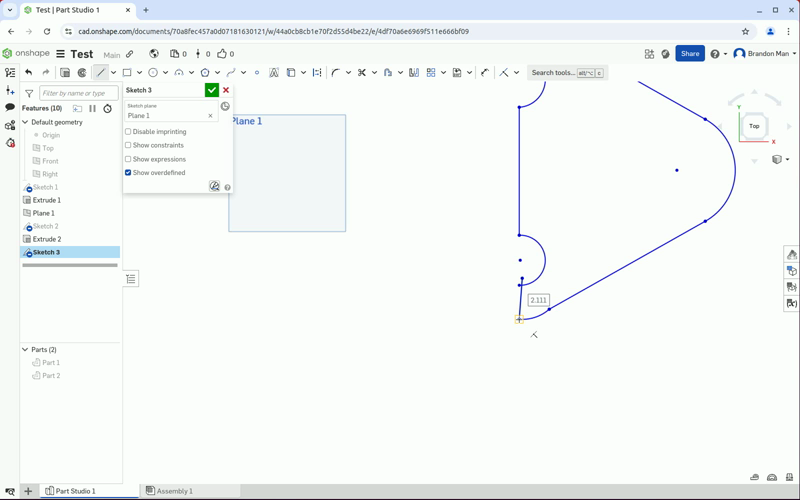
scroll(-6)
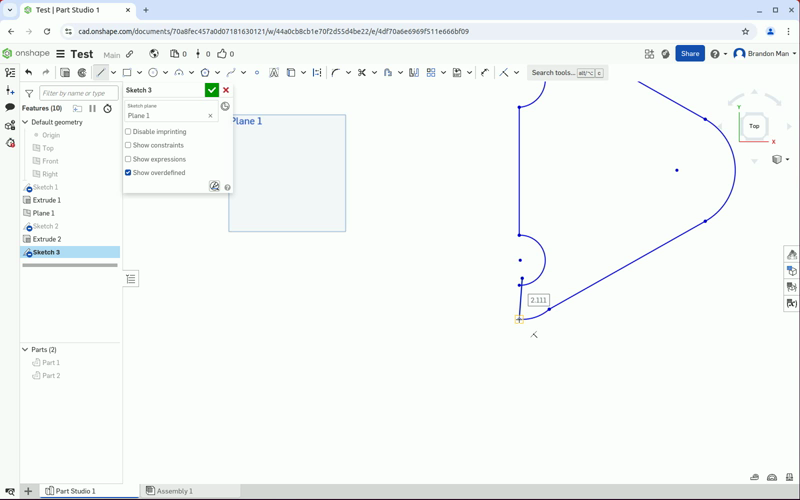
scroll(-6)
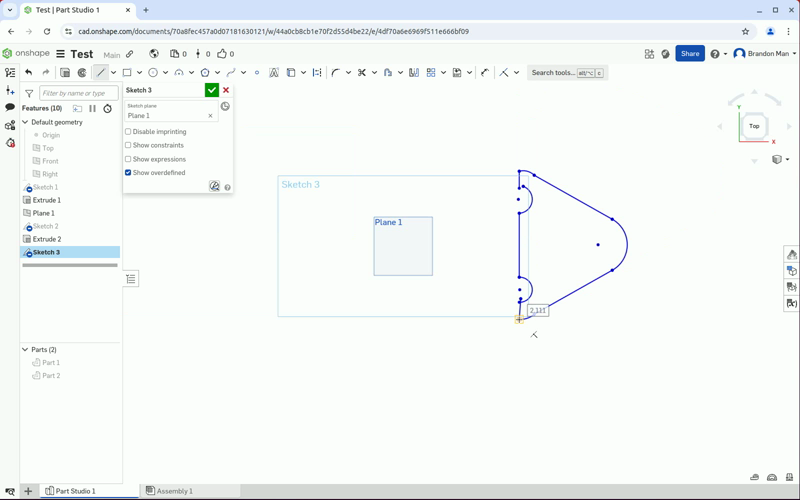
scroll(-6)
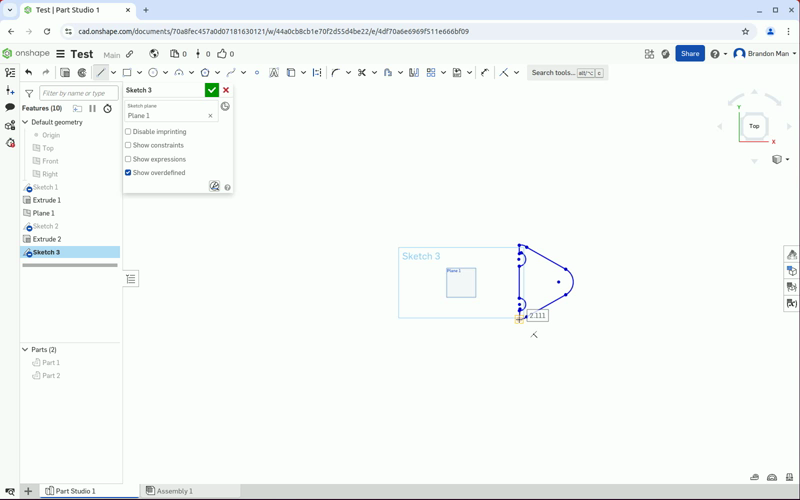
key(esc)
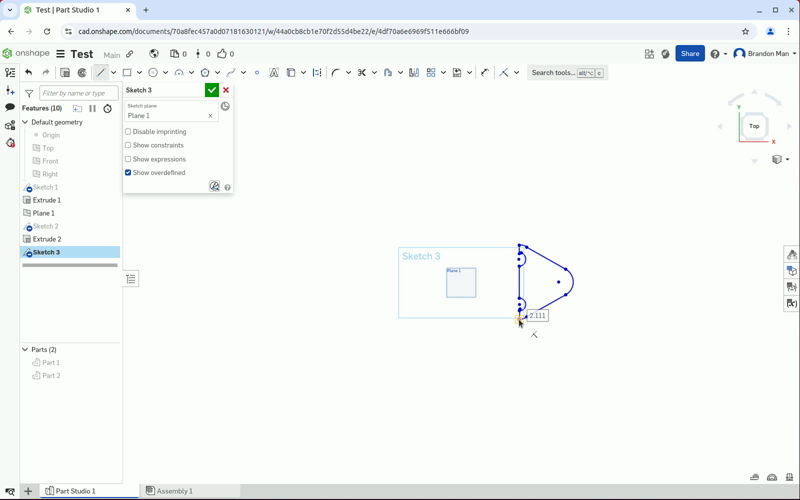
key(c)
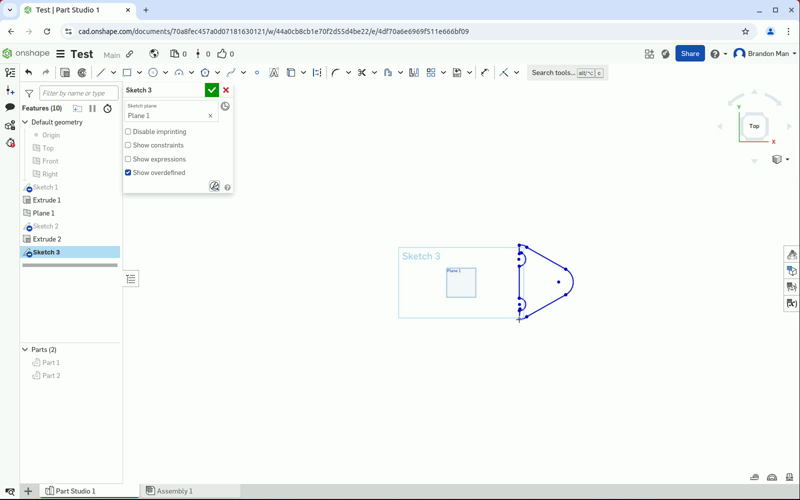
key_down(shift)
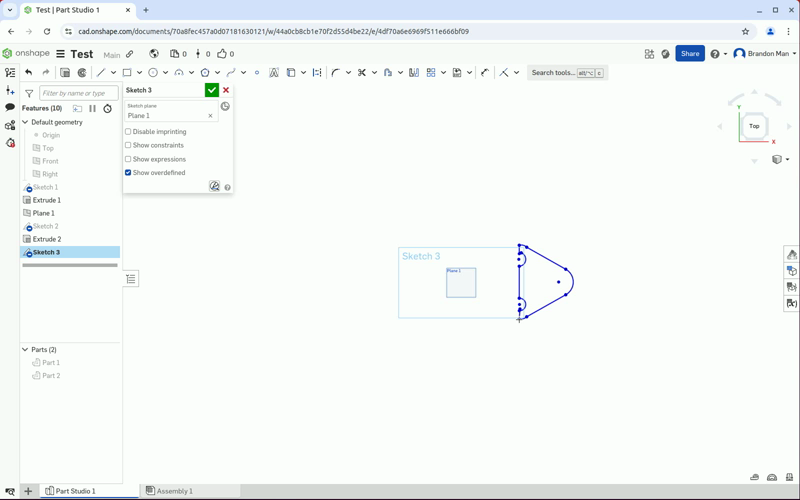
mouse_move(558, 281)
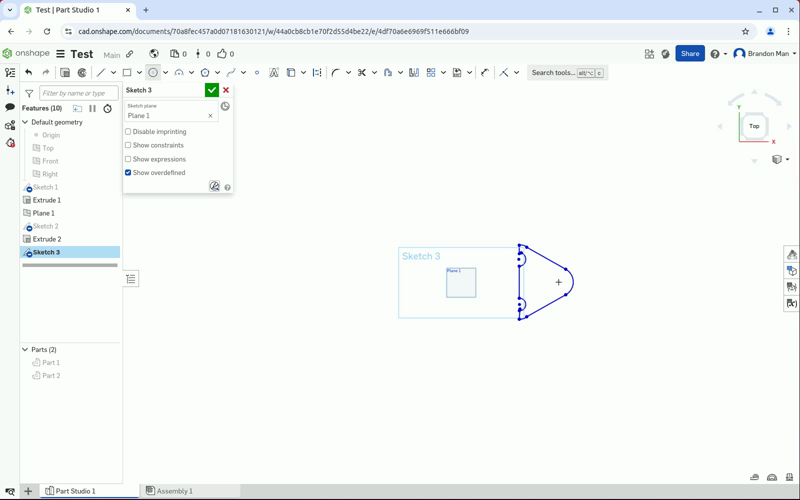
click(558, 281)
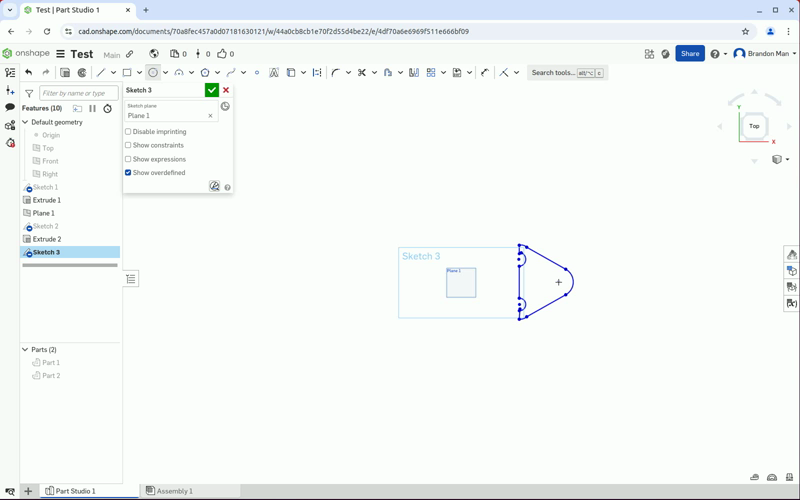
key_up(shift)
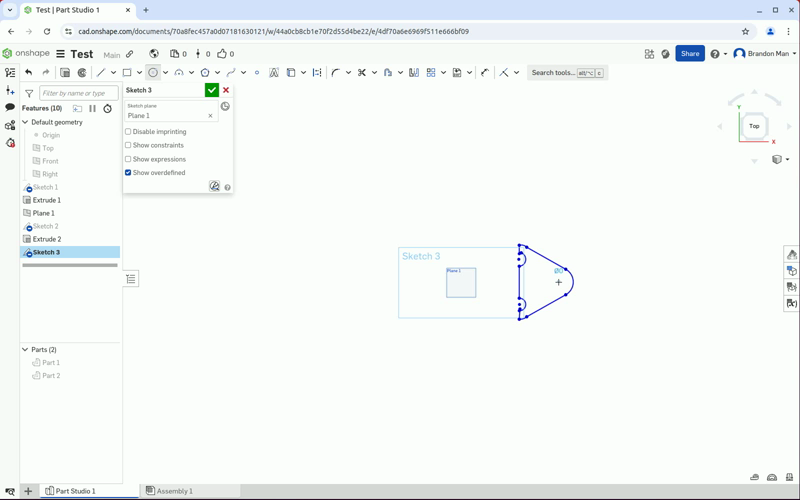
mouse_move(564, 281)
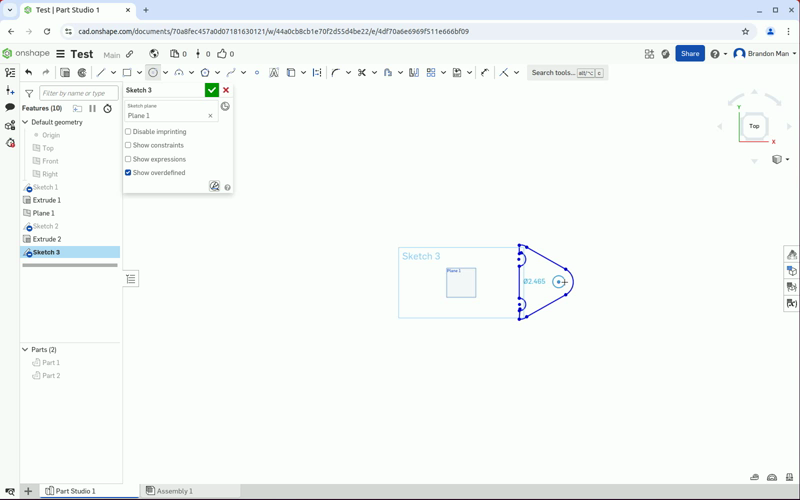
click(564, 281)
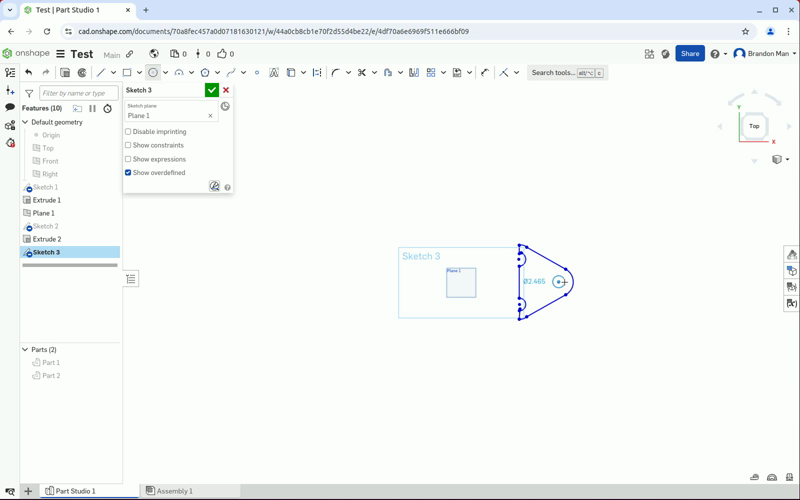
key(esc)
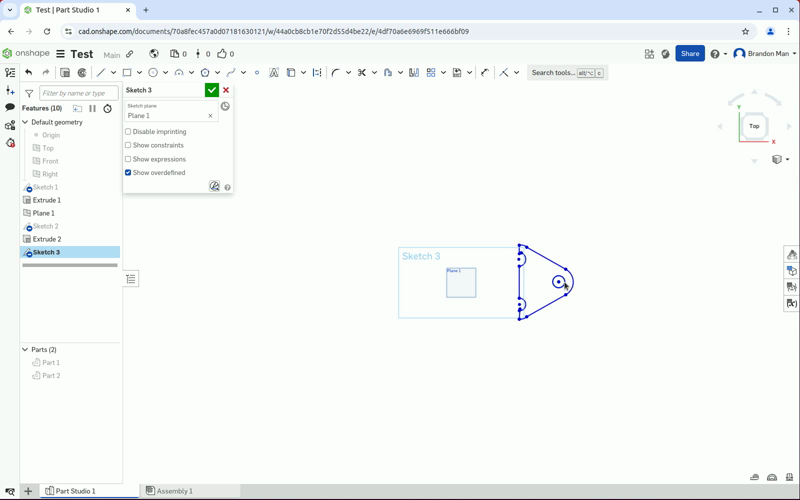
mouse_move(543, 293)
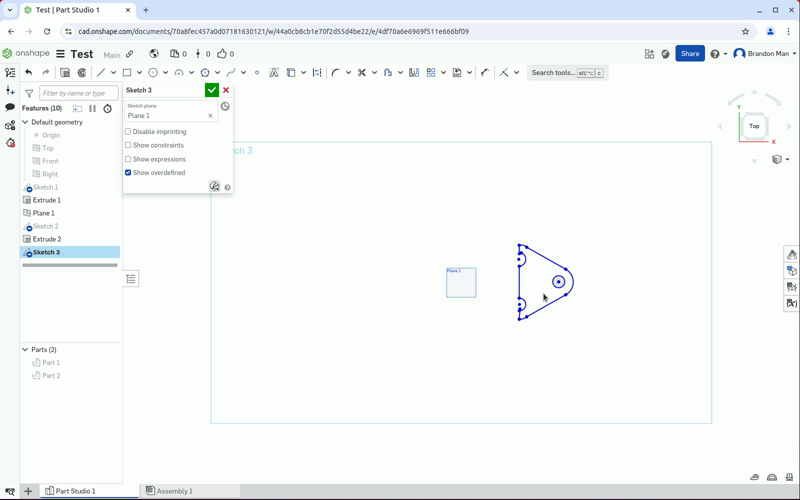
click(543, 293)
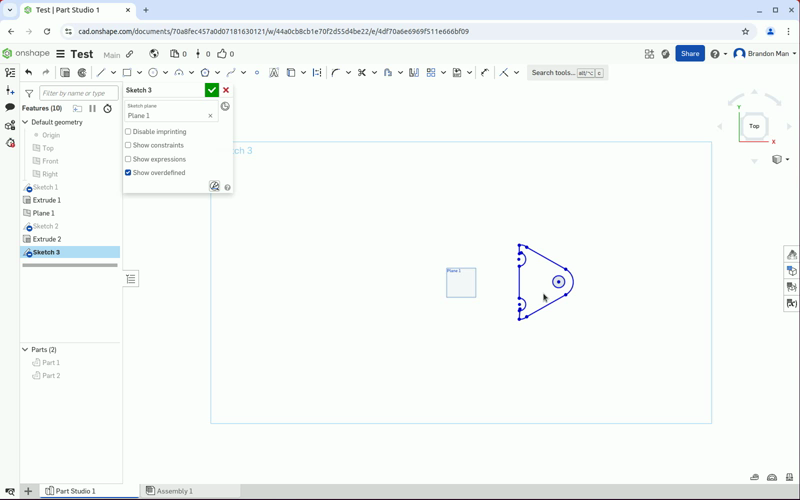
mouse_move(73, 352)
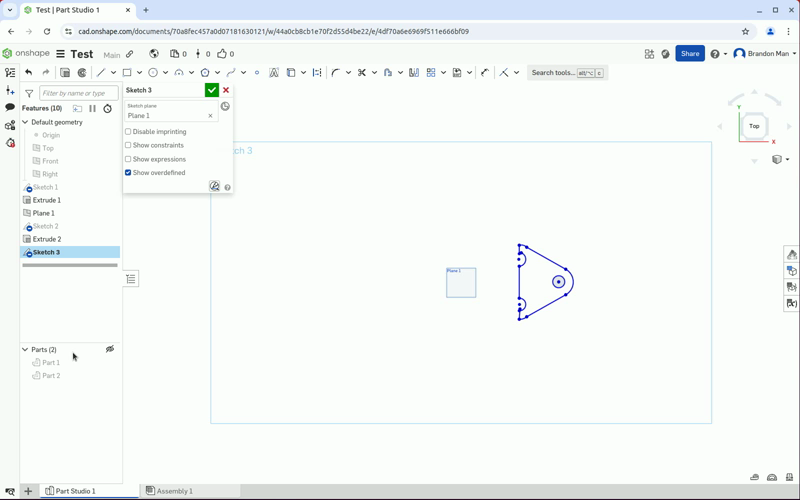
key(shift+y)
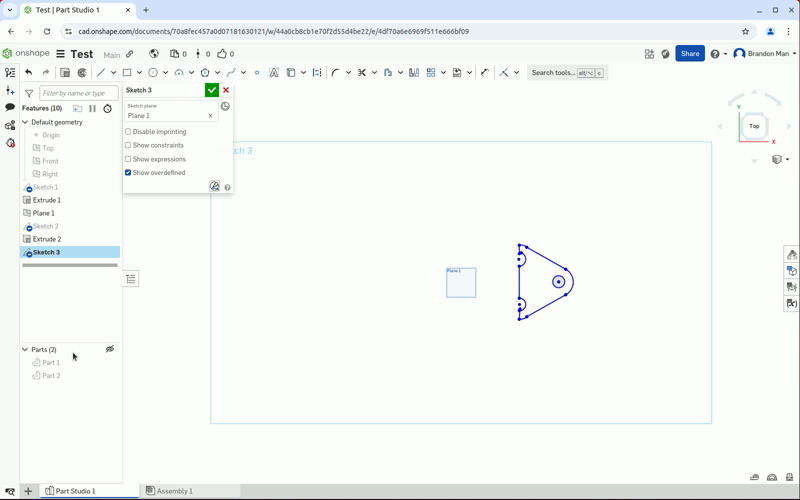
key(shift+e)
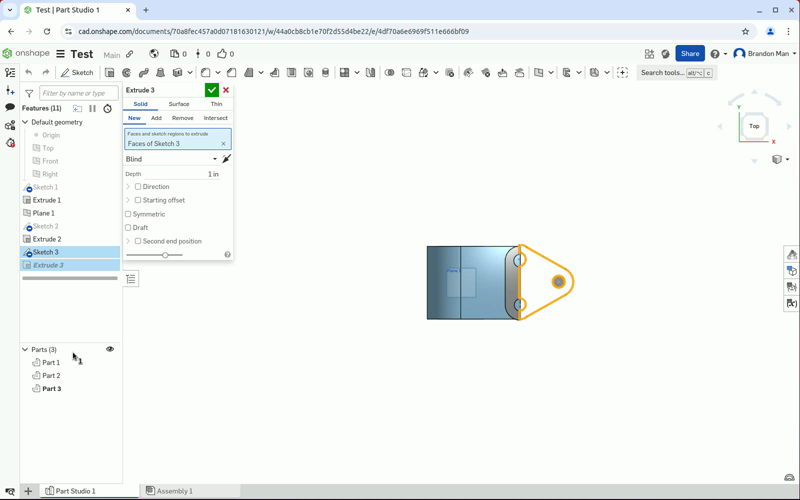
mouse_move(143, 106)
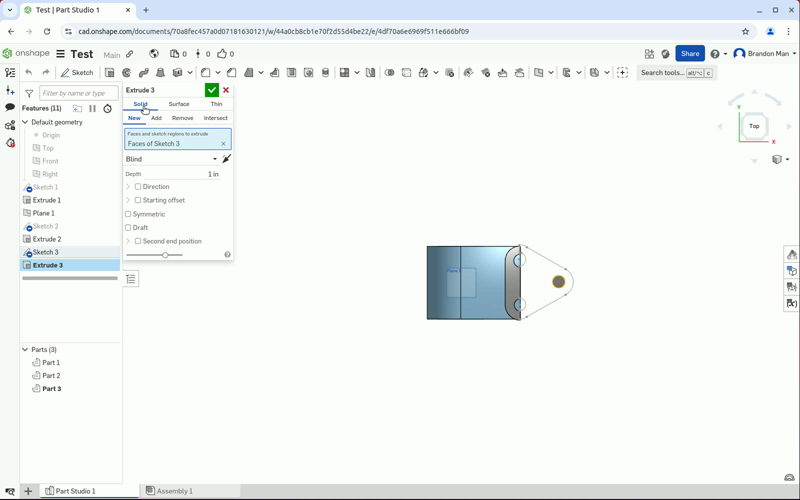
click(143, 106)
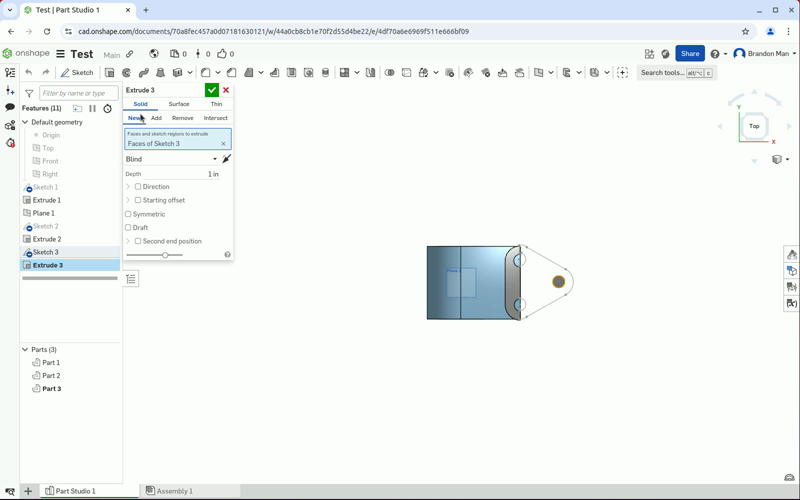
mouse_move(137, 120)
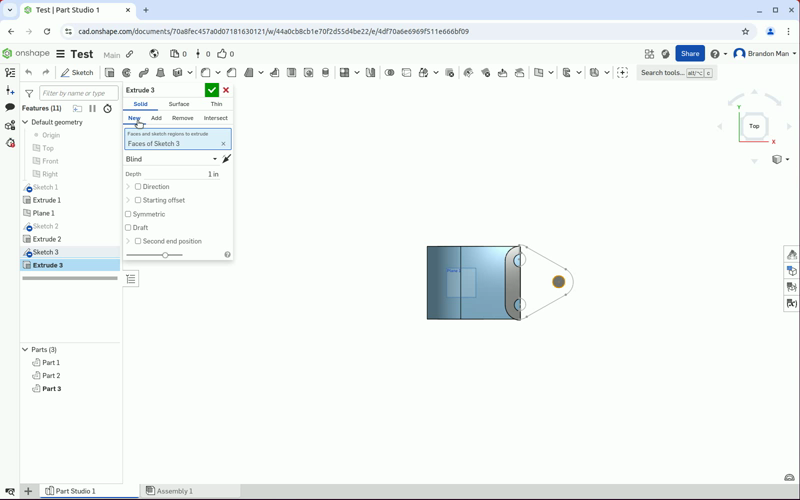
click(137, 120)
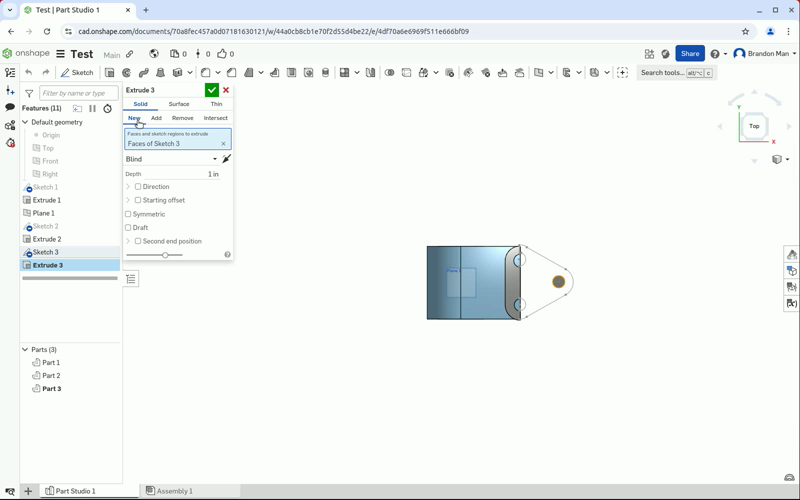
key(tab, 4)
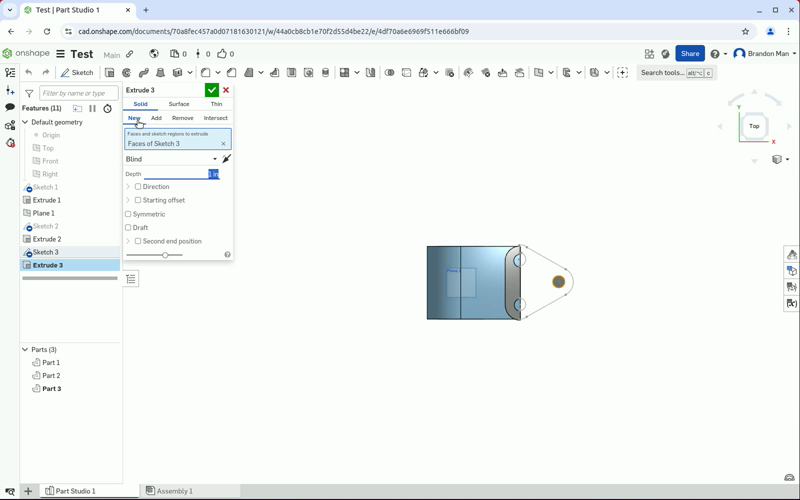
text(1.204)
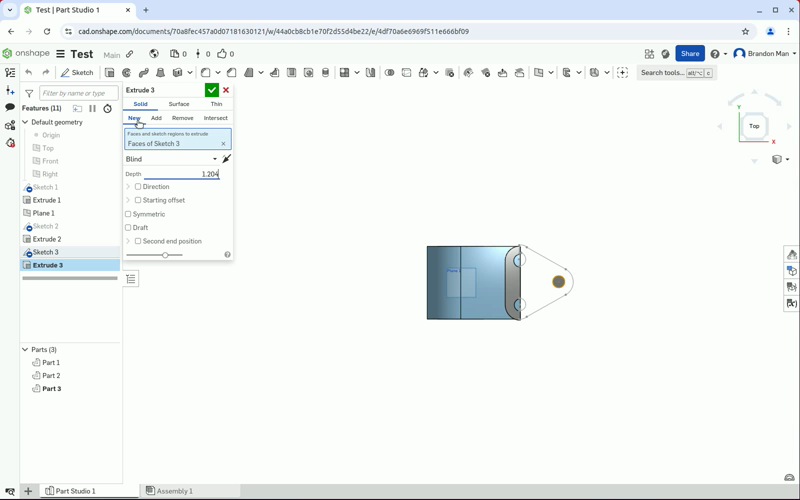
key(enter)
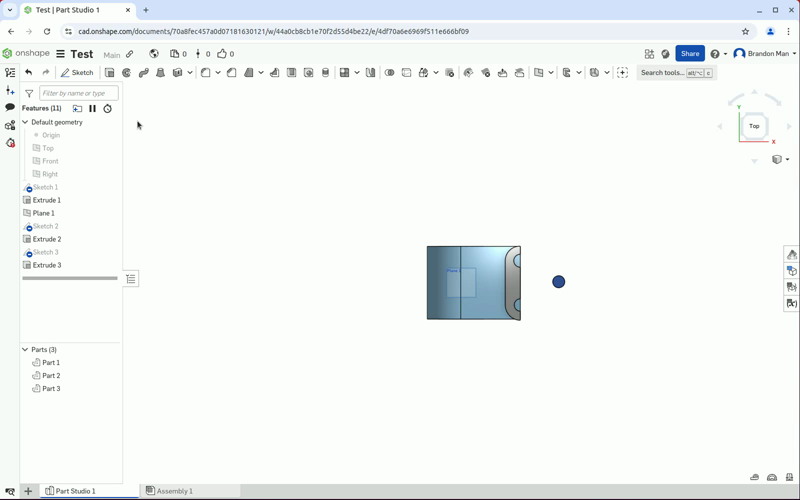
key(shift+h)
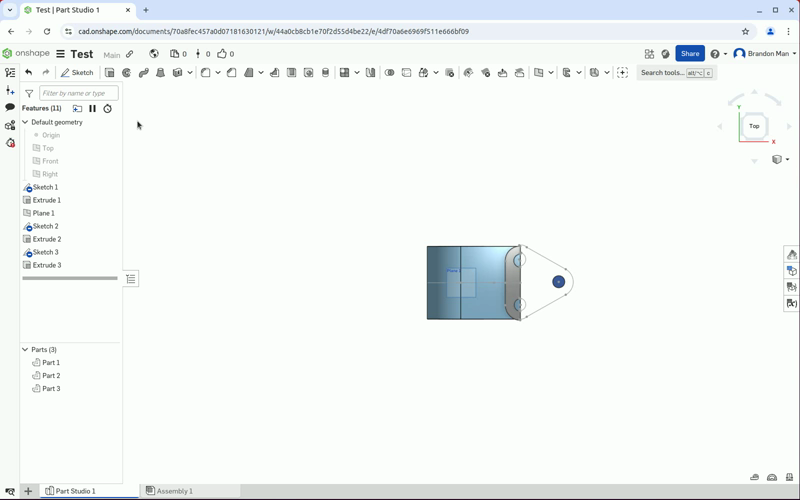
key(shift+h)
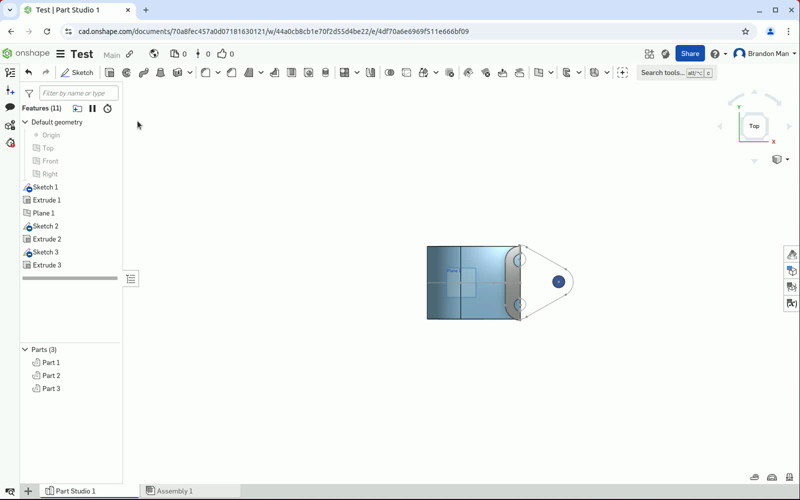
key(shift+7)
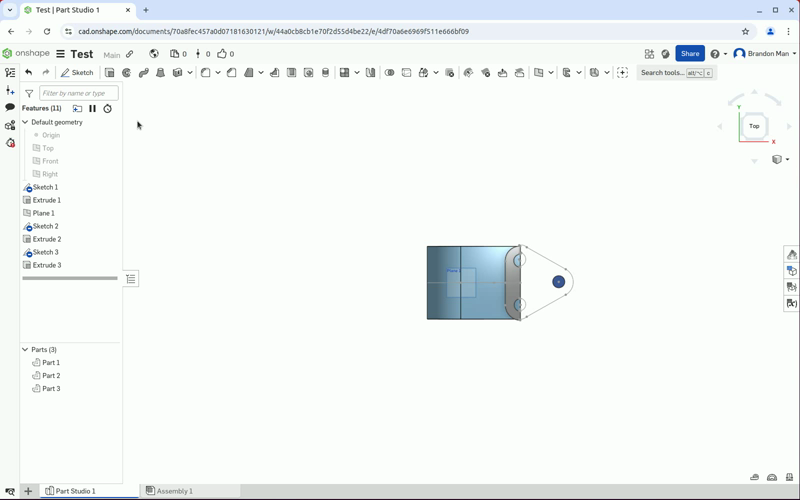
key(up, 3)
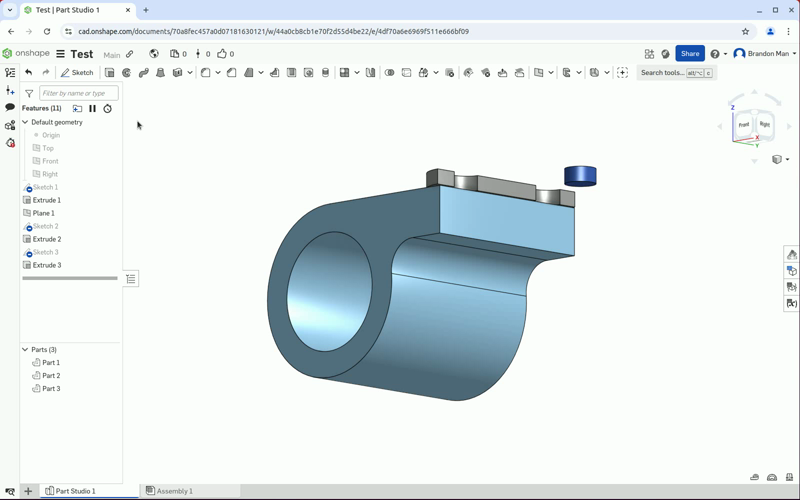
key(left, 3)
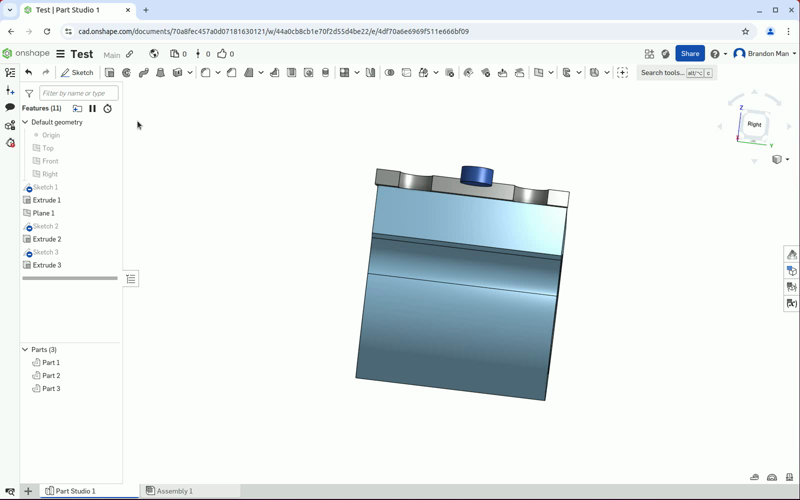
key(right, 3)
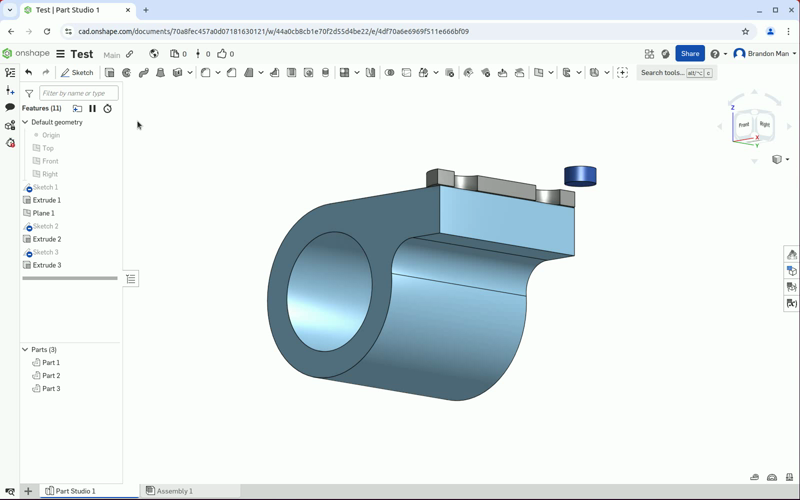
key(down, 3)
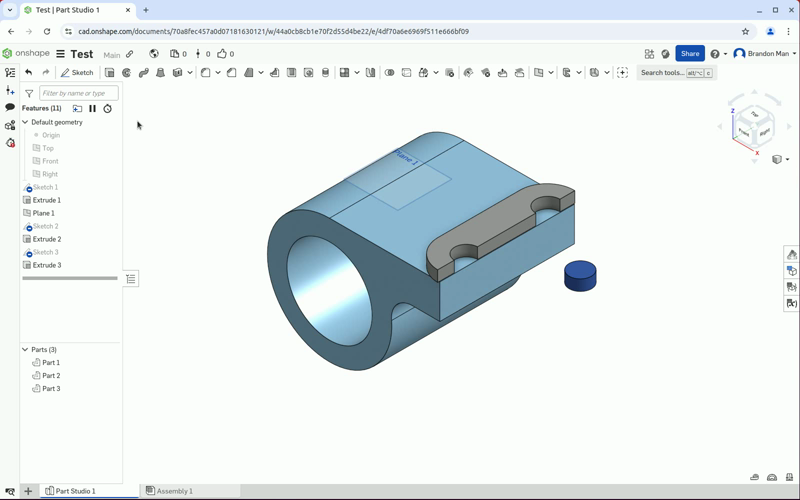
mouse_move(73, 189)
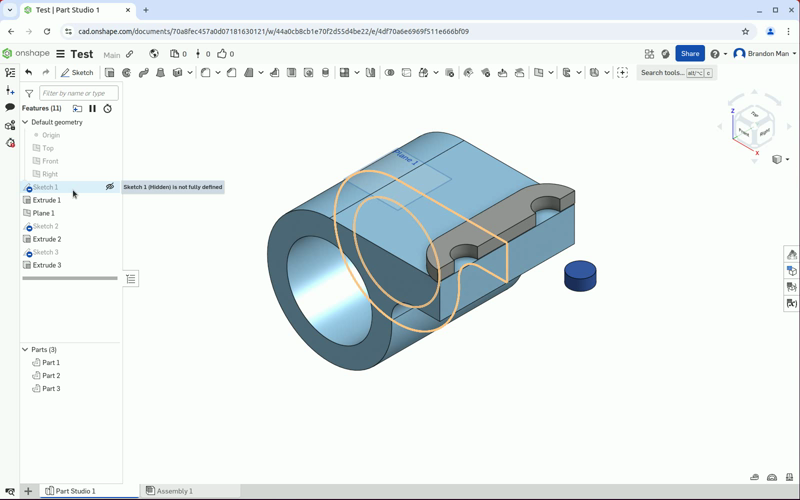
click(73, 189)